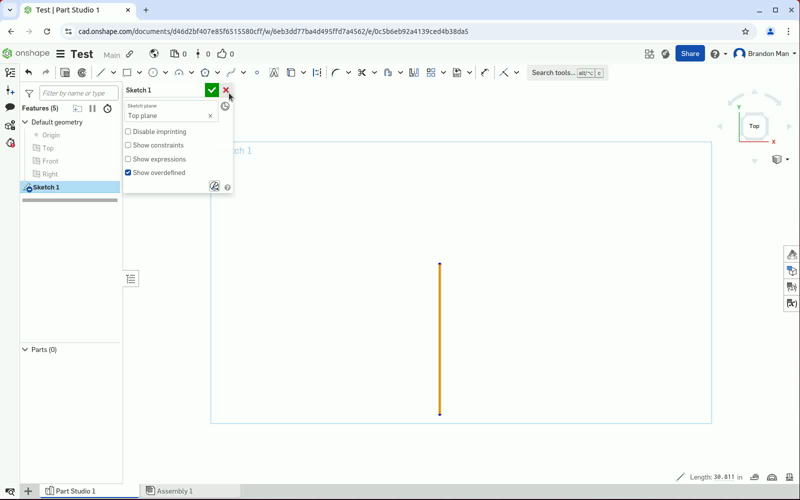
key(shift+h)
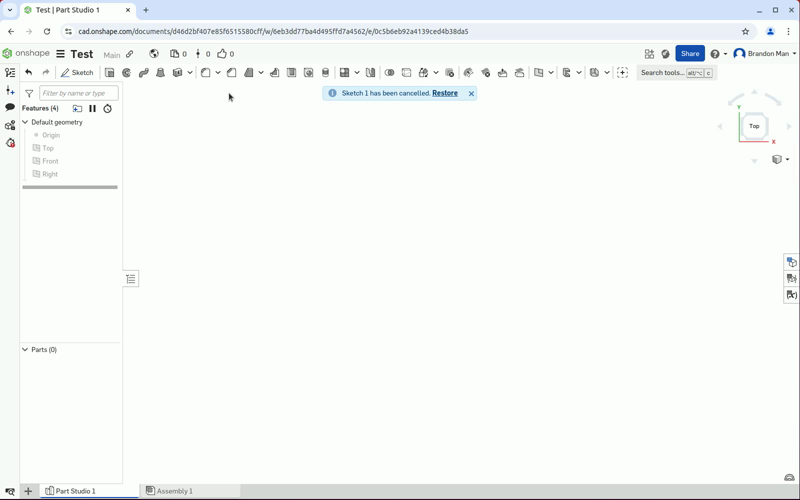
mouse_move(73, 352)
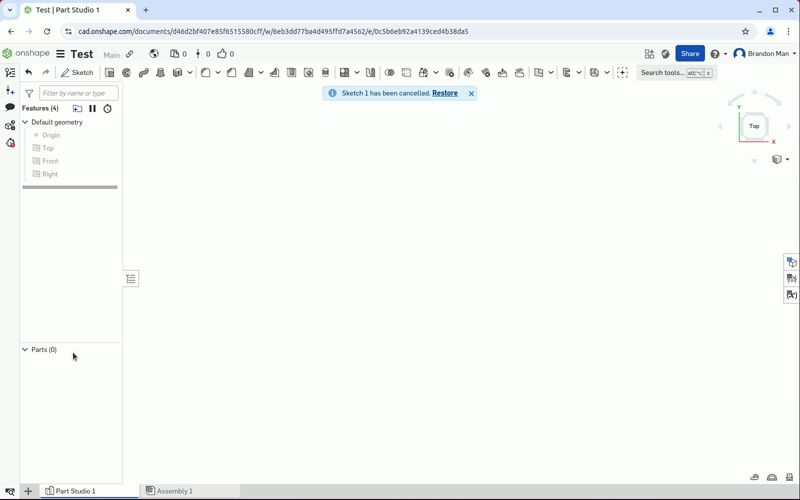
key(y)
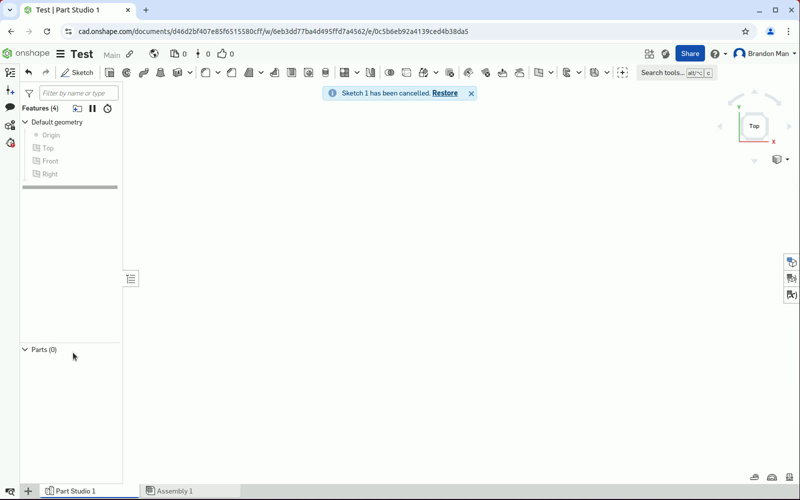
key(shift+p)
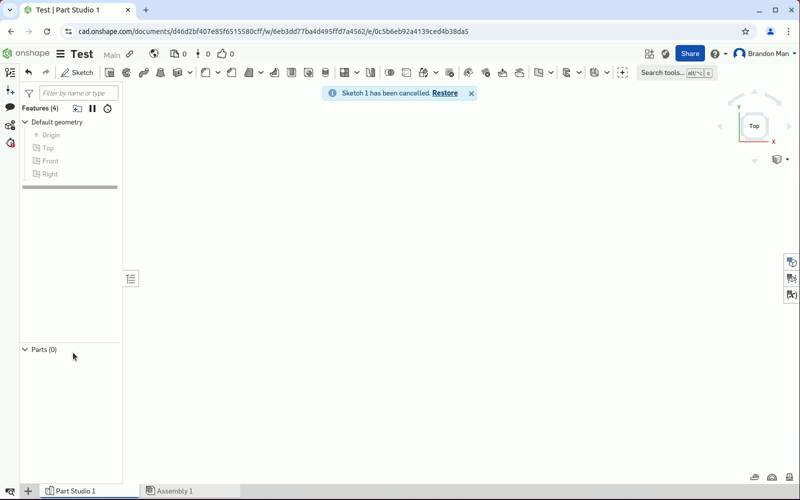
key(space)
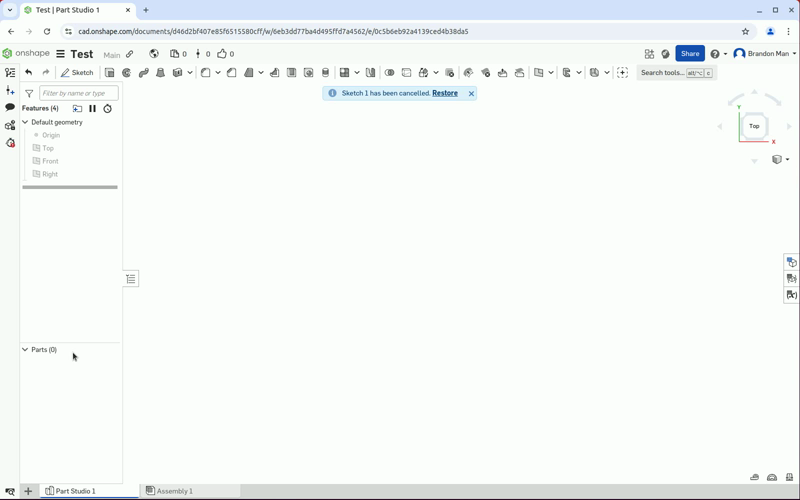
key_down(shift)
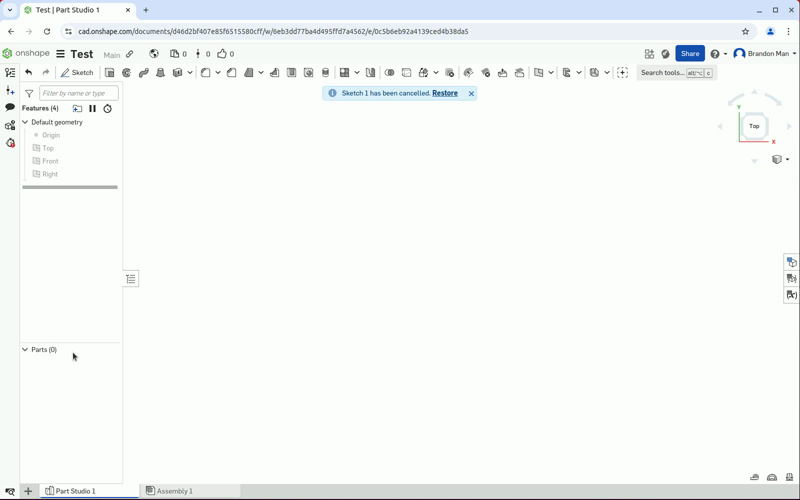
key(up)
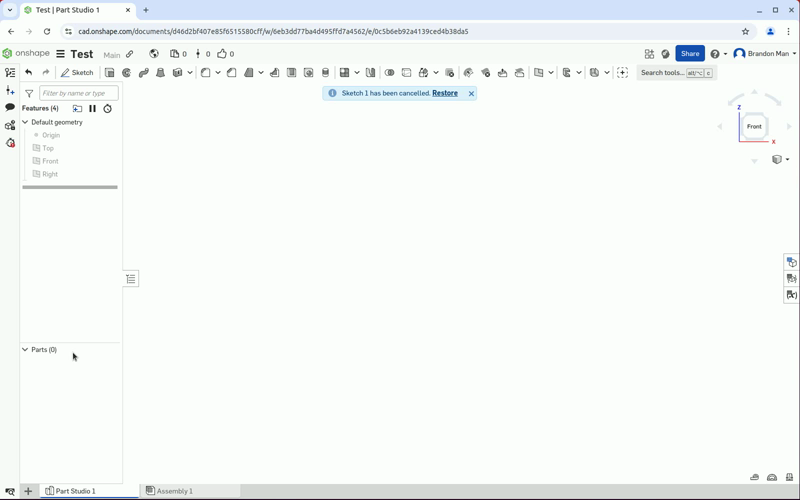
key_up(shift)
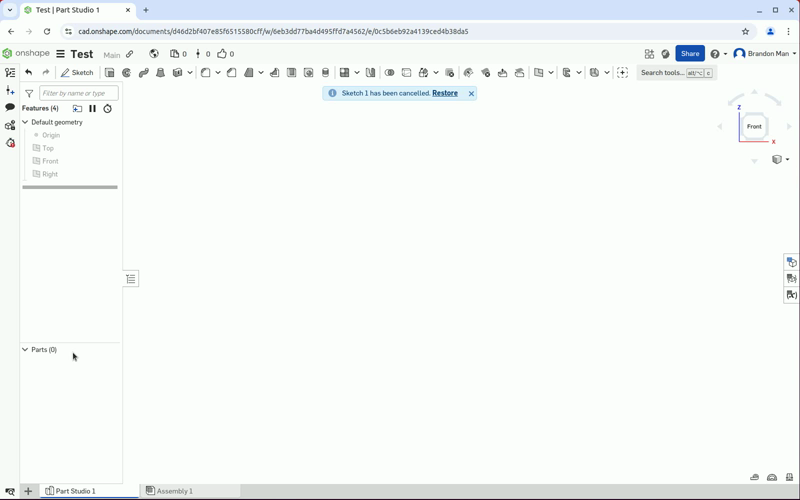
mouse_move(73, 352)
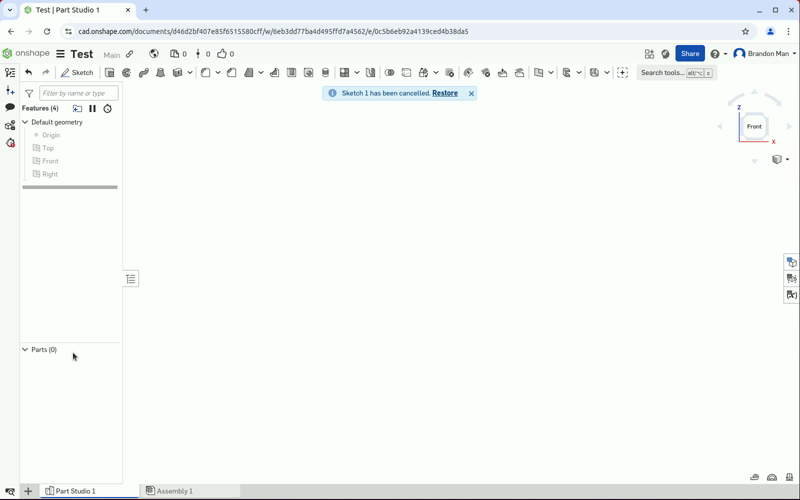
key(shift+y)
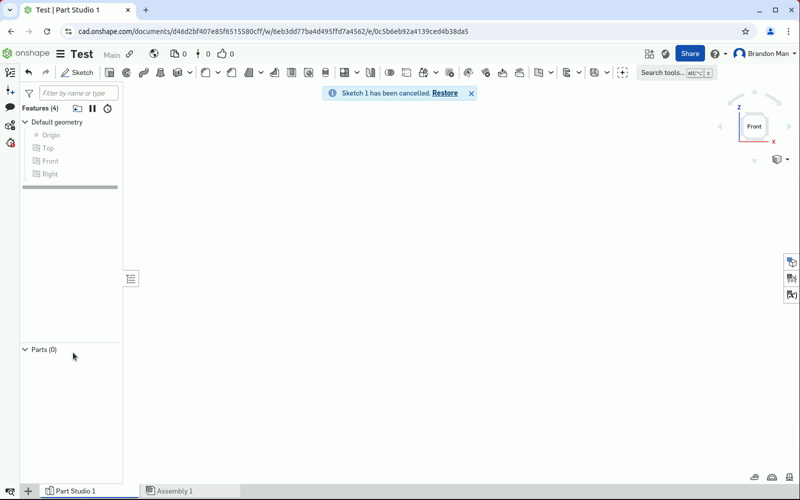
key(shift+s)
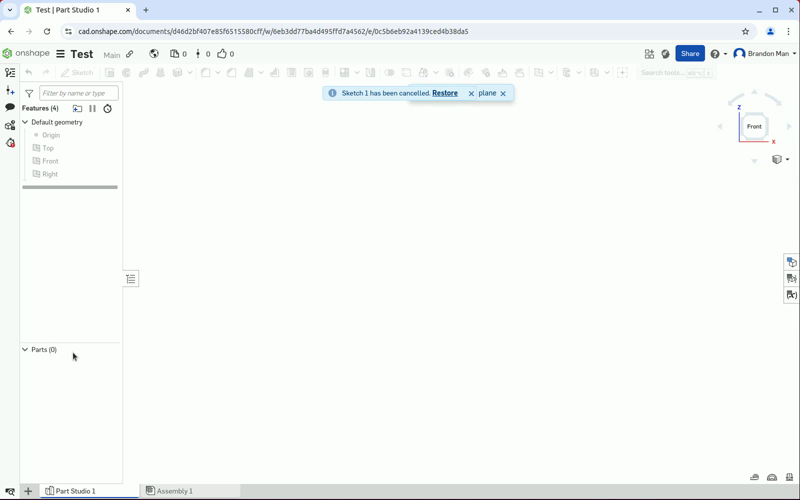
mouse_move(73, 163)
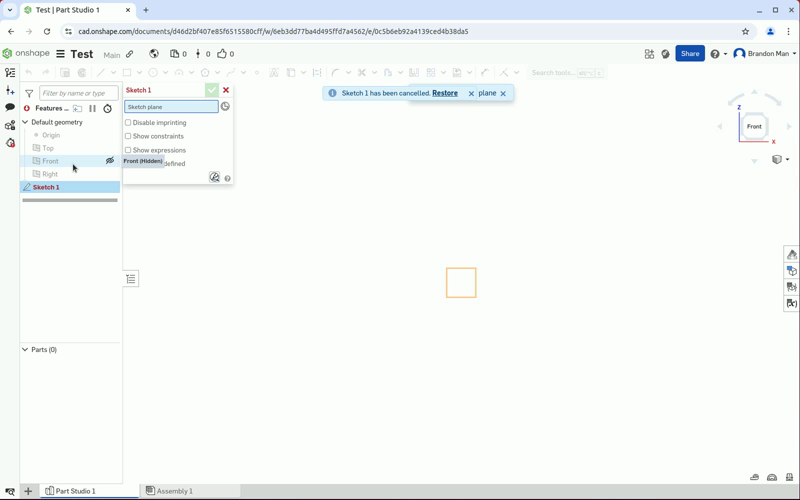
click(73, 163)
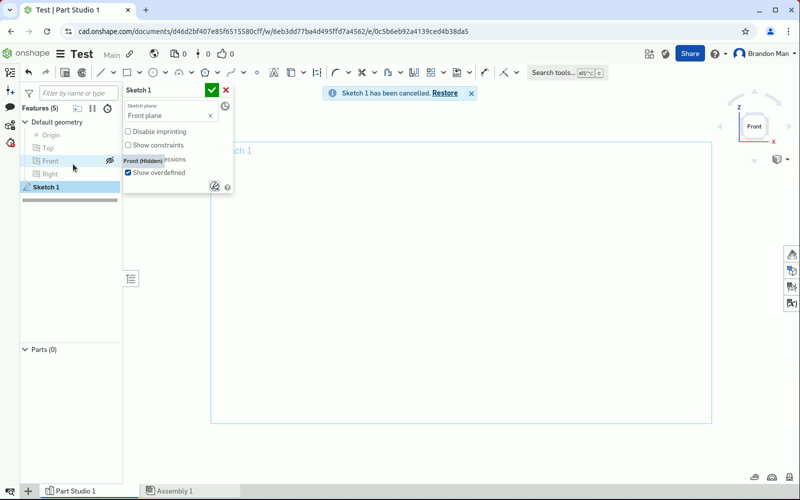
mouse_move(73, 352)
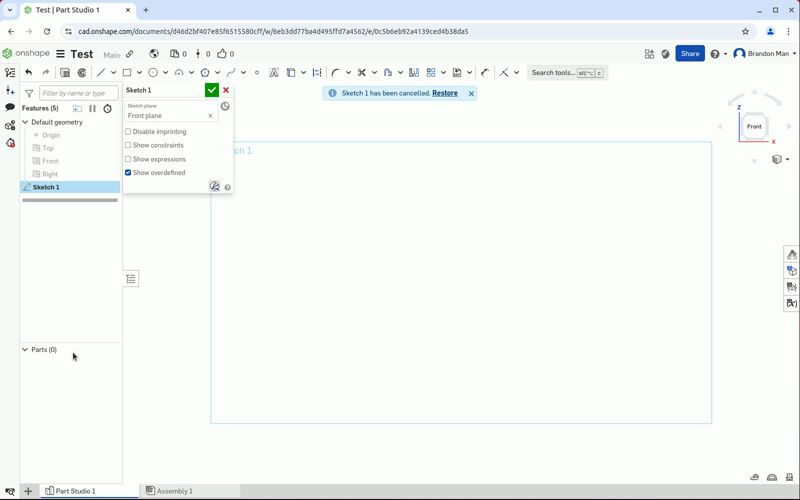
key(y)
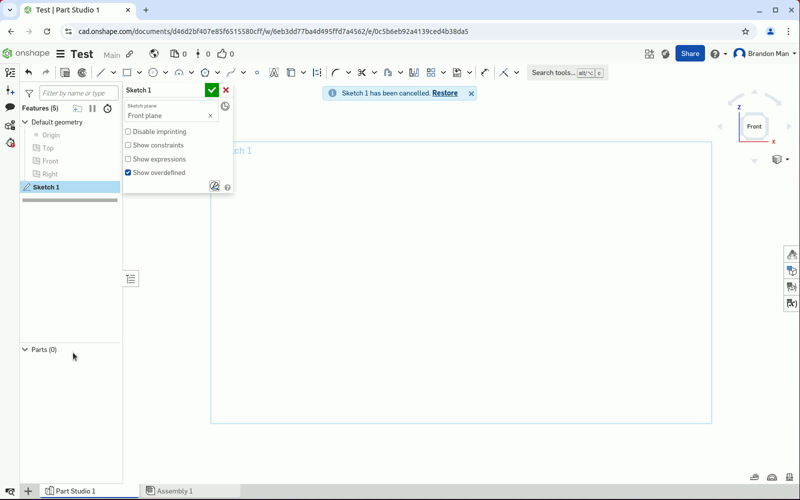
key(c)
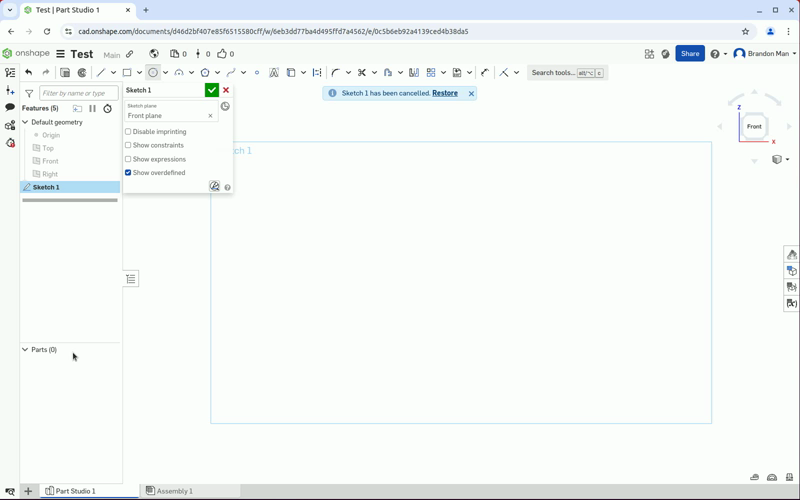
key_down(shift)
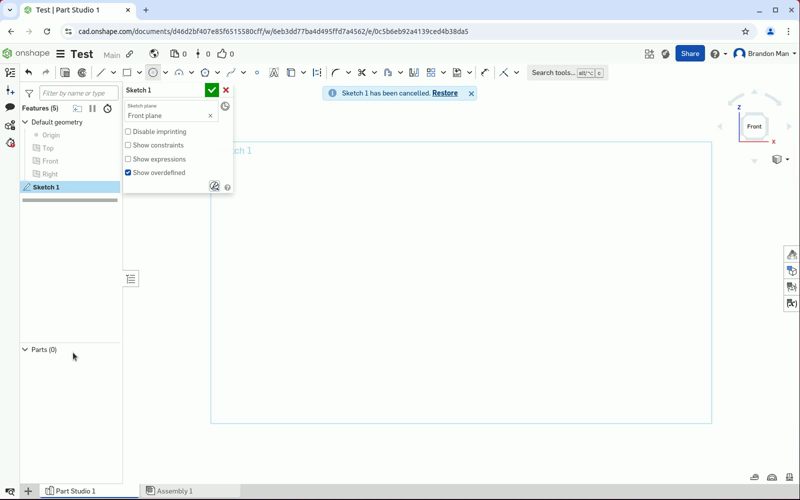
mouse_move(460, 282)
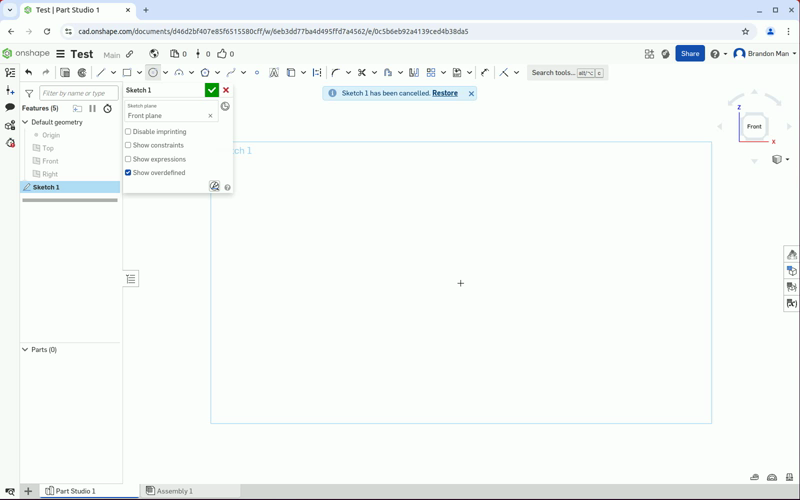
click(460, 282)
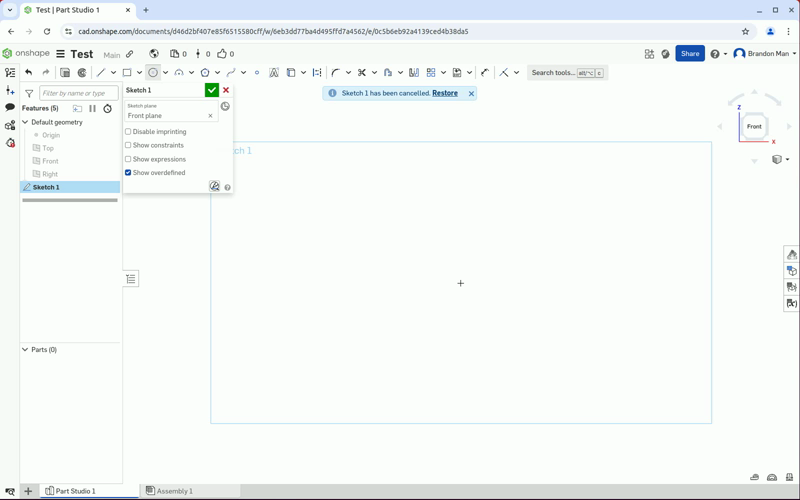
key_up(shift)
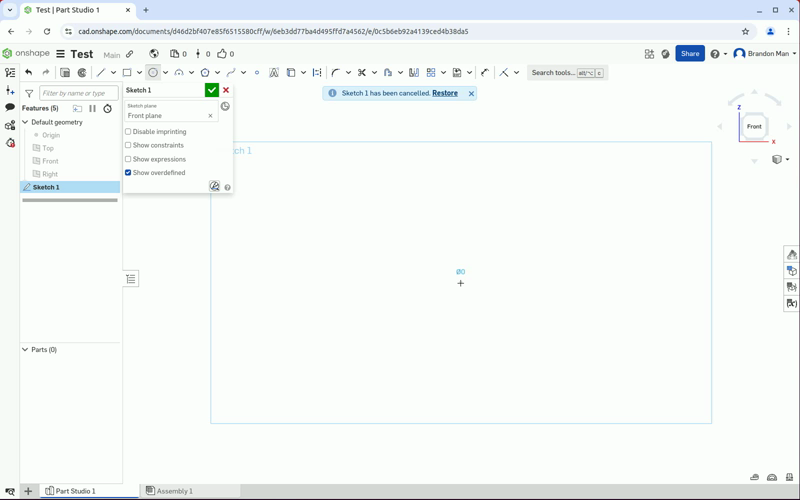
mouse_move(474, 282)
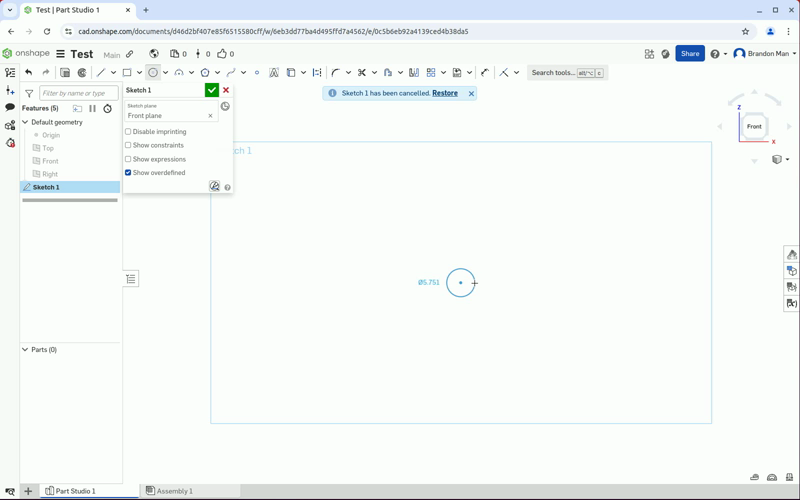
click(474, 282)
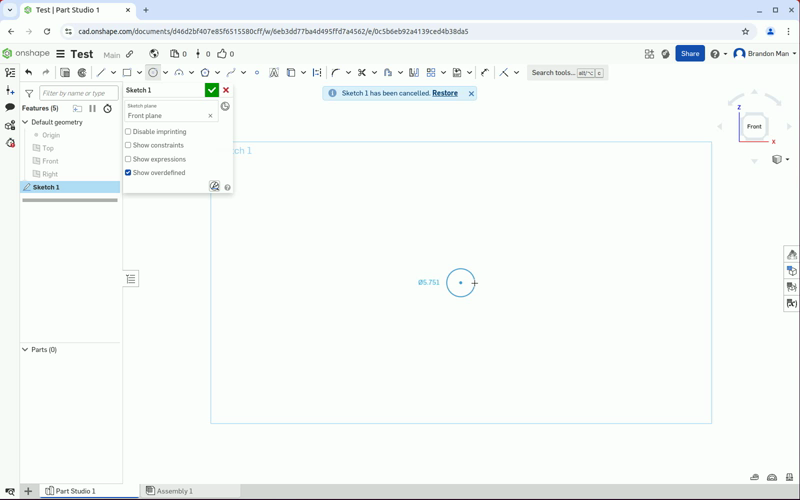
key(esc)
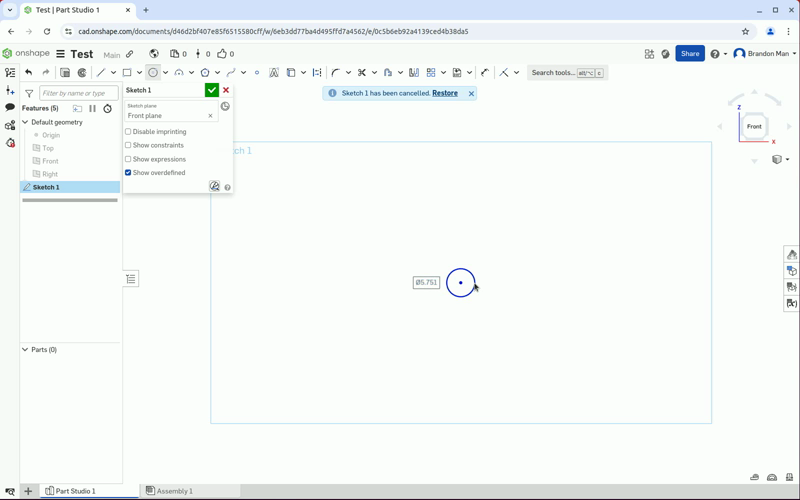
mouse_move(468, 279)
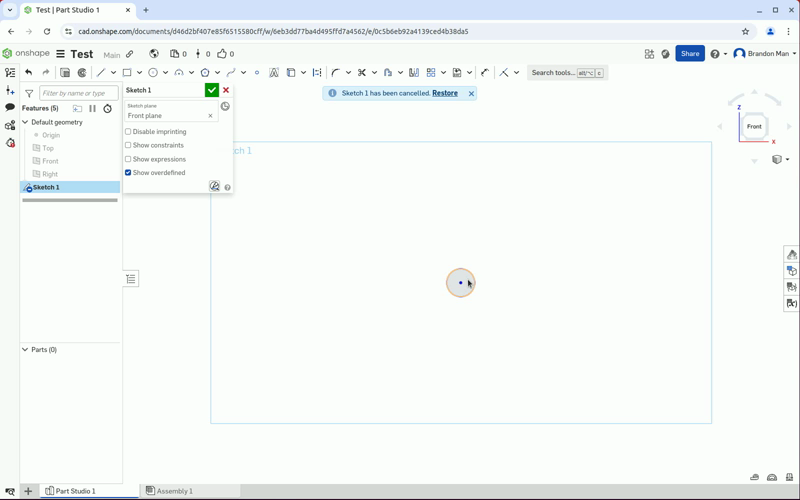
scroll(6)
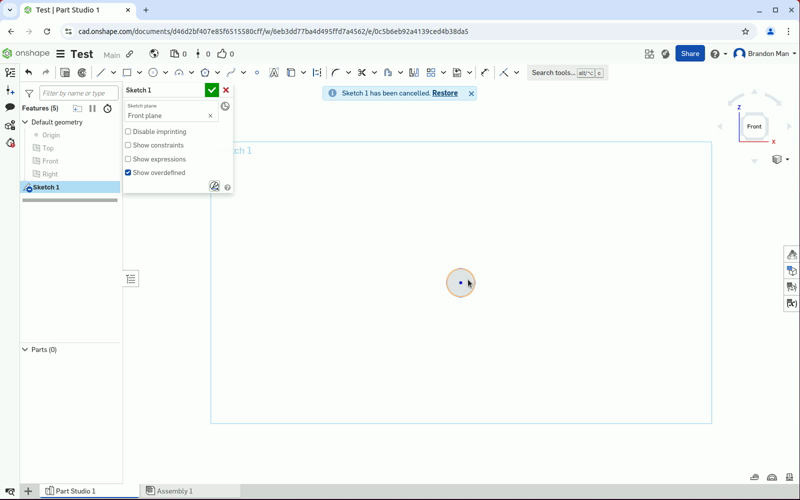
scroll(6)
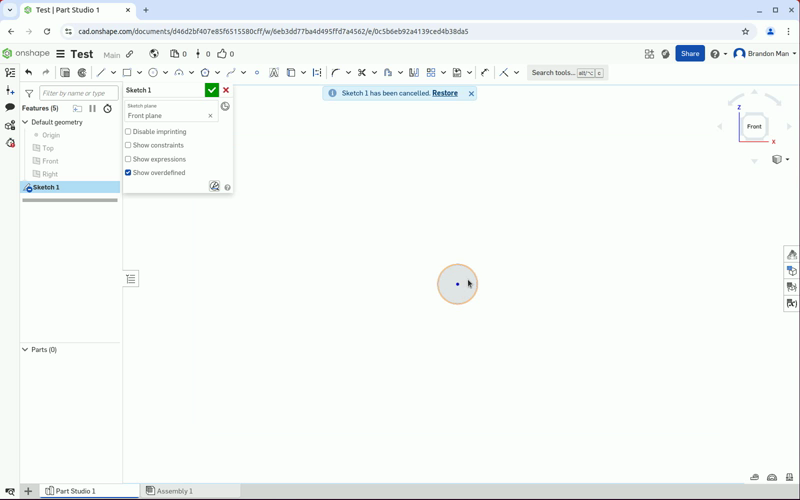
scroll(6)
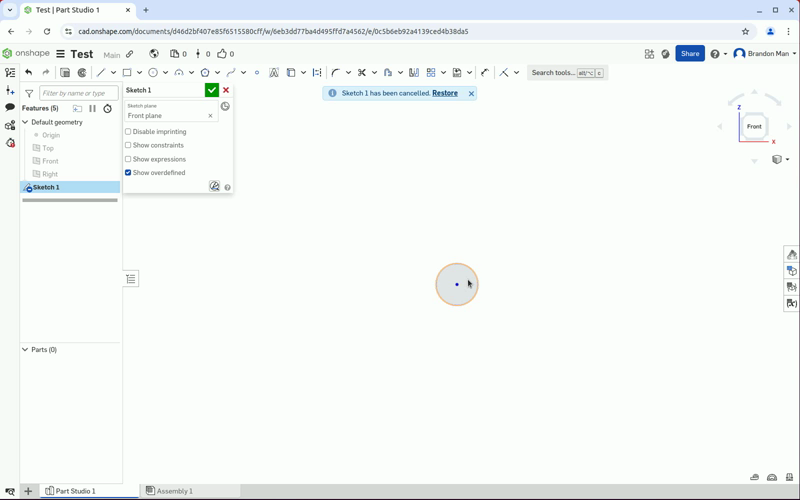
scroll(6)
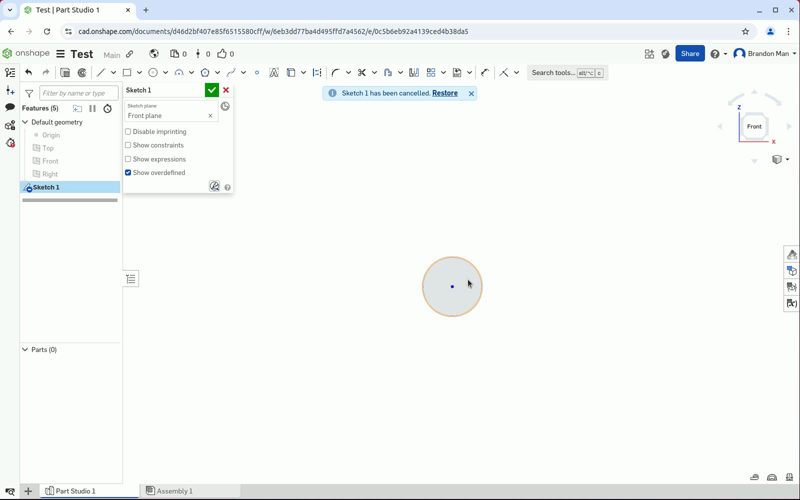
scroll(6)
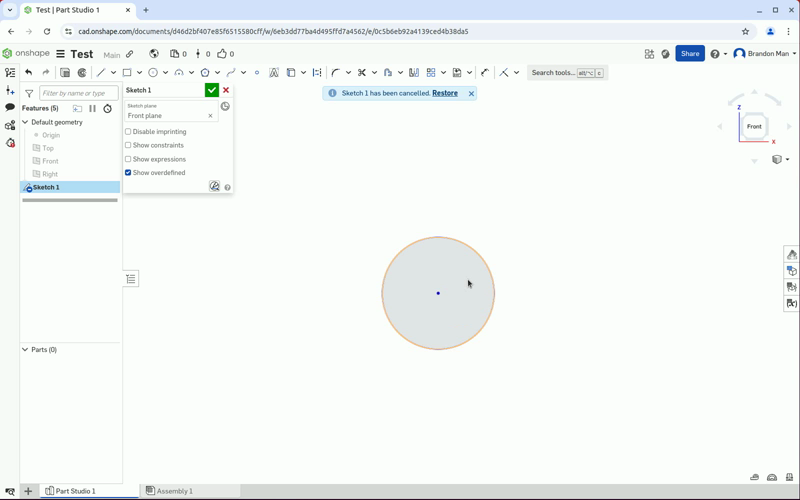
scroll(6)
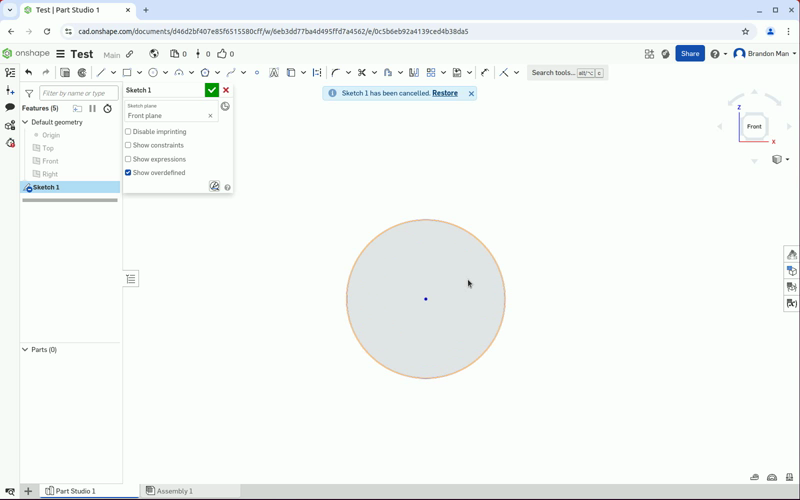
scroll(6)
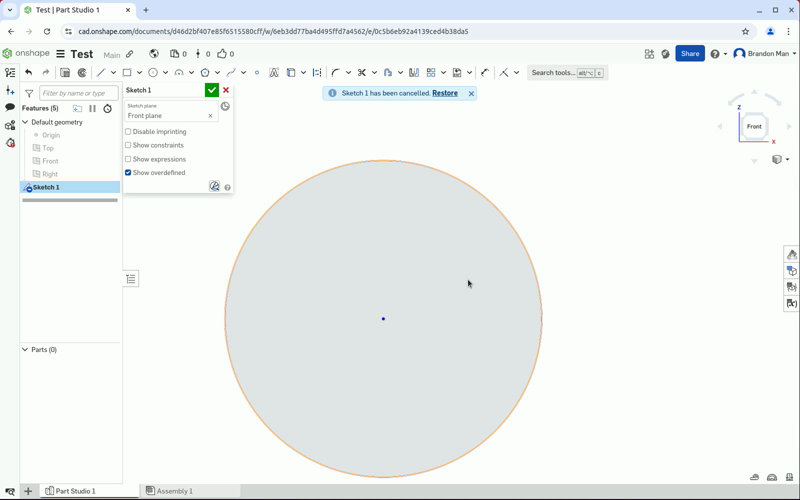
click(468, 279)
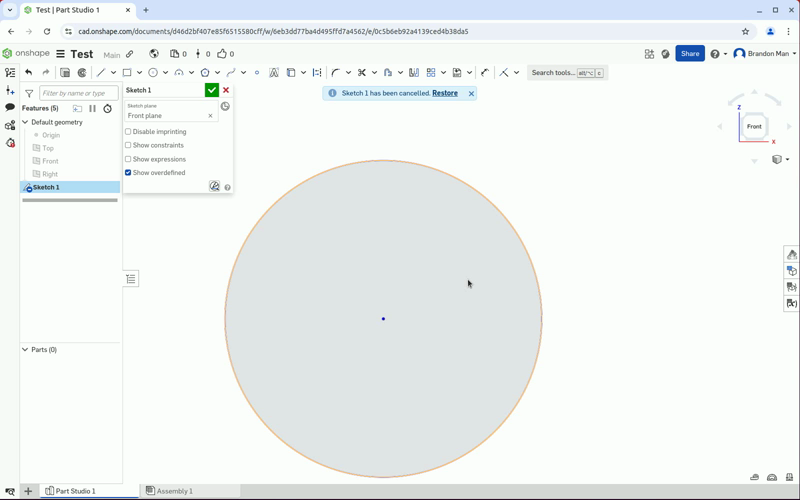
scroll(-6)
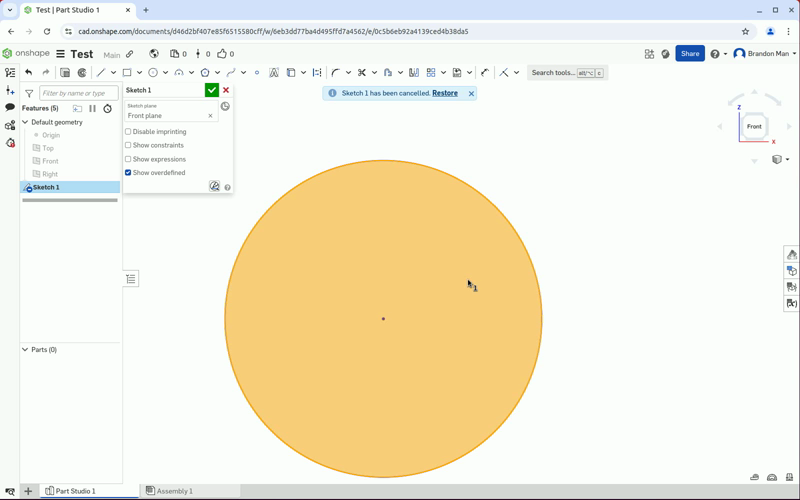
scroll(-6)
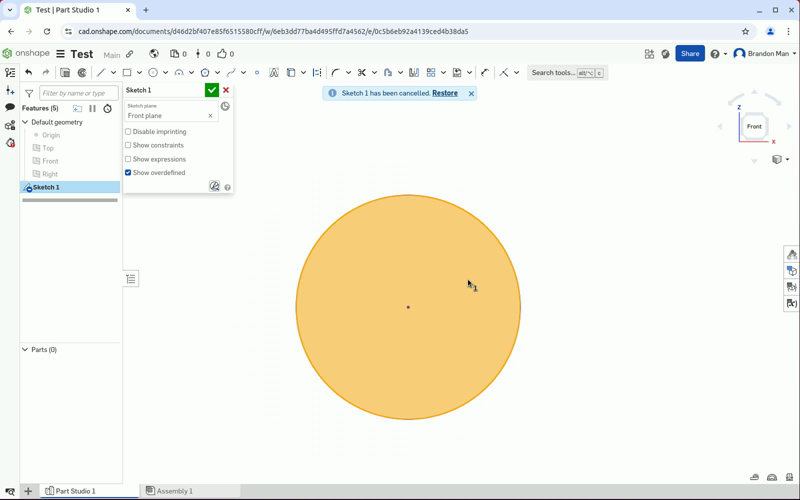
scroll(-6)
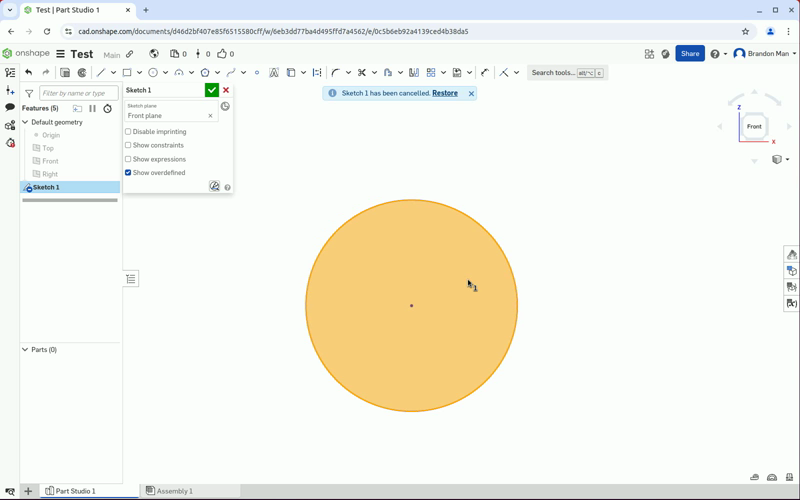
scroll(-6)
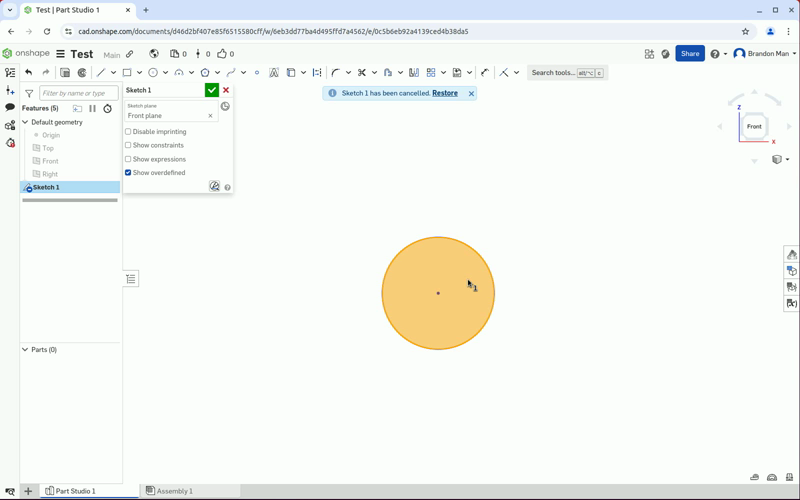
scroll(-6)
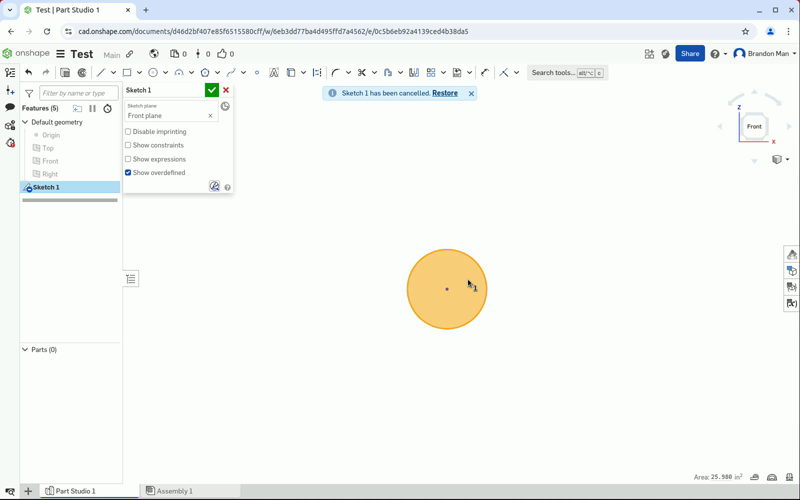
scroll(-6)
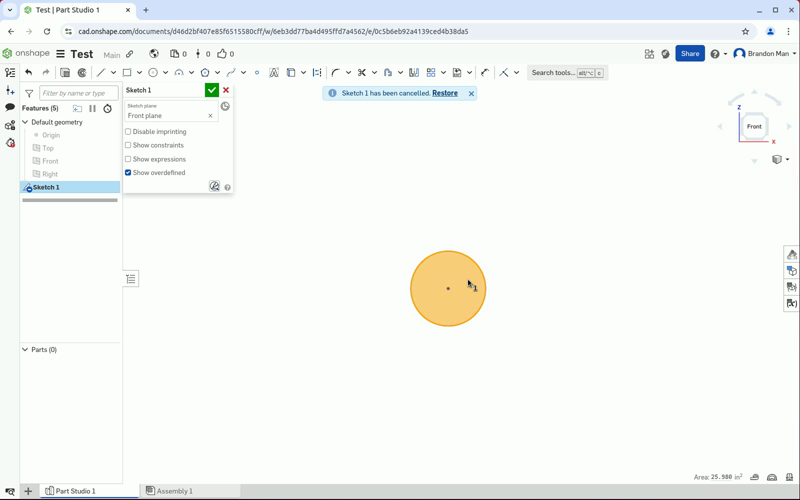
scroll(-6)
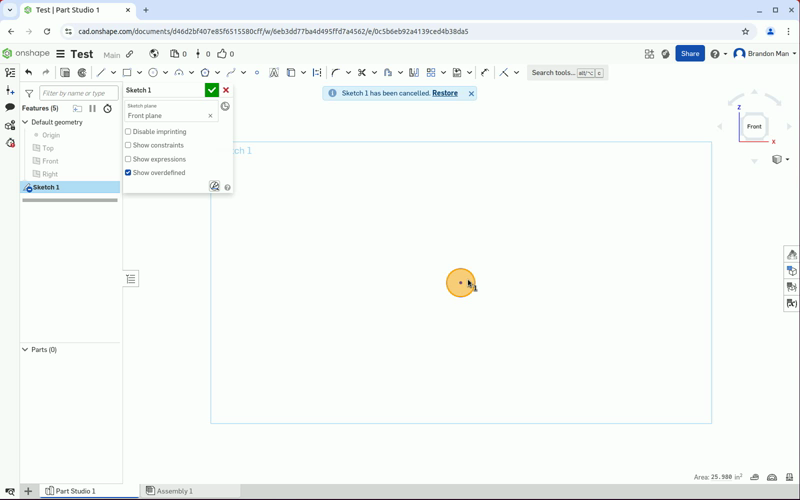
mouse_move(73, 352)
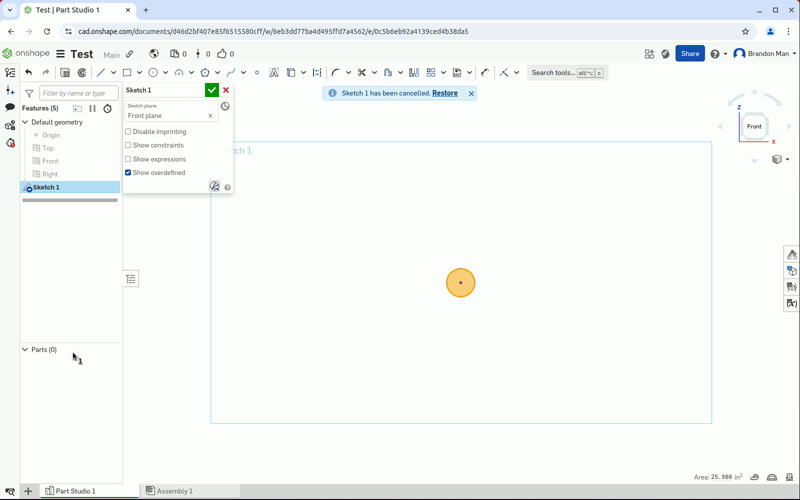
key(shift+y)
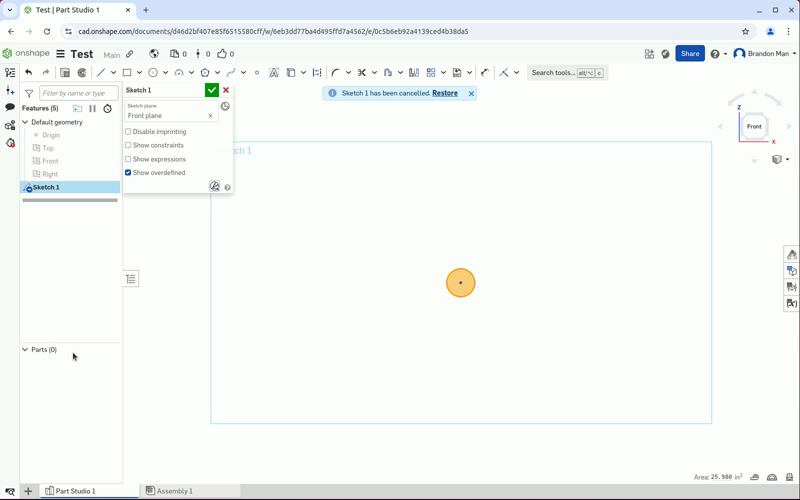
key(shift+e)
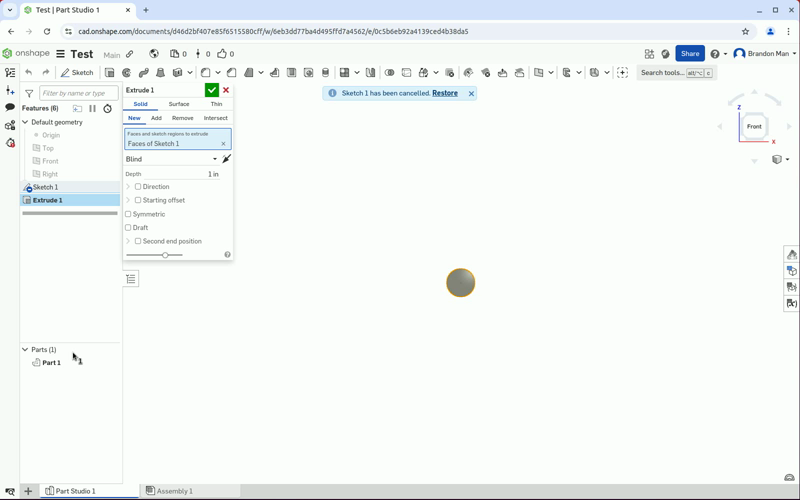
mouse_move(143, 106)
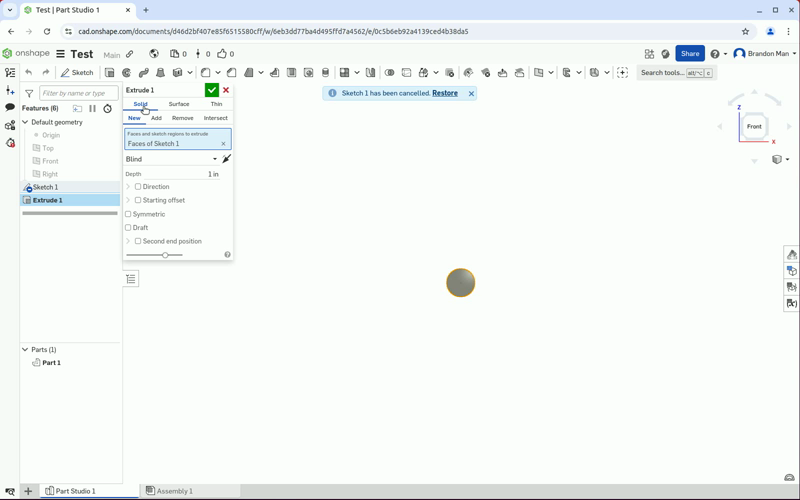
click(143, 106)
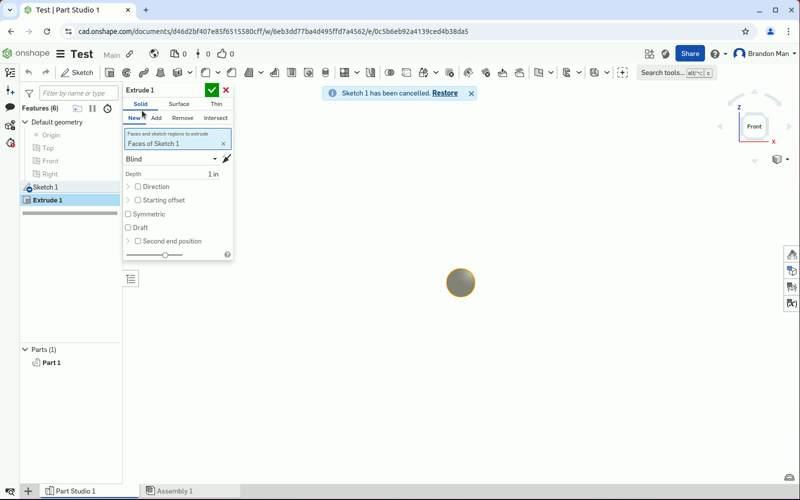
mouse_move(137, 120)
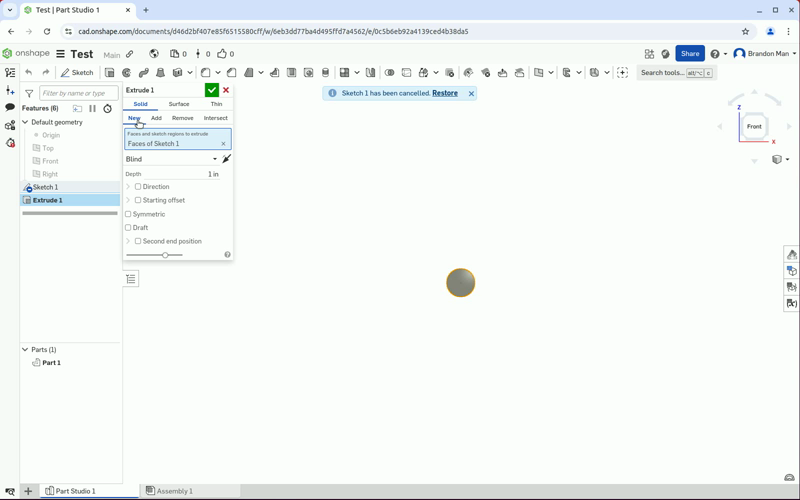
click(137, 120)
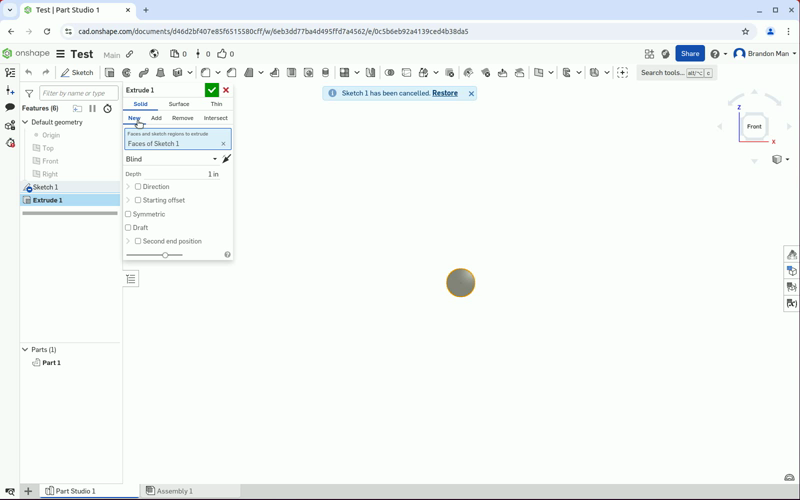
key(tab, 4)
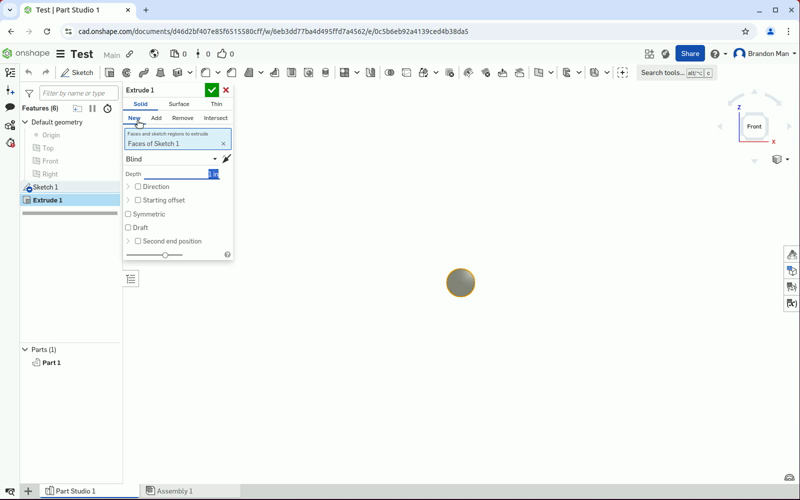
text(22.627)
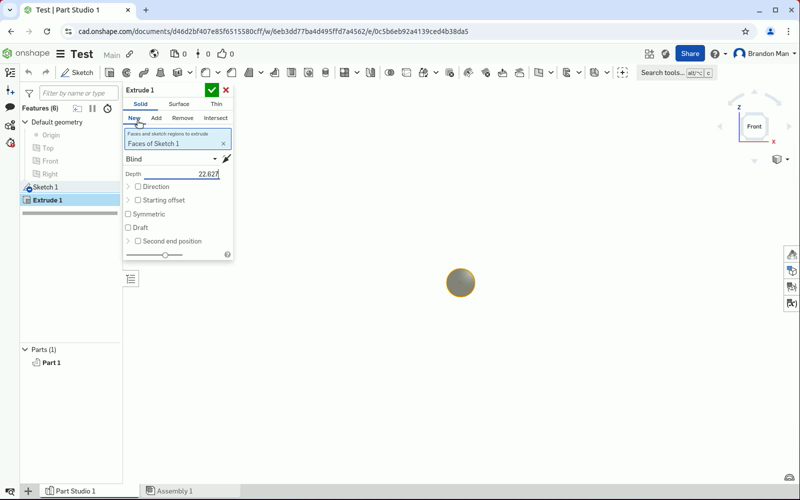
key(enter)
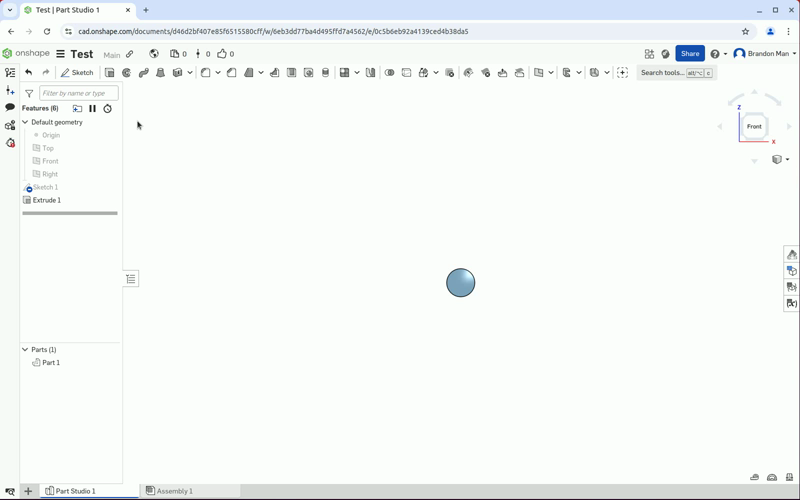
key(shift+h)
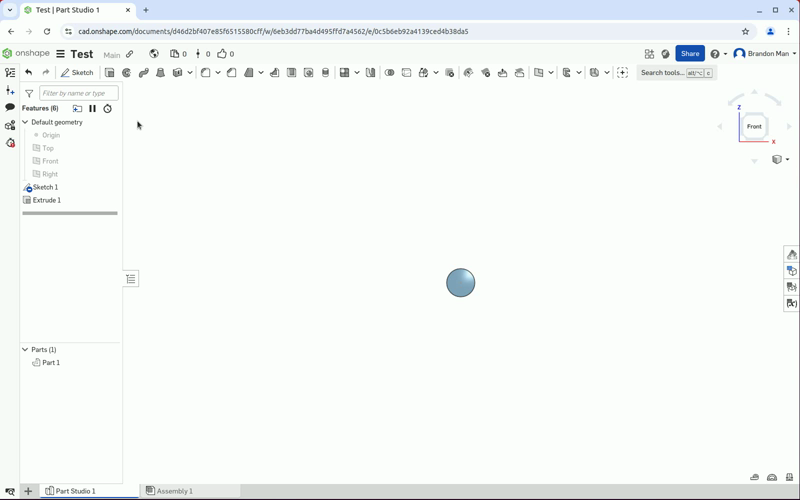
key(shift+h)
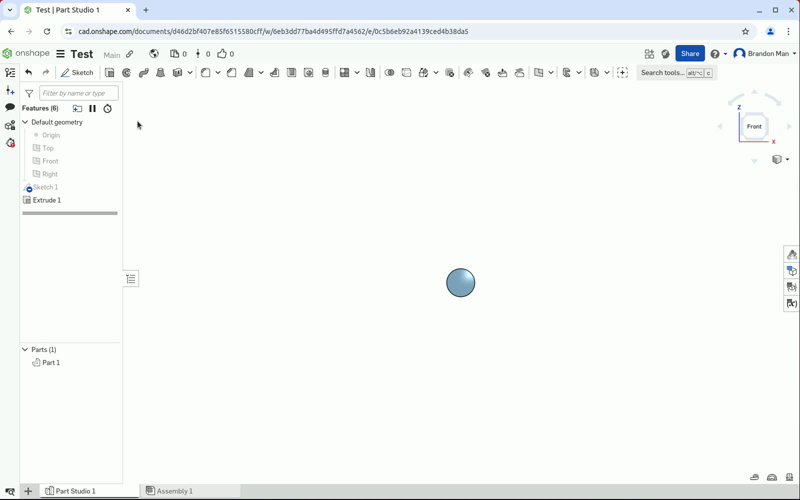
mouse_move(73, 189)
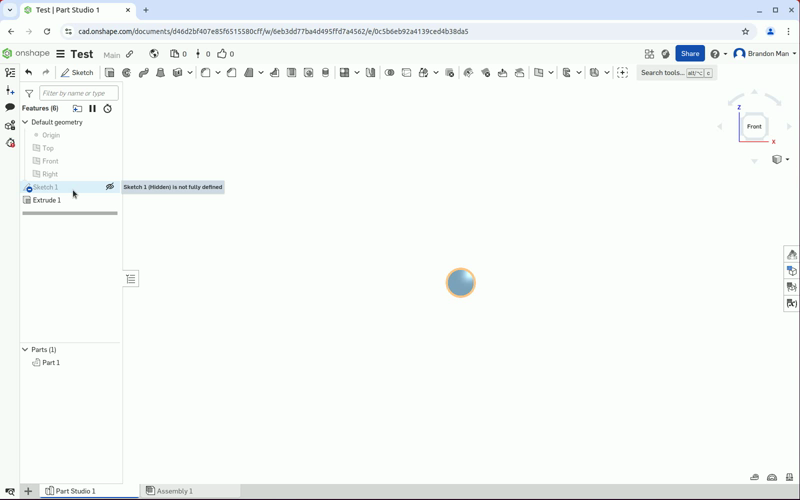
click(73, 189)
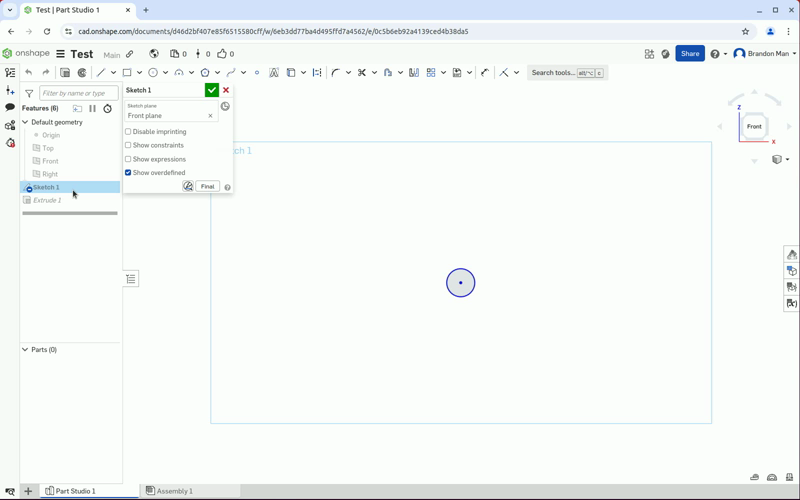
mouse_move(229, 92)
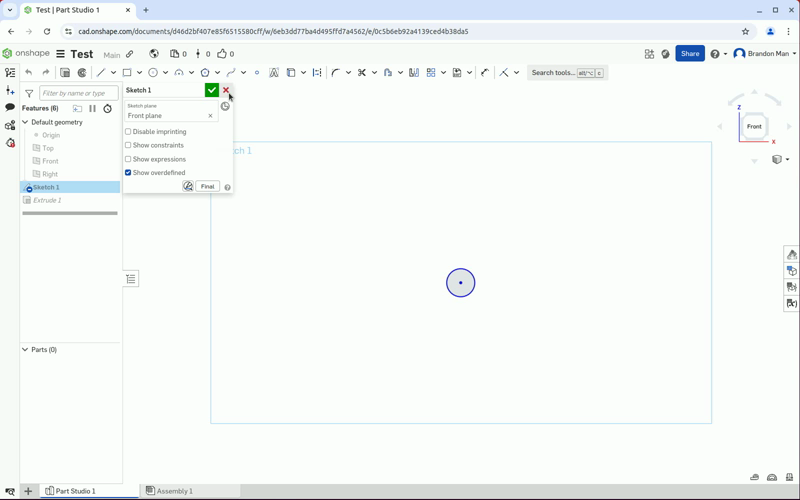
click(229, 92)
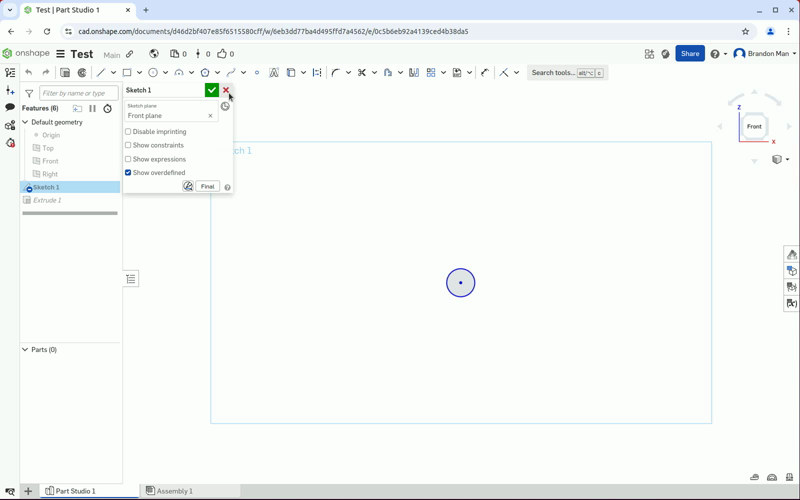
key(shift+s)
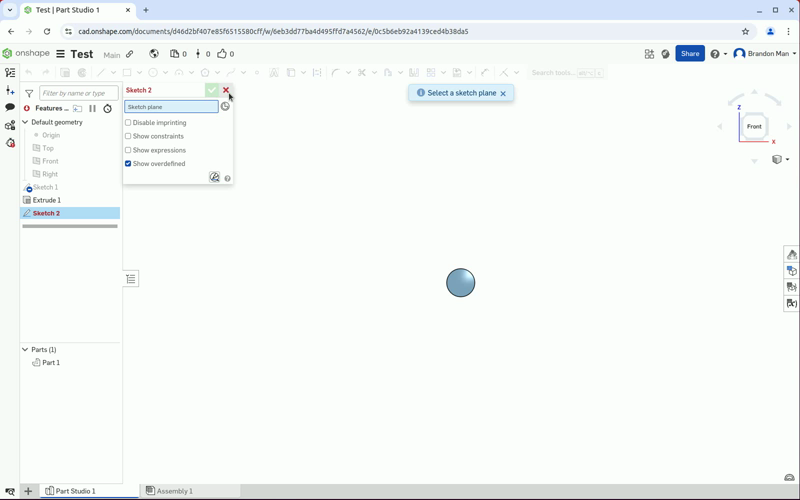
mouse_move(73, 163)
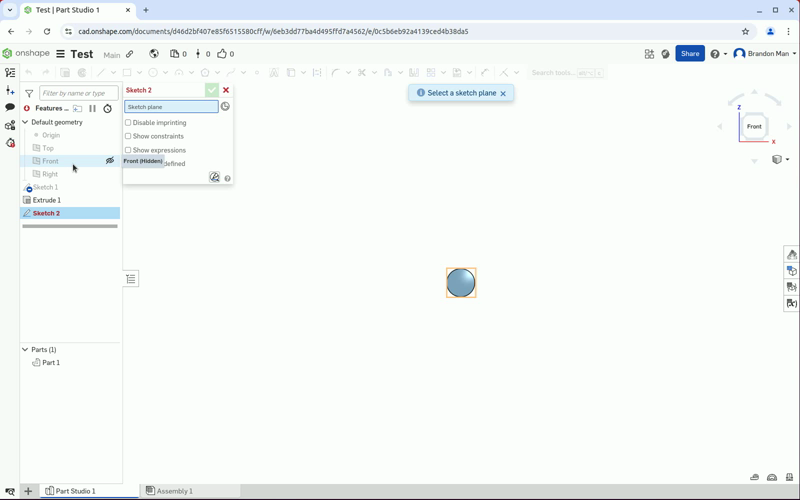
click(73, 163)
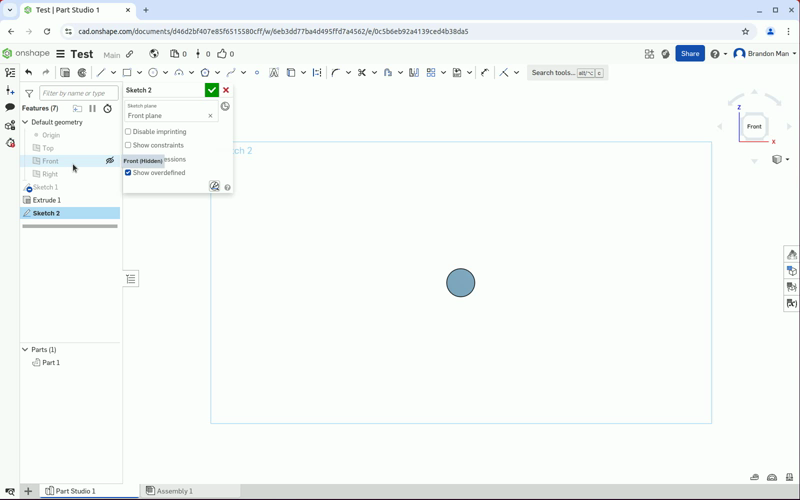
mouse_move(73, 352)
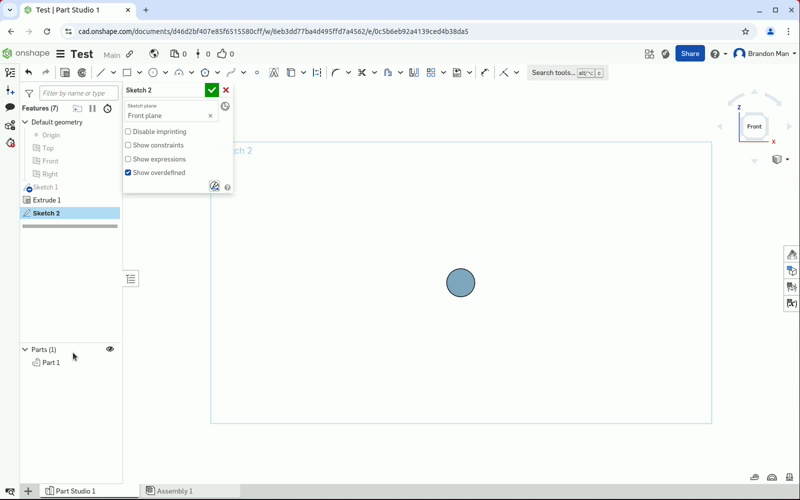
key(y)
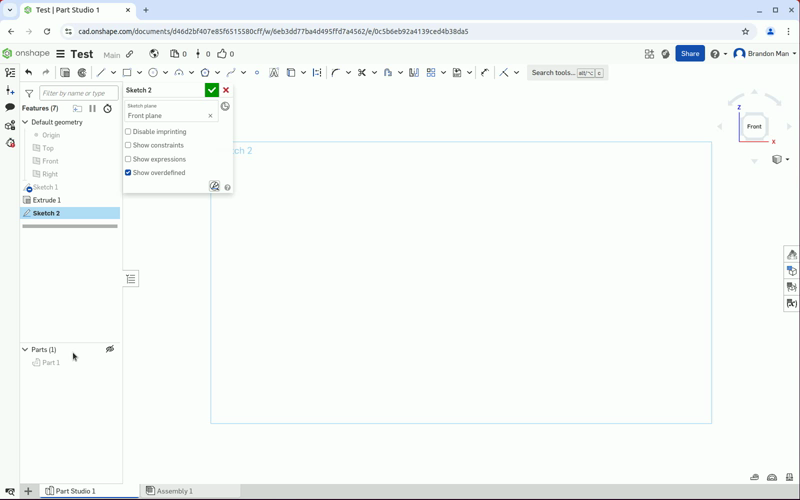
key(l)
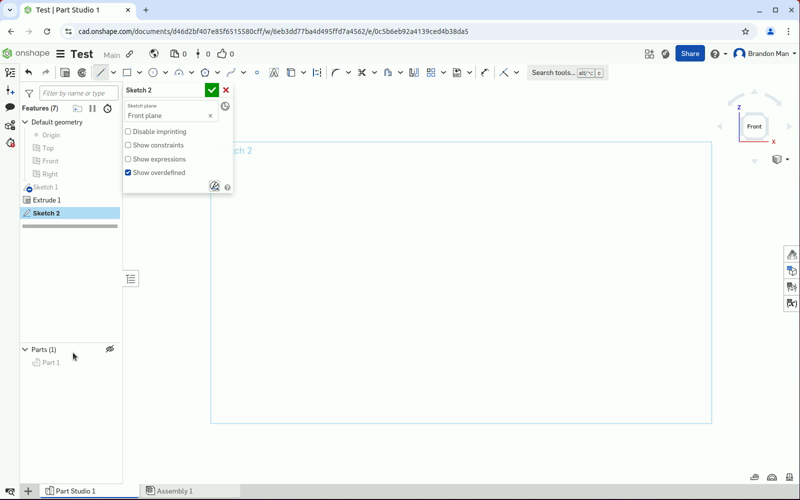
key_down(shift)
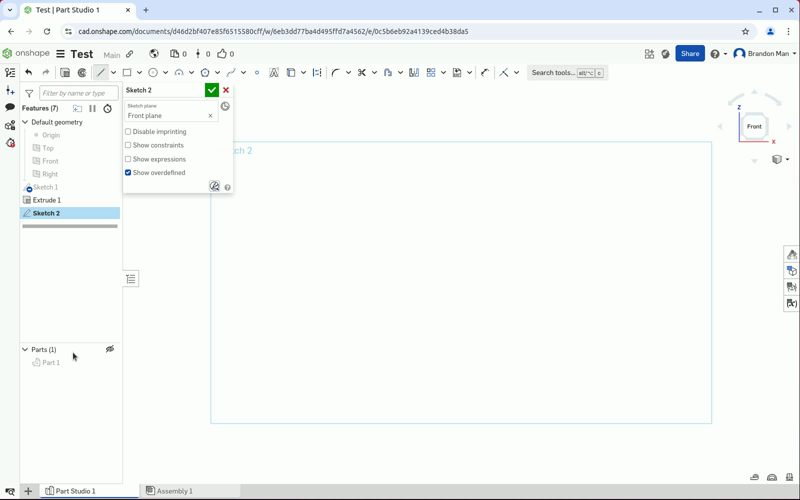
mouse_move(423, 336)
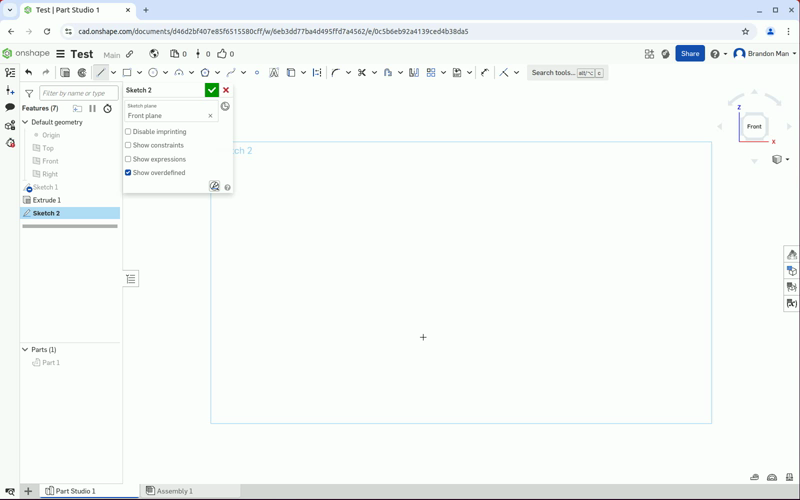
click(423, 336)
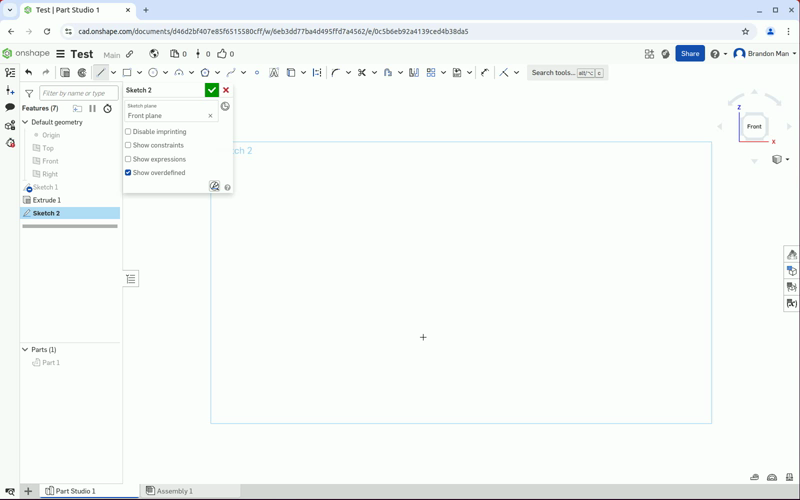
key_up(shift)
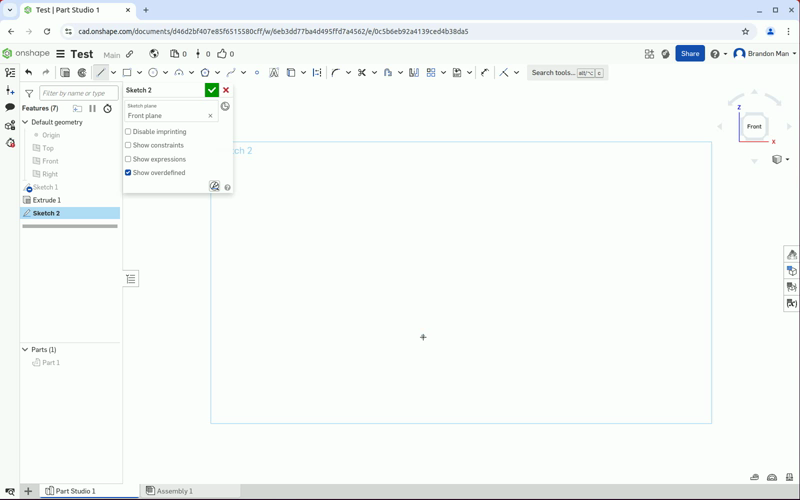
key_down(shift)
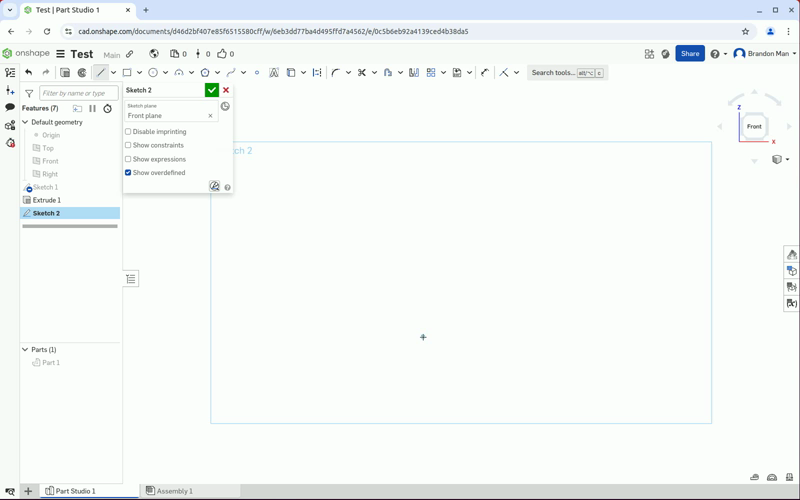
mouse_move(492, 336)
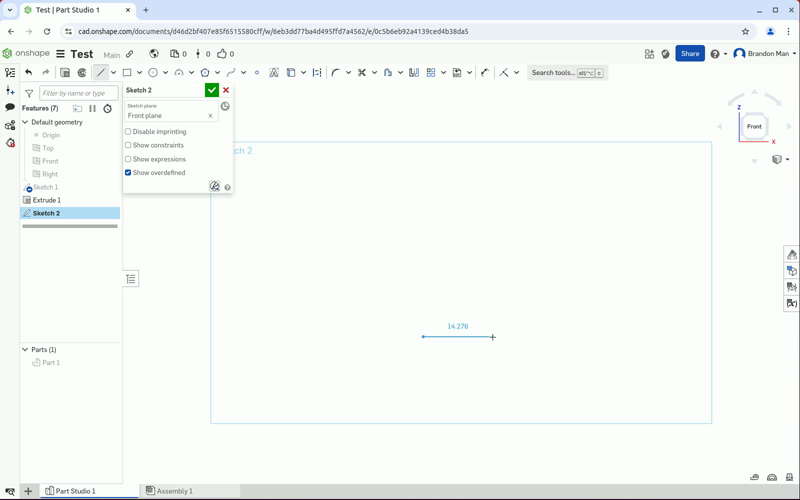
click(492, 336)
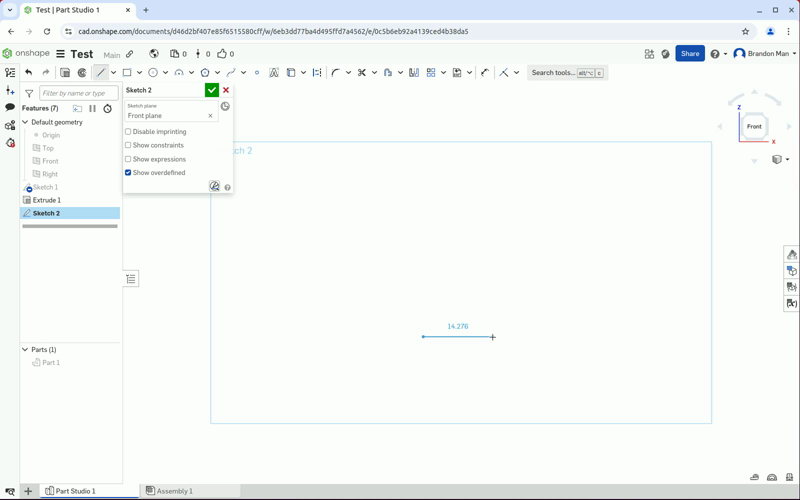
key_up(shift)
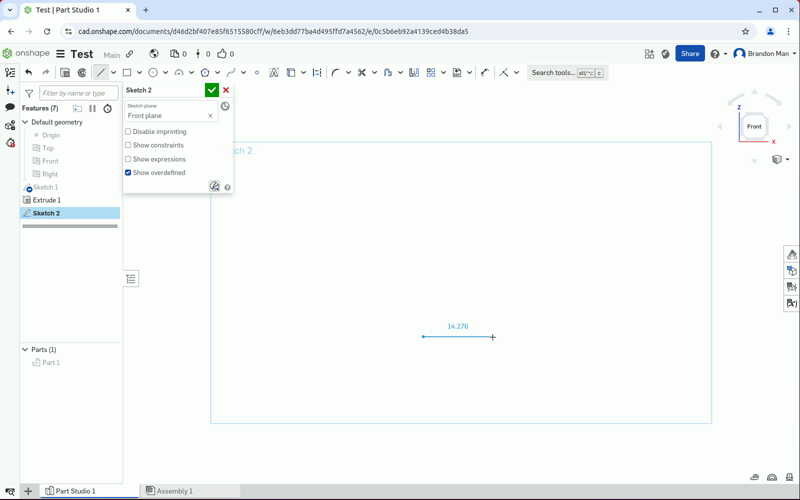
key_down(shift)
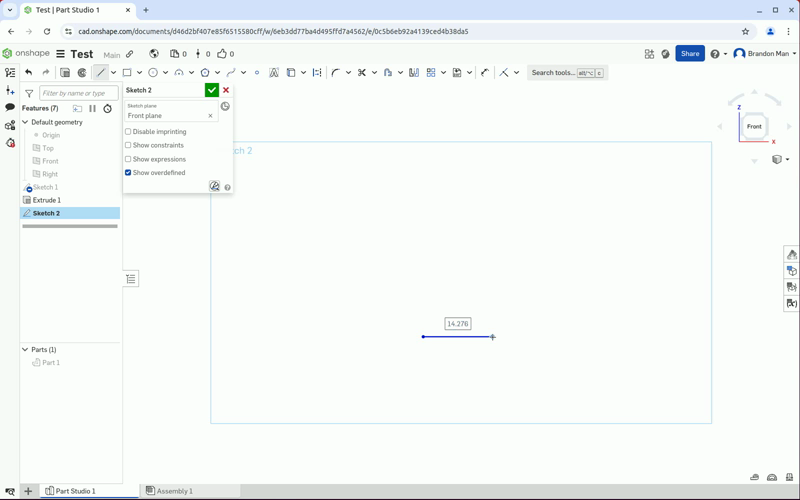
mouse_move(522, 336)
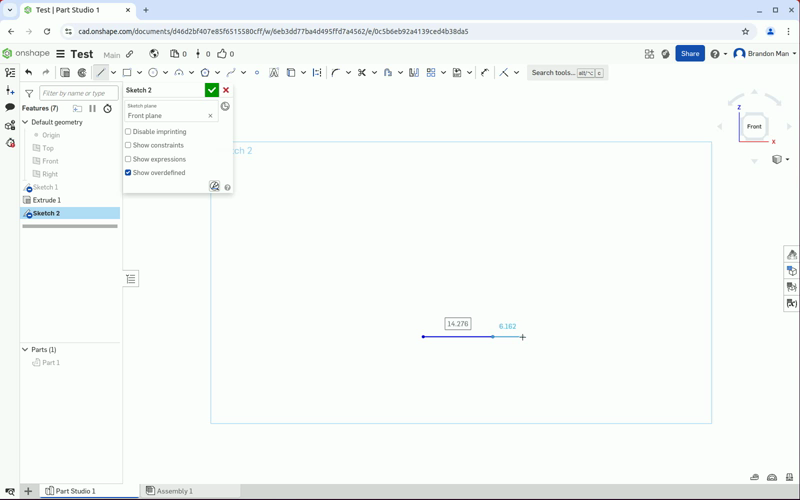
mouse_move(492, 322)
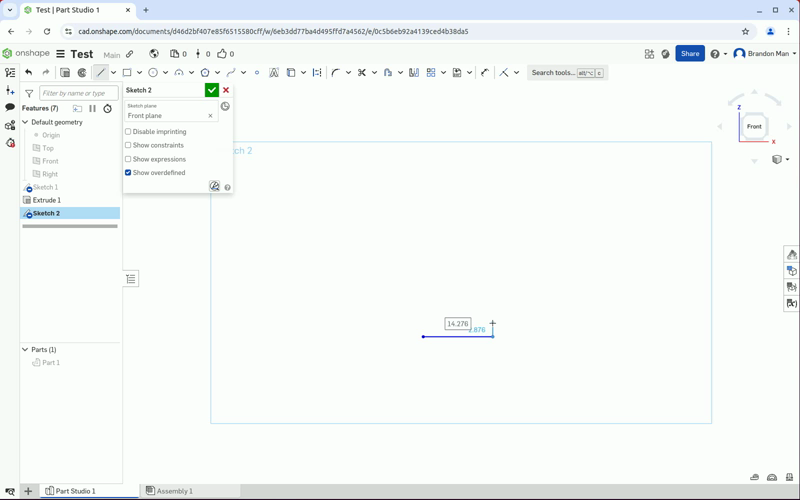
click(492, 322)
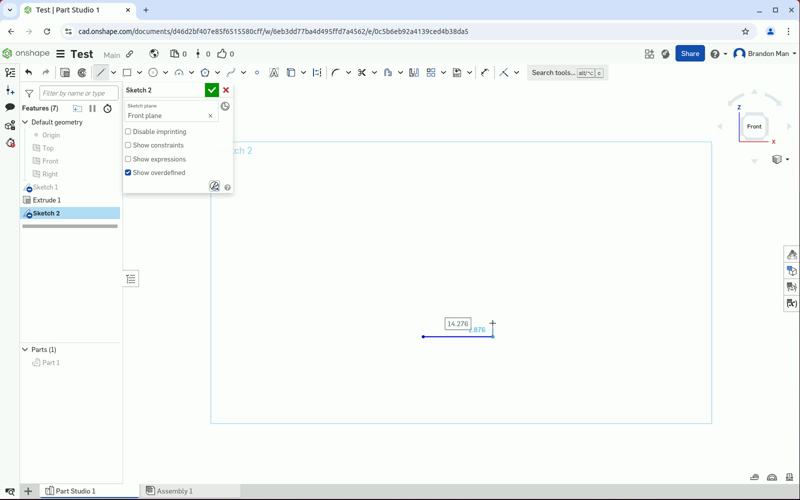
key_up(shift)
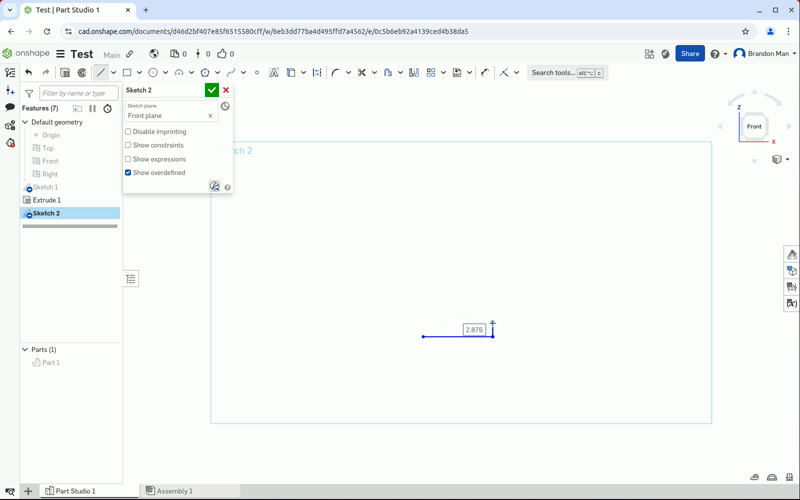
key_down(shift)
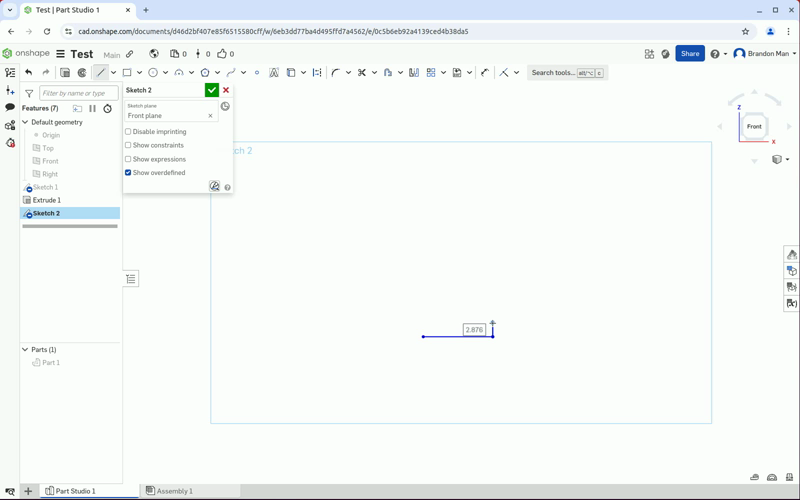
mouse_move(423, 322)
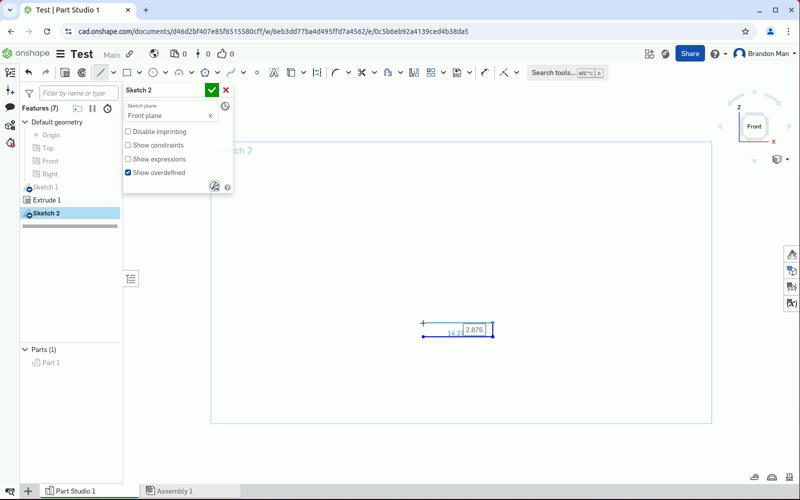
click(423, 322)
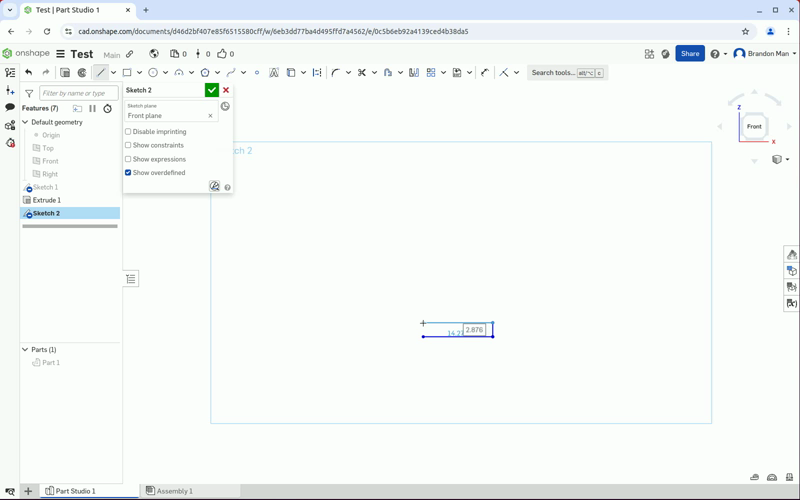
key_up(shift)
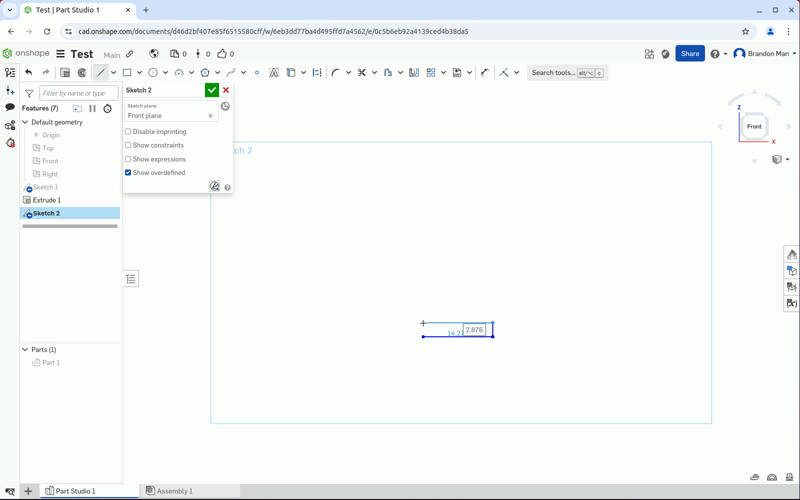
mouse_move(453, 322)
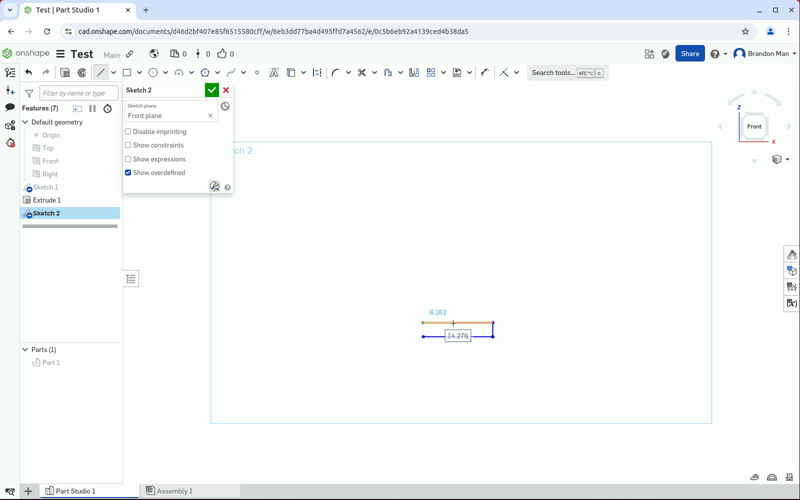
key_down(shift)
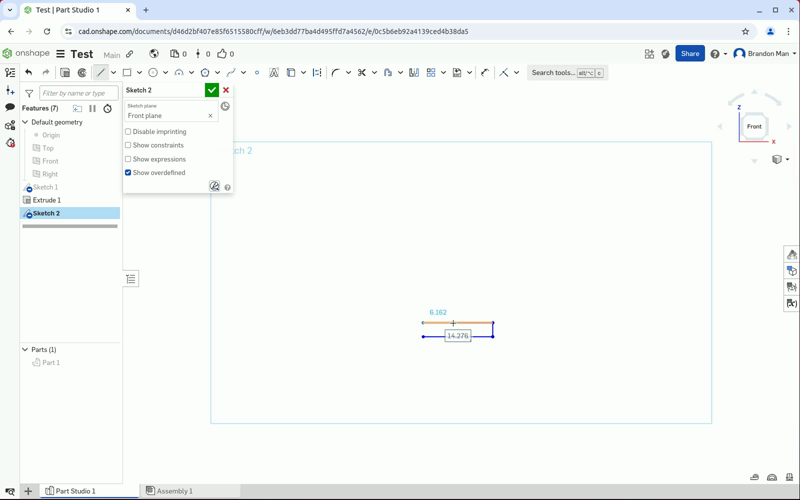
mouse_move(423, 336)
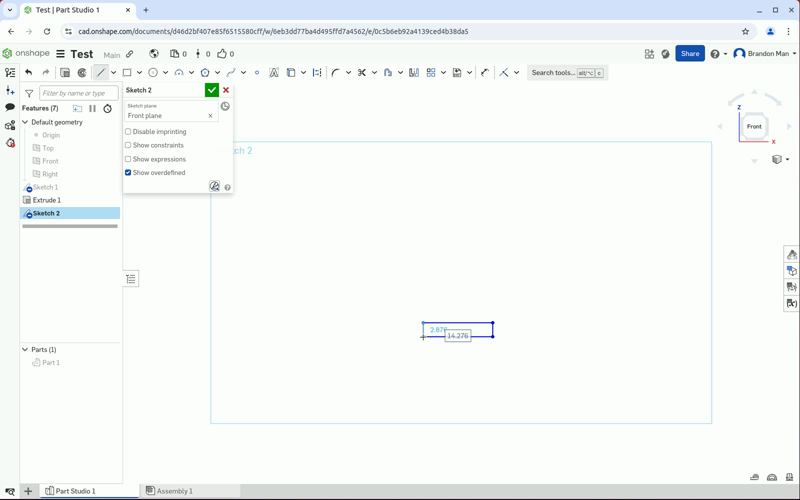
key_up(shift)
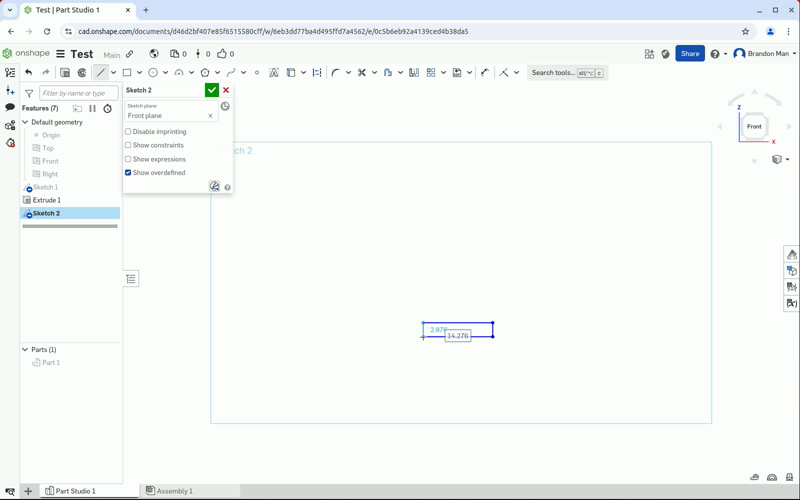
click(423, 336)
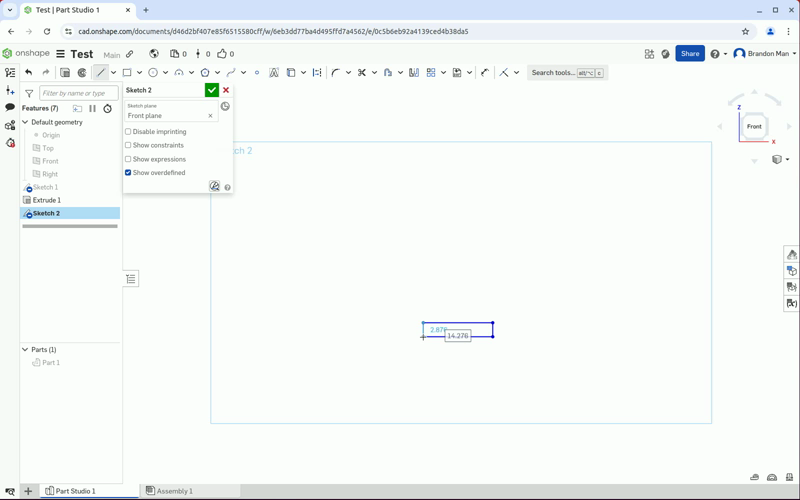
key(esc)
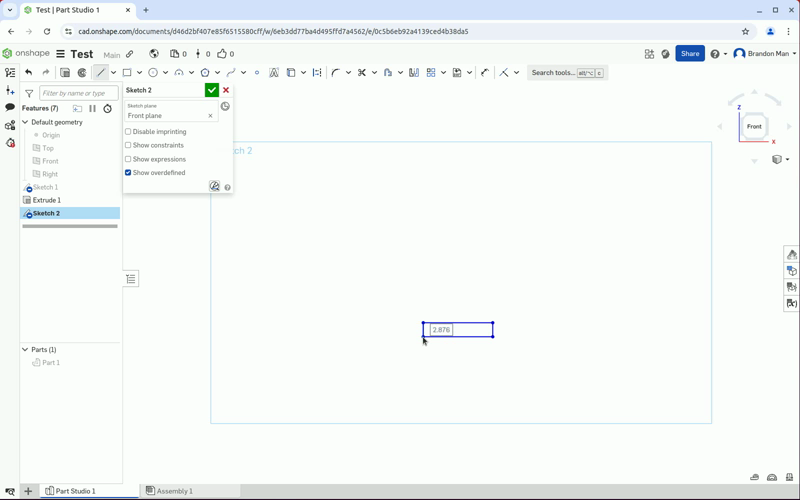
mouse_move(435, 324)
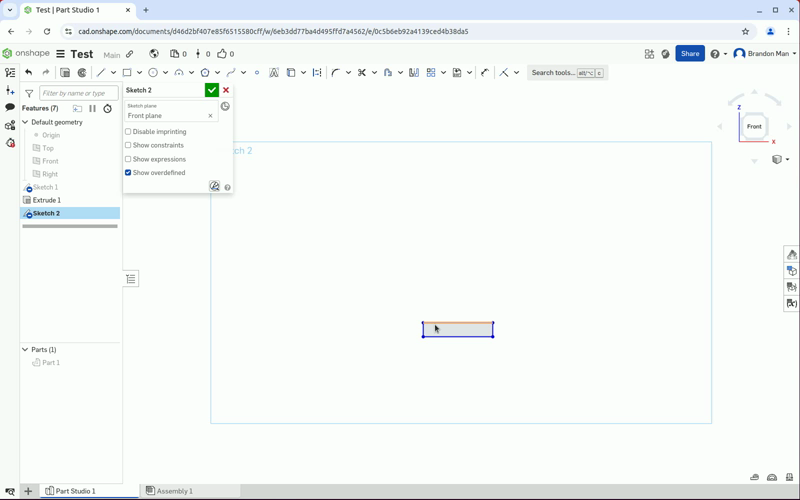
scroll(6)
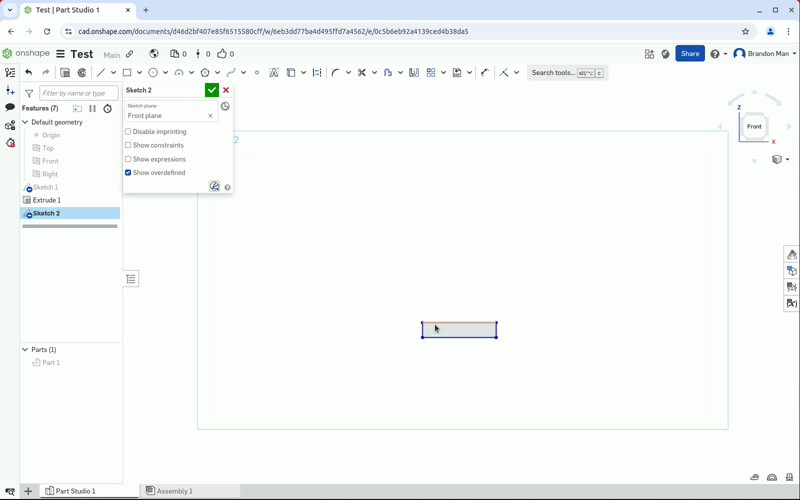
scroll(6)
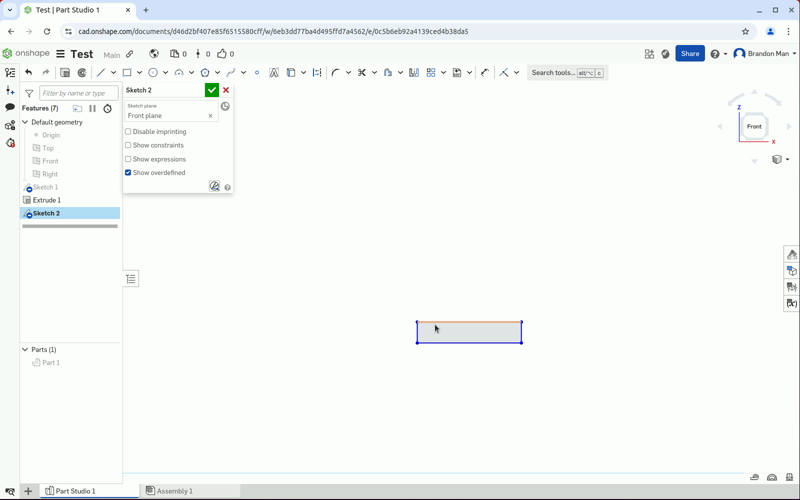
scroll(6)
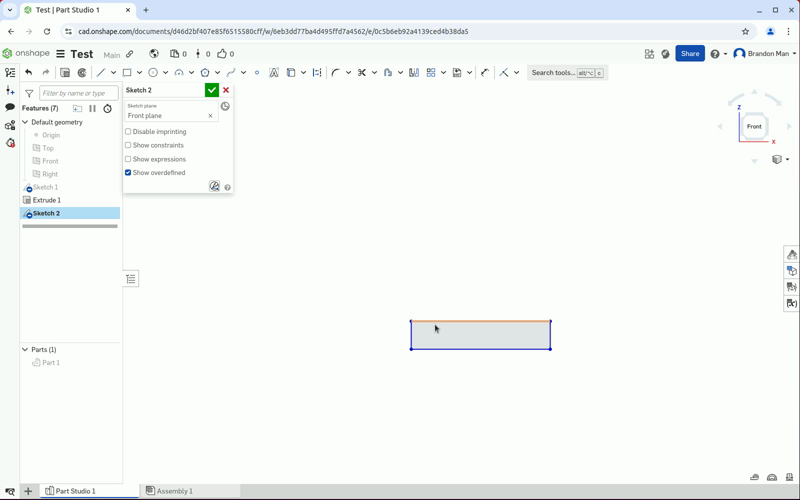
scroll(6)
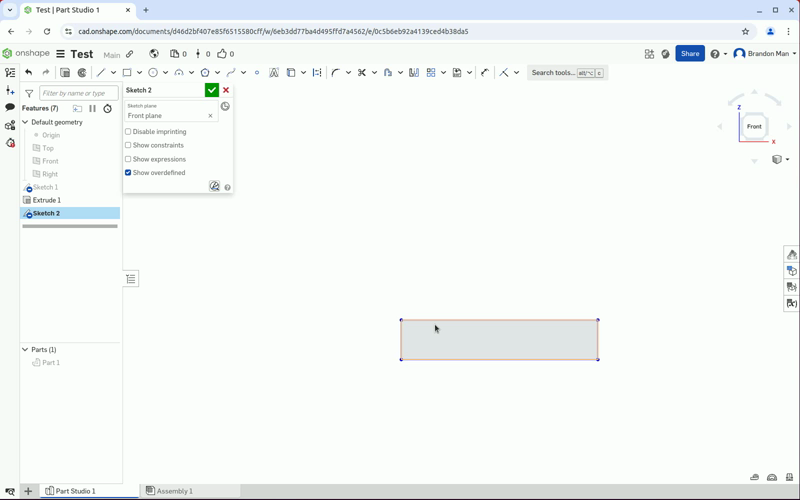
scroll(6)
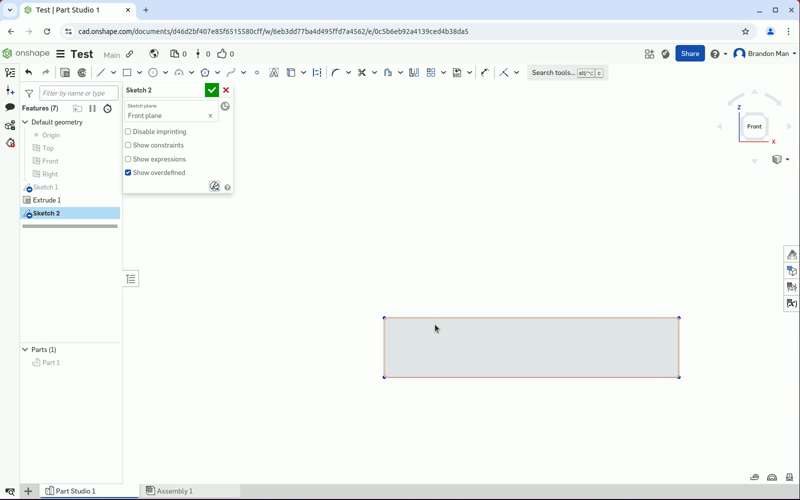
scroll(6)
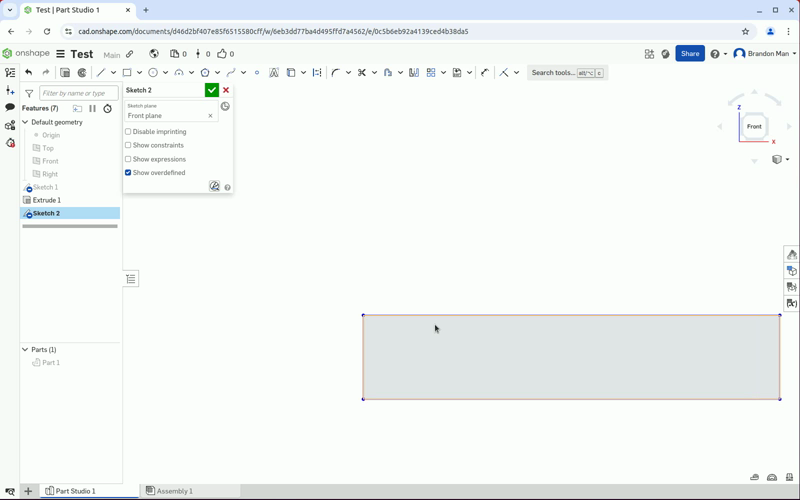
scroll(6)
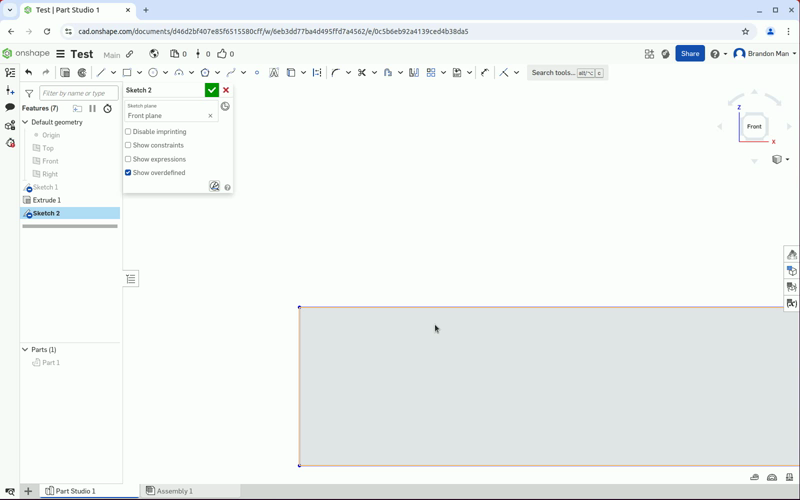
click(435, 324)
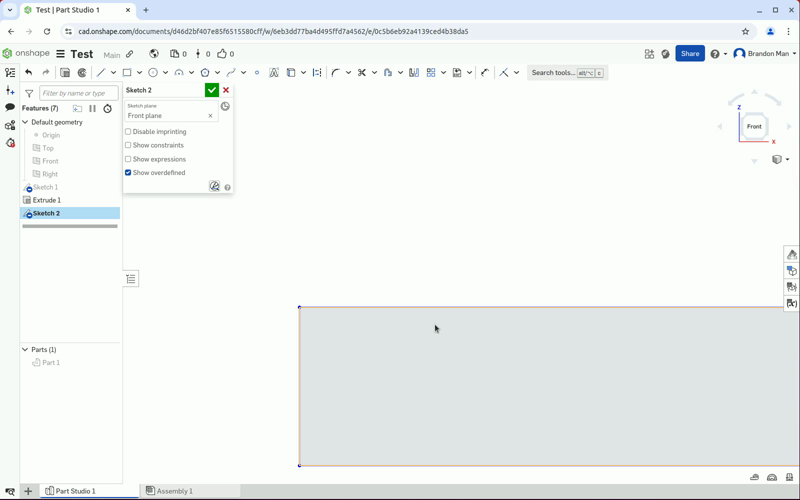
scroll(-6)
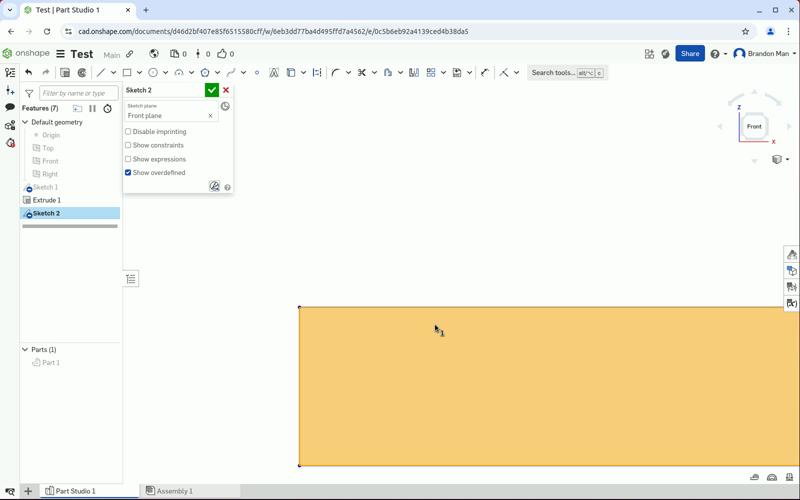
scroll(-6)
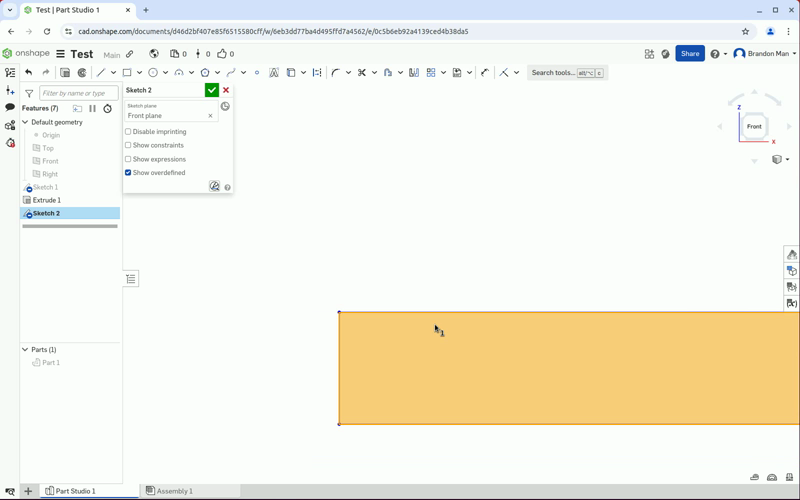
scroll(-6)
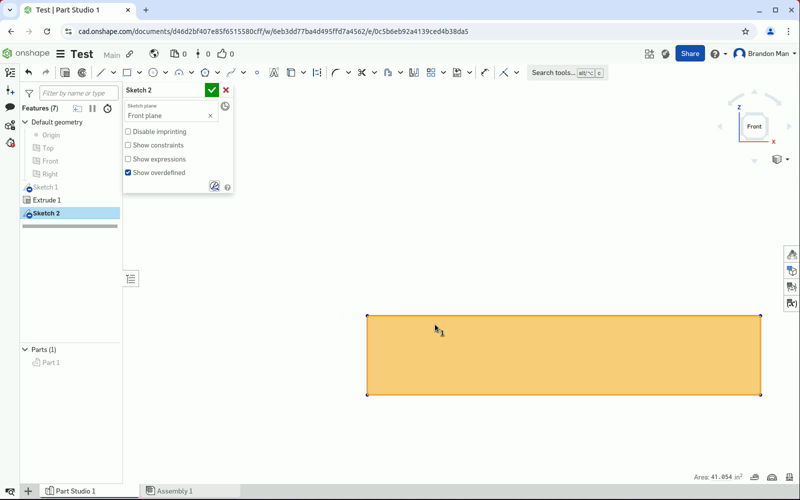
scroll(-6)
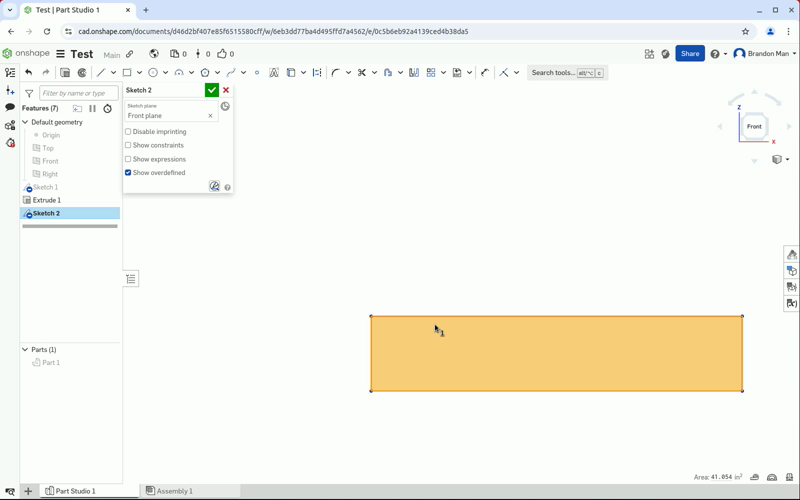
scroll(-6)
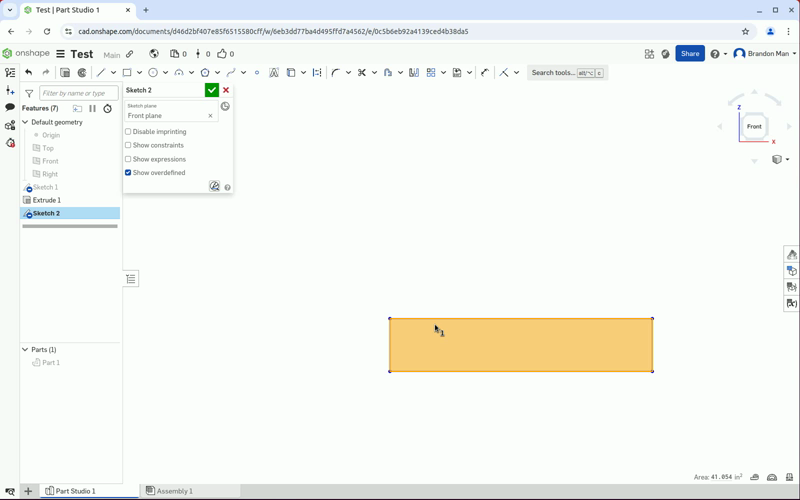
scroll(-6)
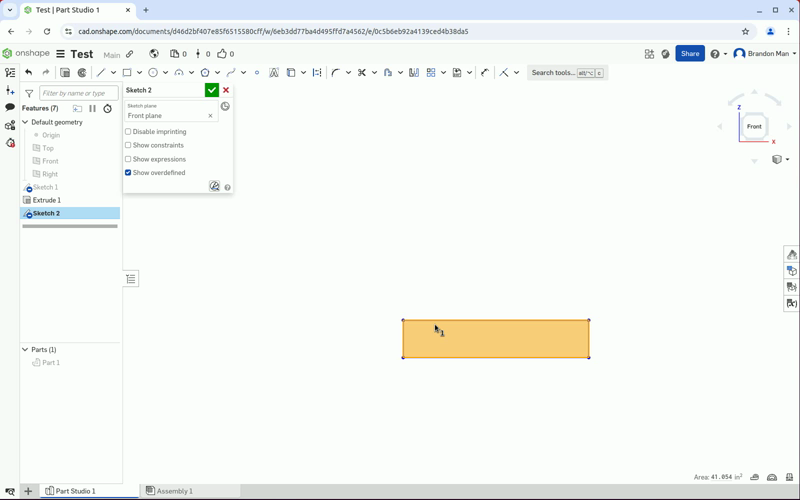
scroll(-6)
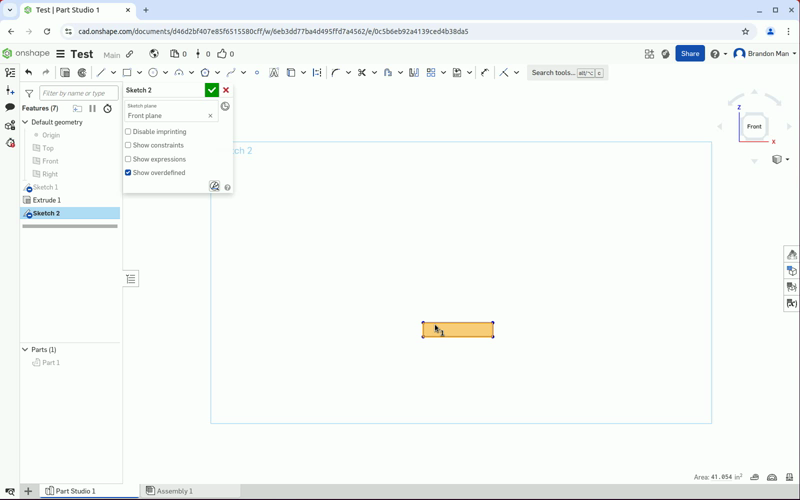
mouse_move(73, 352)
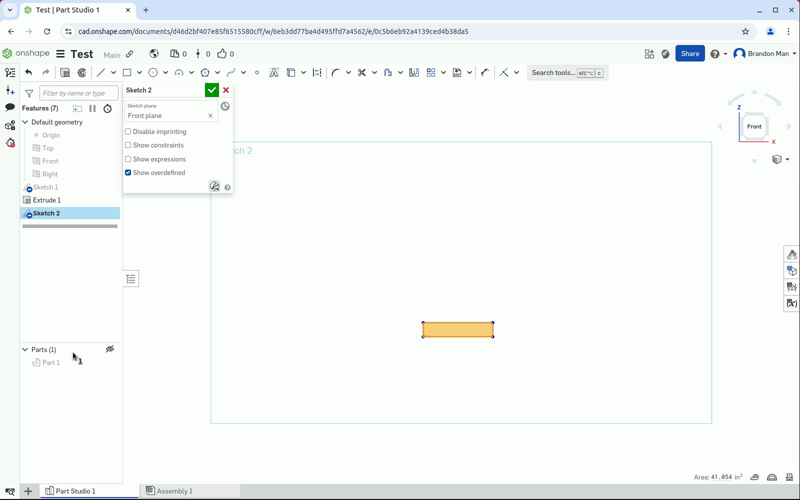
key(shift+y)
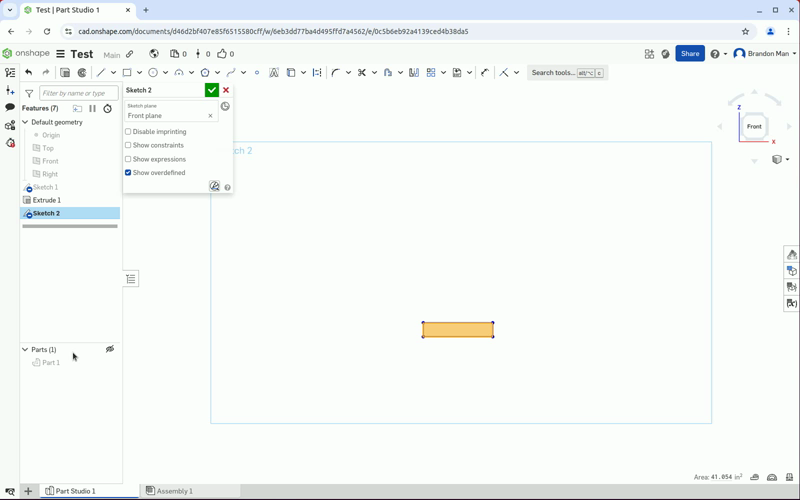
key(shift+e)
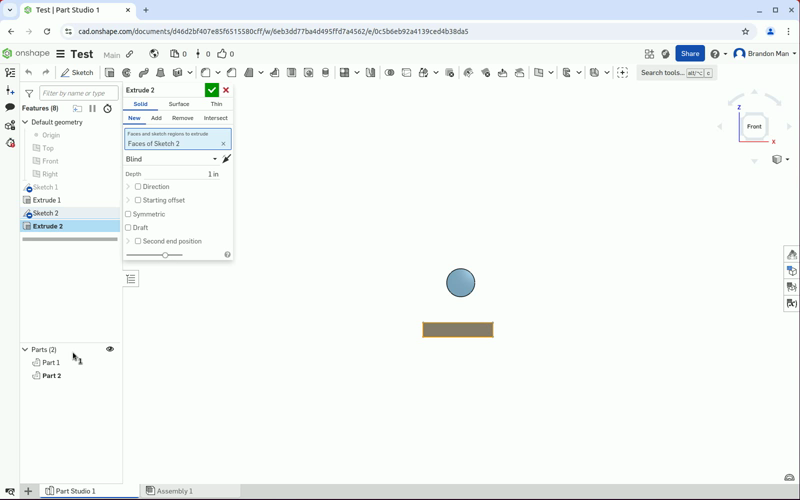
mouse_move(143, 106)
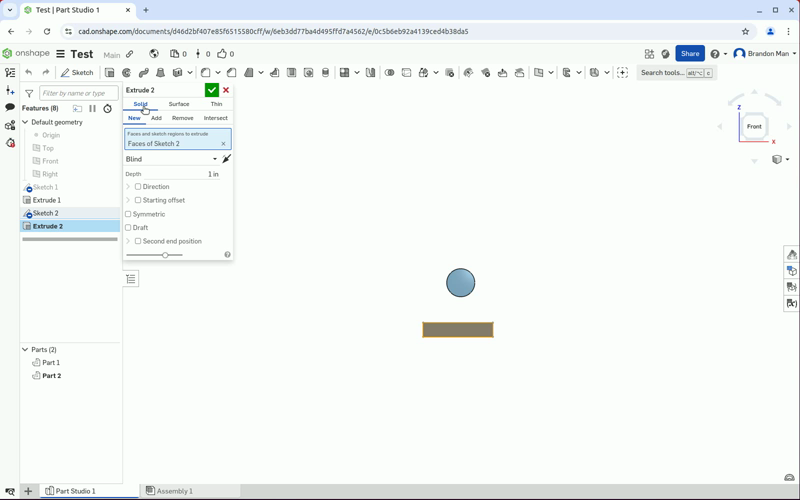
click(143, 106)
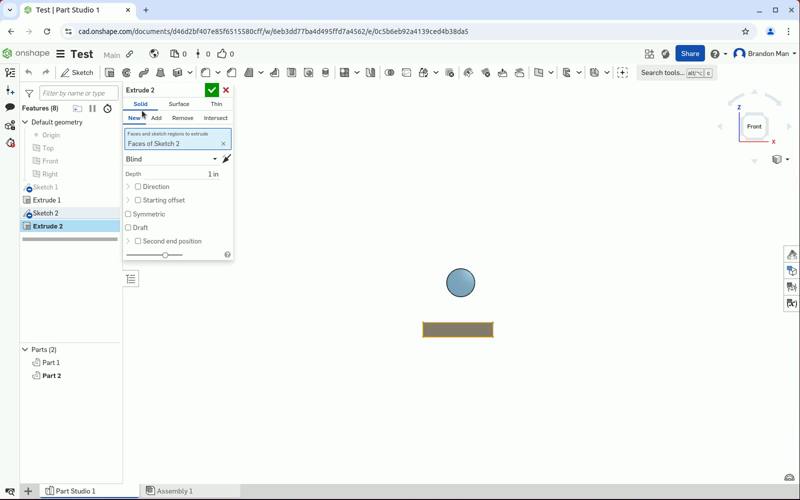
mouse_move(137, 120)
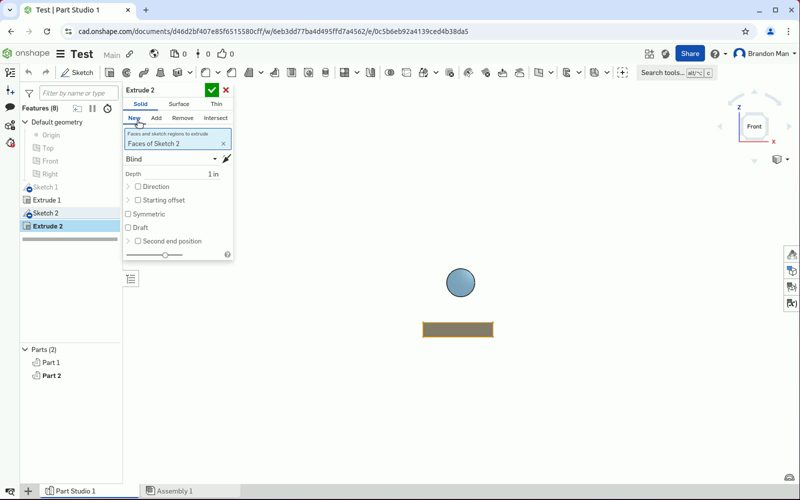
click(137, 120)
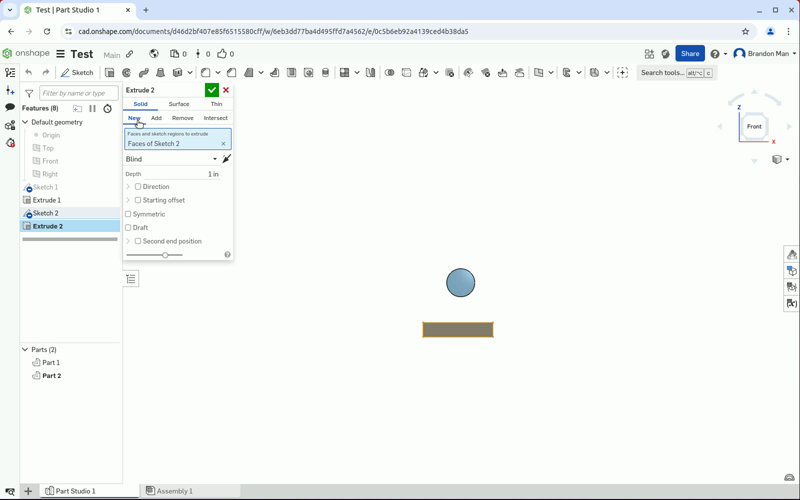
key(tab, 4)
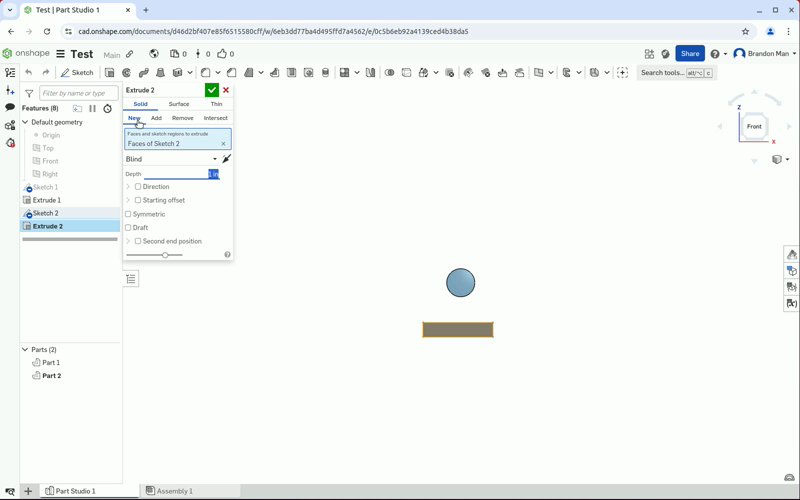
text(2.889)
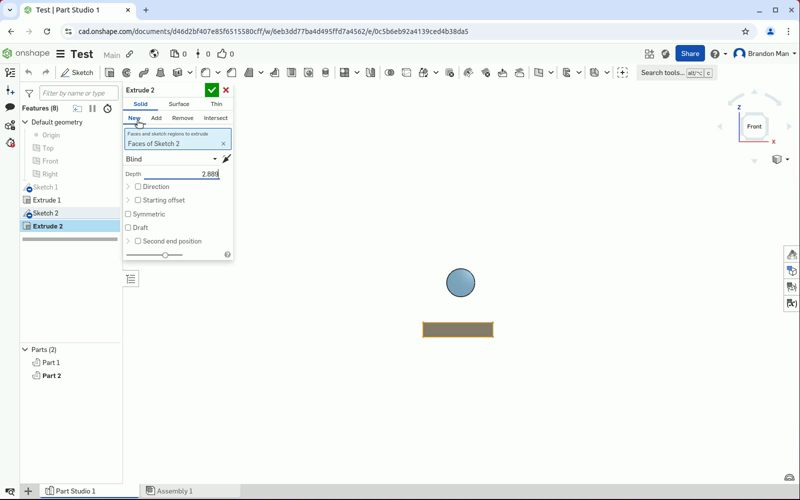
key(enter)
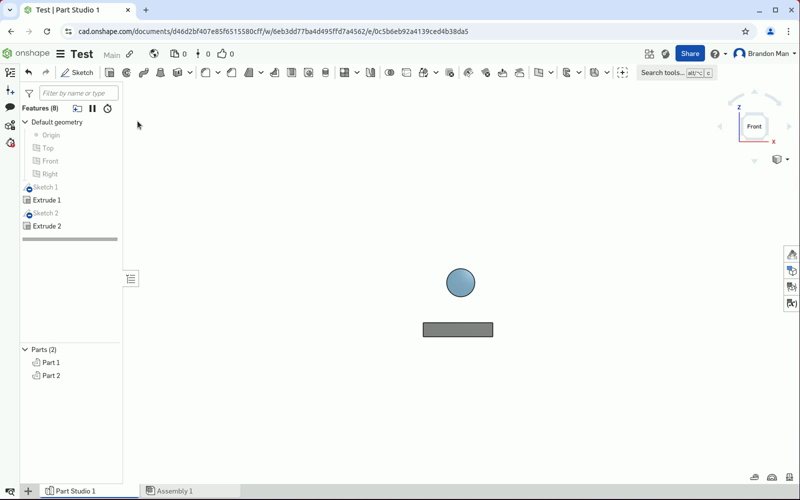
key(shift+h)
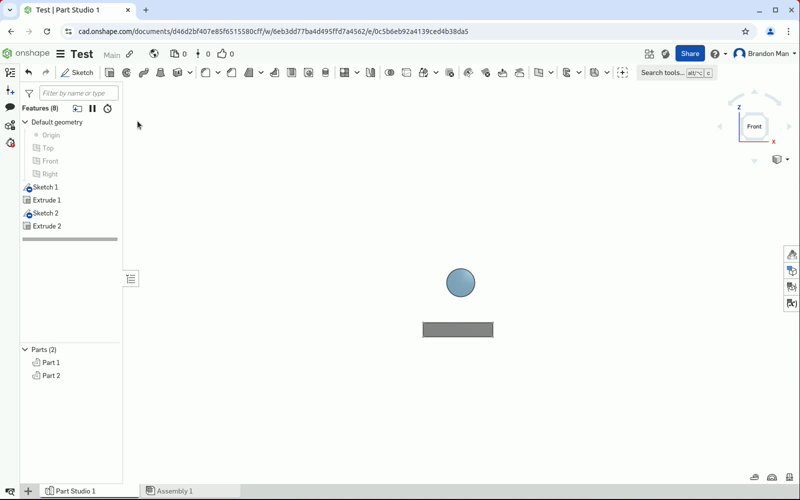
key(shift+h)
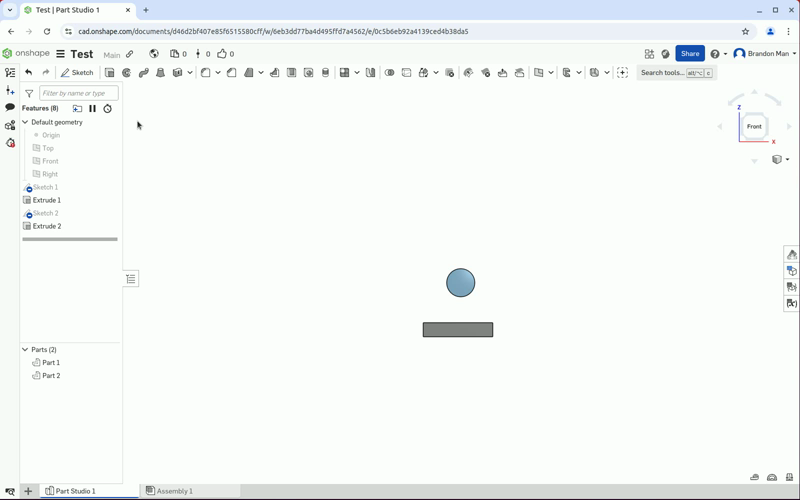
mouse_move(73, 189)
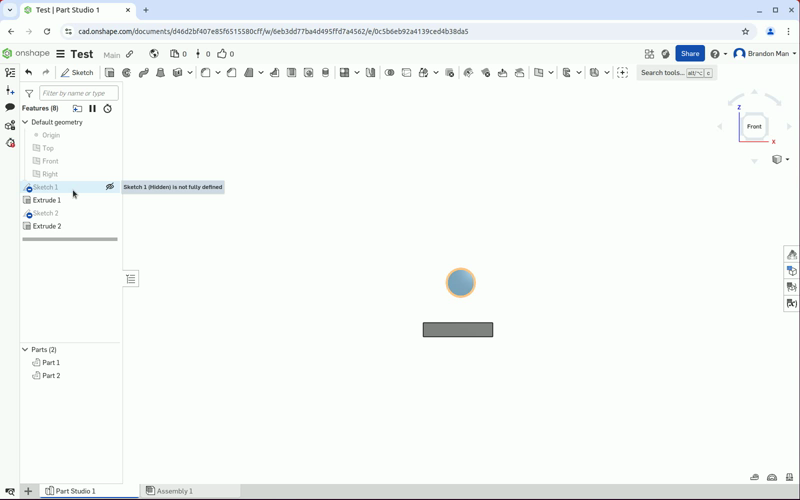
click(73, 189)
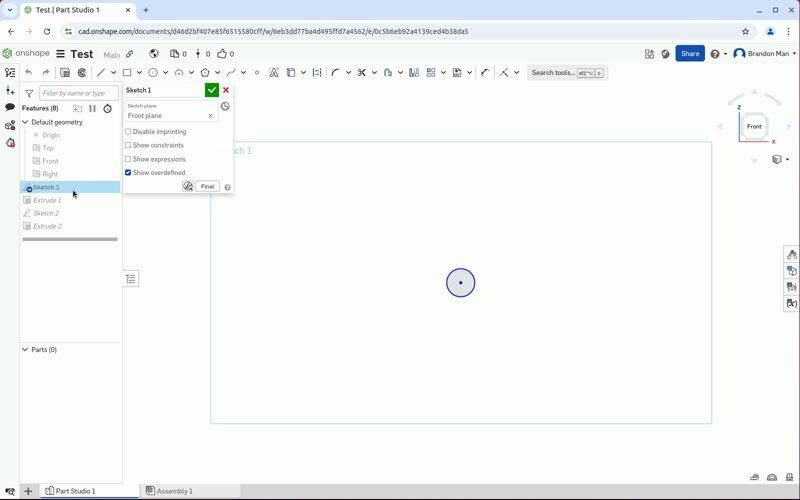
mouse_move(229, 92)
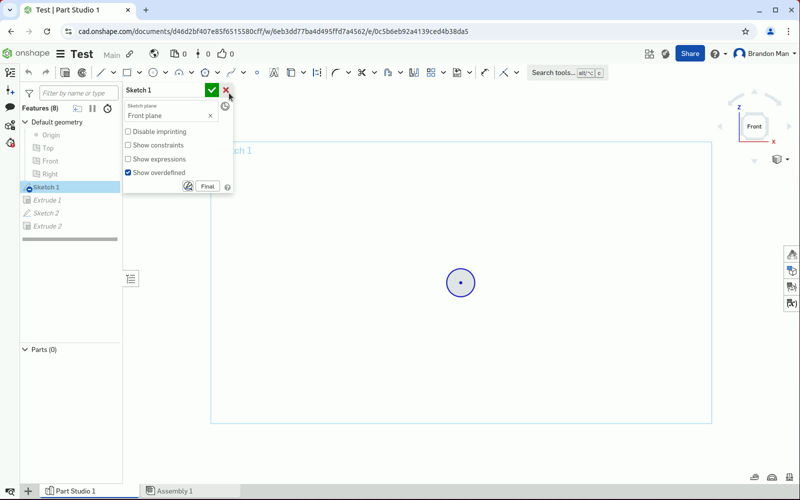
click(229, 92)
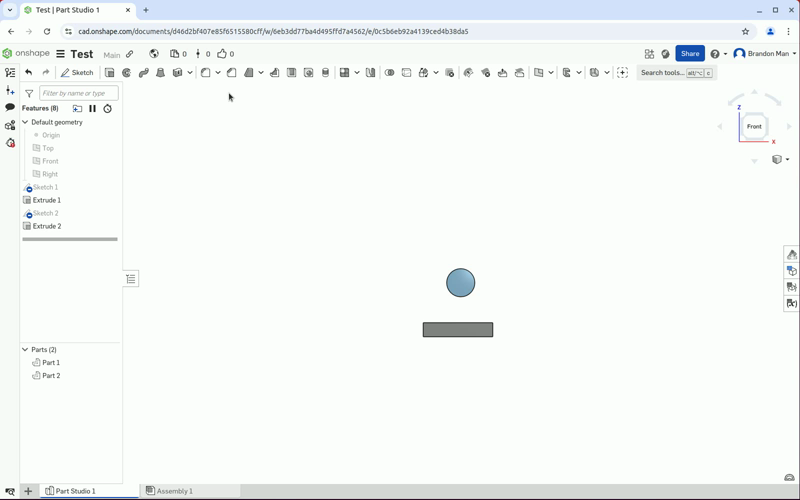
mouse_move(541, 75)
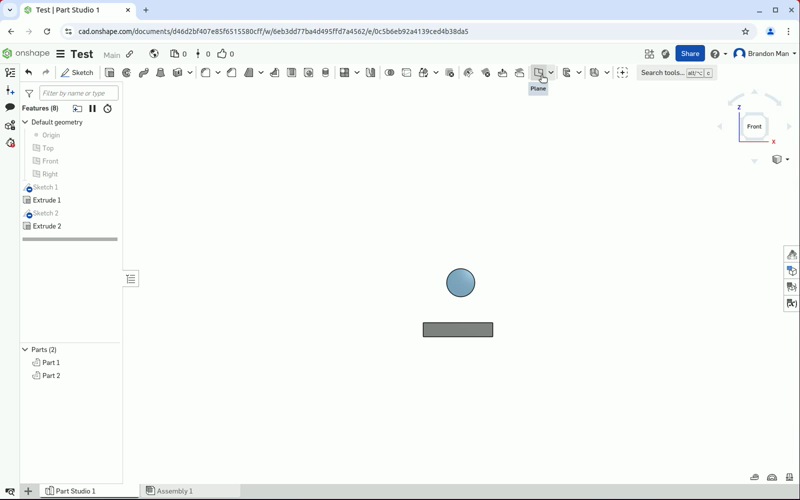
click(541, 75)
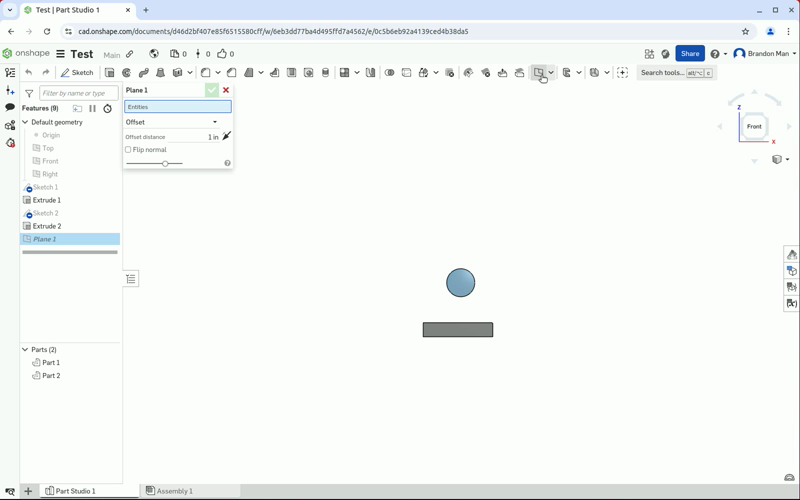
mouse_move(73, 163)
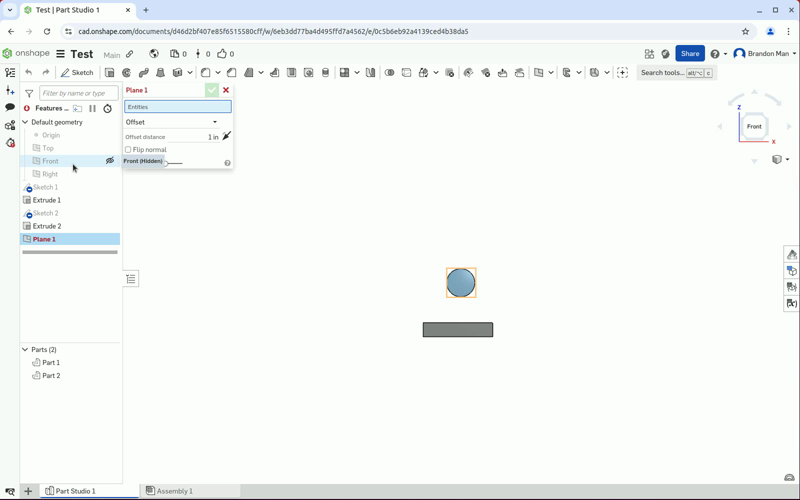
click(73, 163)
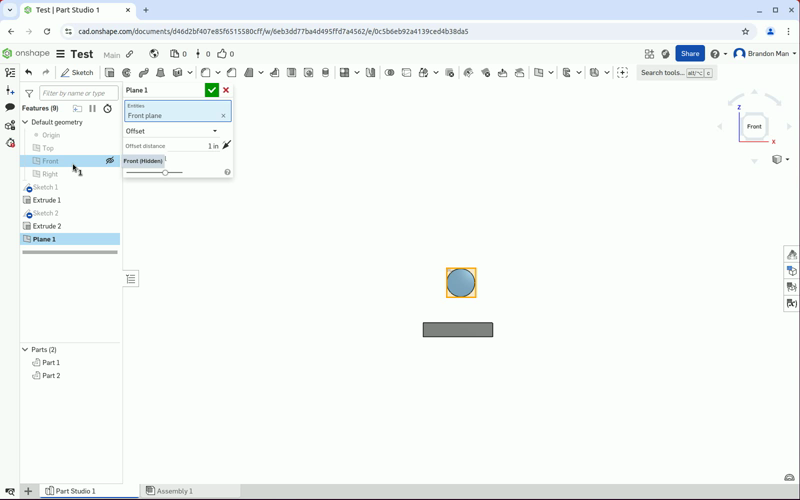
key(tab, 2)
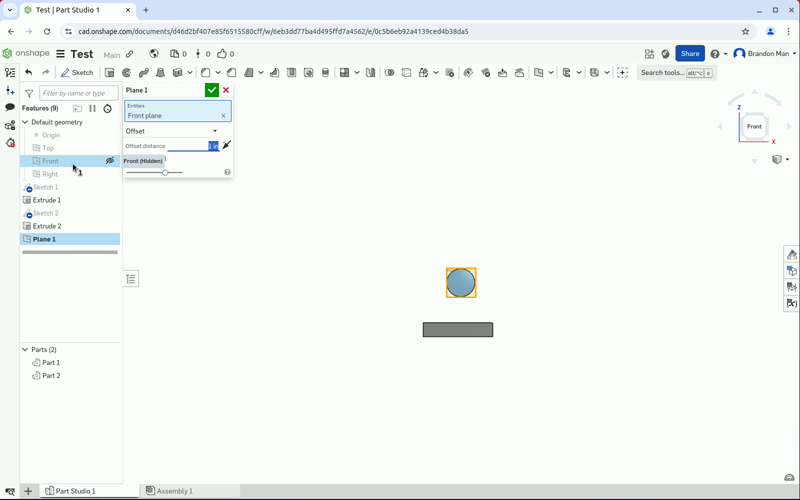
text(22.615)
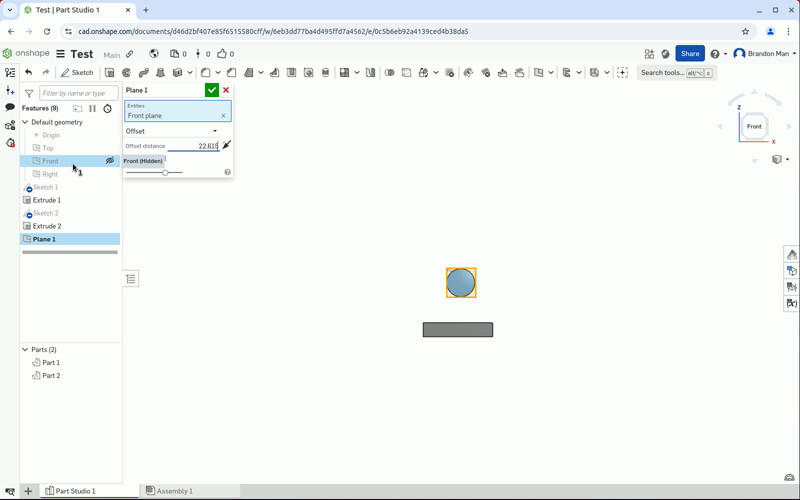
key(enter, 2)
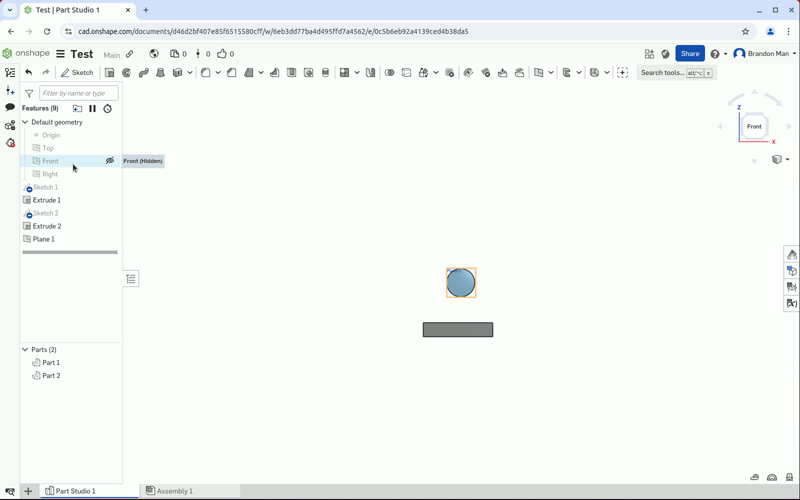
key(shift+s)
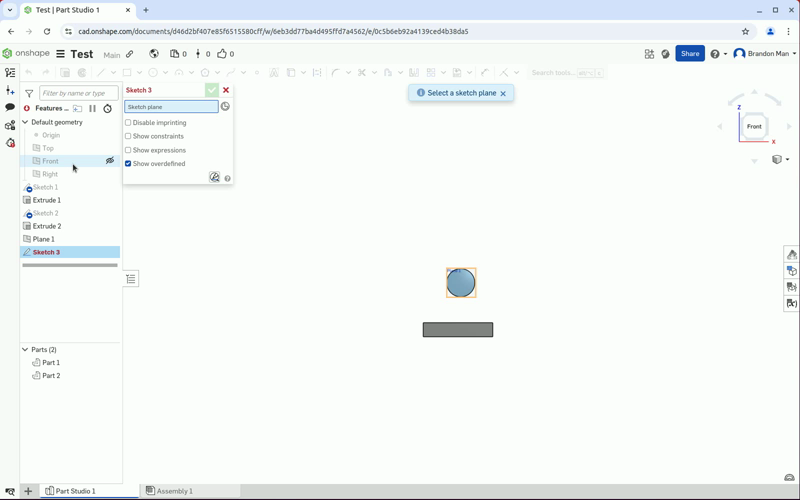
mouse_move(73, 241)
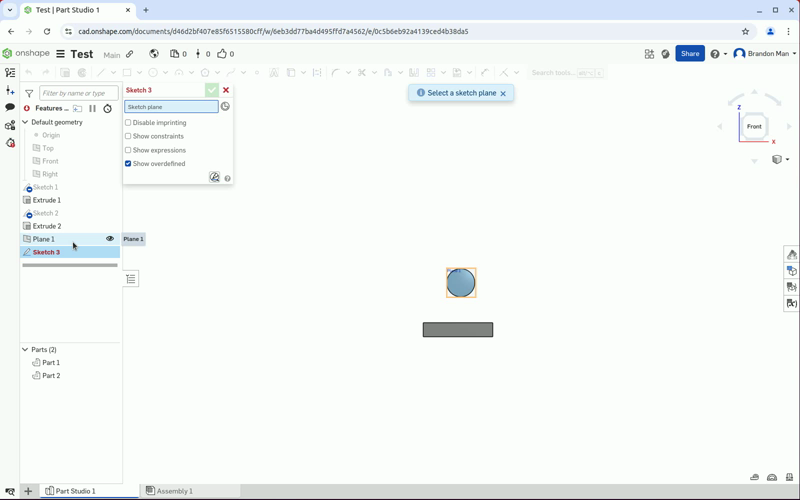
click(73, 241)
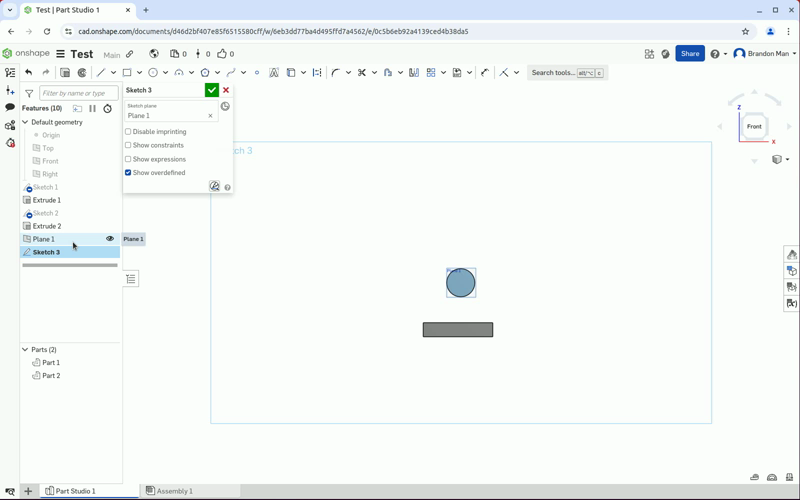
mouse_move(73, 352)
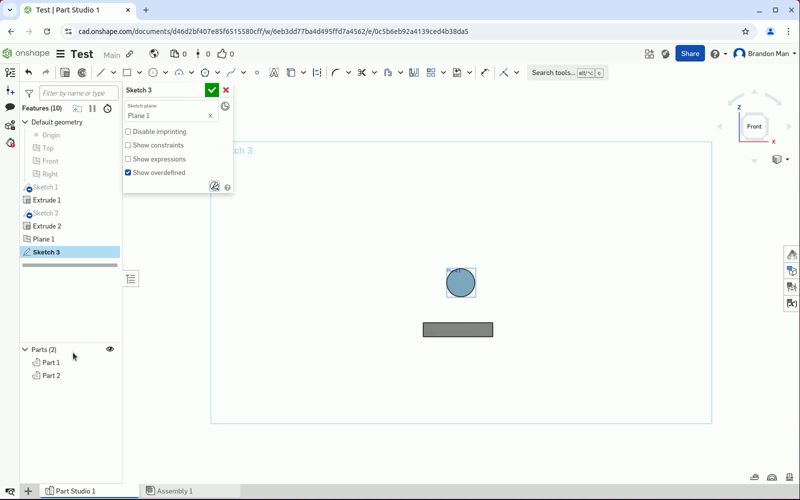
key(y)
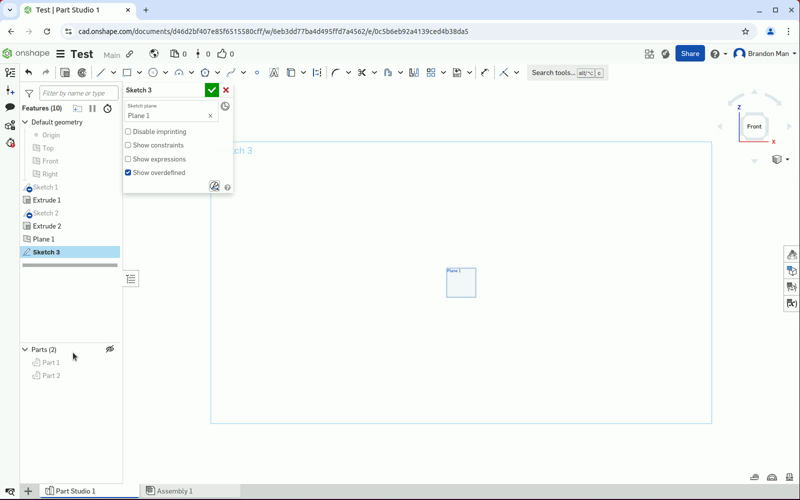
key(a)
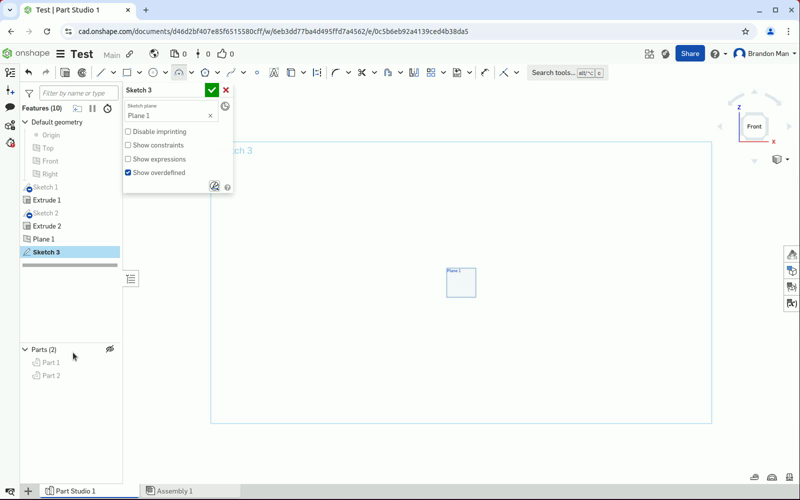
key_down(shift)
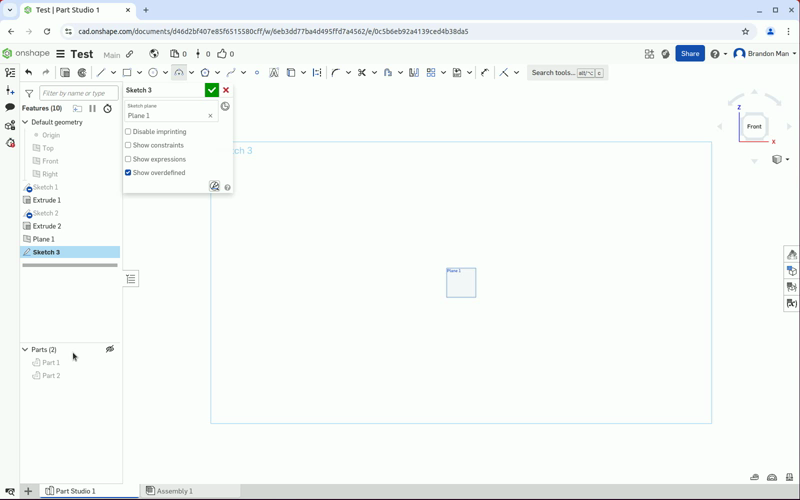
mouse_move(473, 276)
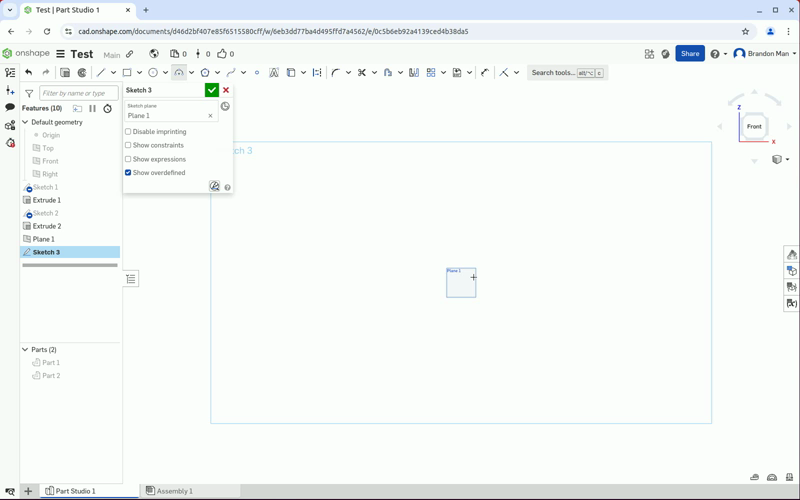
click(473, 276)
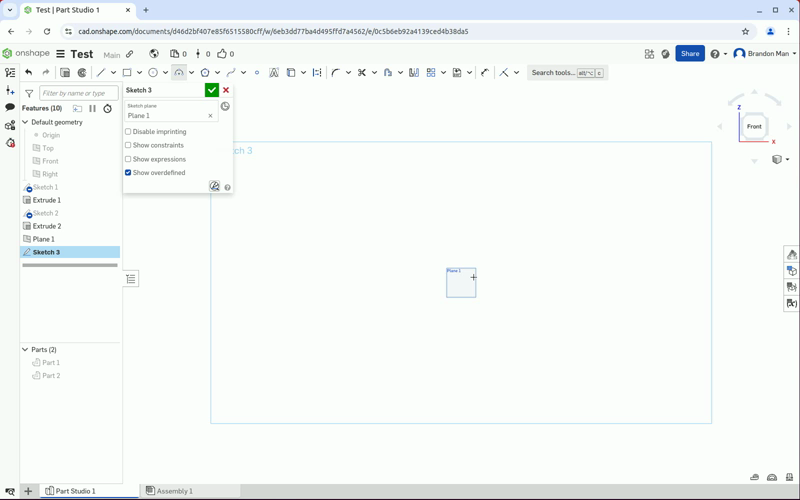
key_up(shift)
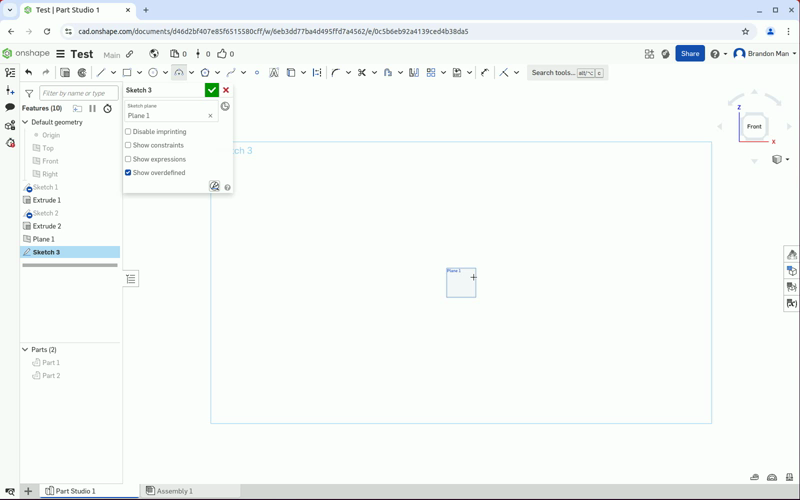
key_down(shift)
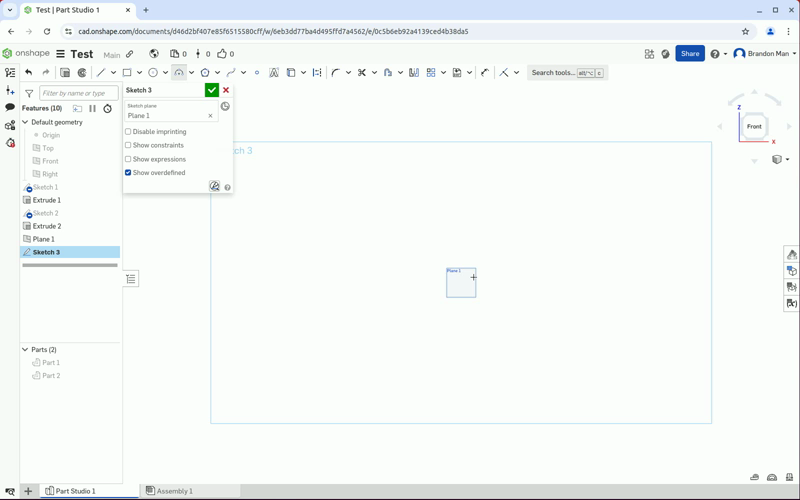
mouse_move(474, 282)
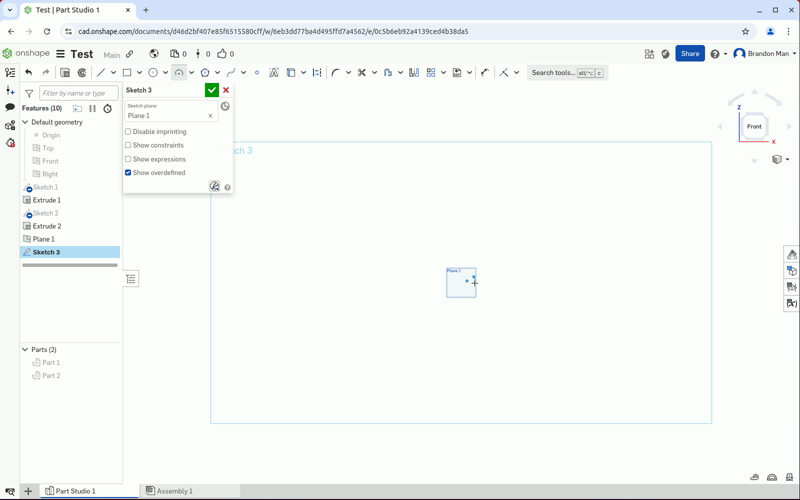
scroll(6)
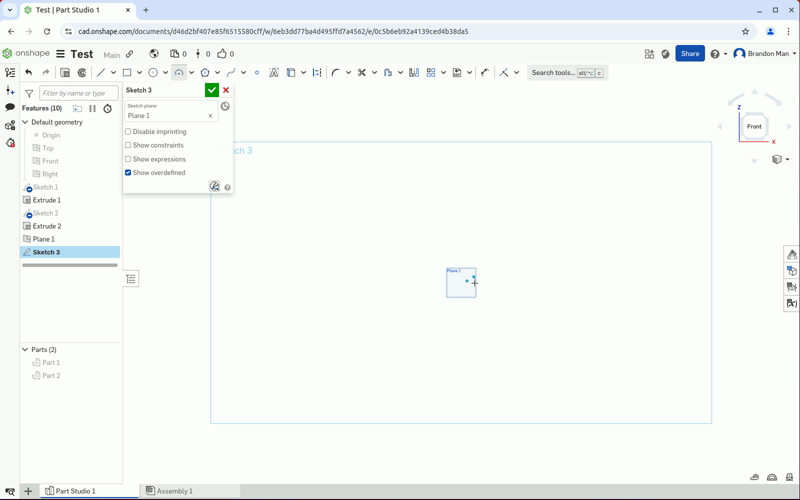
scroll(6)
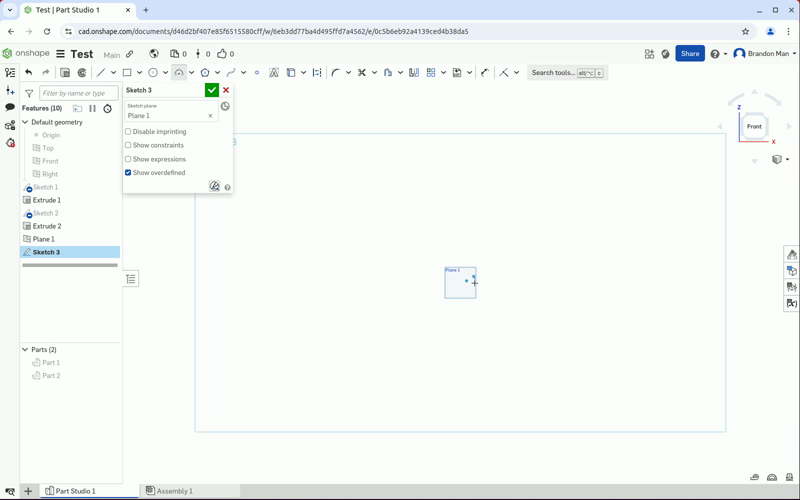
scroll(6)
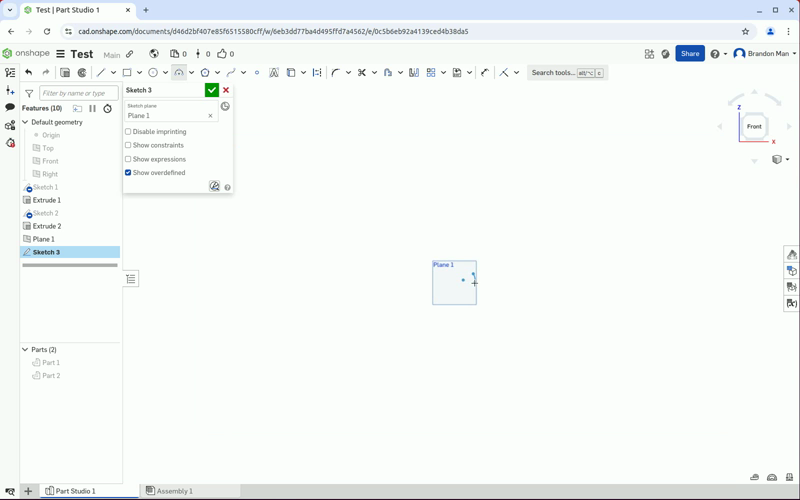
scroll(6)
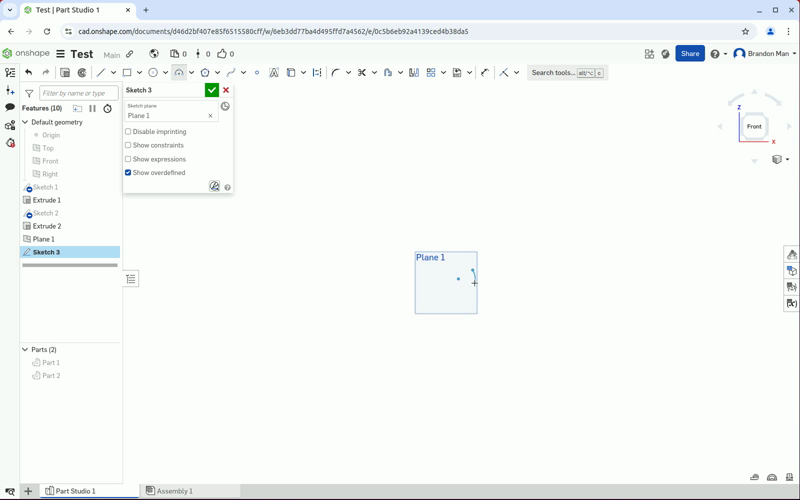
scroll(6)
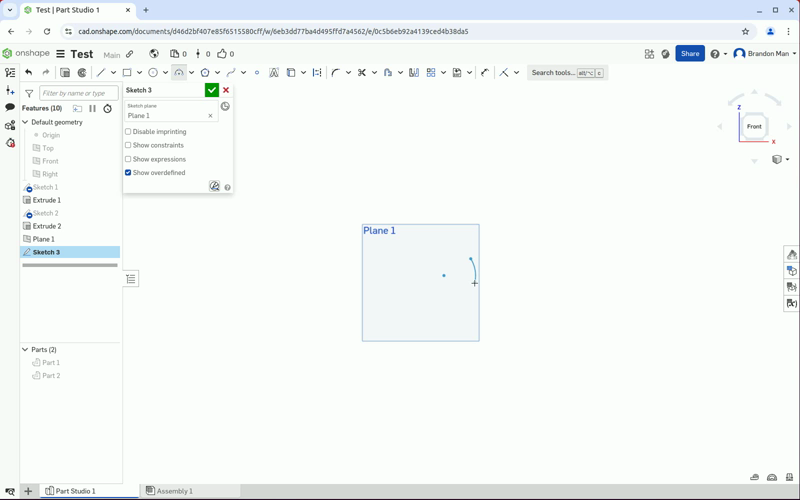
scroll(6)
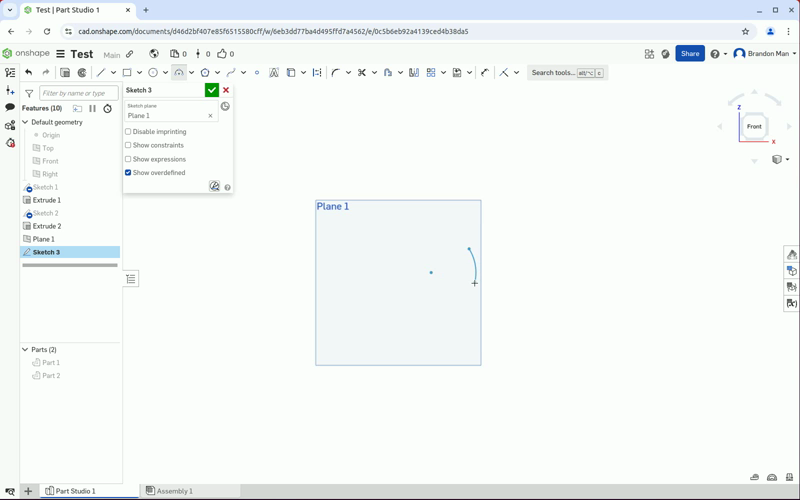
scroll(6)
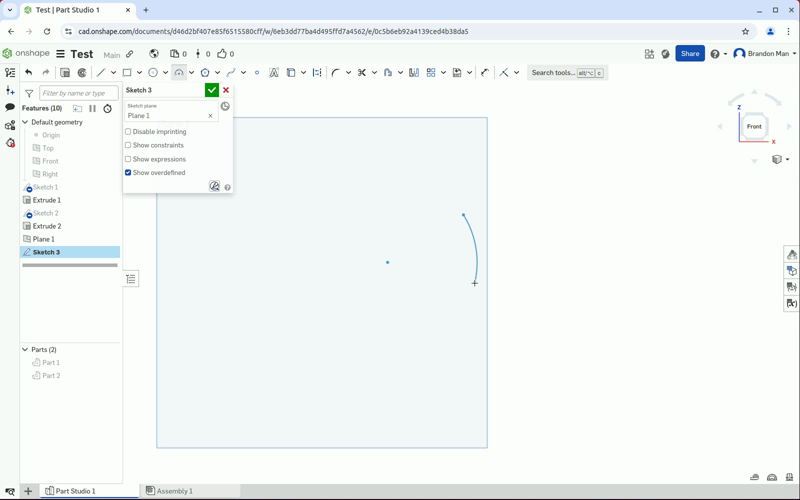
click(474, 282)
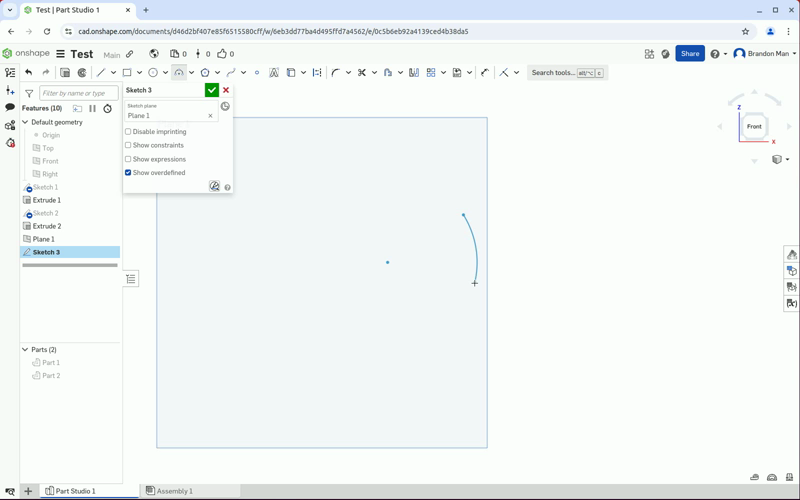
scroll(-6)
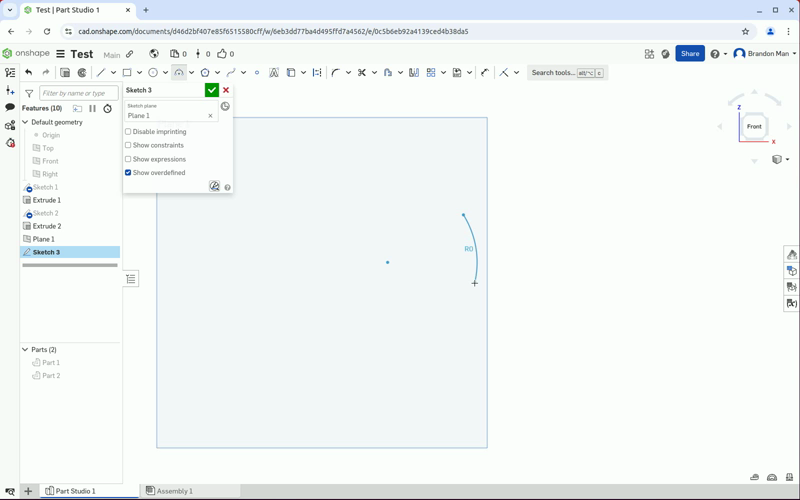
scroll(-6)
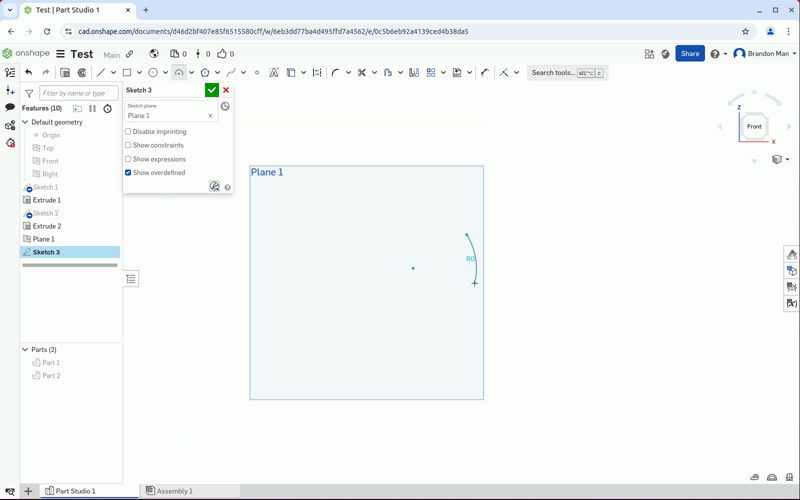
scroll(-6)
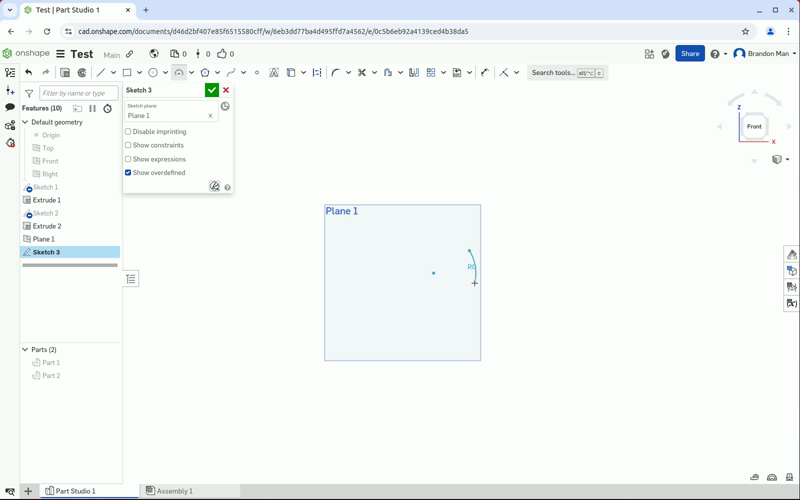
scroll(-6)
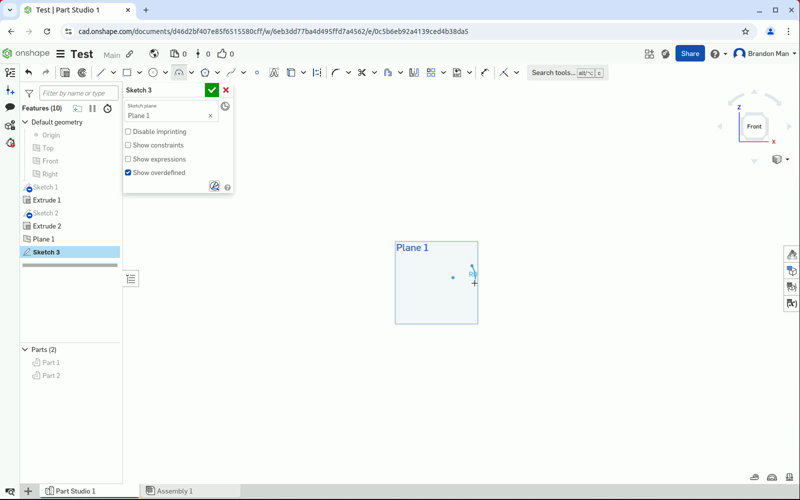
scroll(-6)
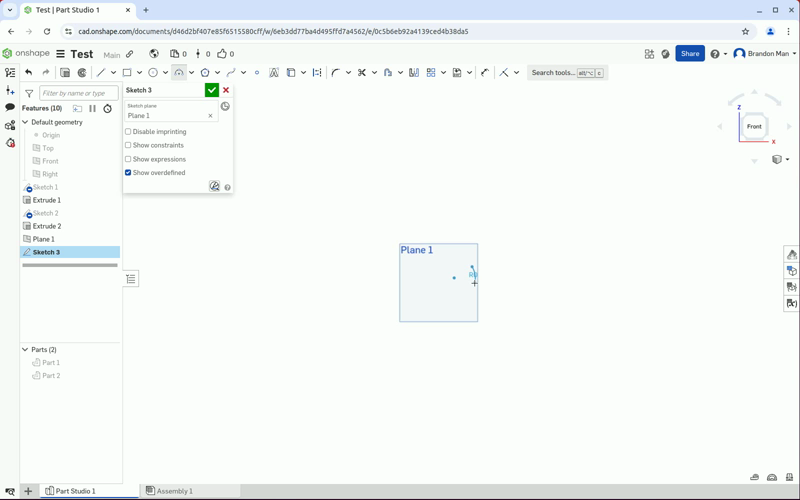
scroll(-6)
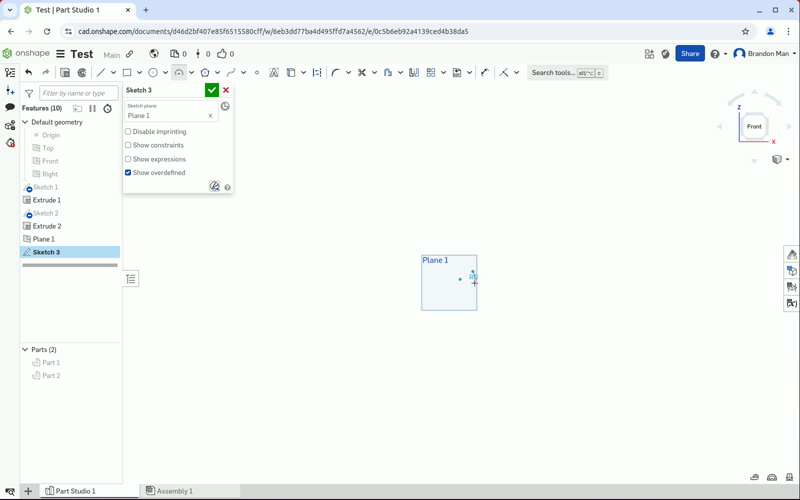
scroll(-6)
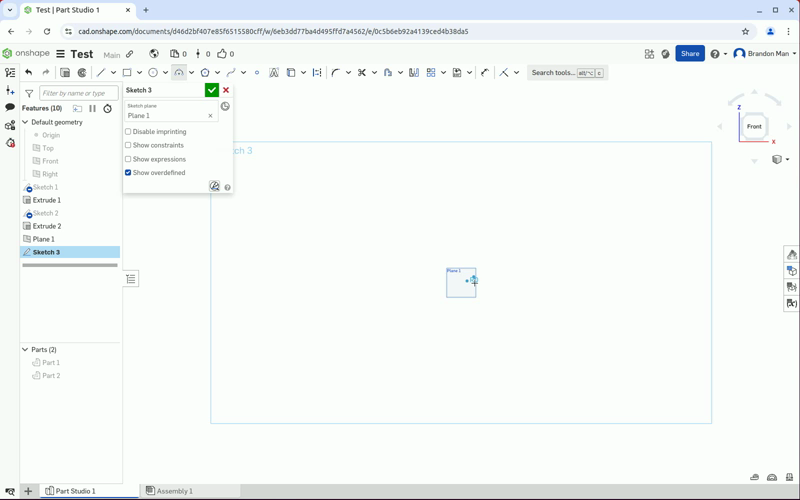
mouse_move(475, 279)
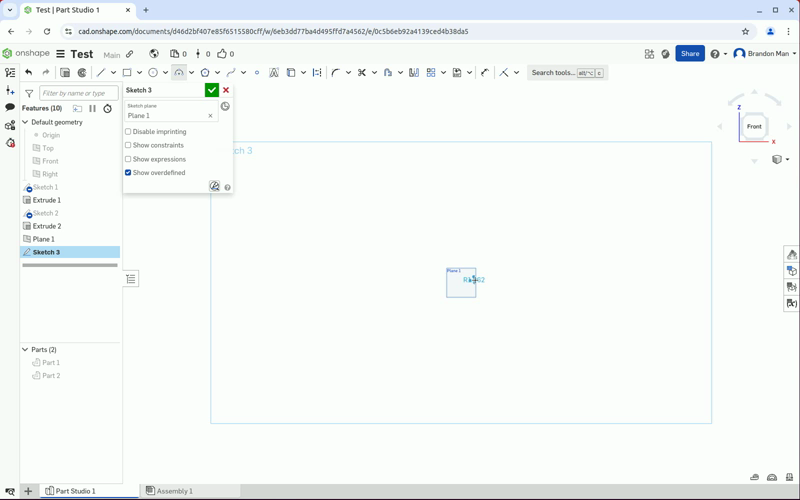
scroll(6)
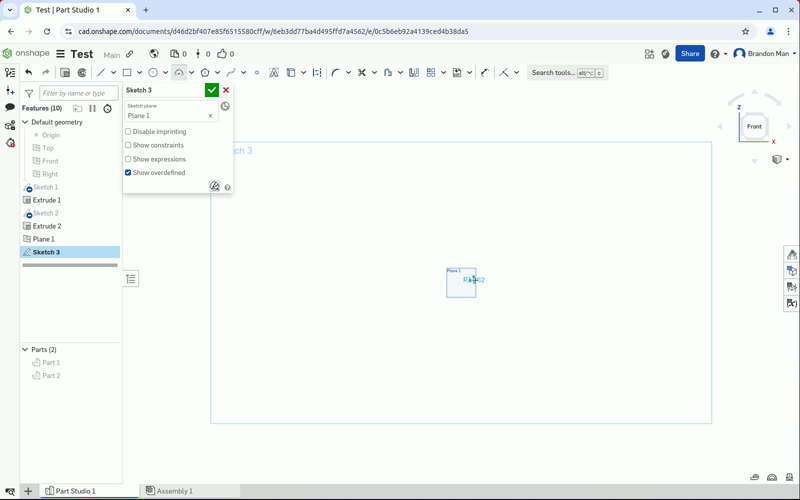
scroll(6)
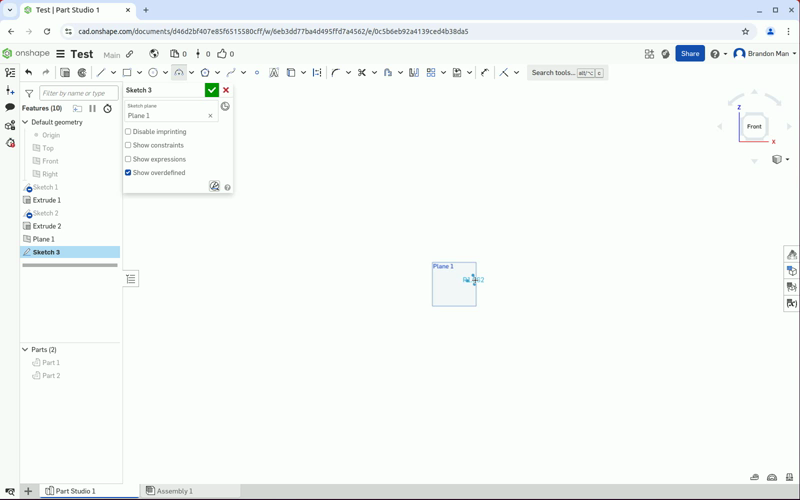
scroll(6)
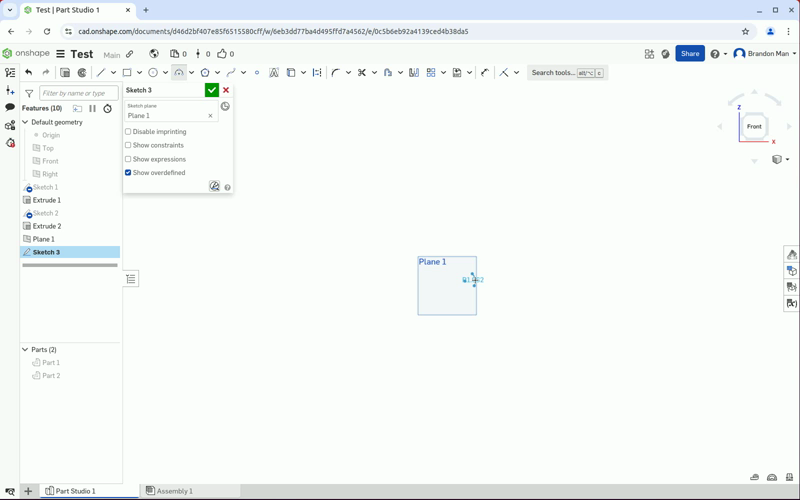
scroll(6)
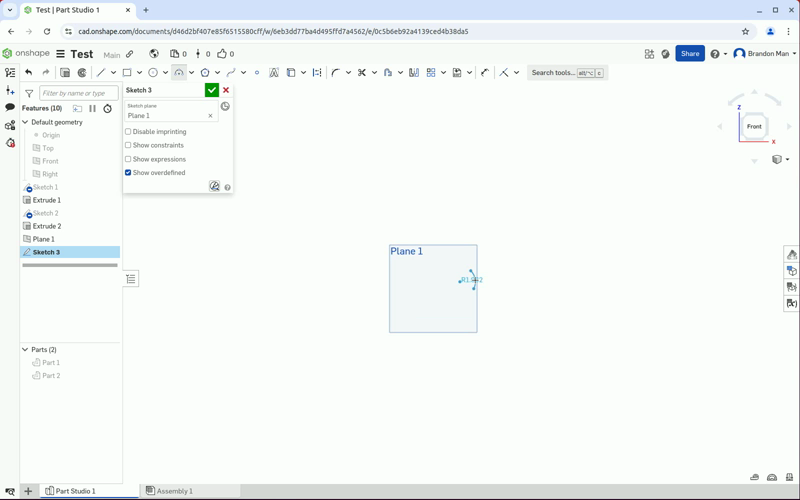
scroll(6)
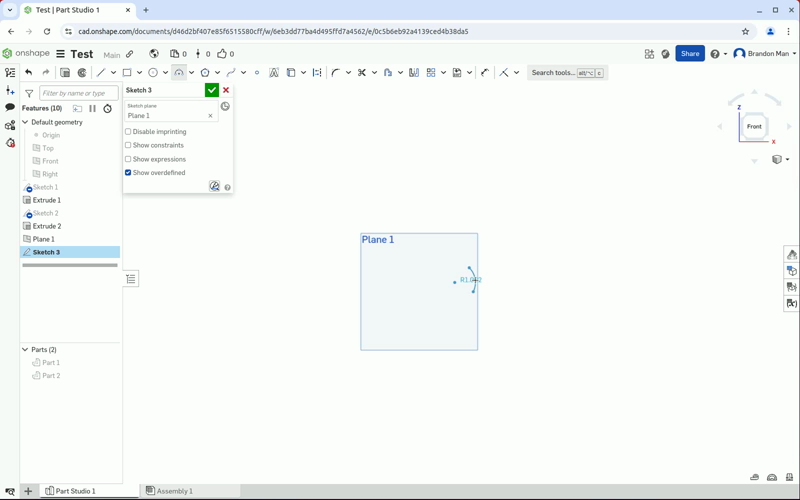
scroll(6)
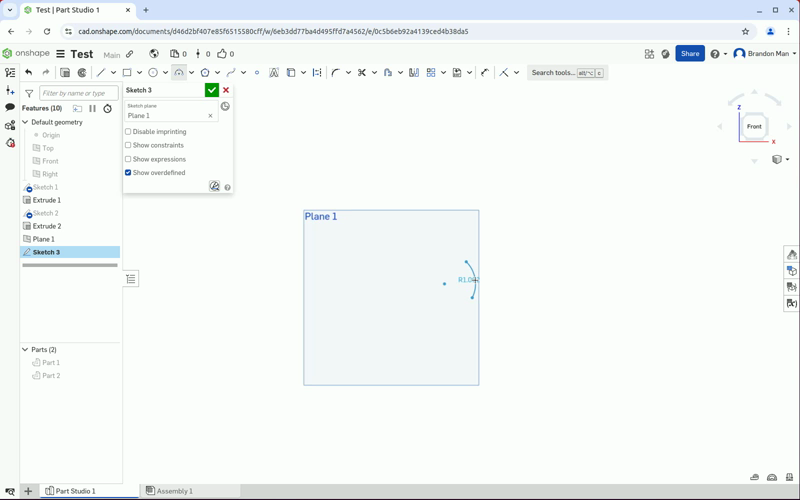
scroll(6)
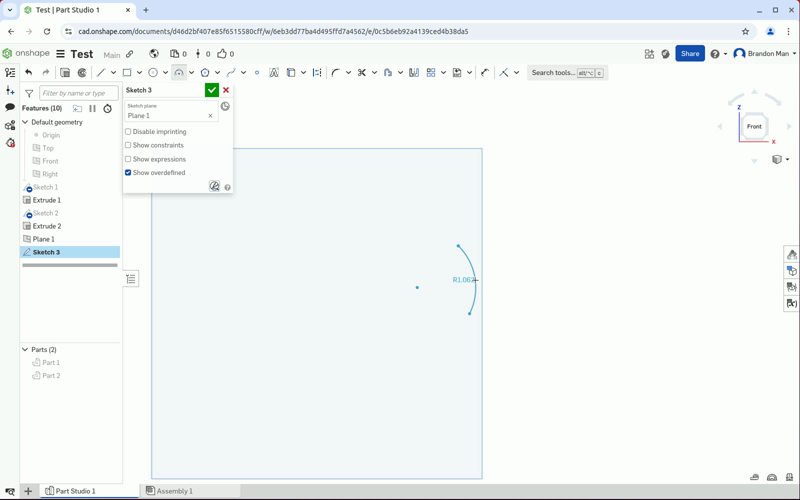
click(475, 279)
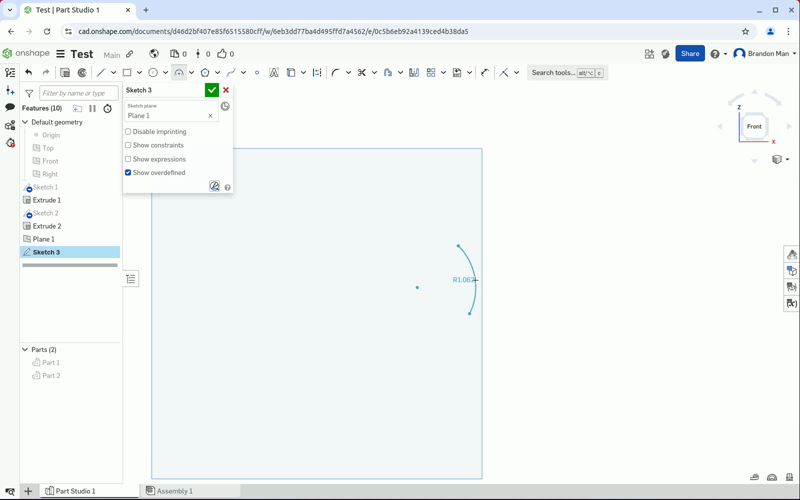
scroll(-6)
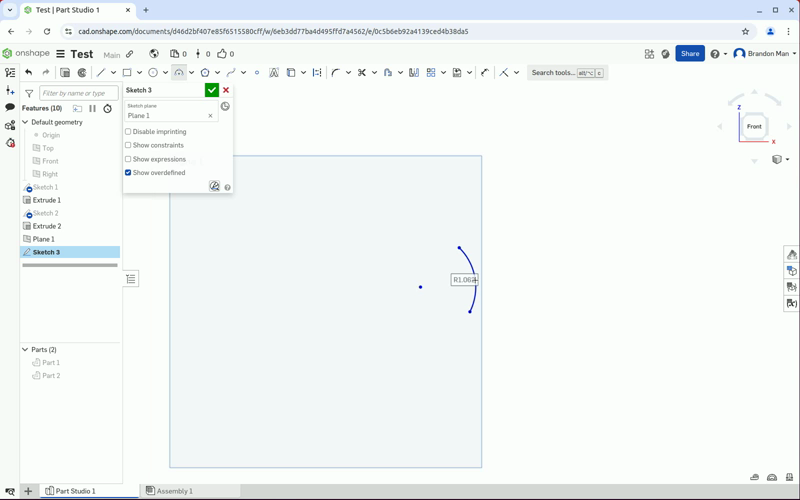
scroll(-6)
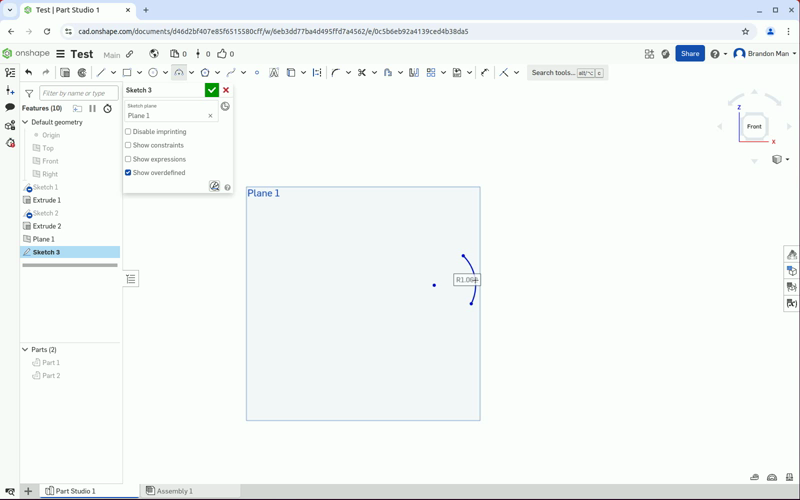
scroll(-6)
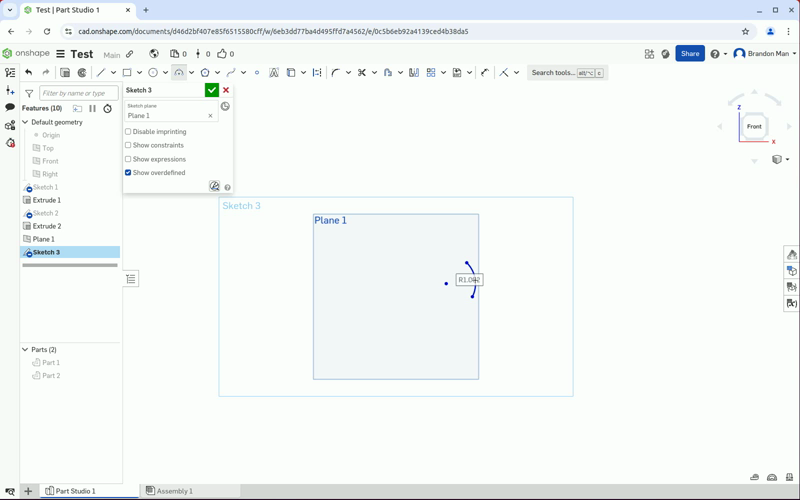
scroll(-6)
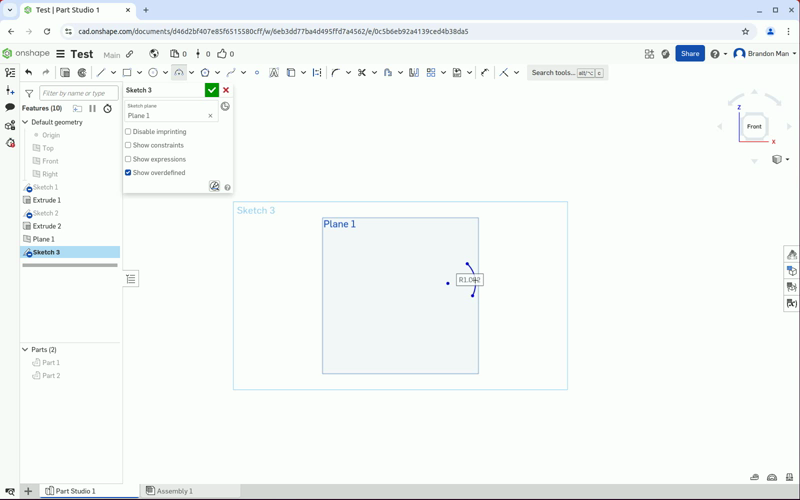
scroll(-6)
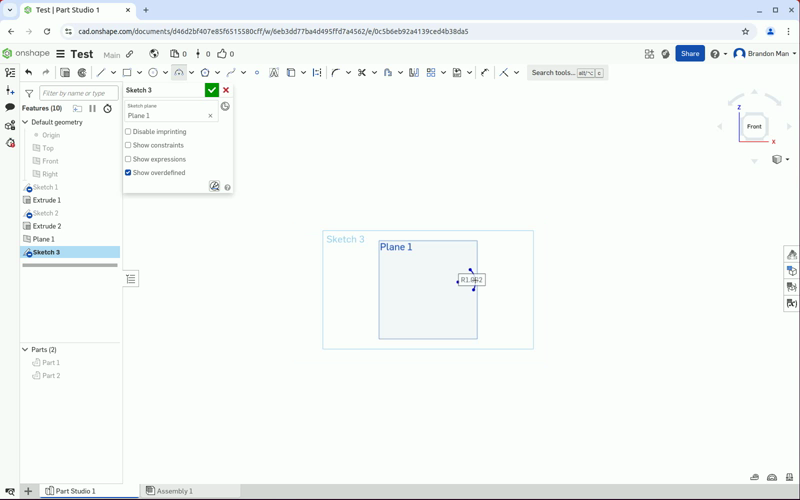
scroll(-6)
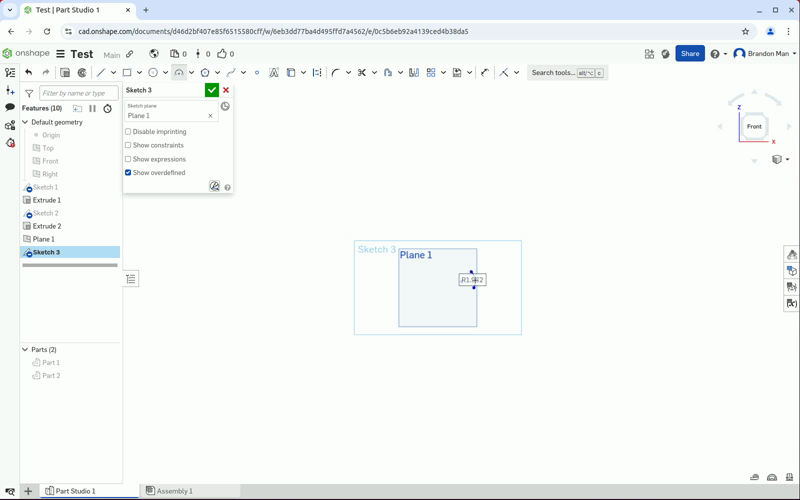
scroll(-6)
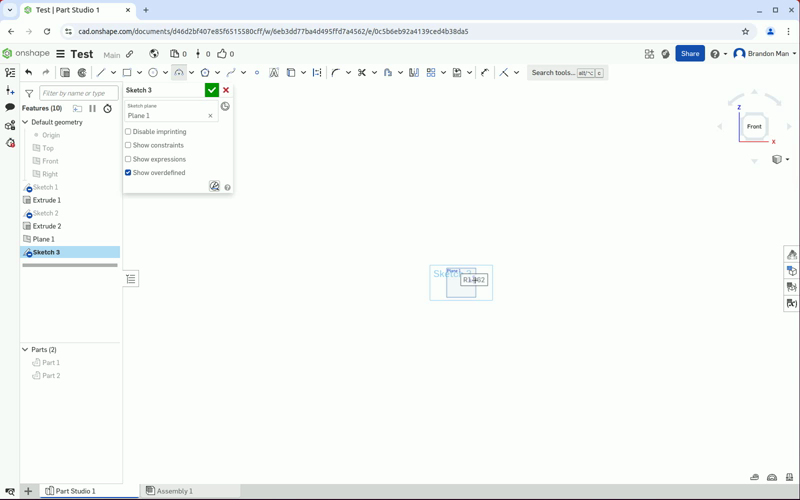
key_up(shift)
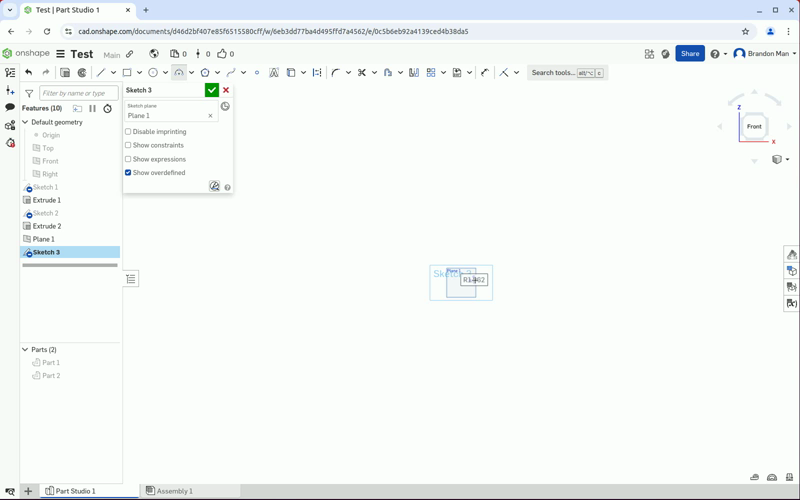
key(esc)
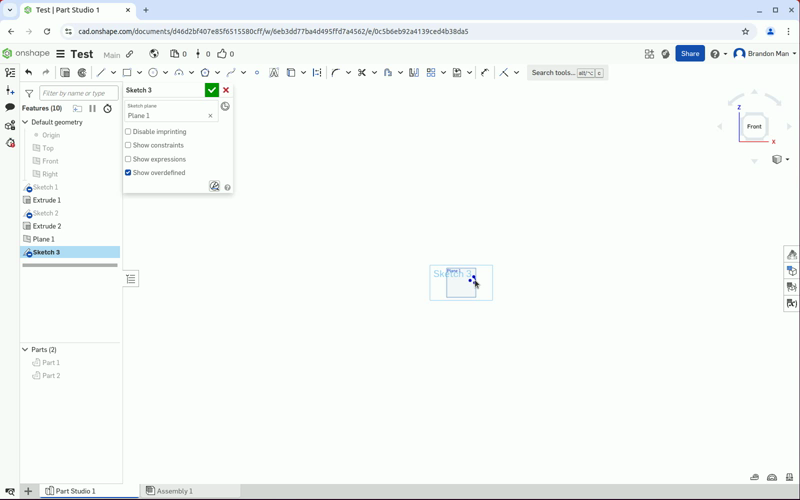
key(l)
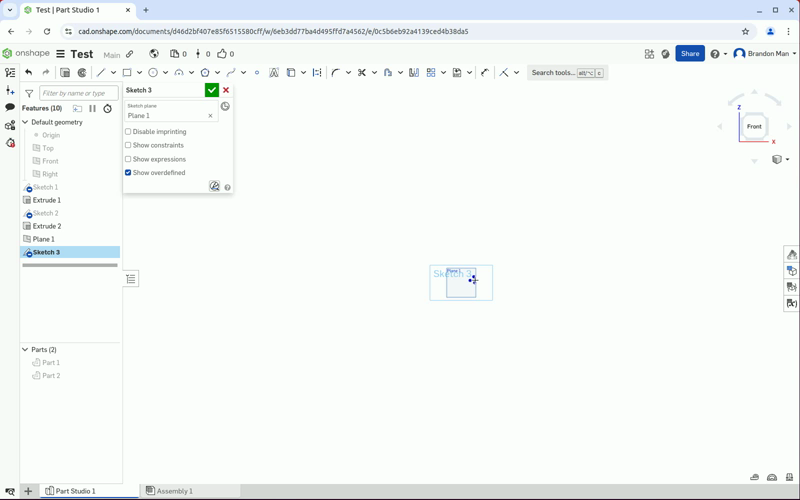
mouse_move(474, 282)
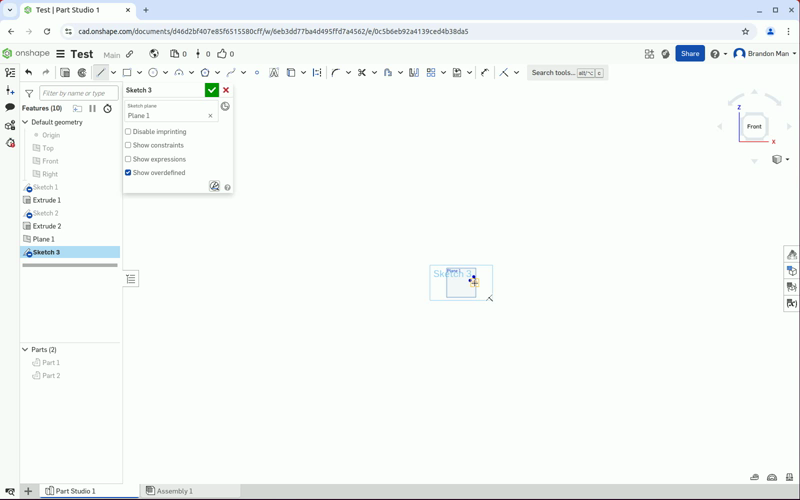
scroll(6)
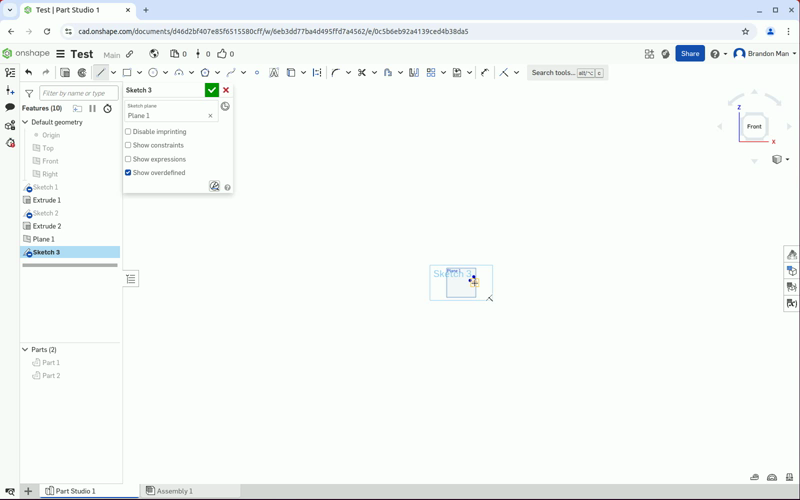
scroll(6)
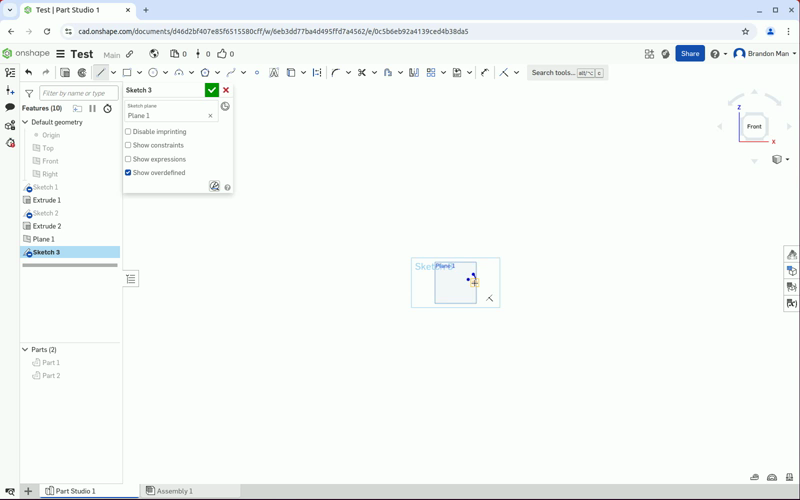
scroll(6)
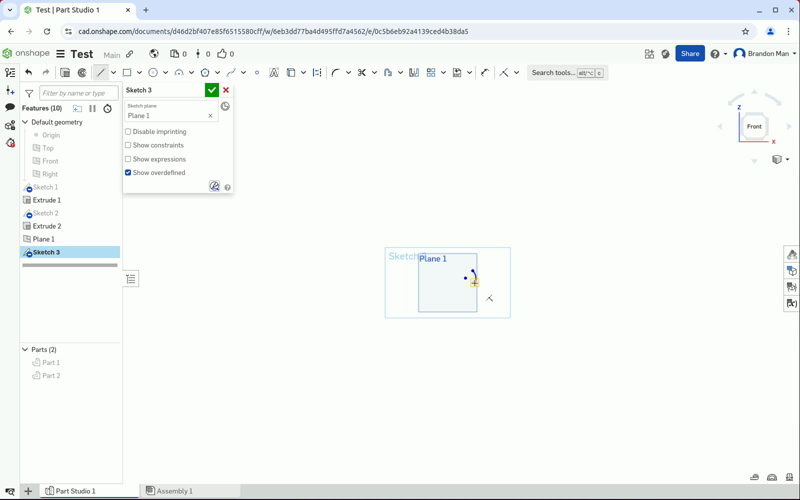
scroll(6)
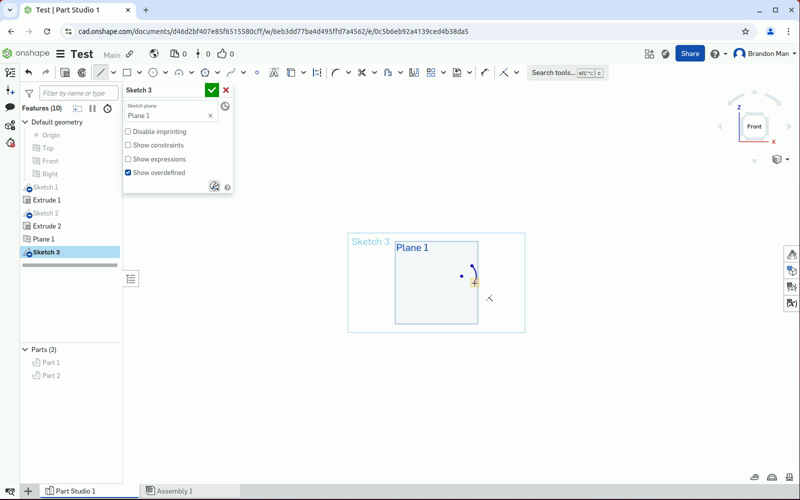
scroll(6)
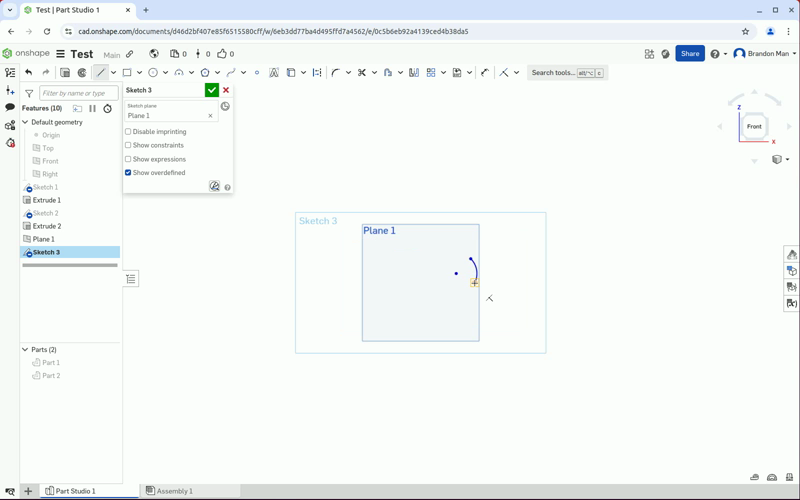
scroll(6)
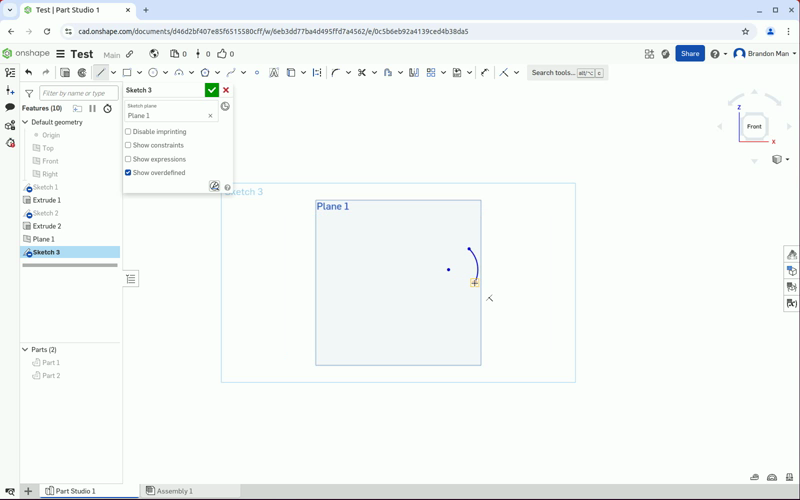
scroll(6)
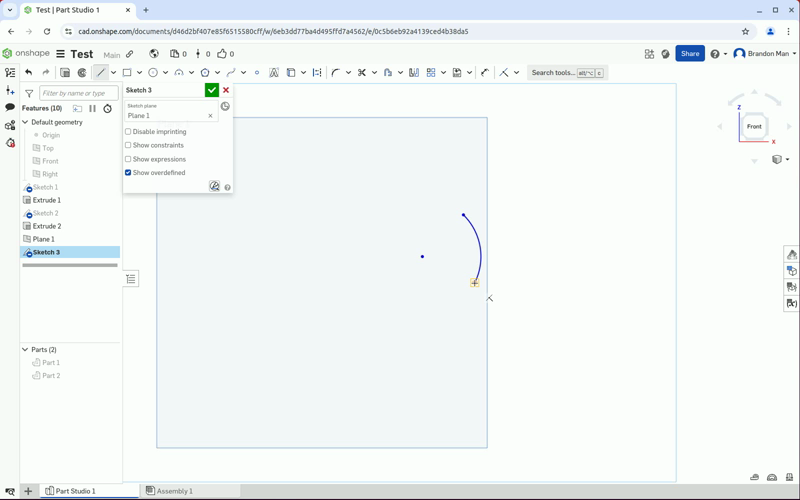
click(474, 282)
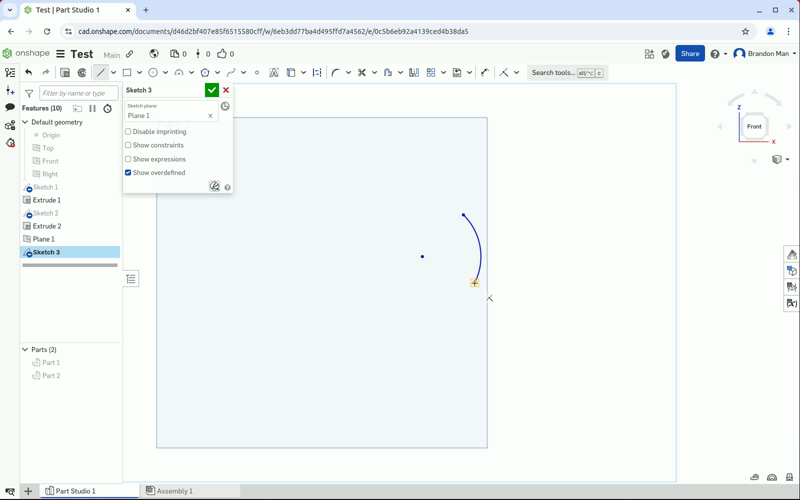
scroll(-6)
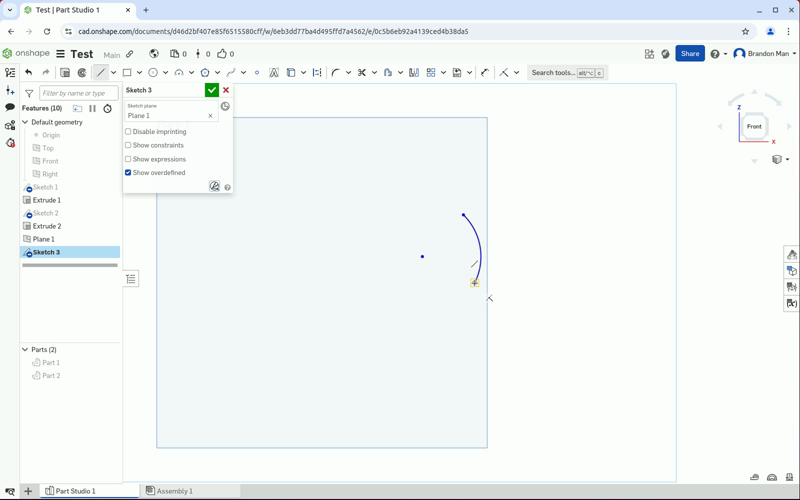
scroll(-6)
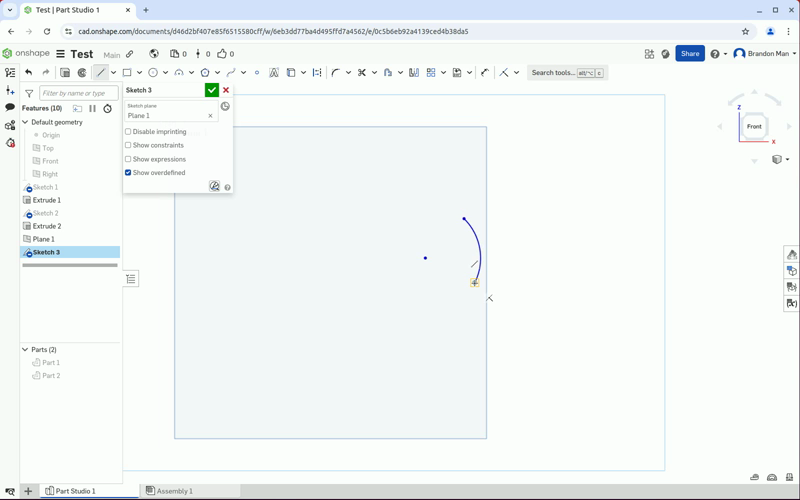
scroll(-6)
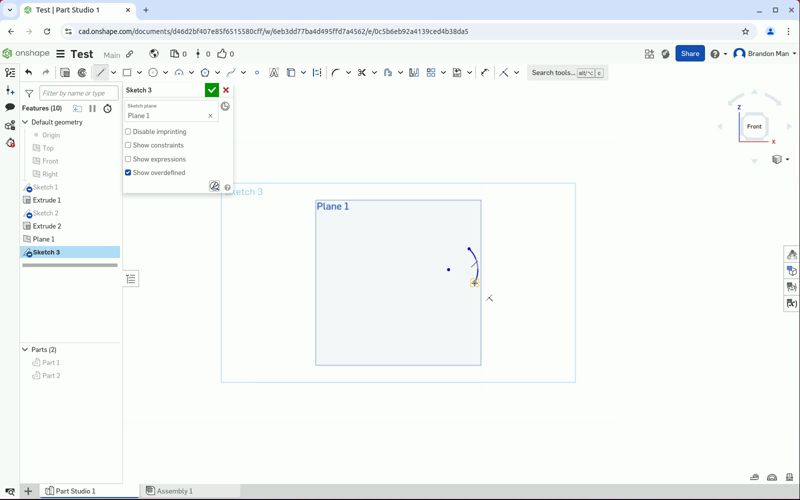
scroll(-6)
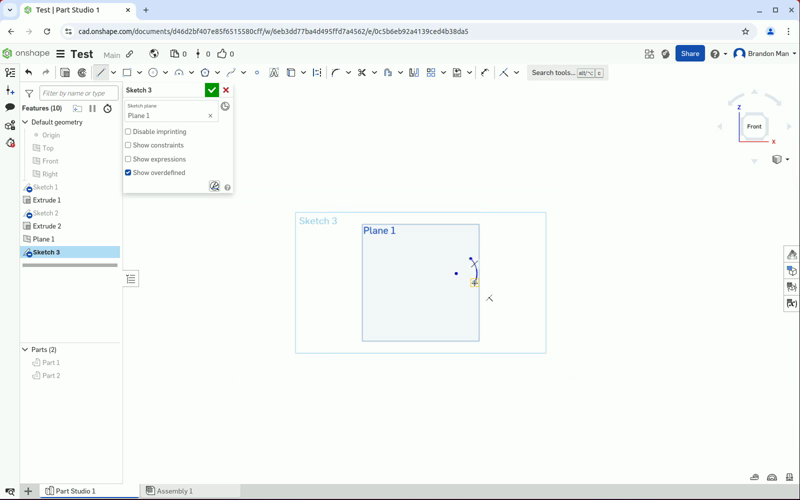
scroll(-6)
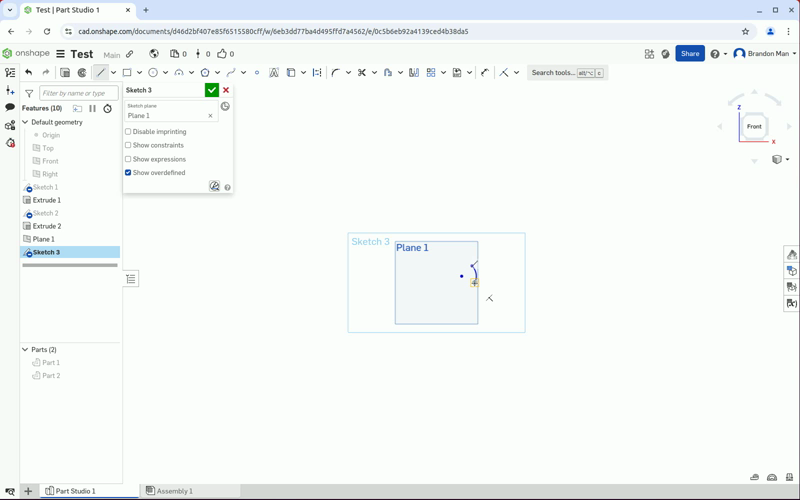
scroll(-6)
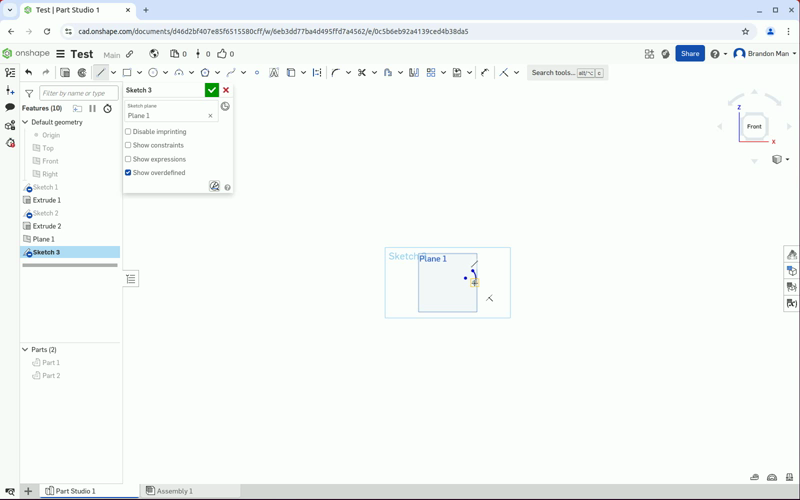
scroll(-6)
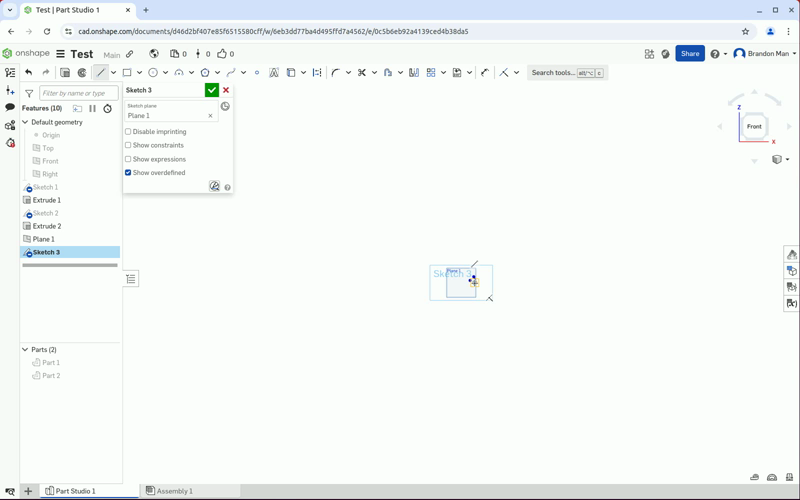
key_down(shift)
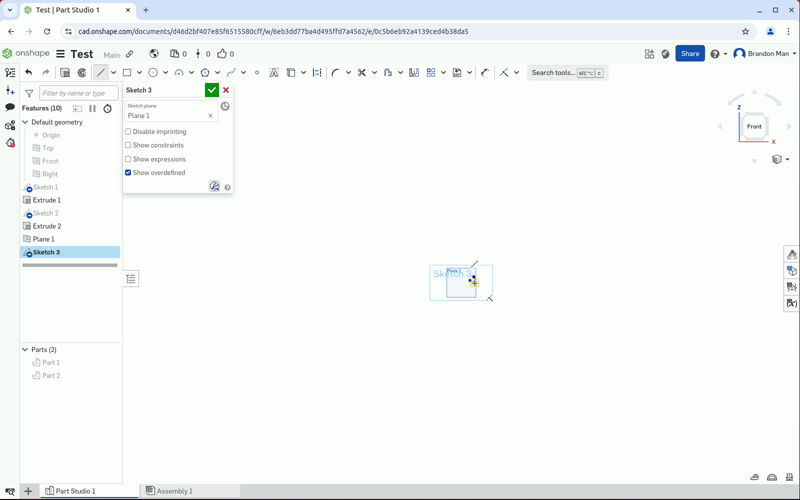
mouse_move(504, 282)
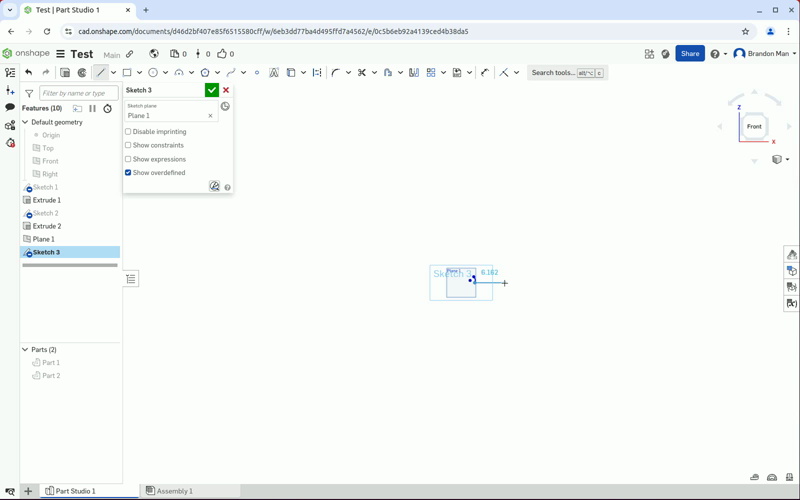
mouse_move(489, 282)
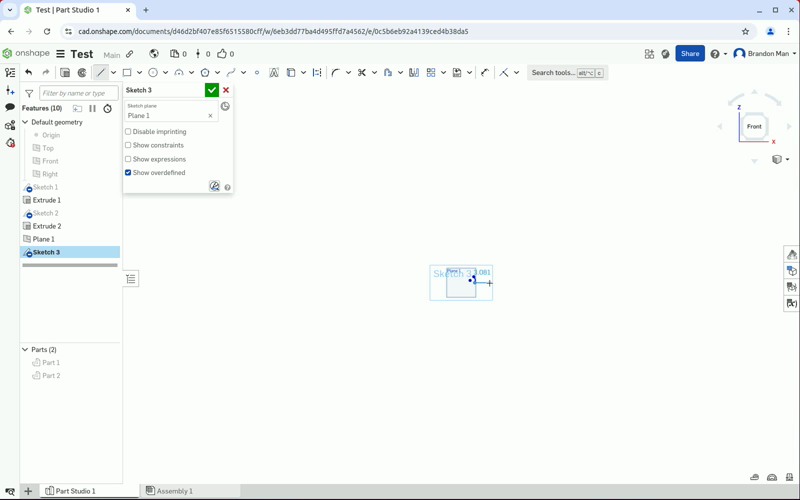
click(489, 282)
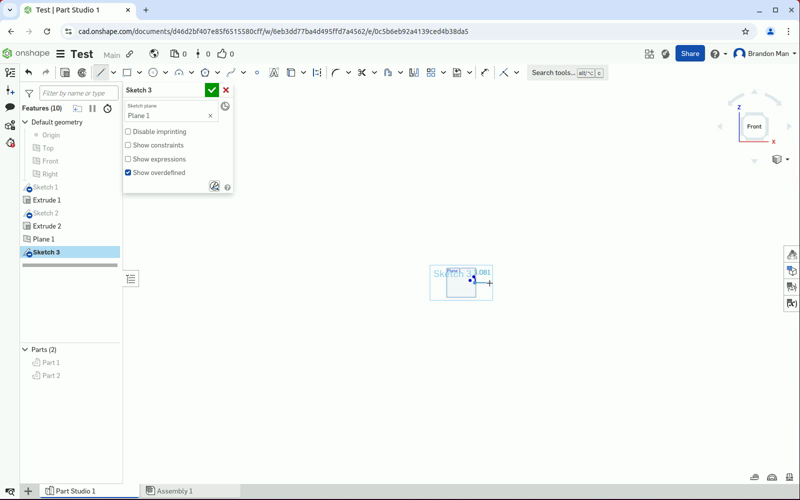
key_up(shift)
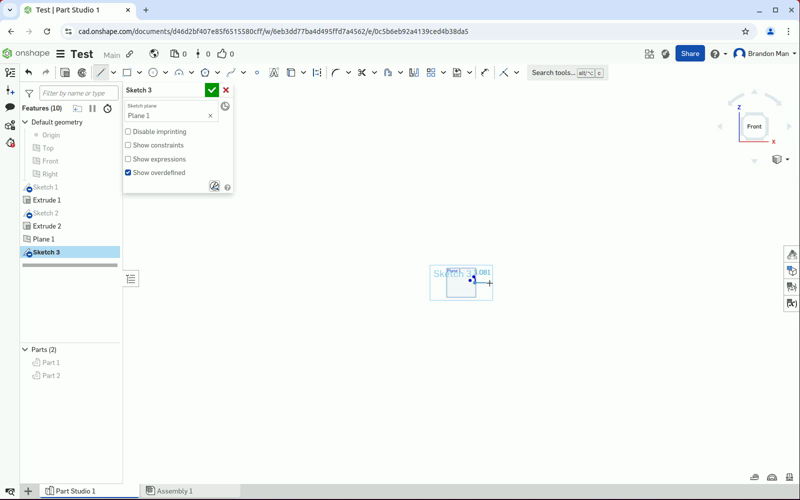
key_down(shift)
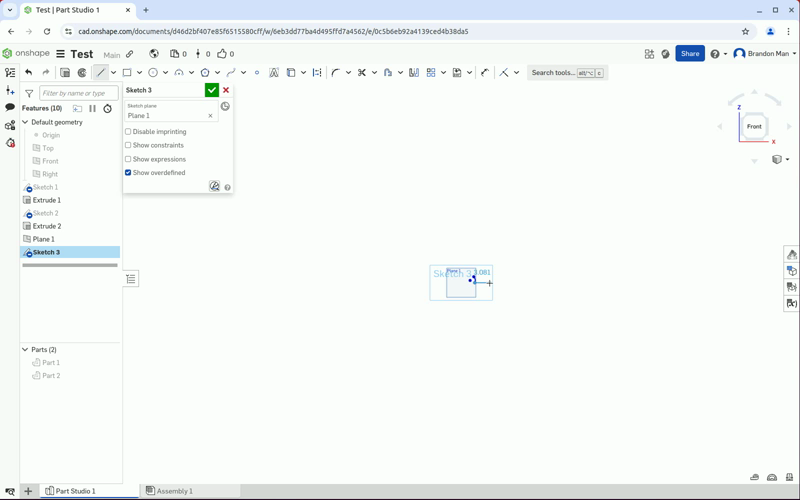
mouse_move(519, 282)
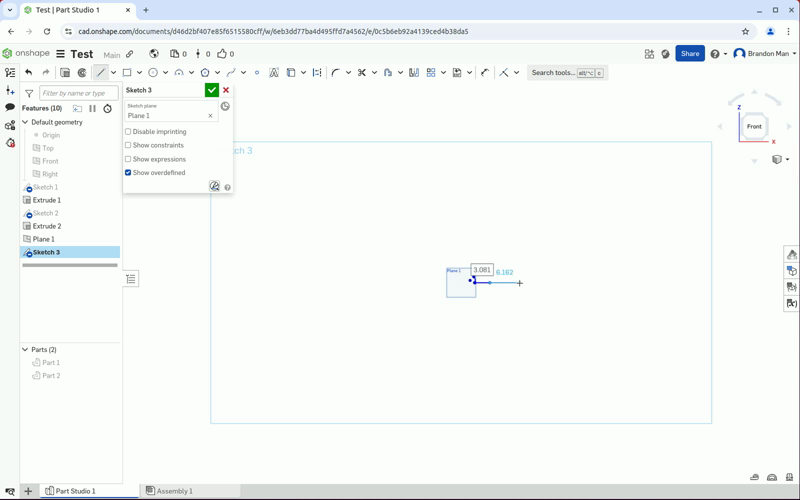
mouse_move(489, 276)
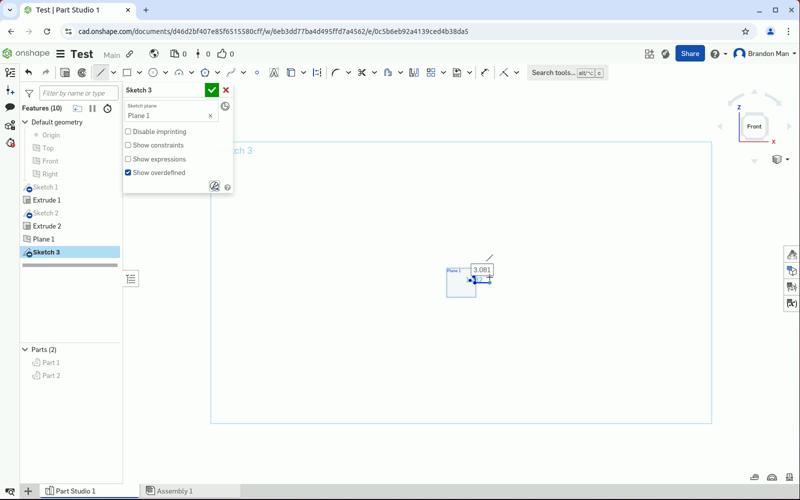
scroll(6)
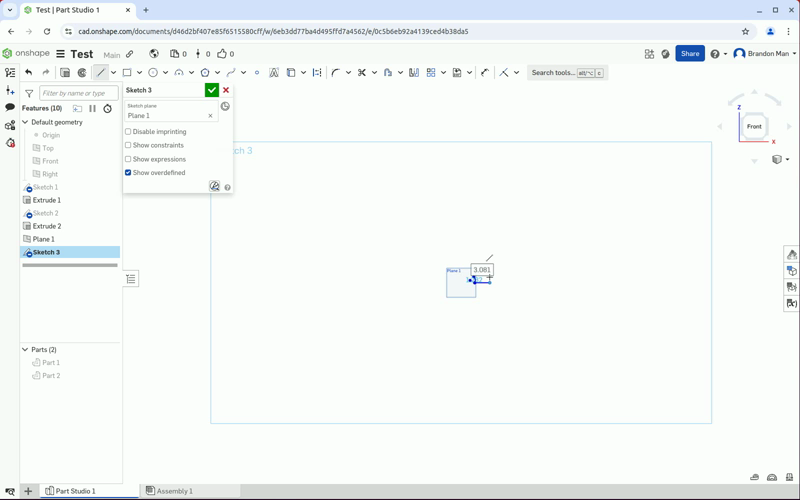
scroll(6)
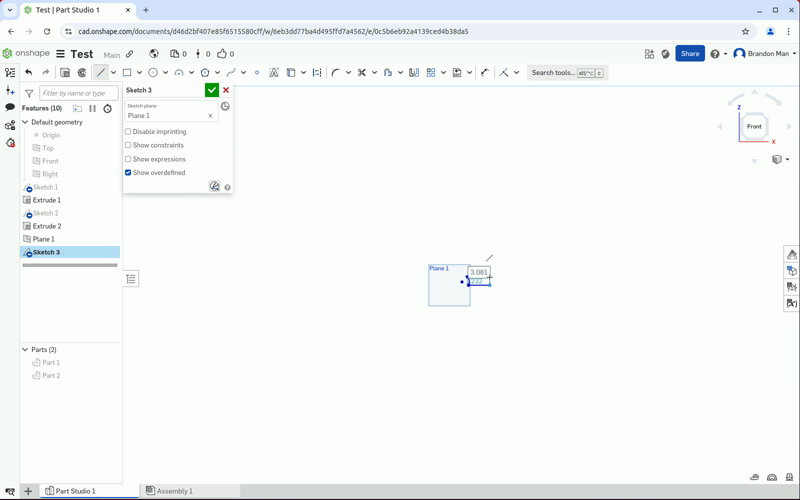
scroll(6)
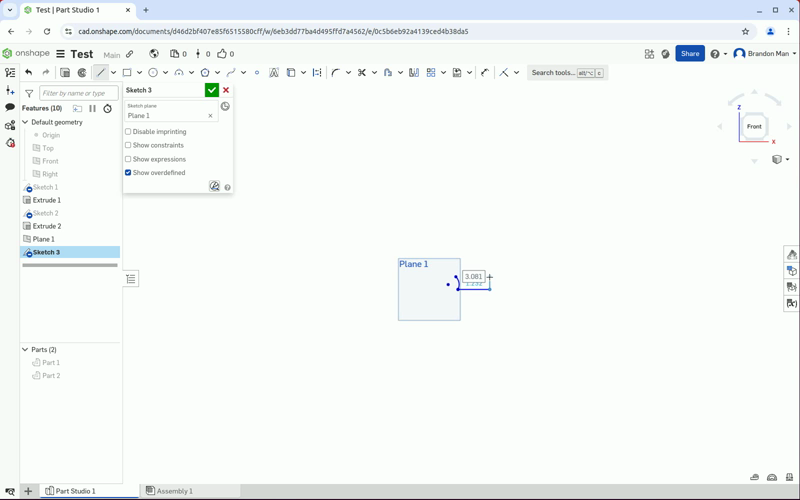
scroll(6)
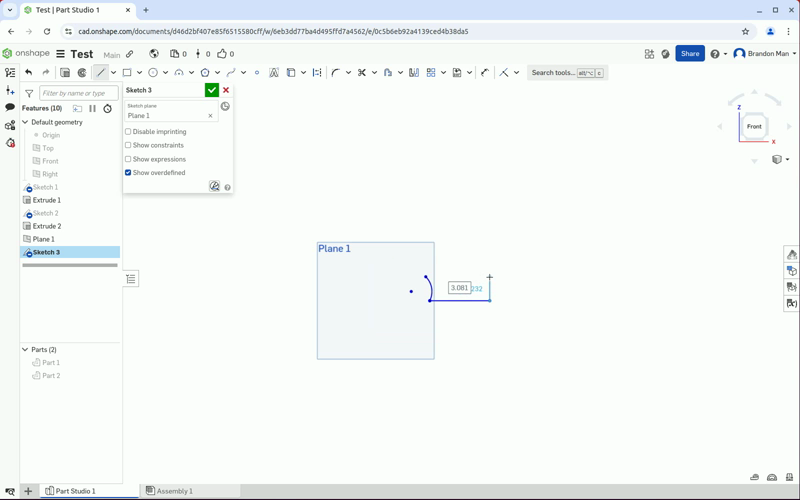
scroll(6)
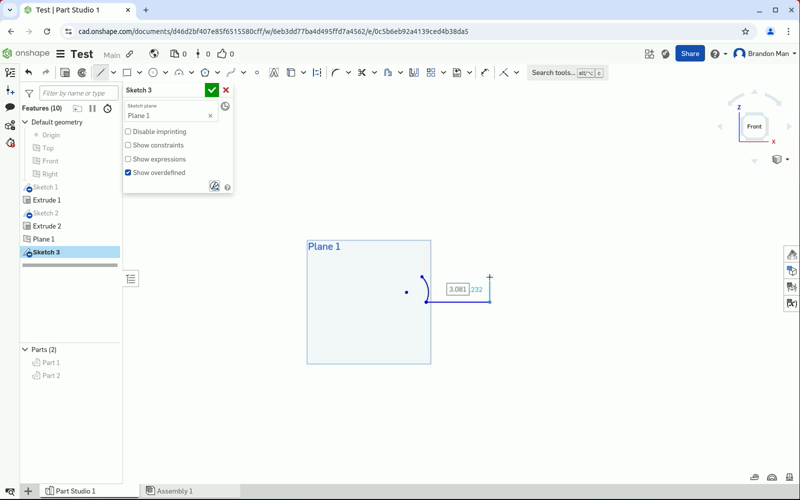
scroll(6)
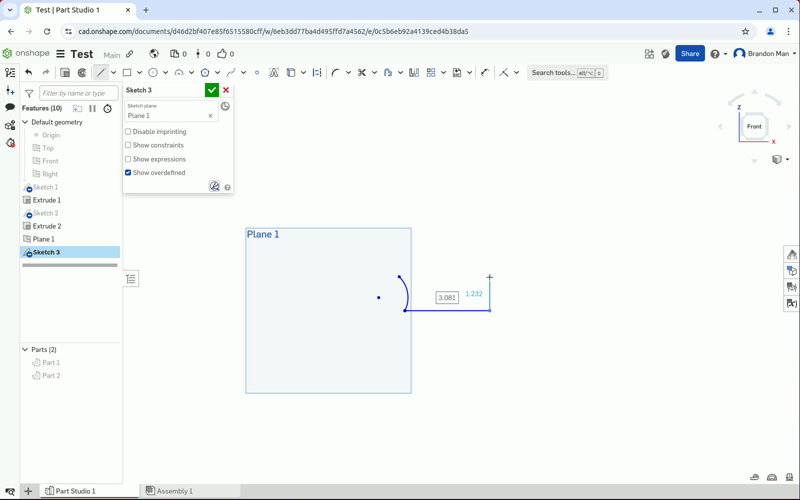
scroll(6)
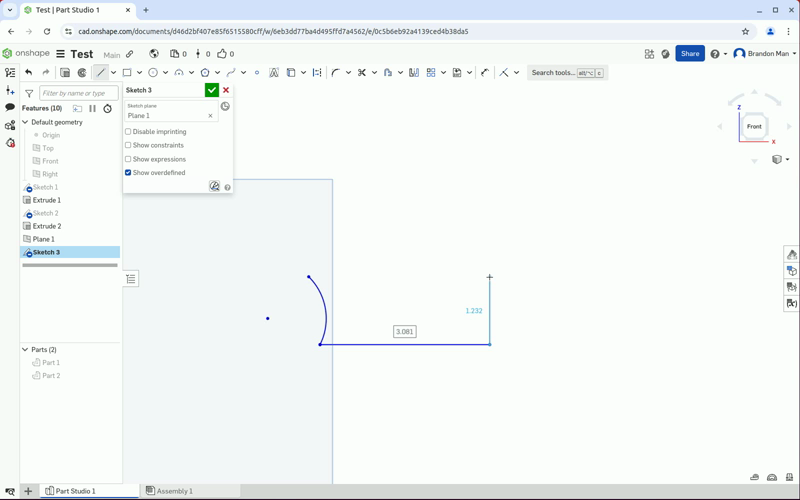
click(489, 276)
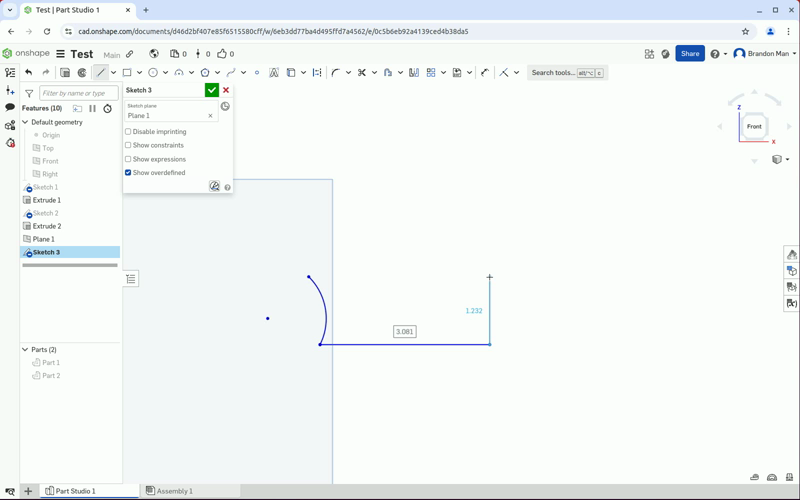
scroll(-6)
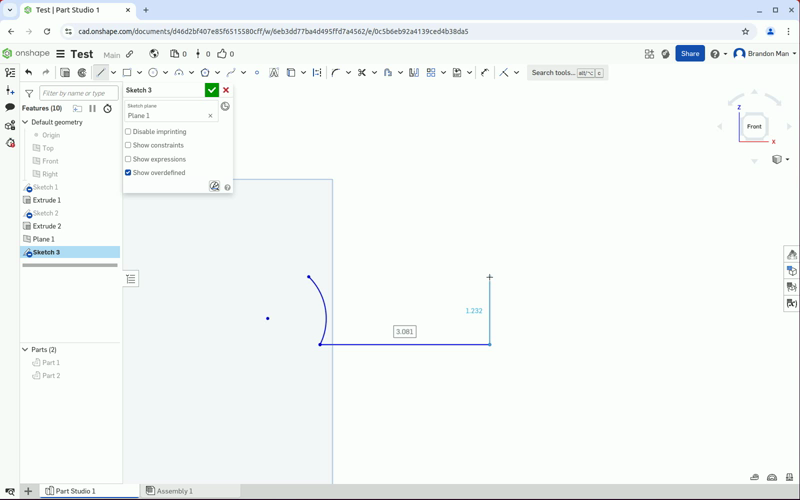
scroll(-6)
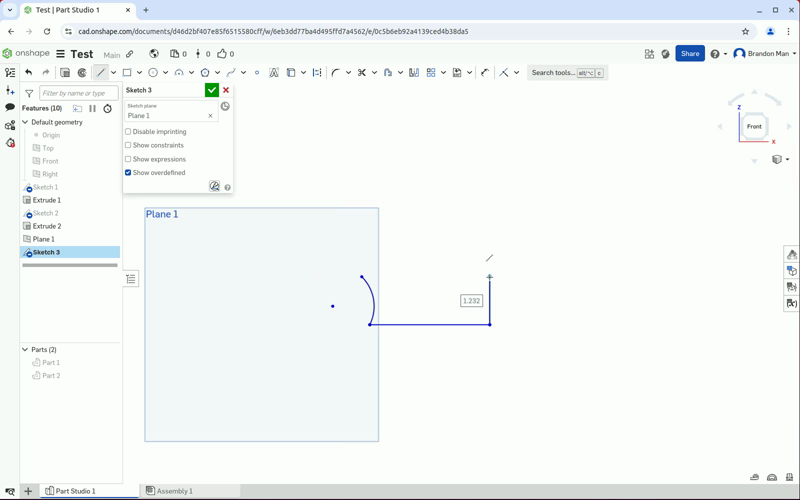
scroll(-6)
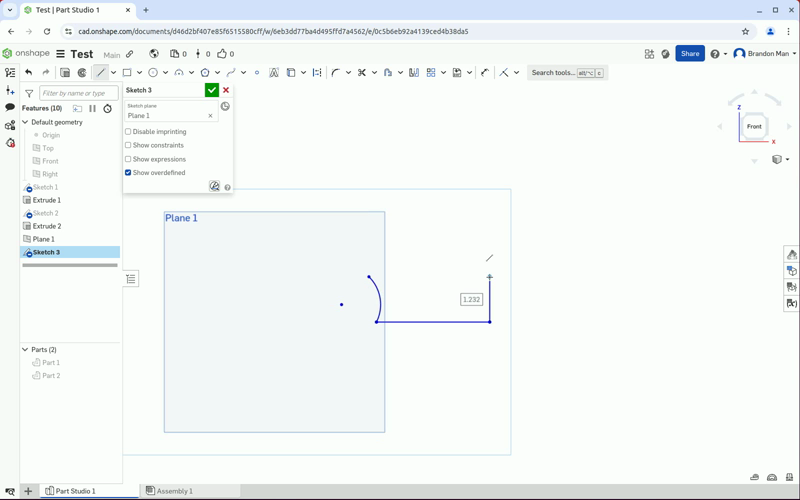
scroll(-6)
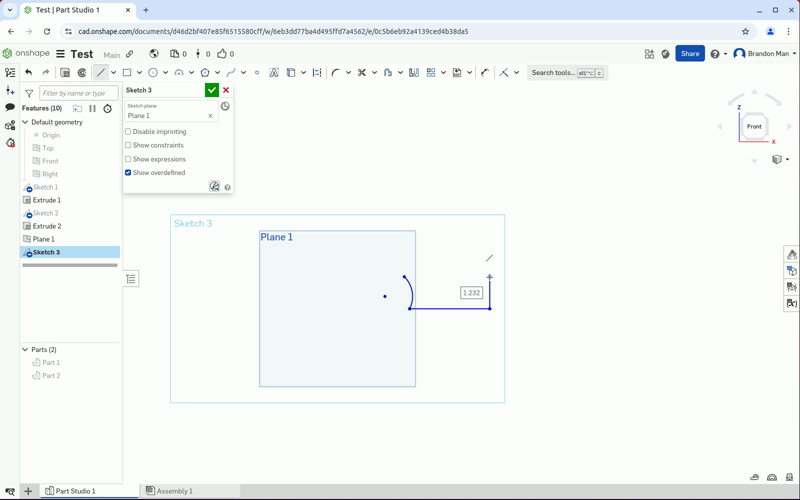
scroll(-6)
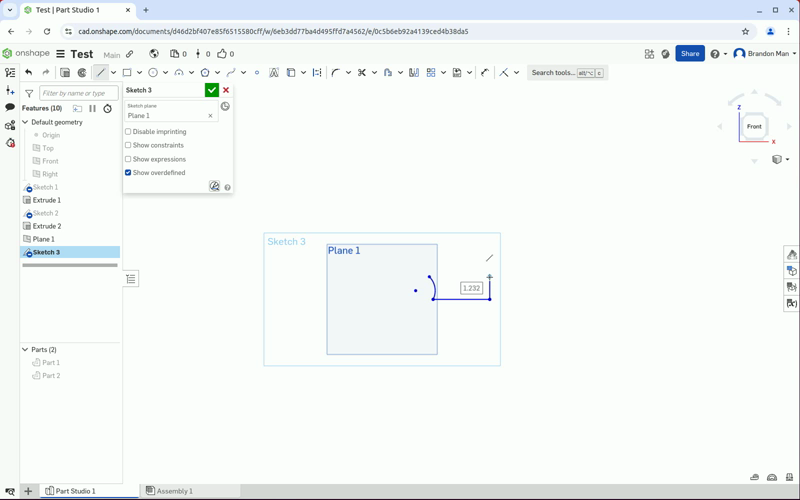
scroll(-6)
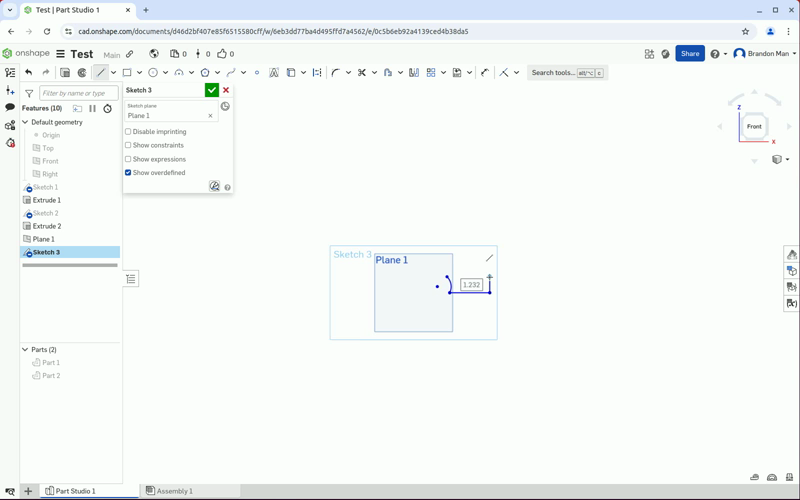
scroll(-6)
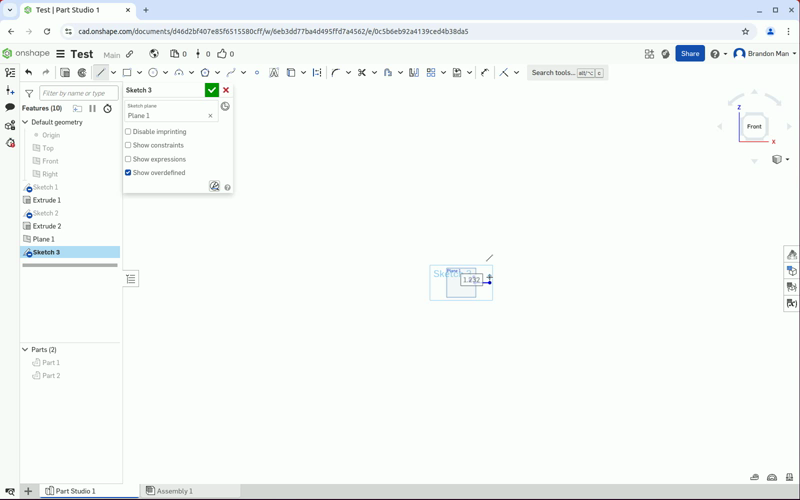
key_up(shift)
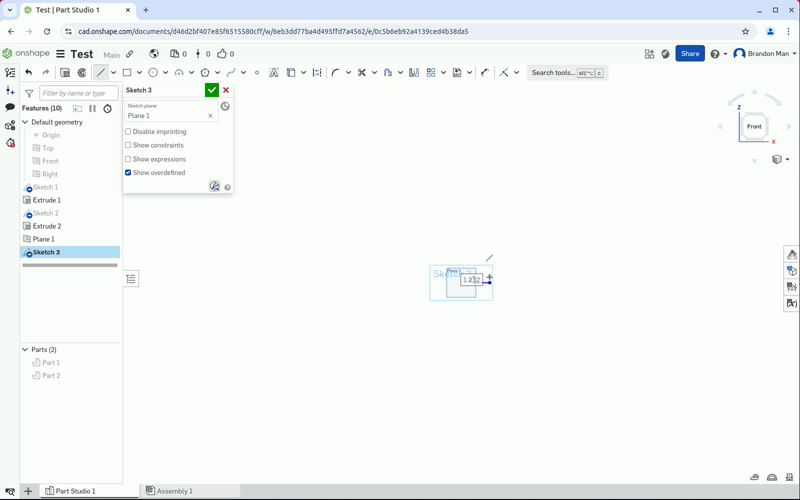
mouse_move(519, 276)
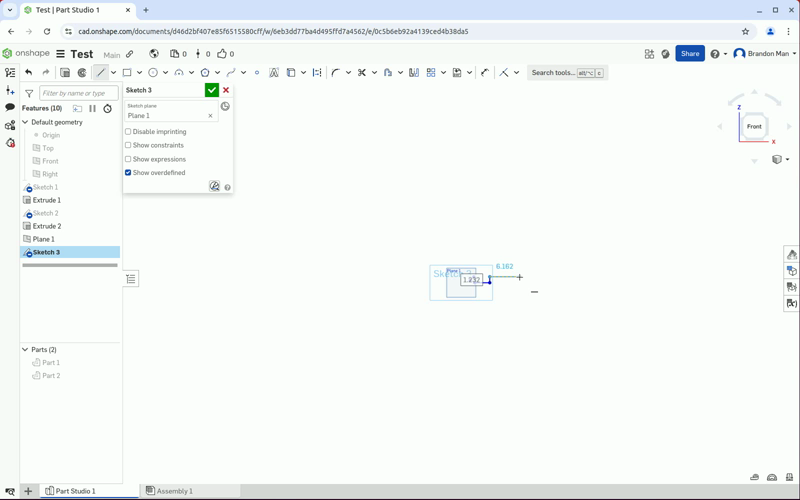
key_down(shift)
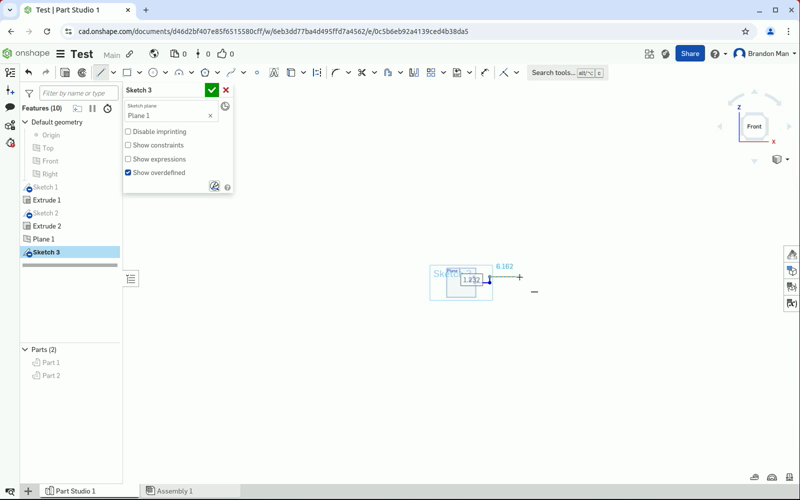
mouse_move(473, 276)
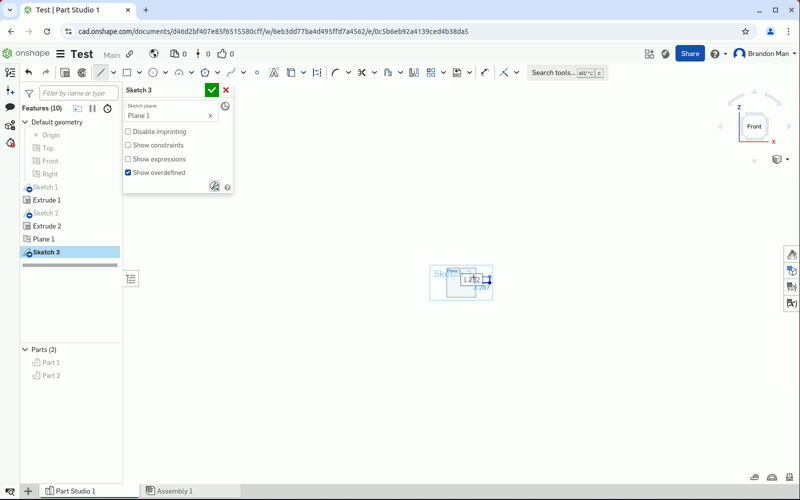
scroll(6)
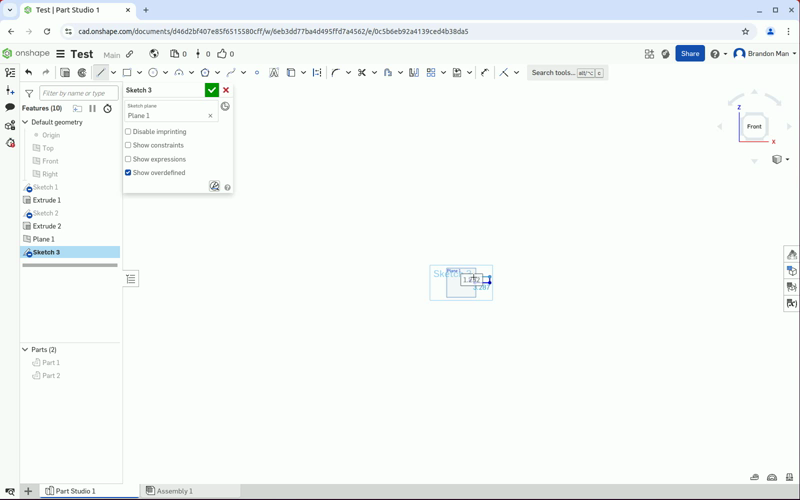
scroll(6)
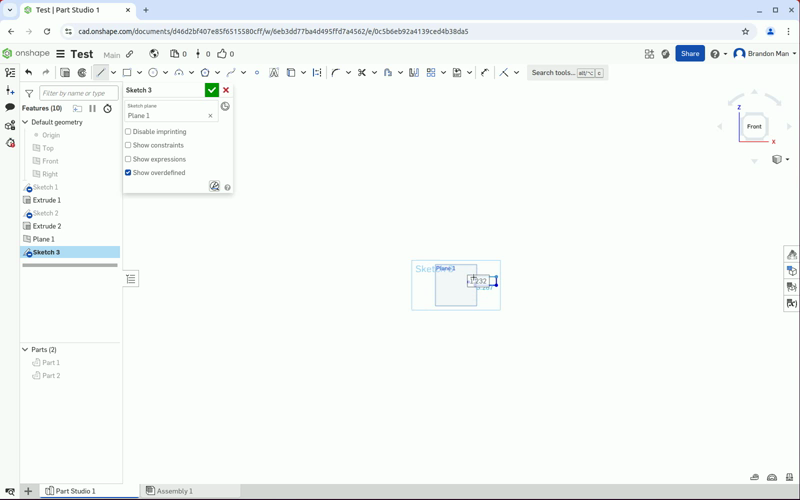
scroll(6)
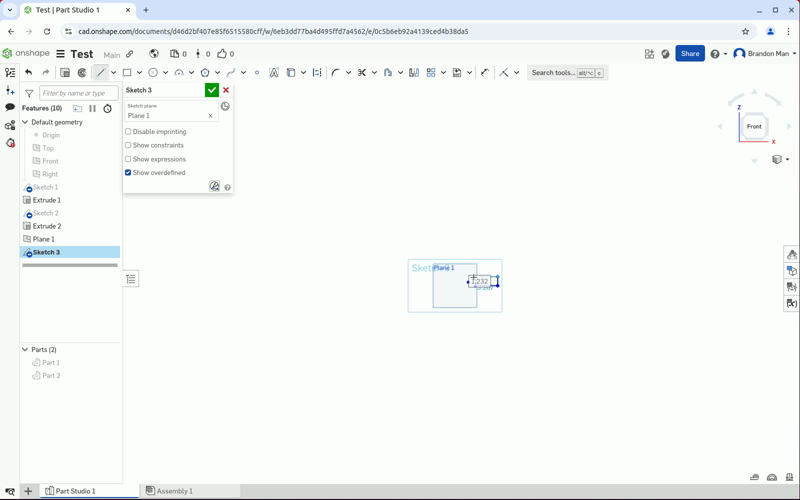
scroll(6)
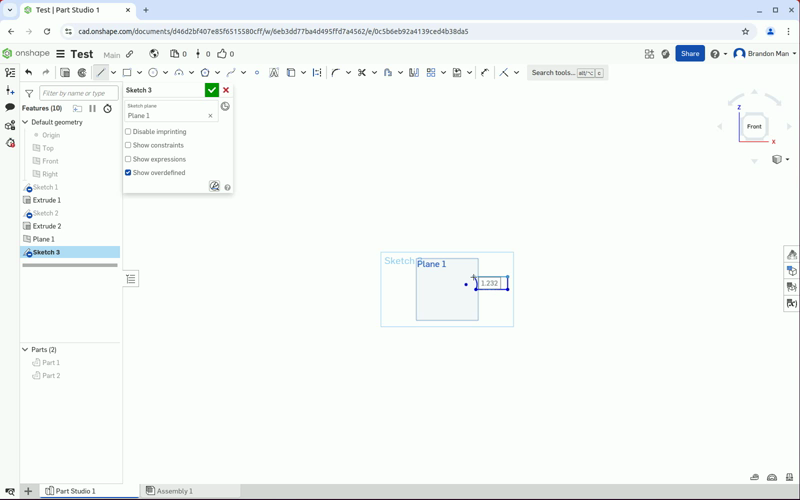
scroll(6)
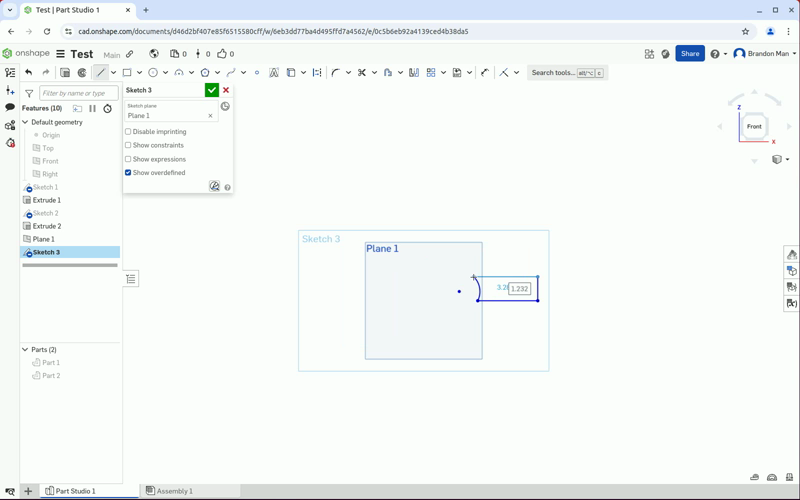
scroll(6)
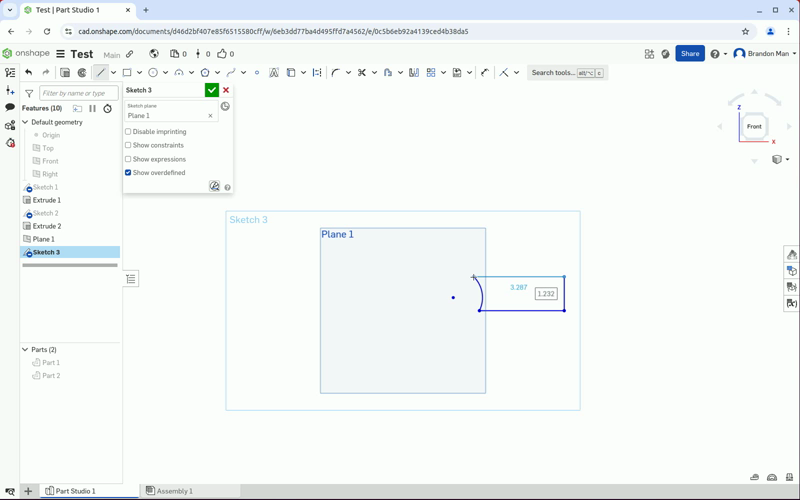
scroll(6)
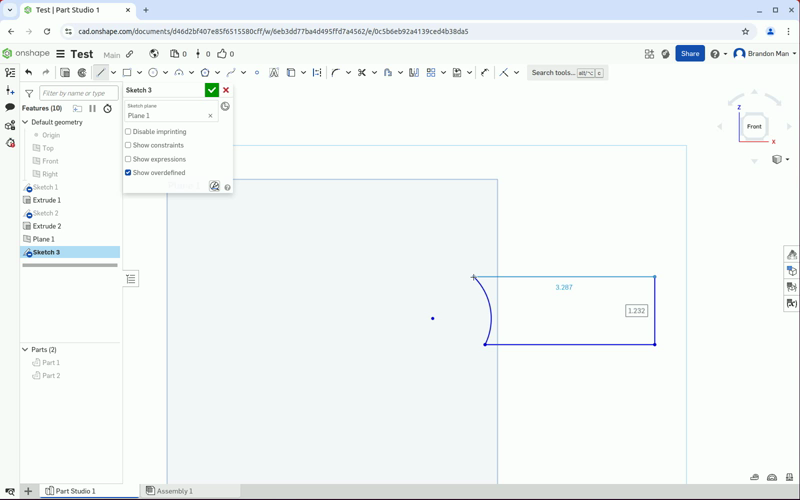
key_up(shift)
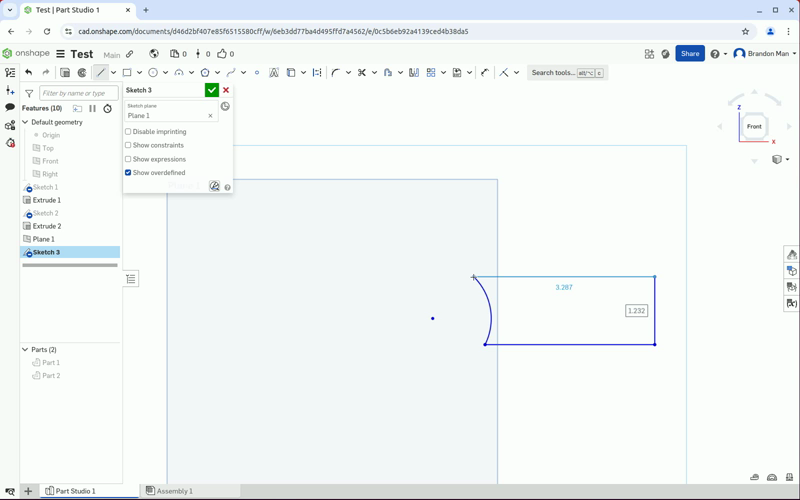
click(473, 276)
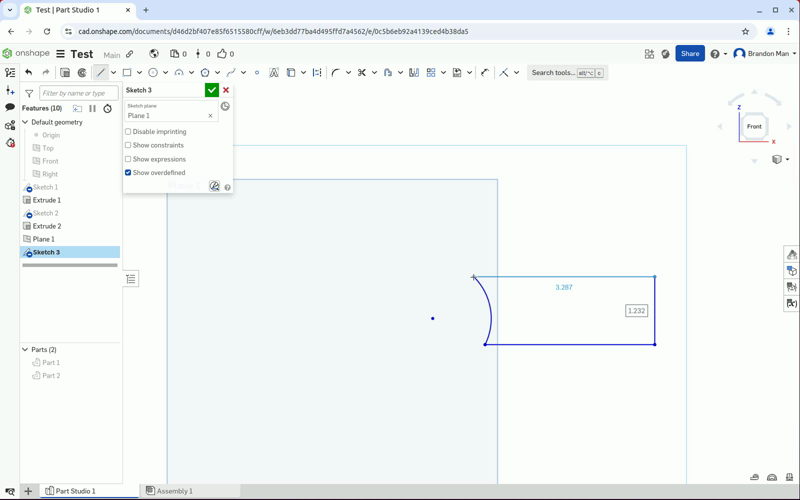
scroll(-6)
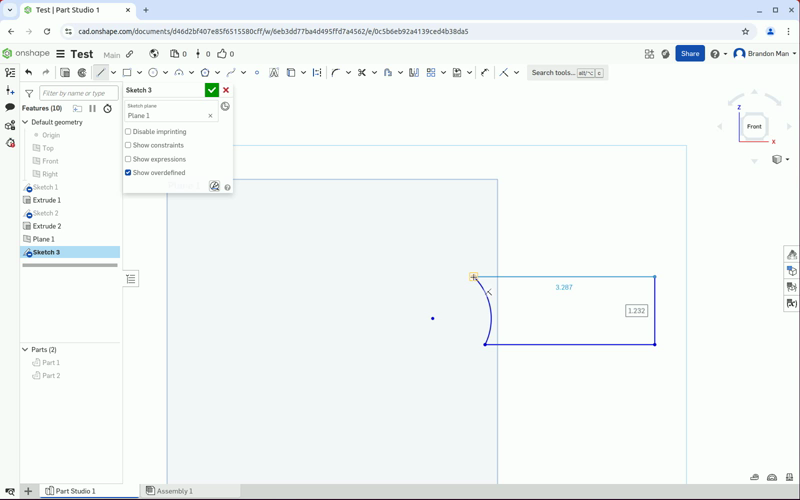
scroll(-6)
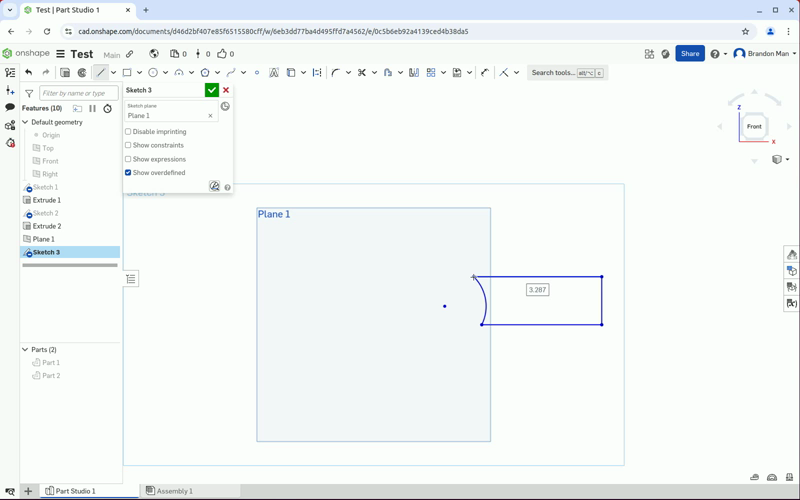
scroll(-6)
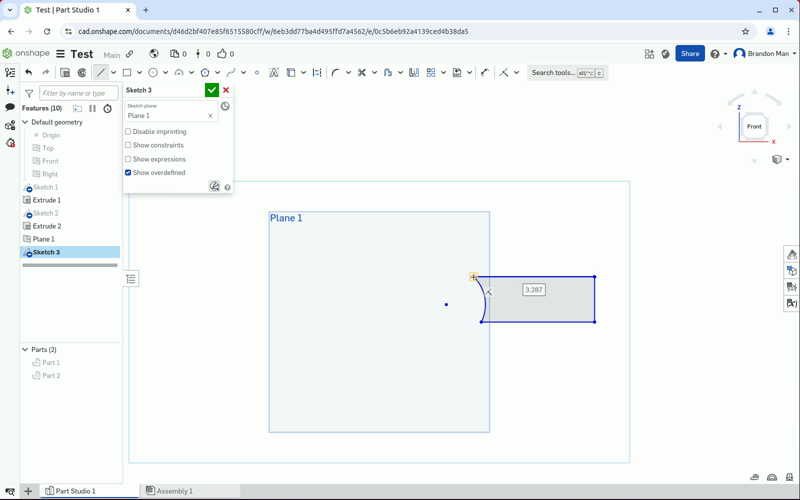
scroll(-6)
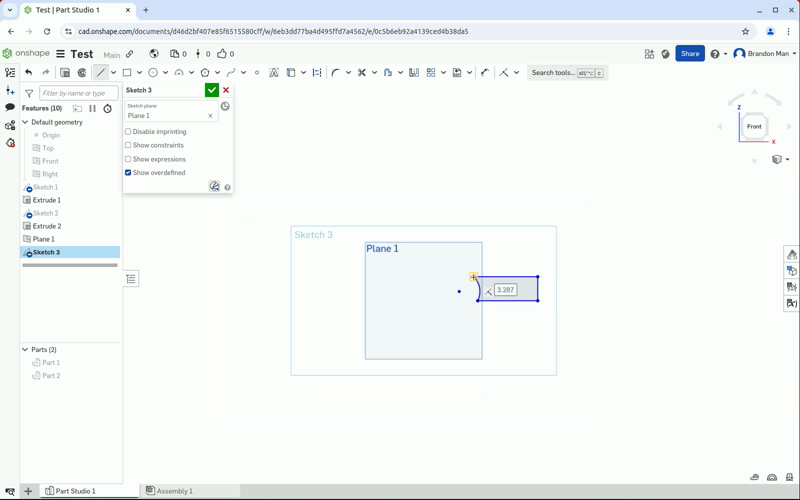
scroll(-6)
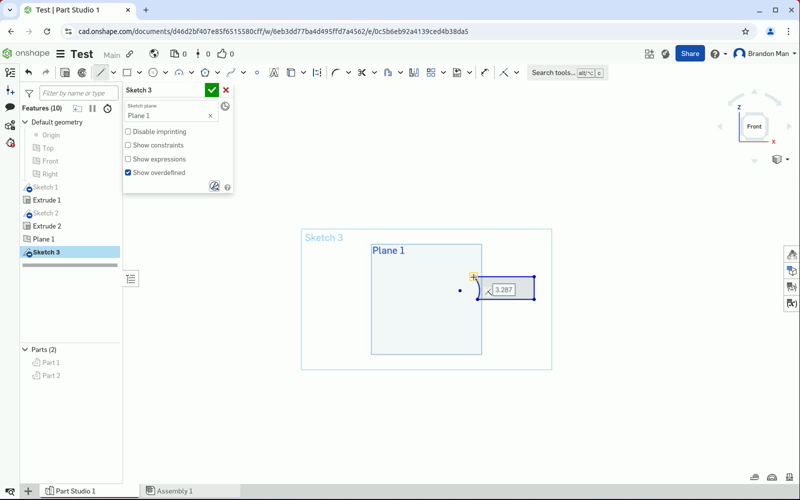
scroll(-6)
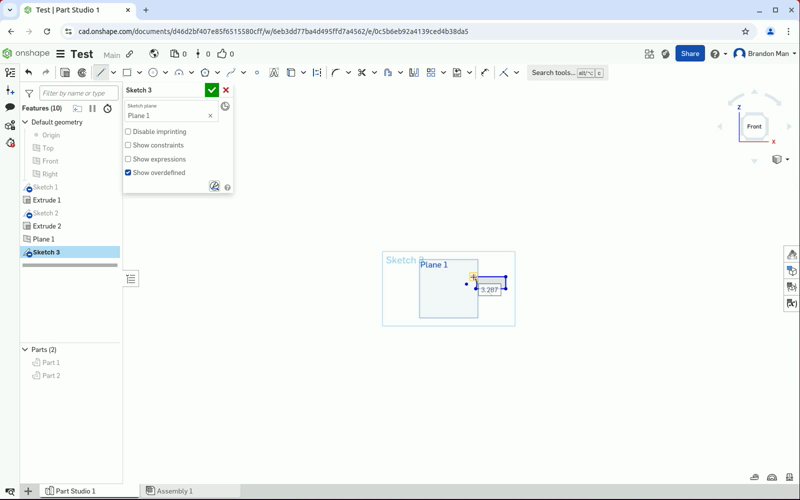
scroll(-6)
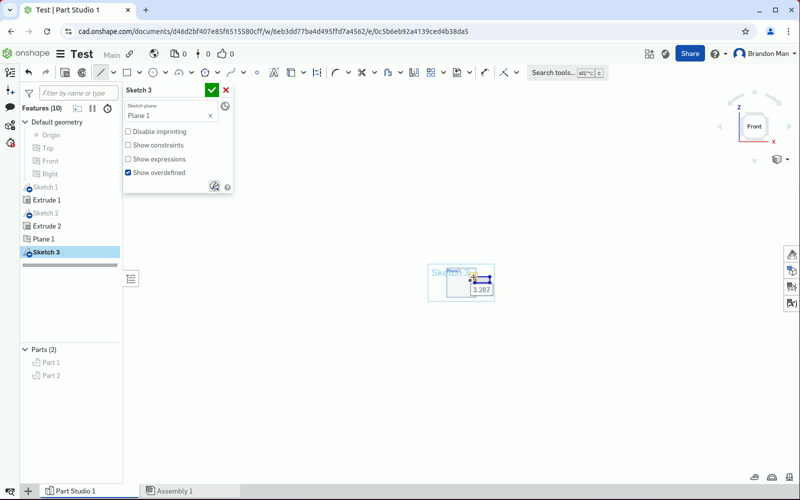
key(esc)
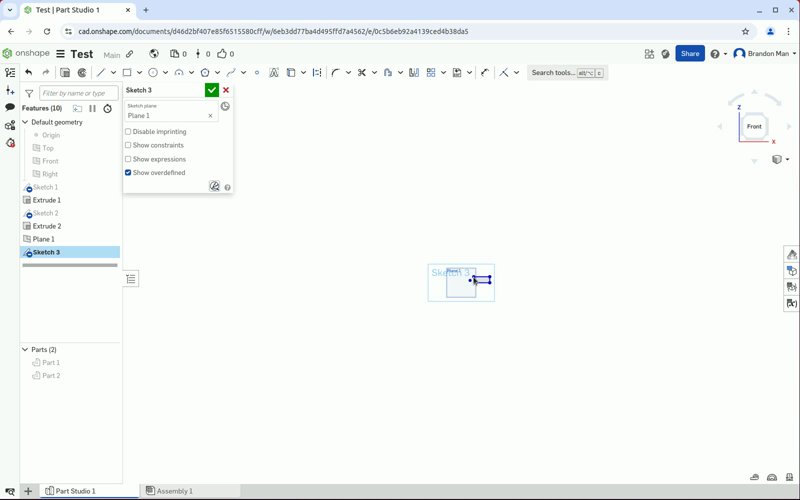
mouse_move(486, 282)
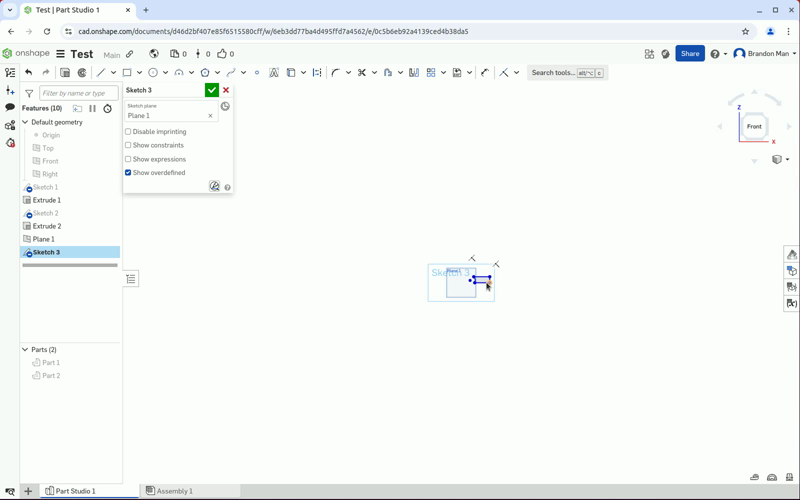
scroll(6)
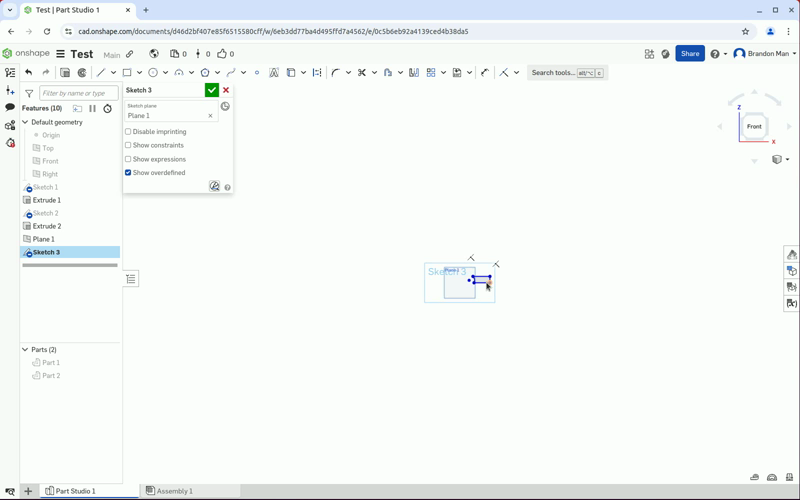
scroll(6)
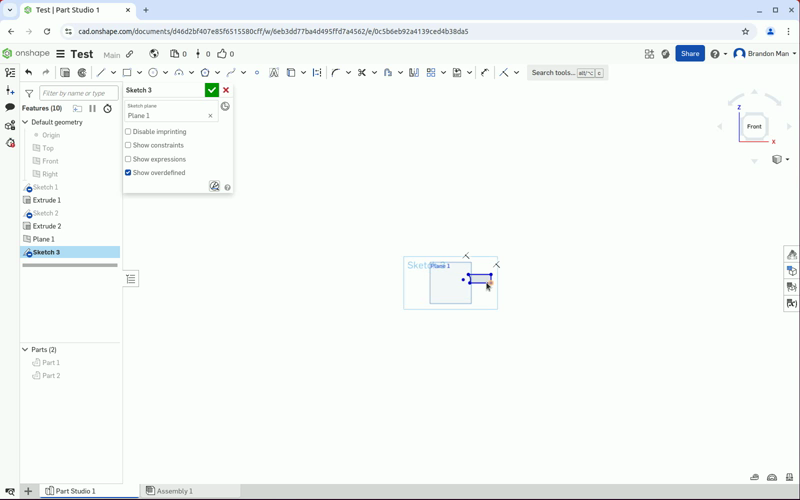
scroll(6)
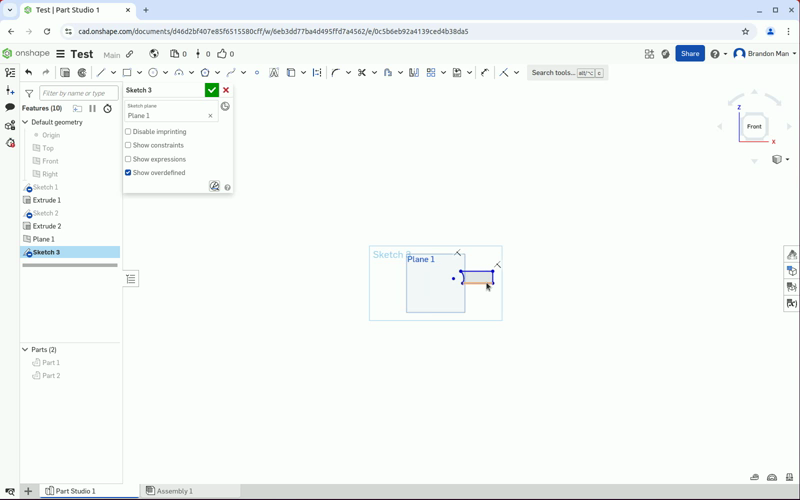
scroll(6)
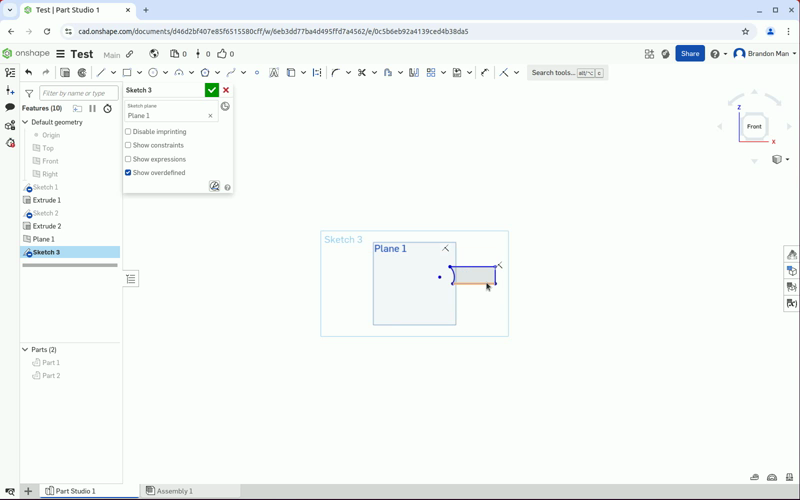
scroll(6)
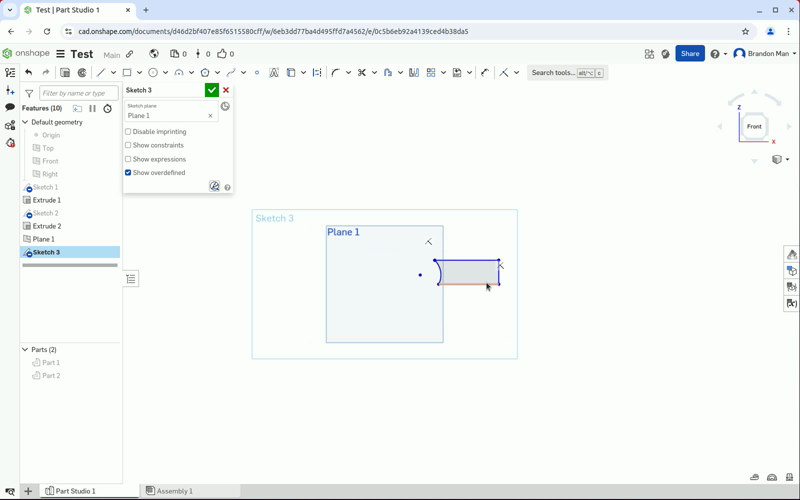
scroll(6)
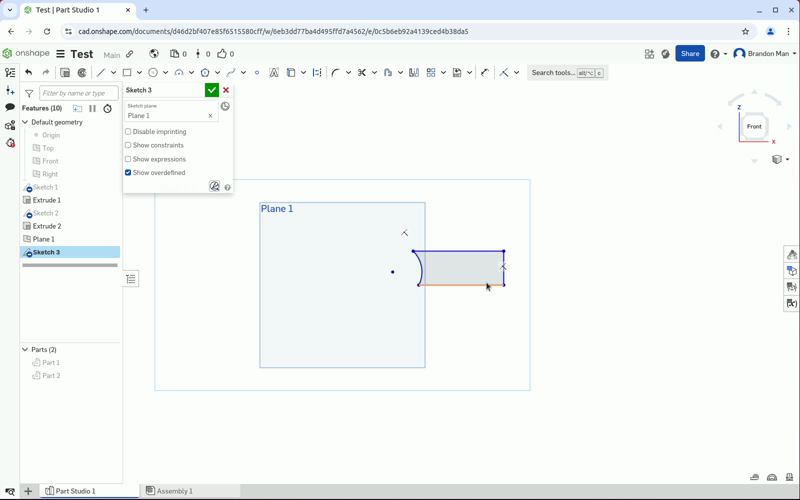
scroll(6)
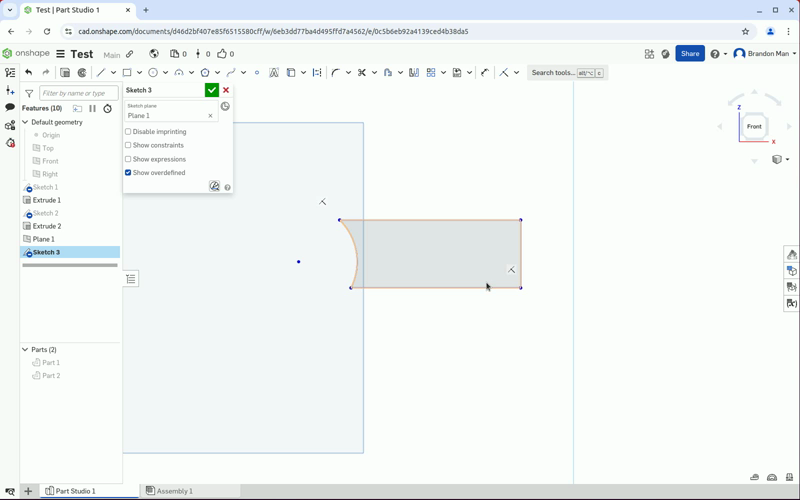
click(486, 282)
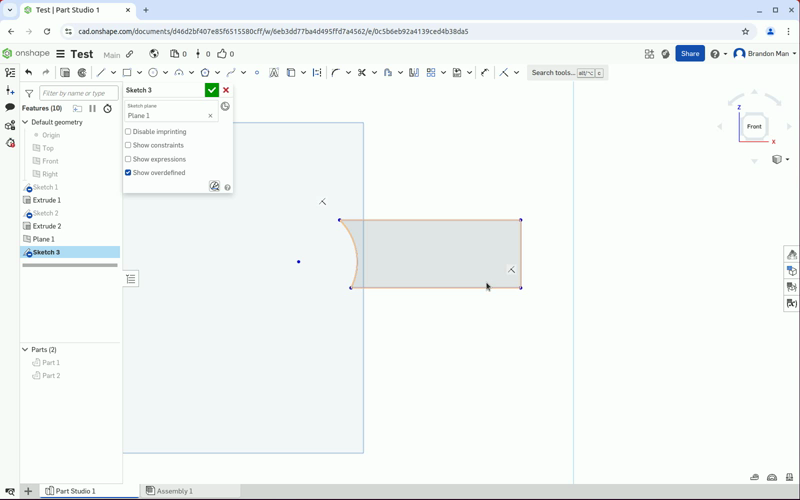
scroll(-6)
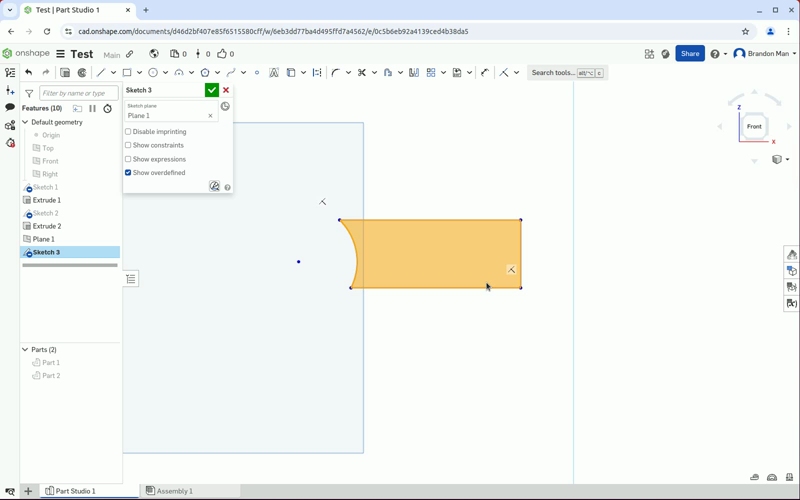
scroll(-6)
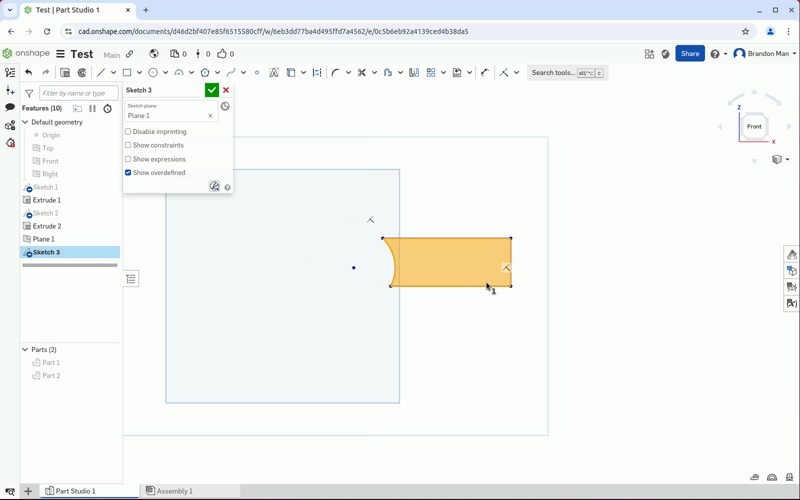
scroll(-6)
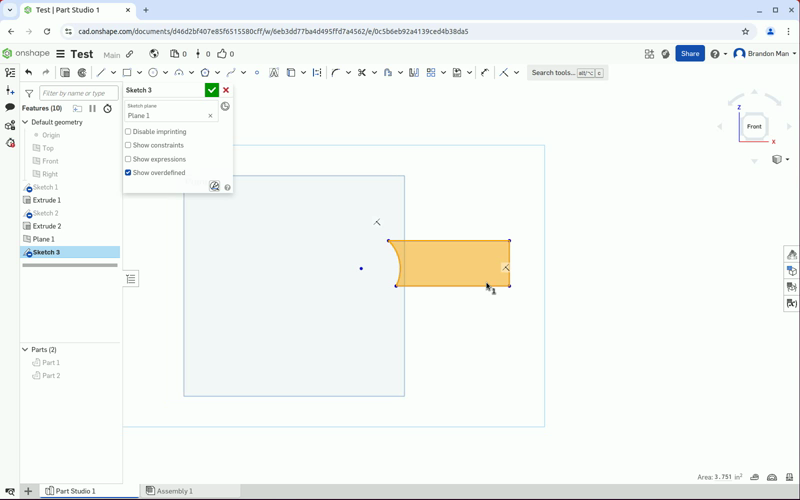
scroll(-6)
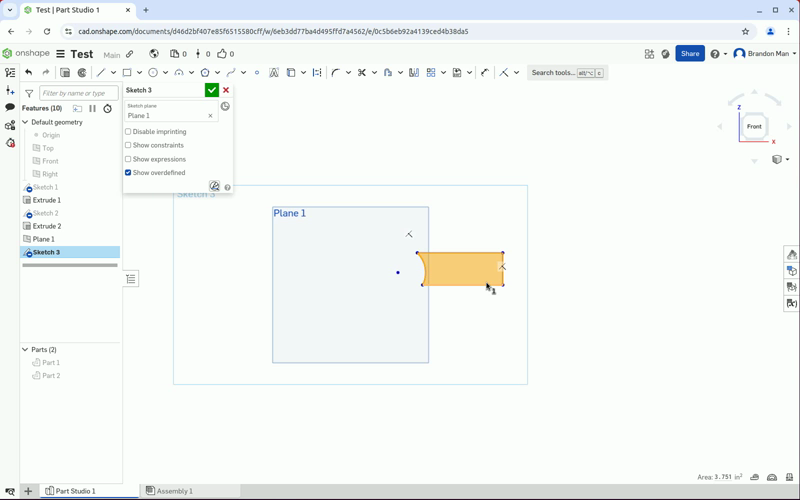
scroll(-6)
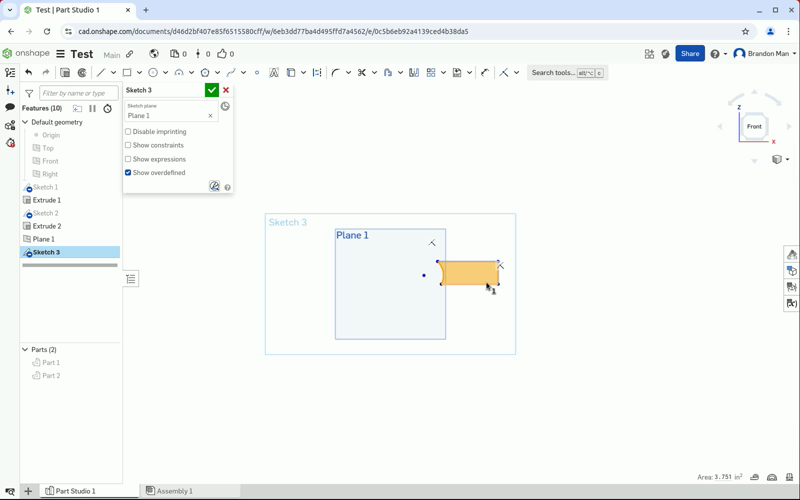
scroll(-6)
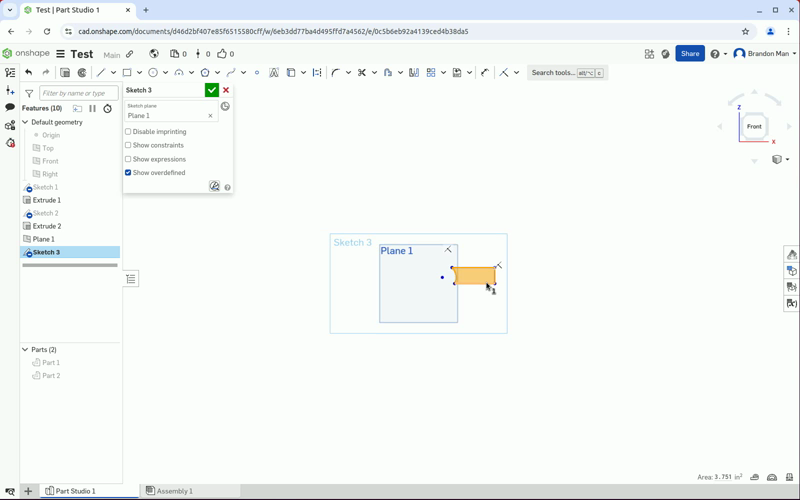
scroll(-6)
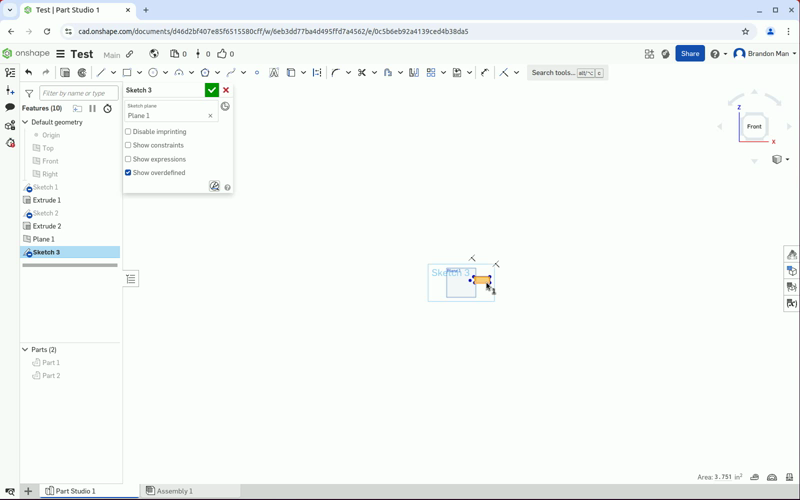
mouse_move(73, 352)
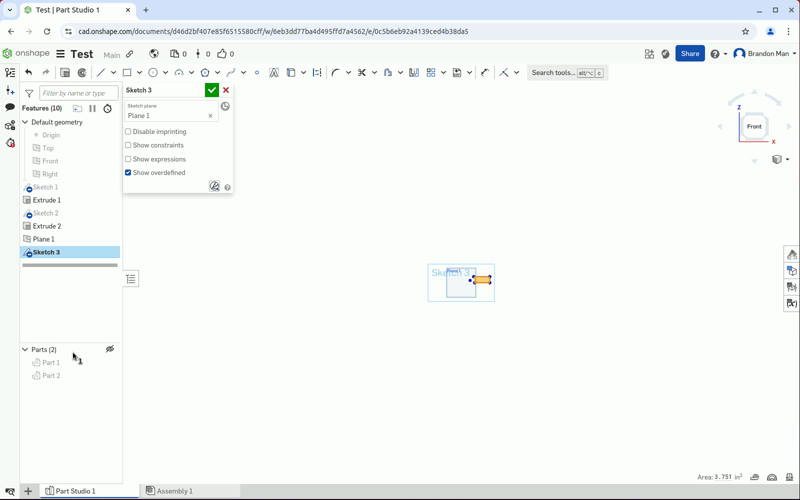
key(shift+y)
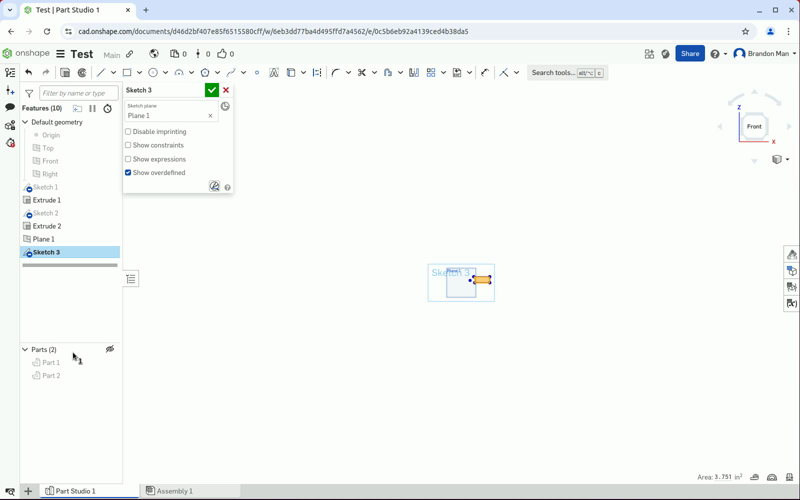
key(shift+e)
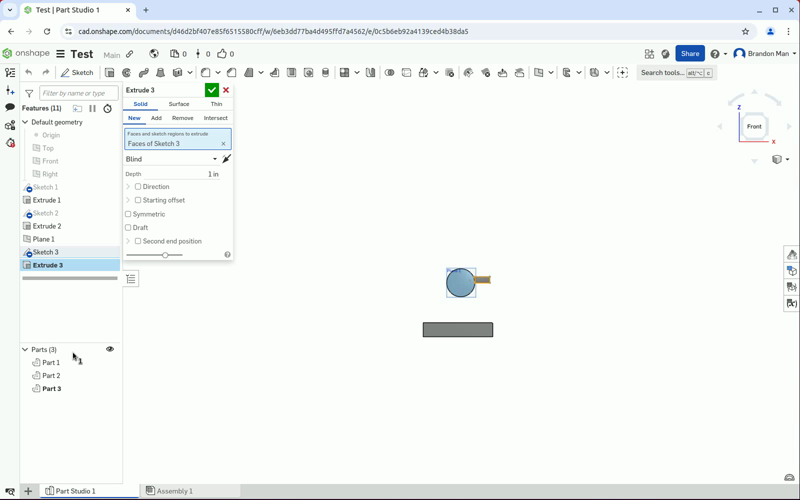
mouse_move(143, 106)
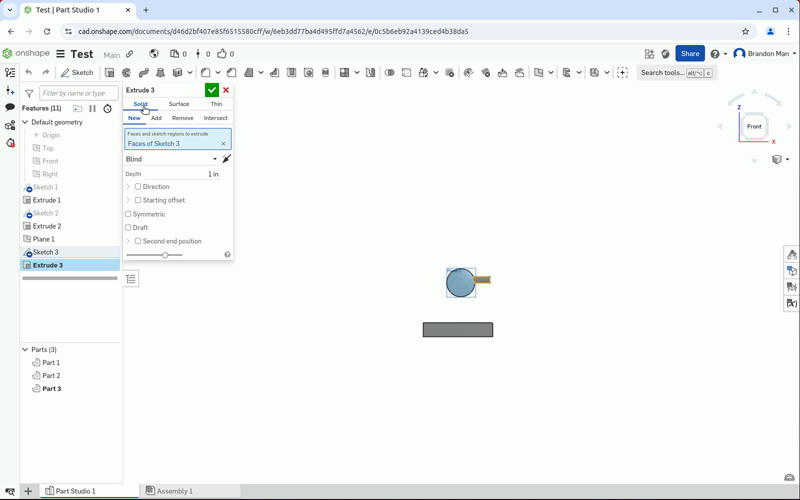
click(143, 106)
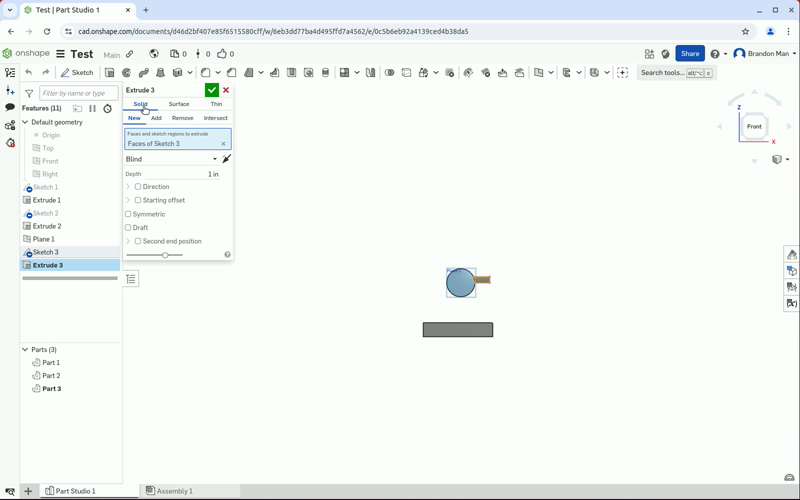
mouse_move(137, 120)
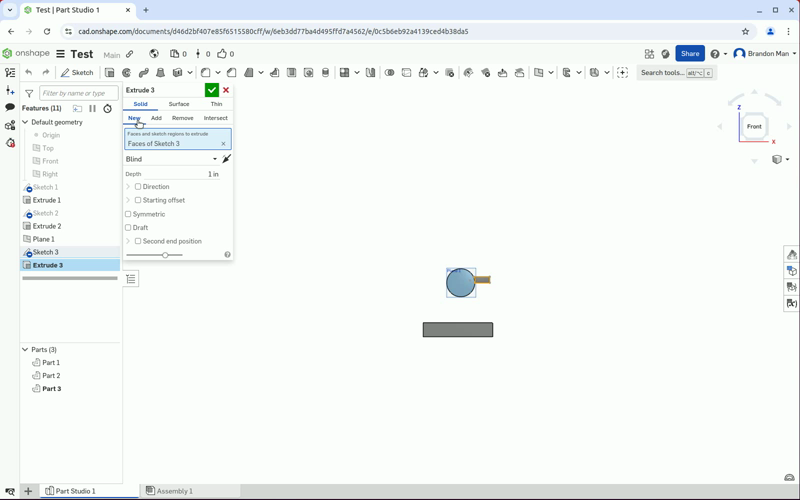
click(137, 120)
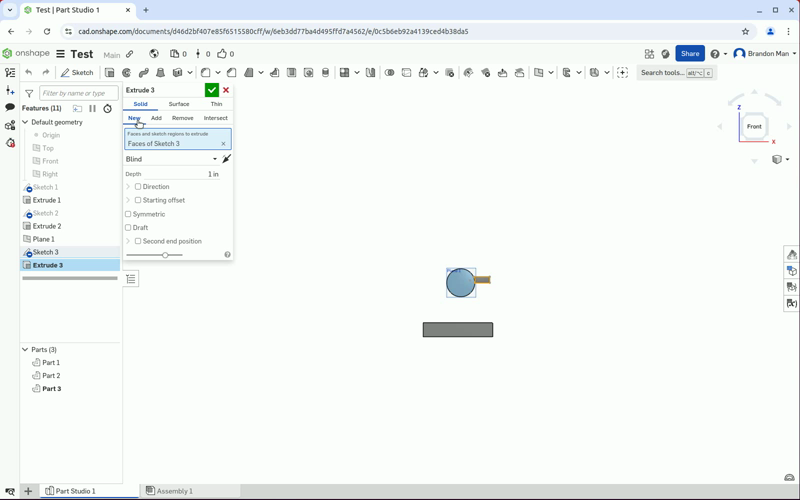
key(tab, 4)
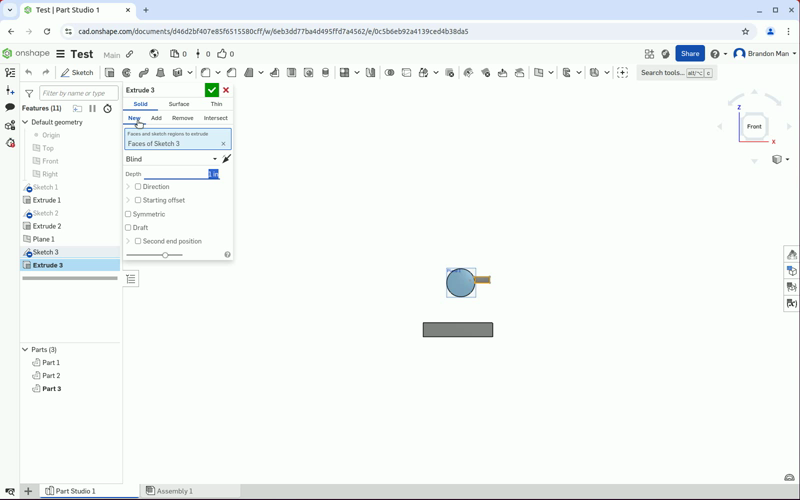
text(0.481)
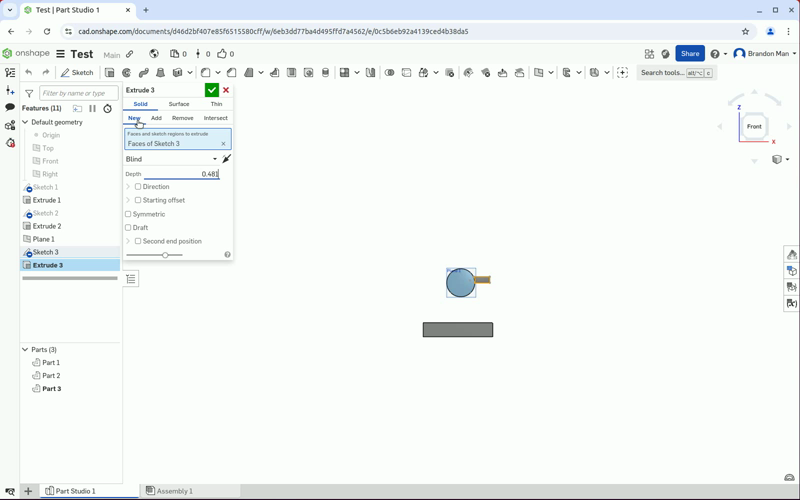
key(enter)
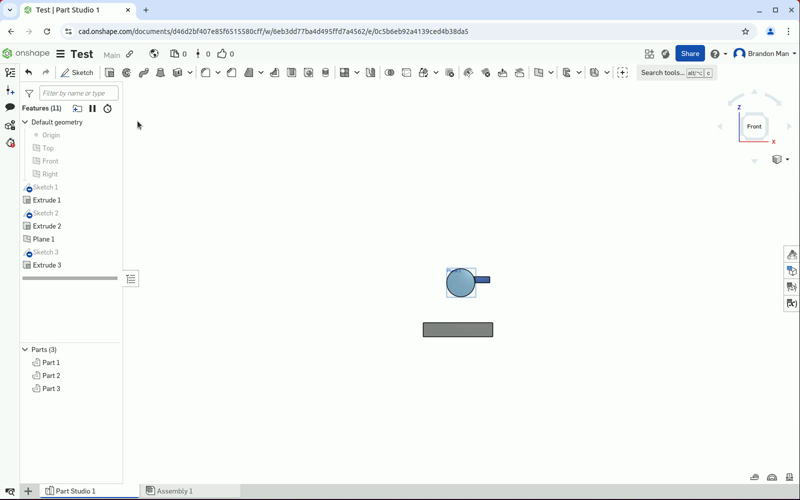
key(shift+h)
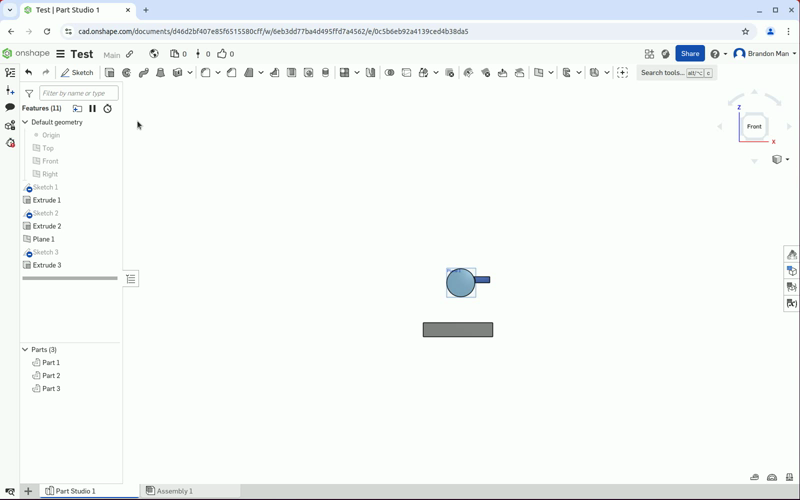
key(shift+h)
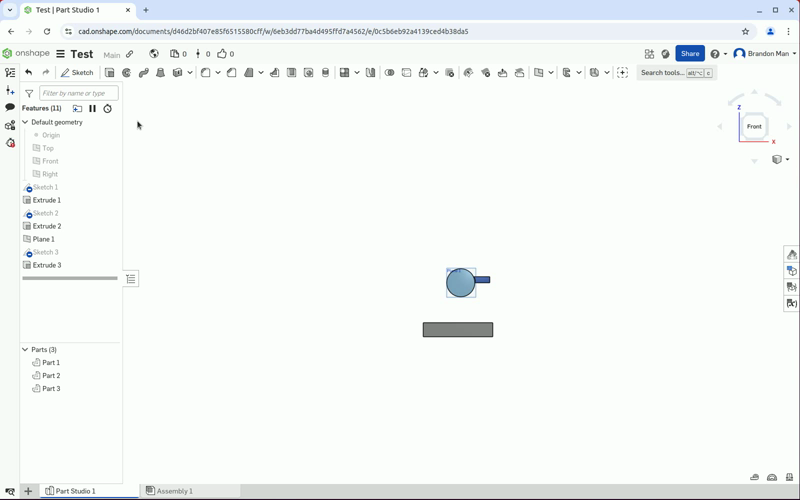
mouse_move(73, 189)
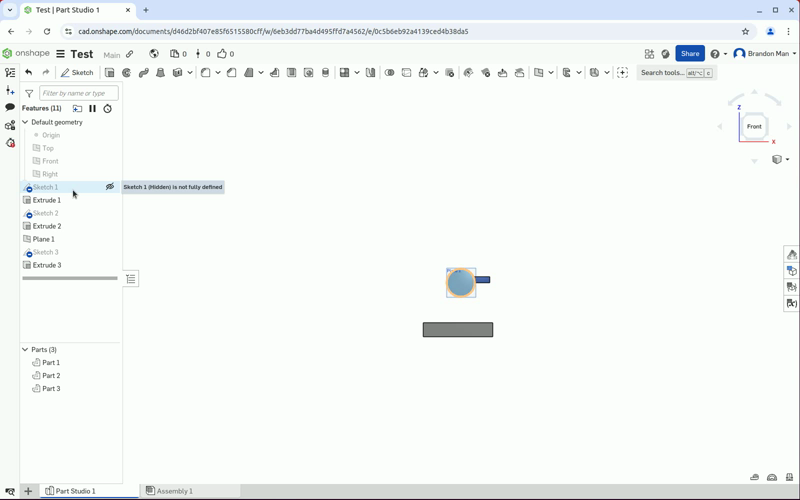
click(73, 189)
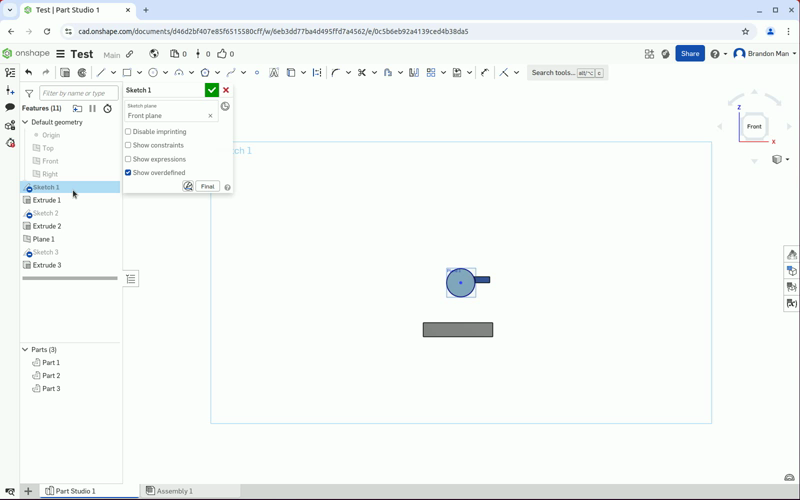
mouse_move(229, 92)
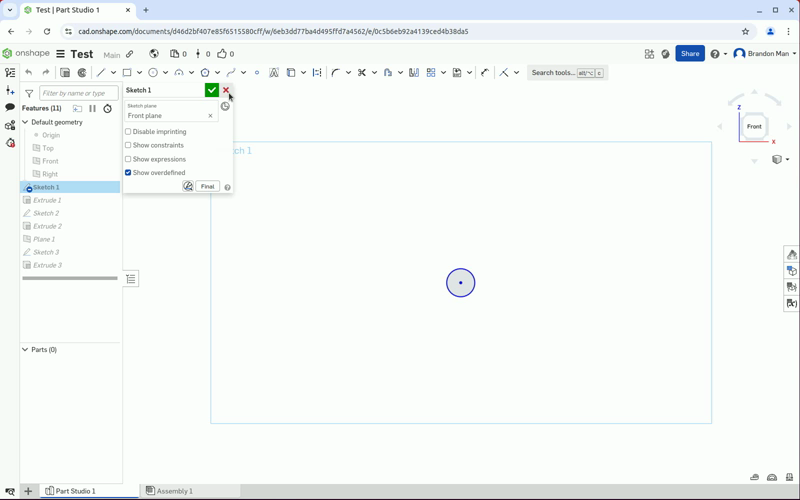
click(229, 92)
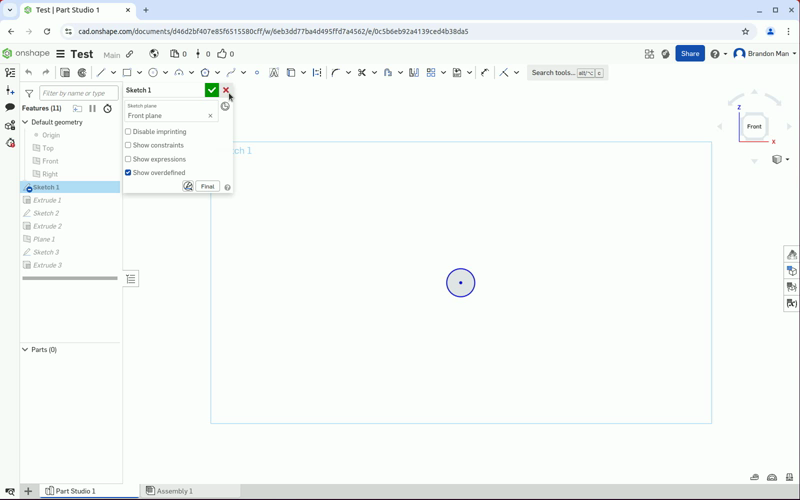
key(shift+s)
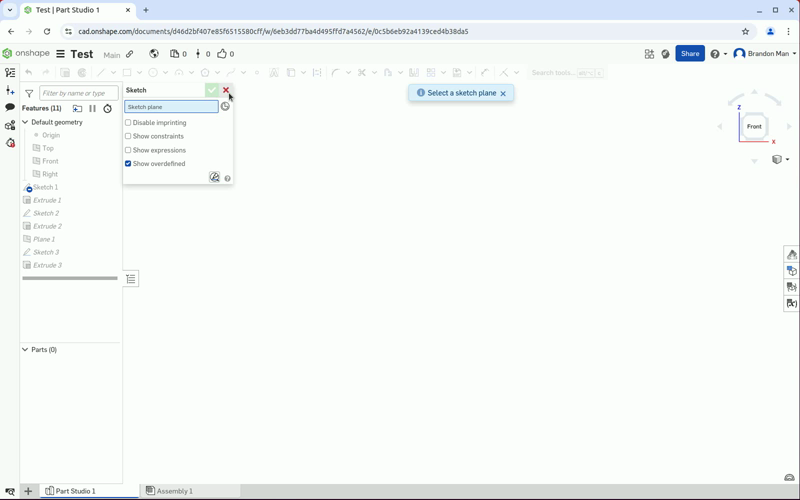
mouse_move(73, 241)
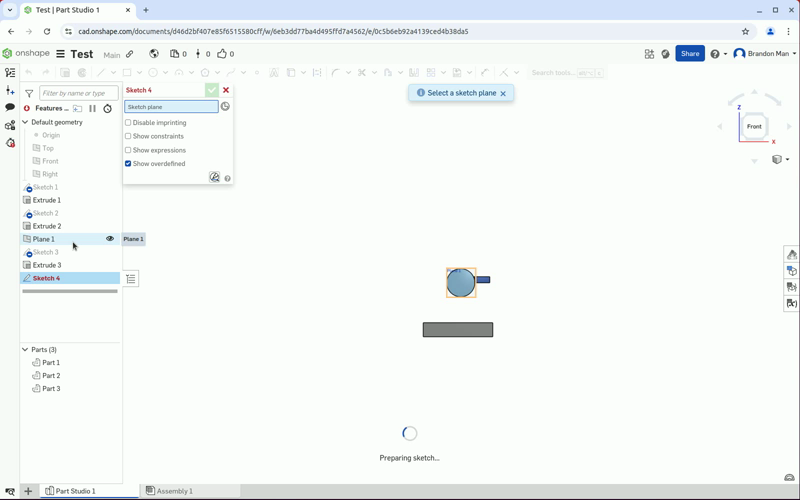
click(73, 241)
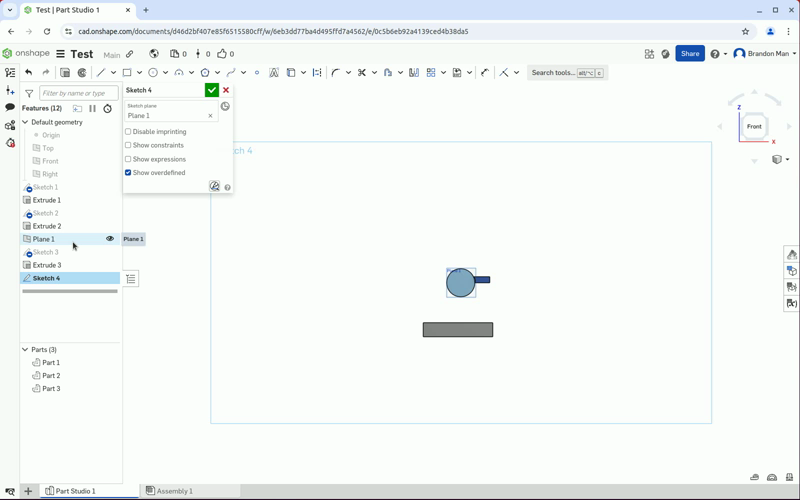
mouse_move(73, 352)
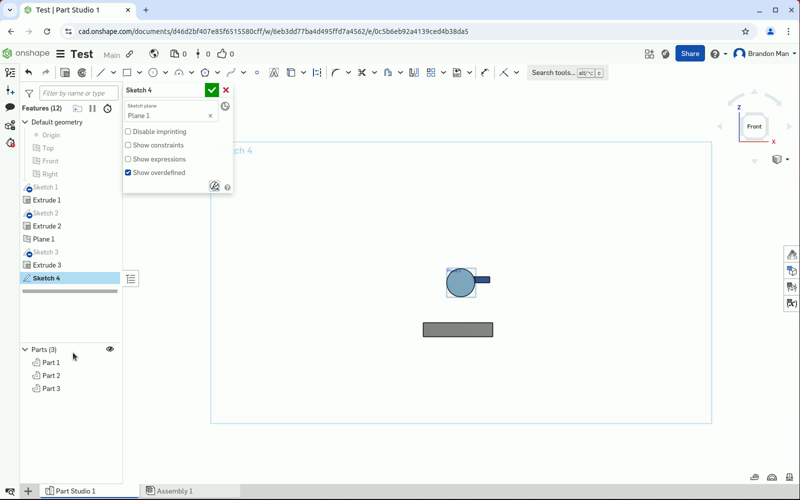
key(y)
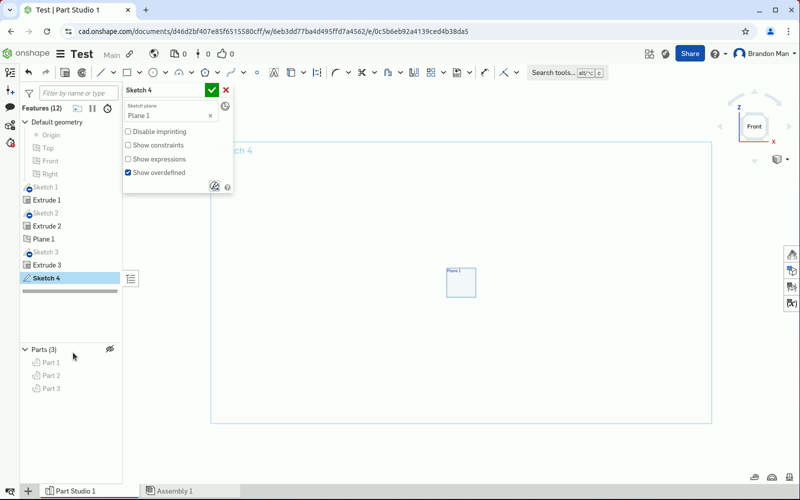
key(l)
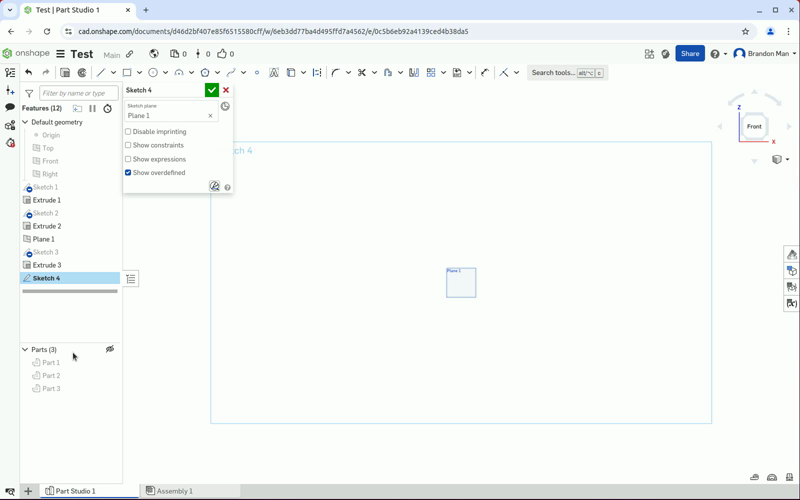
key_down(shift)
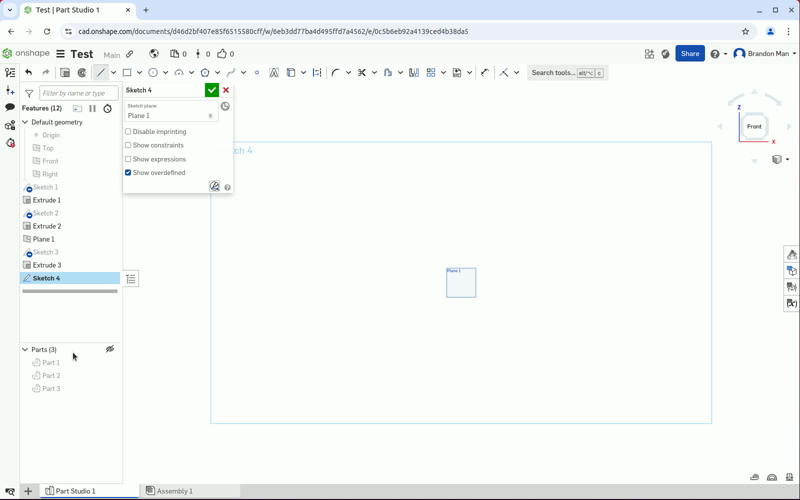
mouse_move(460, 282)
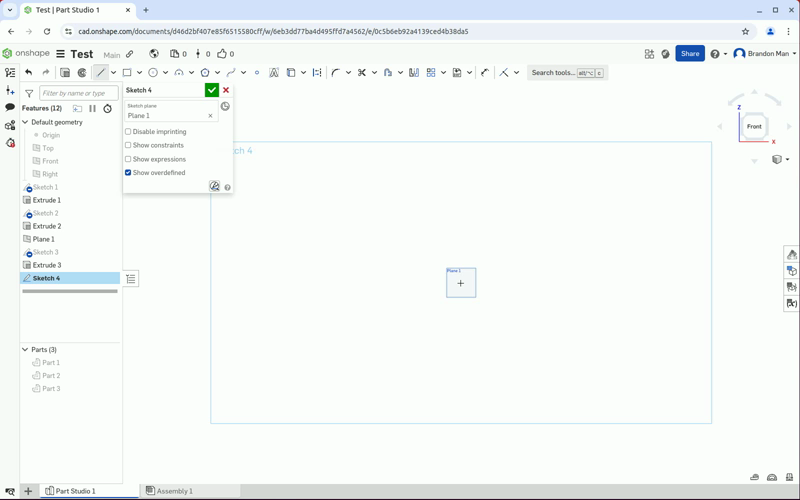
click(460, 282)
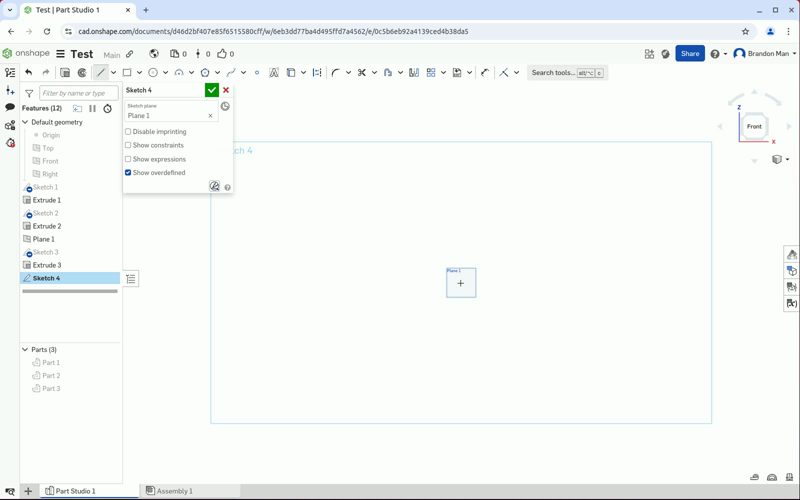
key_up(shift)
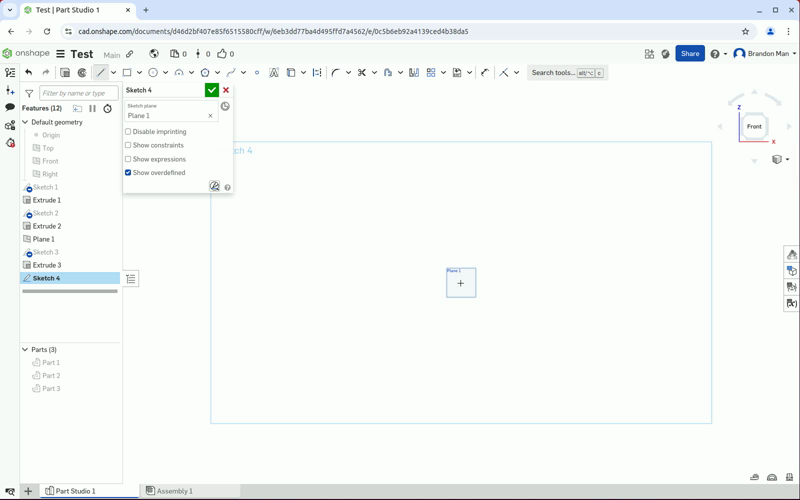
key_down(shift)
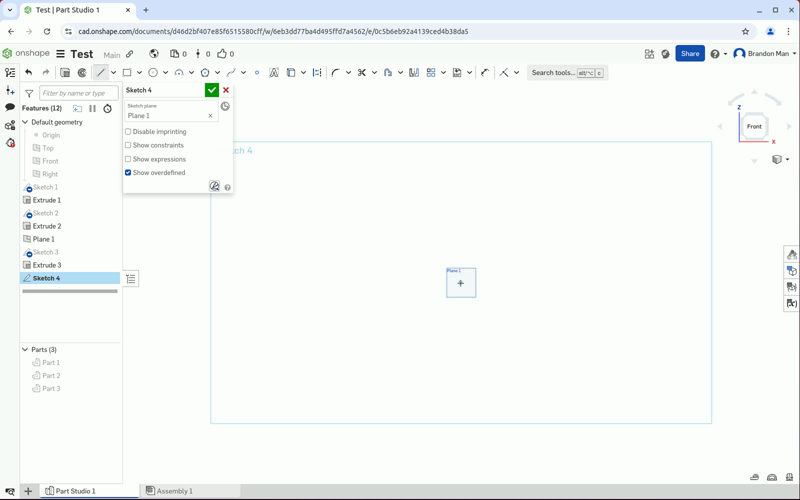
mouse_move(490, 282)
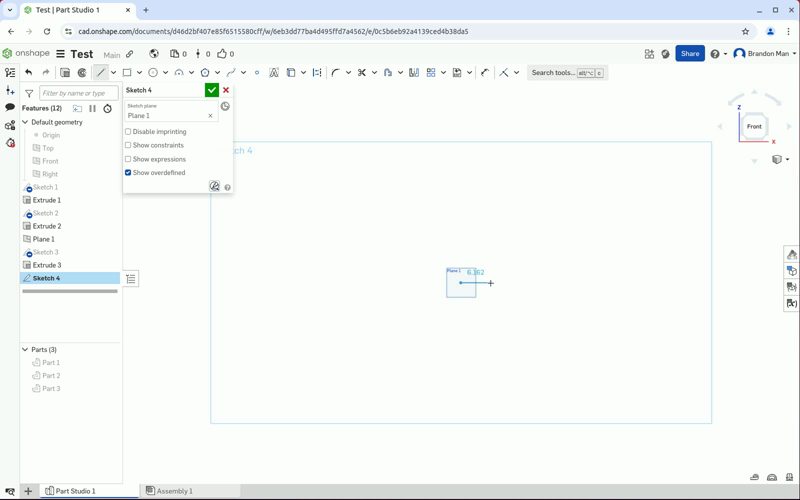
mouse_move(475, 282)
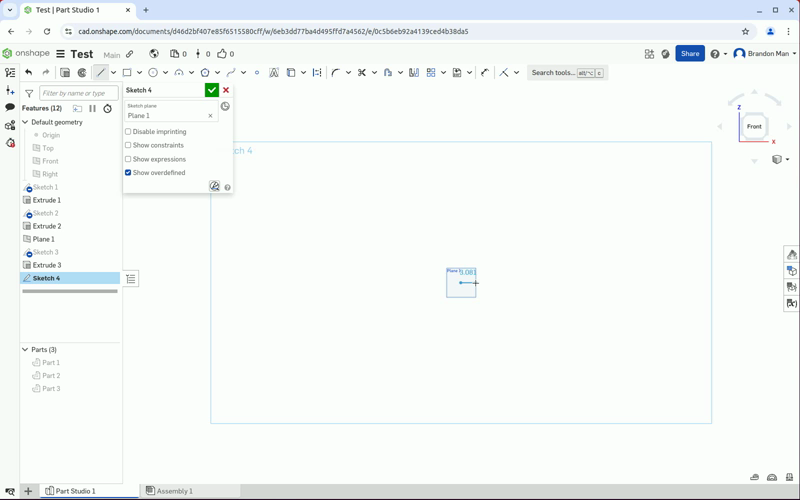
click(475, 282)
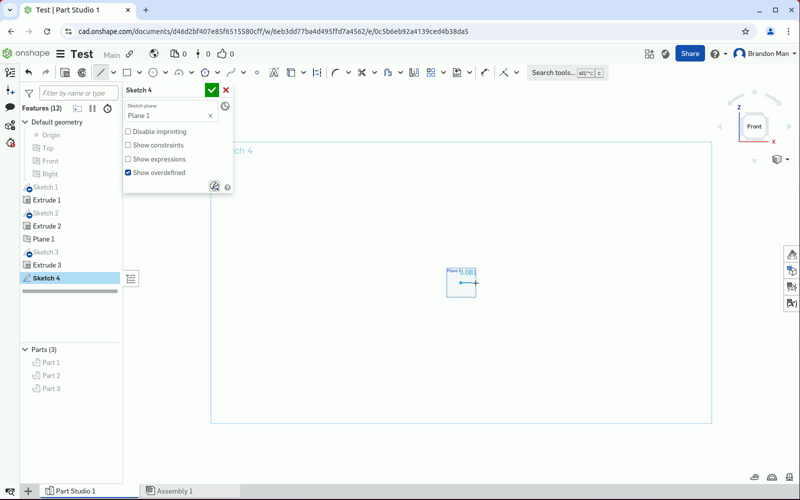
key_up(shift)
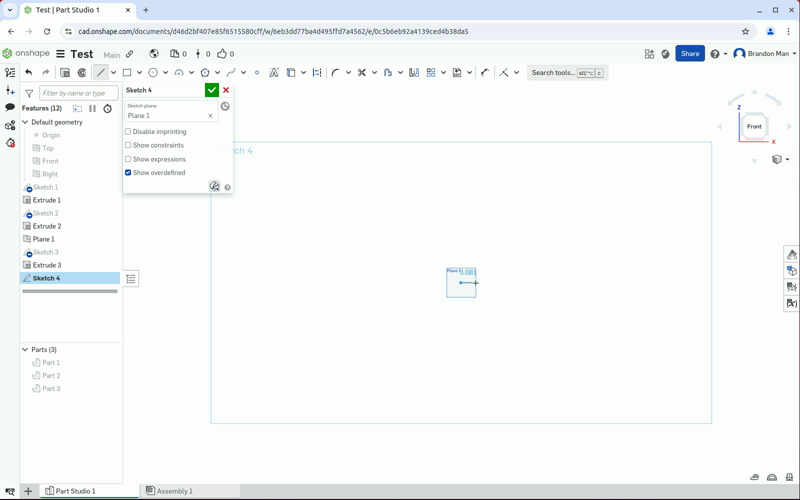
key(esc)
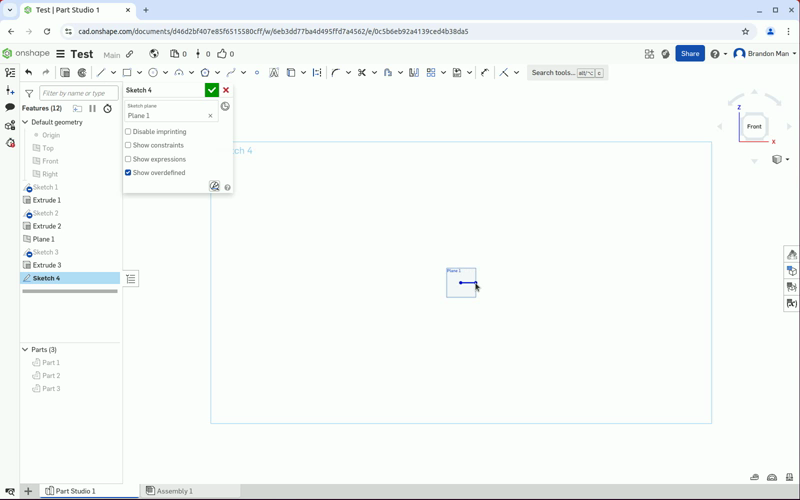
key(a)
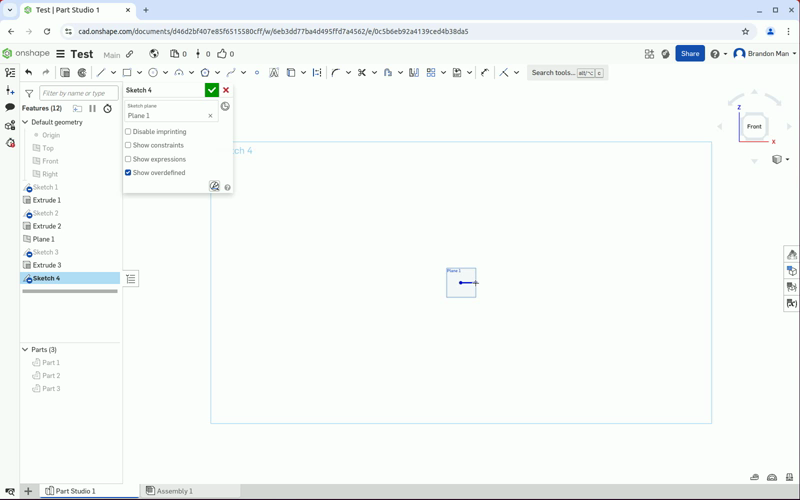
mouse_move(475, 282)
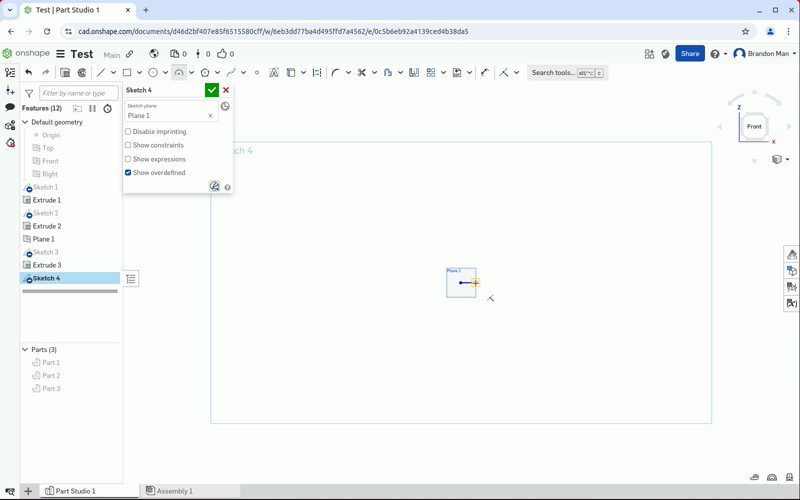
click(475, 282)
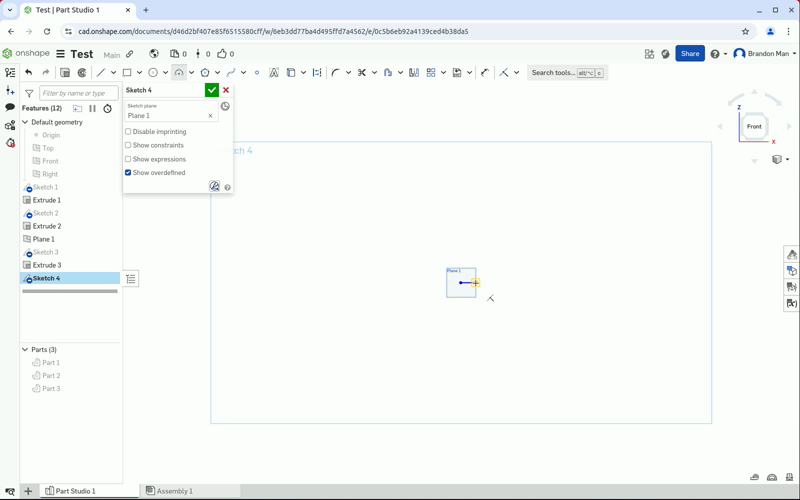
key_down(shift)
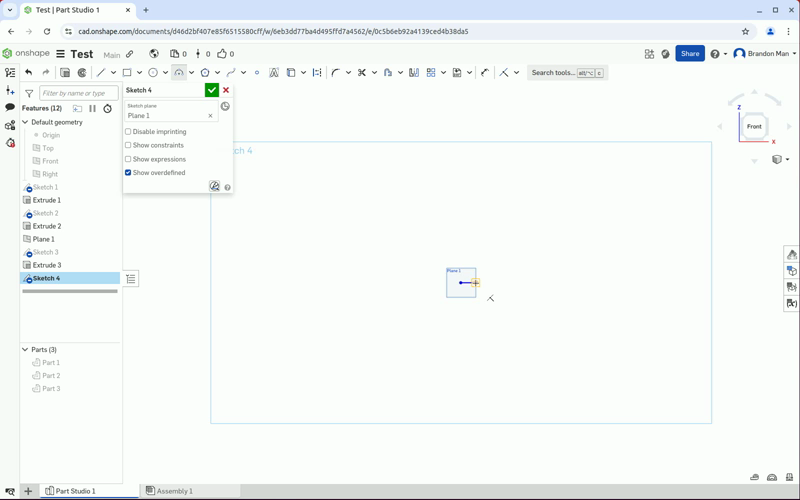
mouse_move(474, 276)
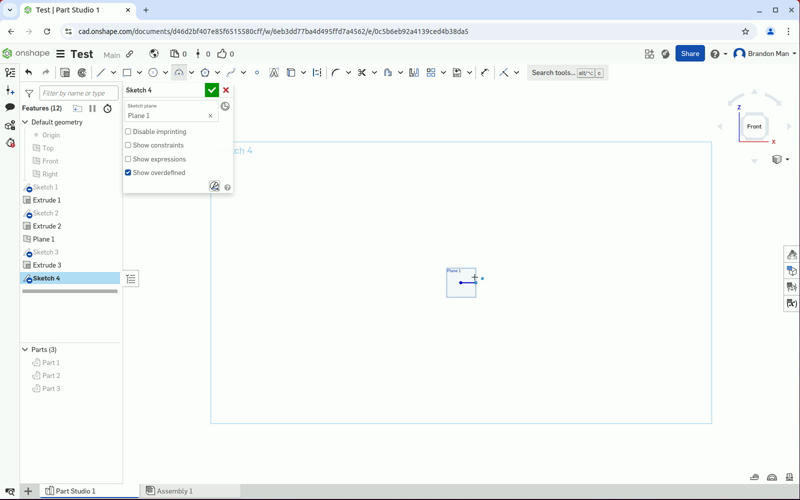
scroll(6)
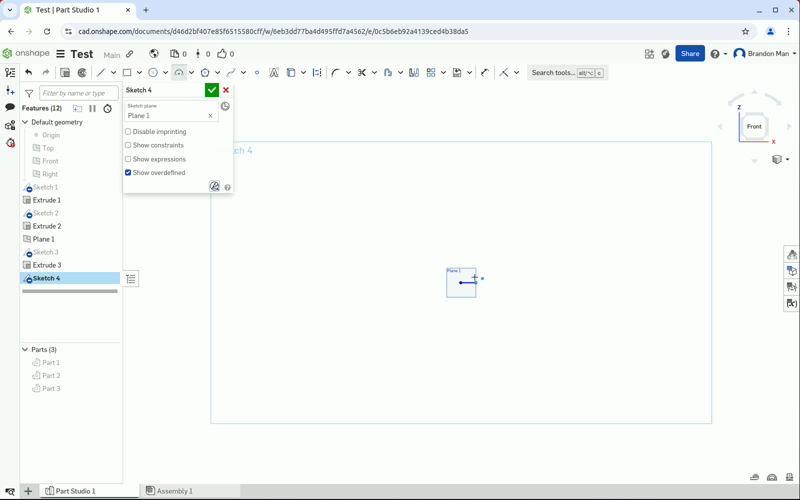
scroll(6)
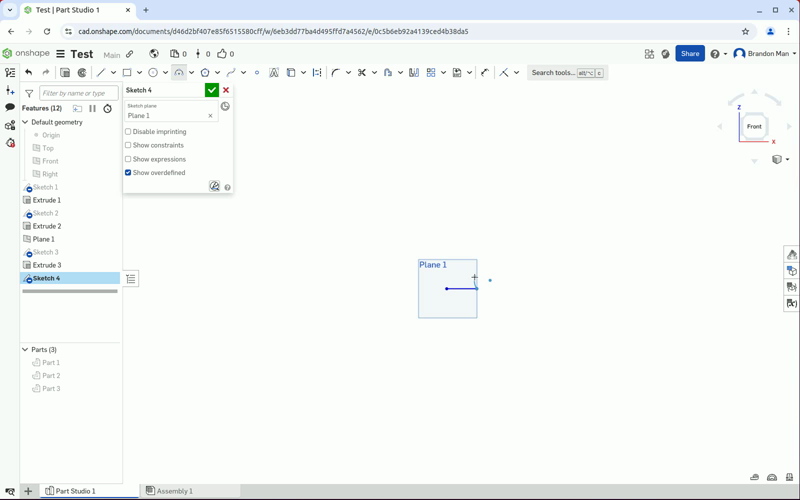
scroll(6)
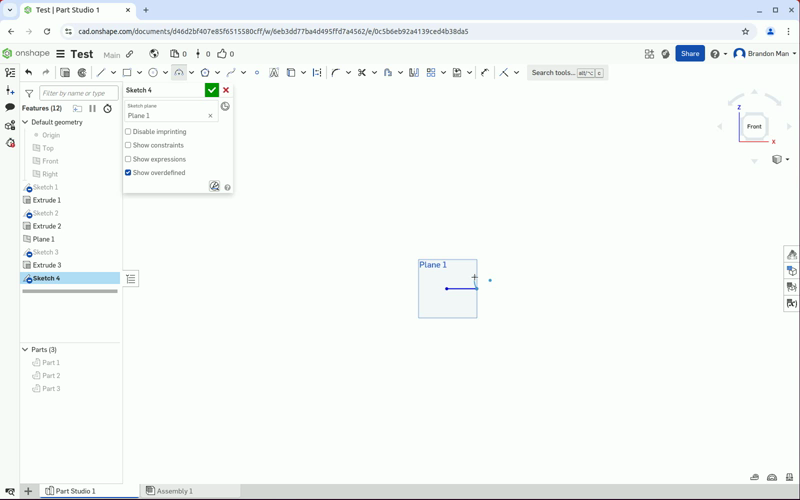
scroll(6)
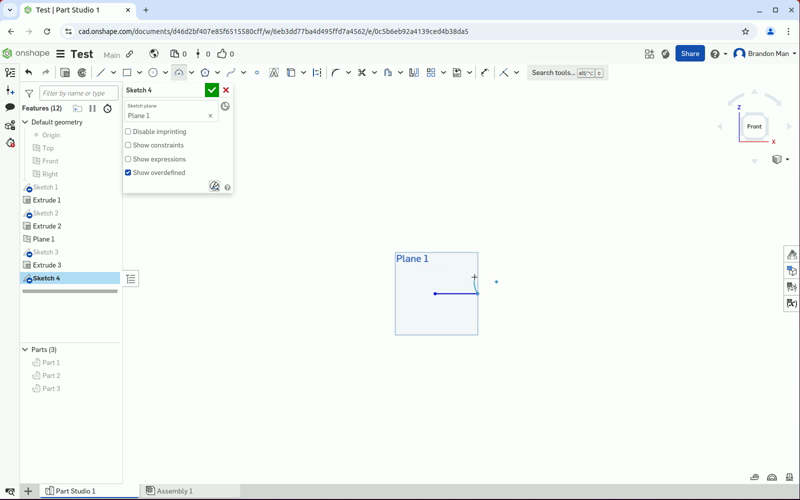
scroll(6)
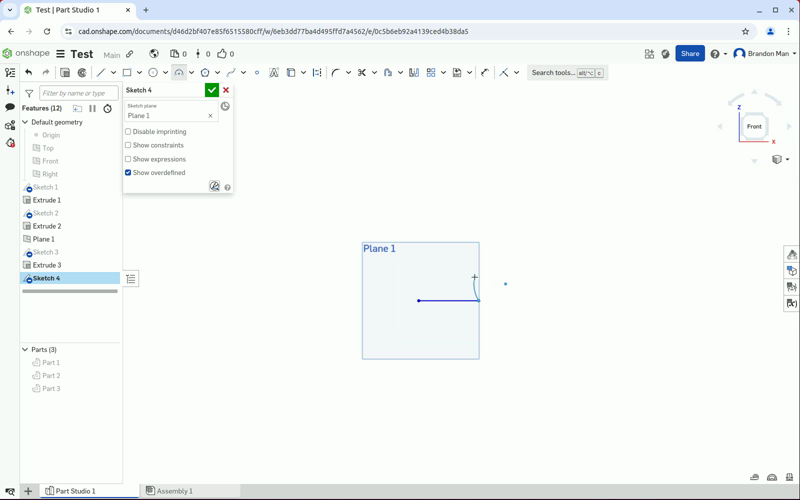
scroll(6)
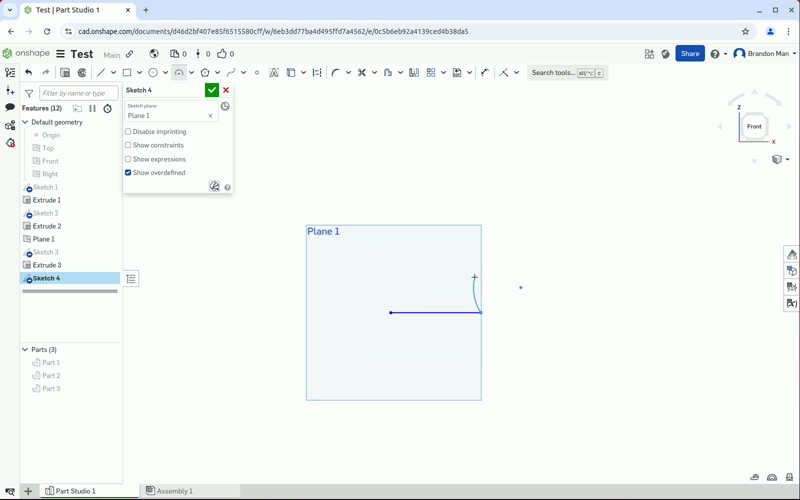
scroll(6)
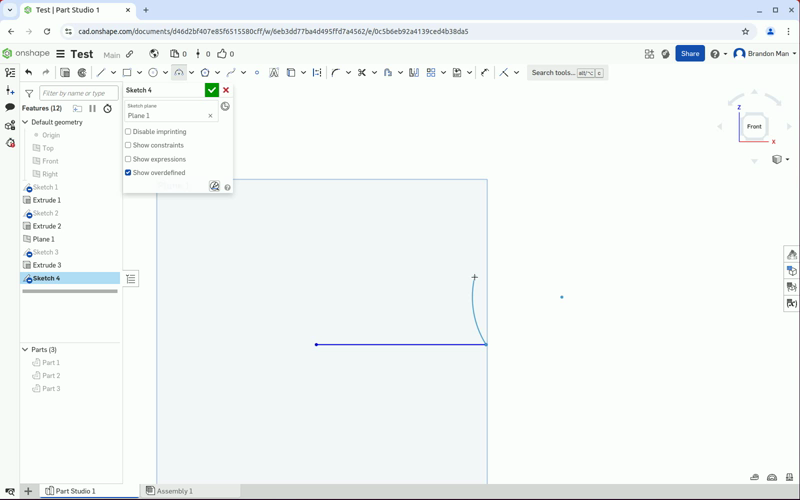
click(474, 276)
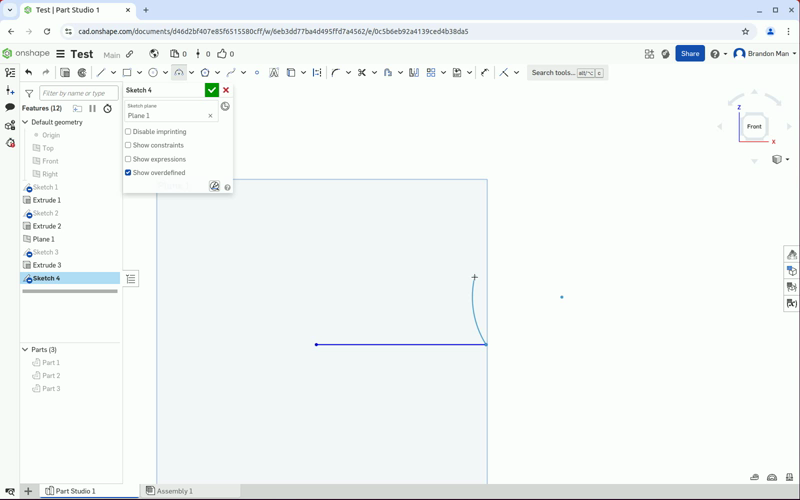
scroll(-6)
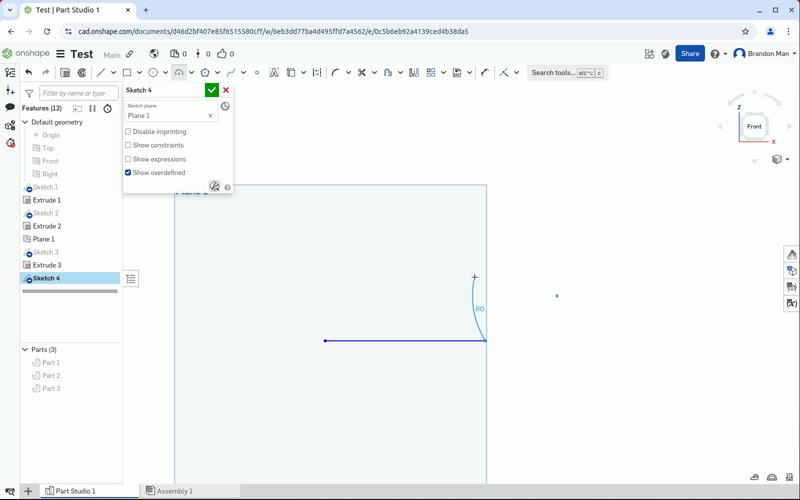
scroll(-6)
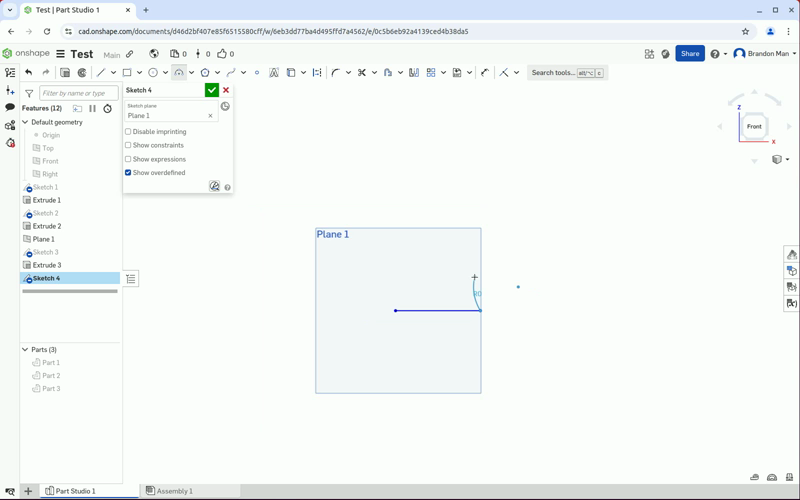
scroll(-6)
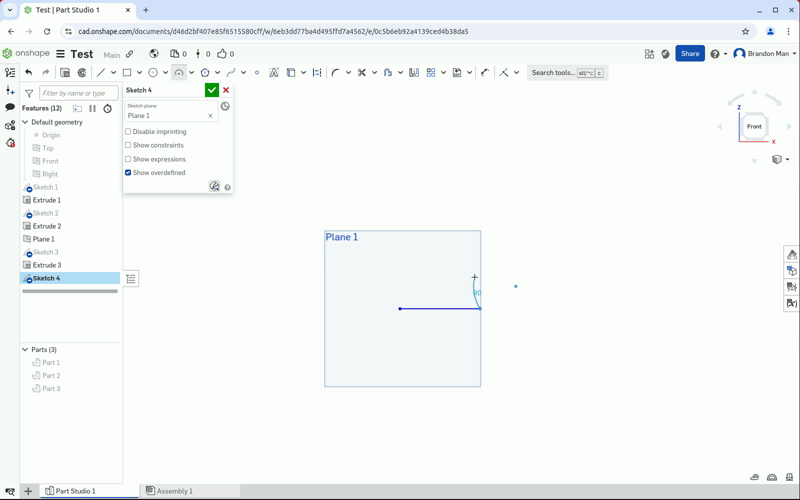
scroll(-6)
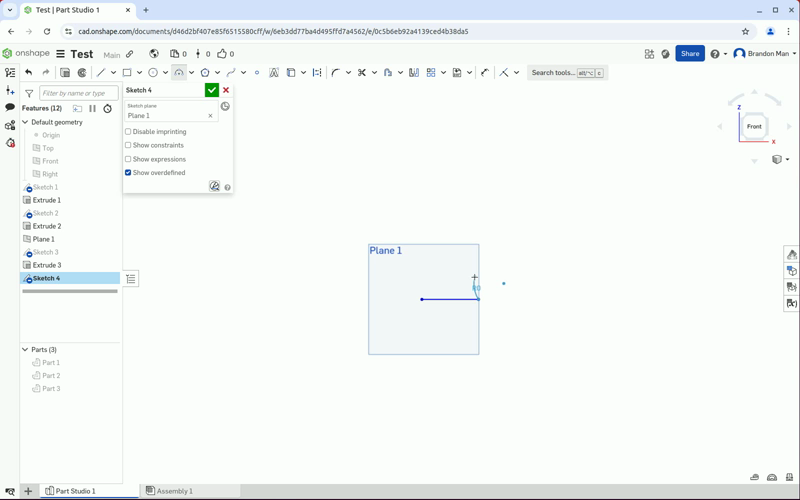
scroll(-6)
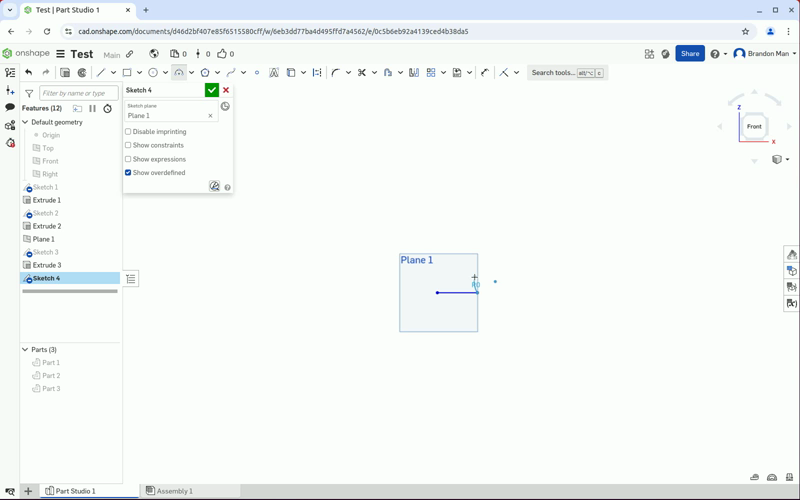
scroll(-6)
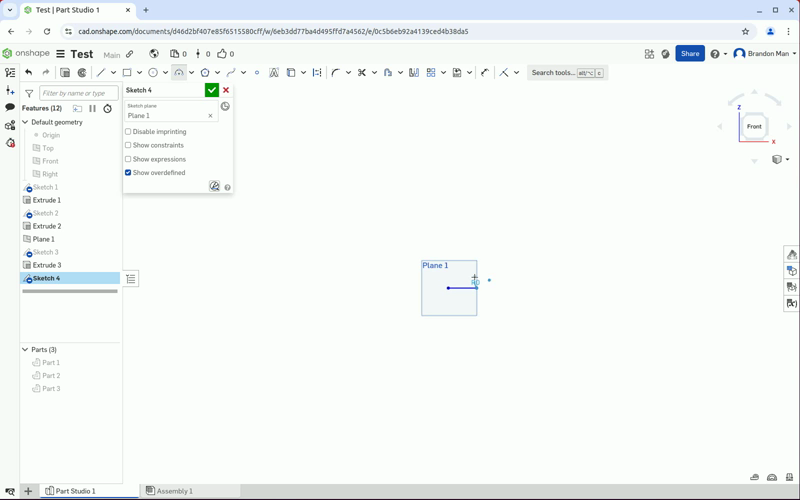
scroll(-6)
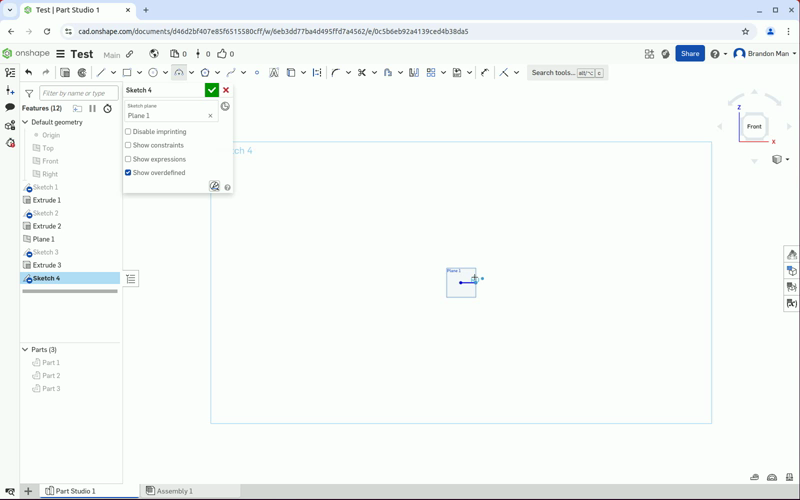
mouse_move(476, 279)
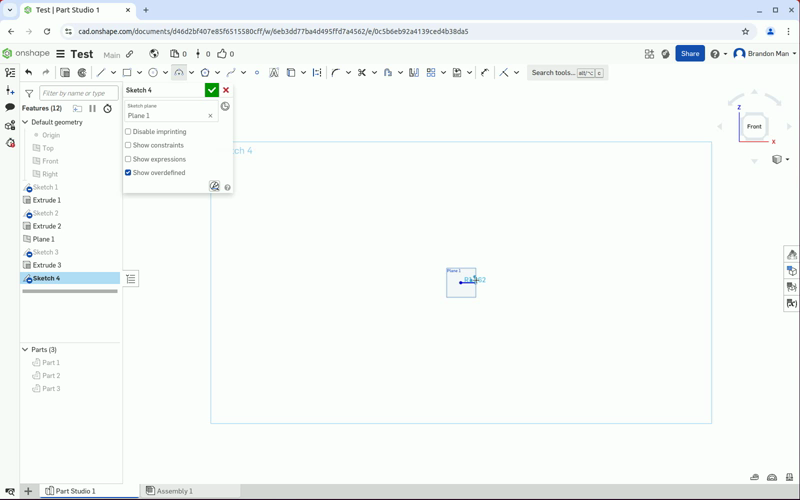
scroll(6)
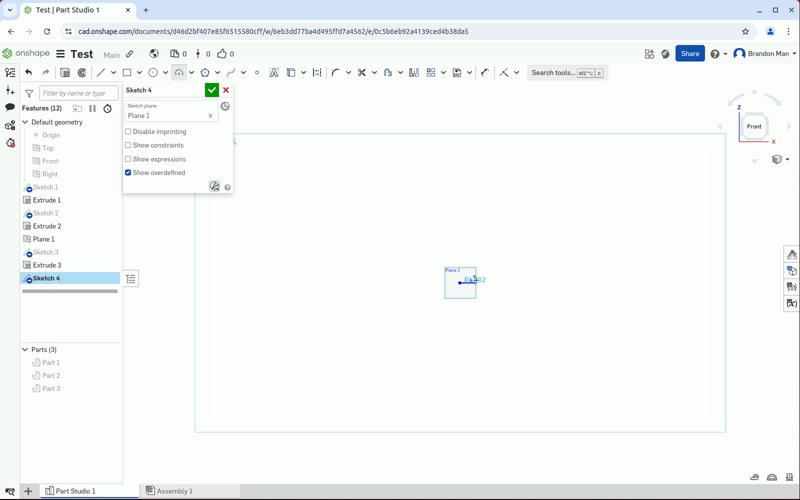
scroll(6)
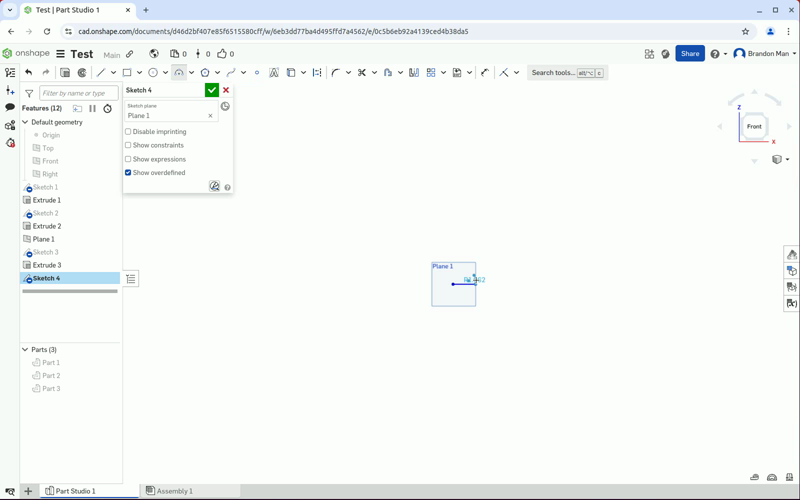
scroll(6)
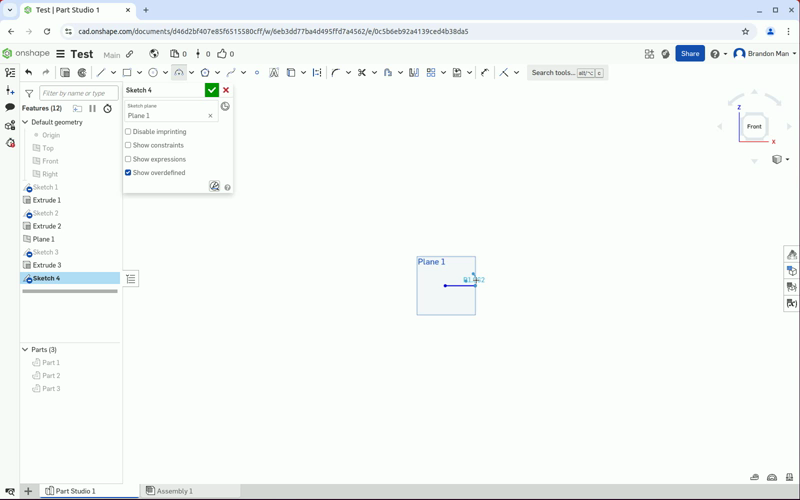
scroll(6)
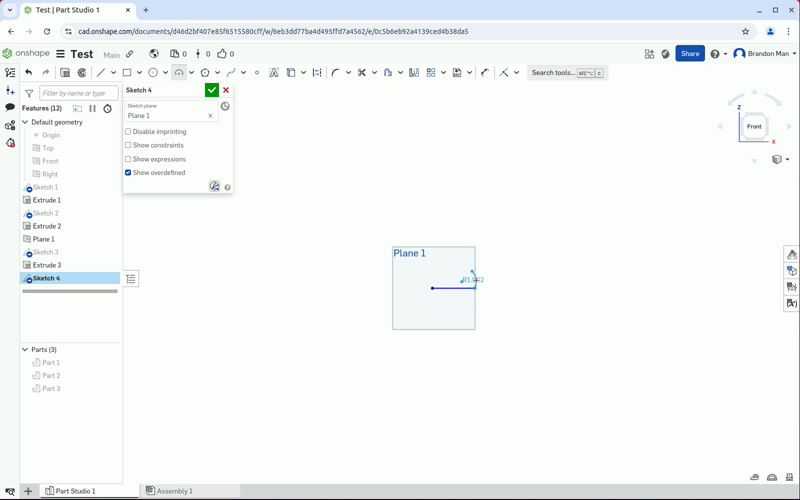
scroll(6)
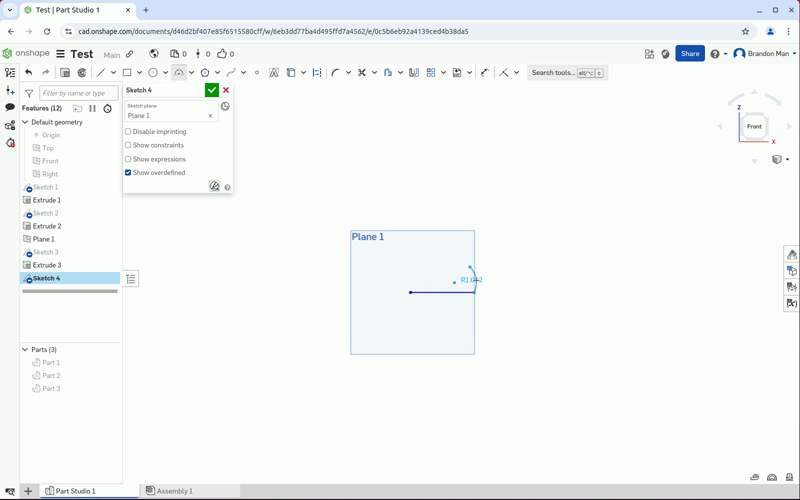
scroll(6)
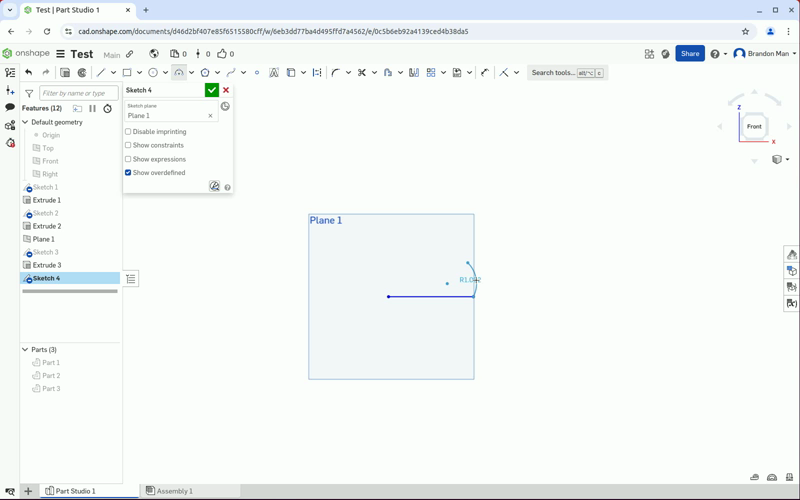
scroll(6)
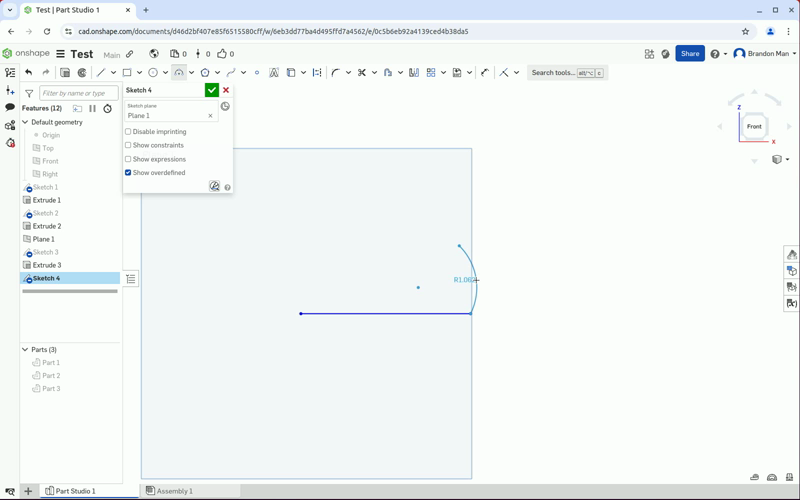
click(476, 279)
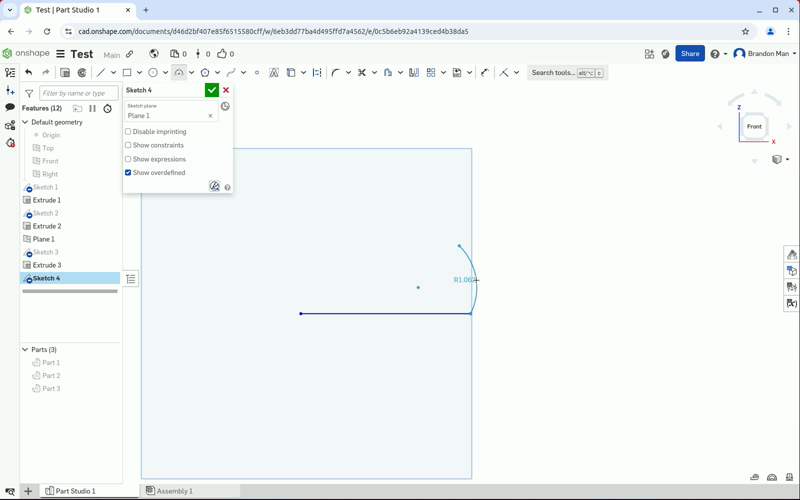
scroll(-6)
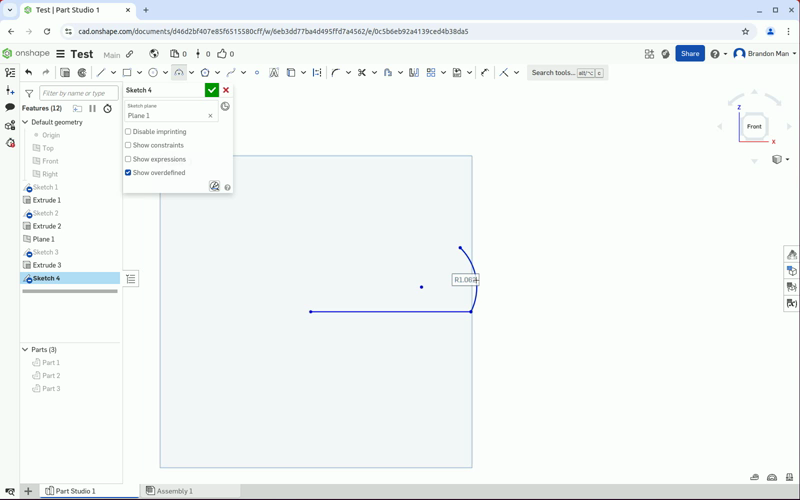
scroll(-6)
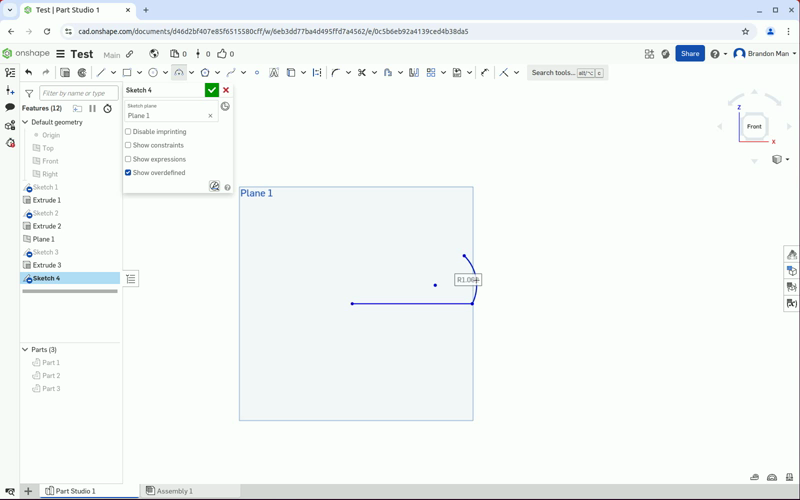
scroll(-6)
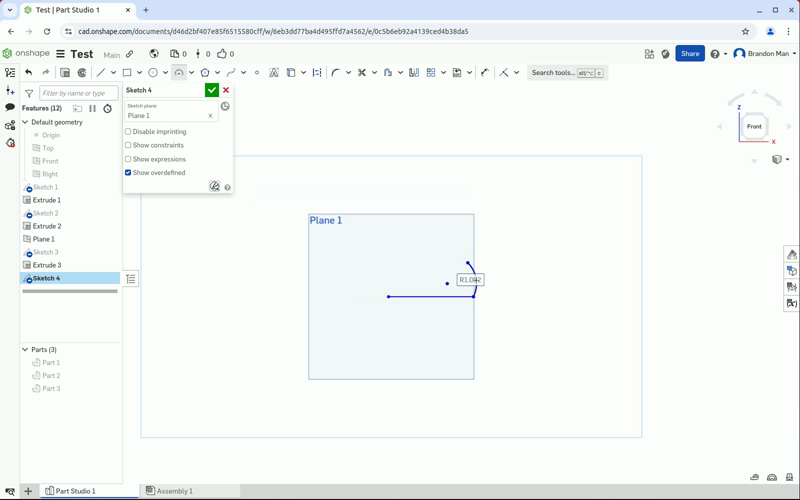
scroll(-6)
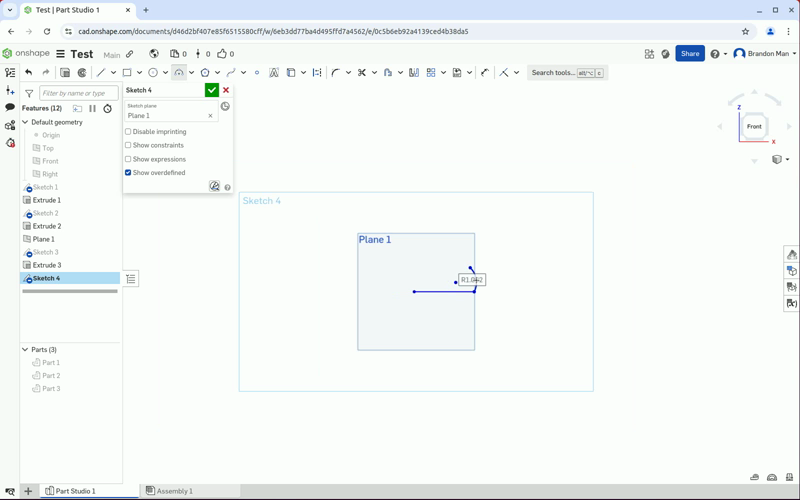
scroll(-6)
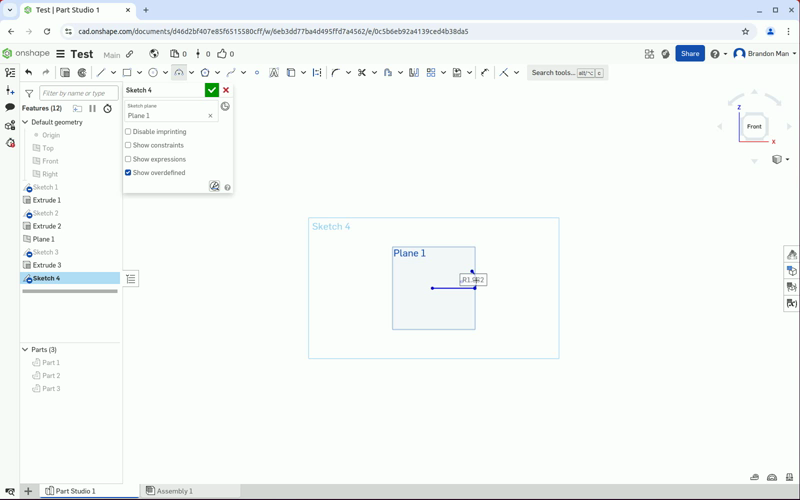
scroll(-6)
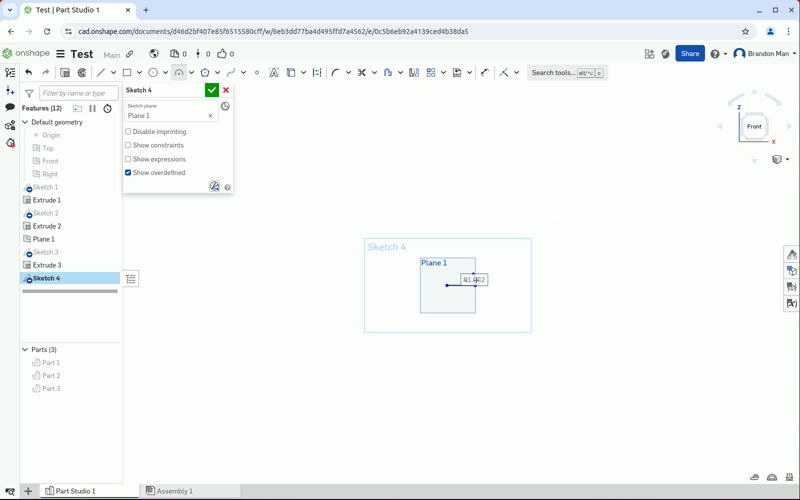
scroll(-6)
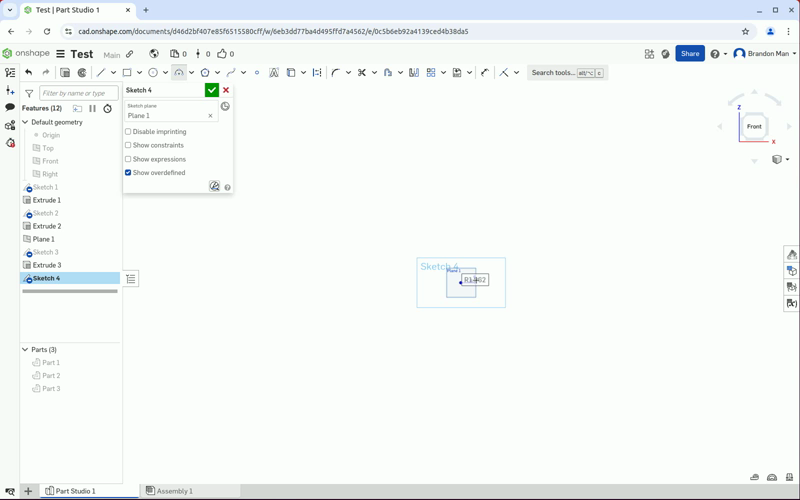
key_up(shift)
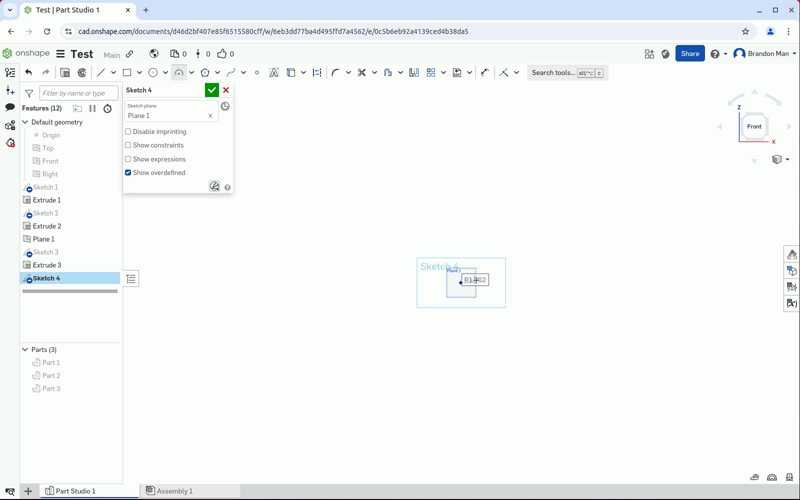
key(esc)
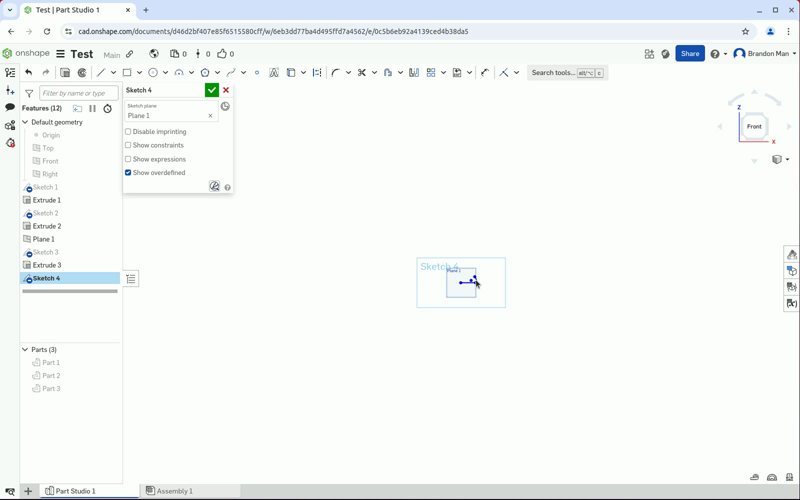
key(l)
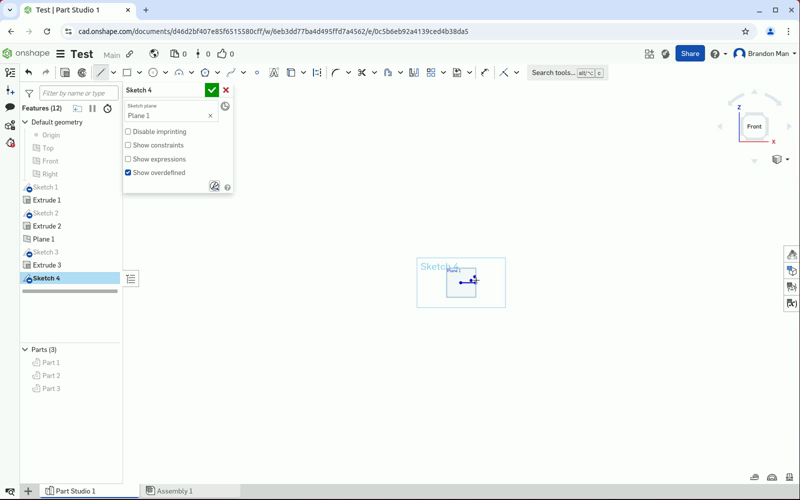
mouse_move(474, 276)
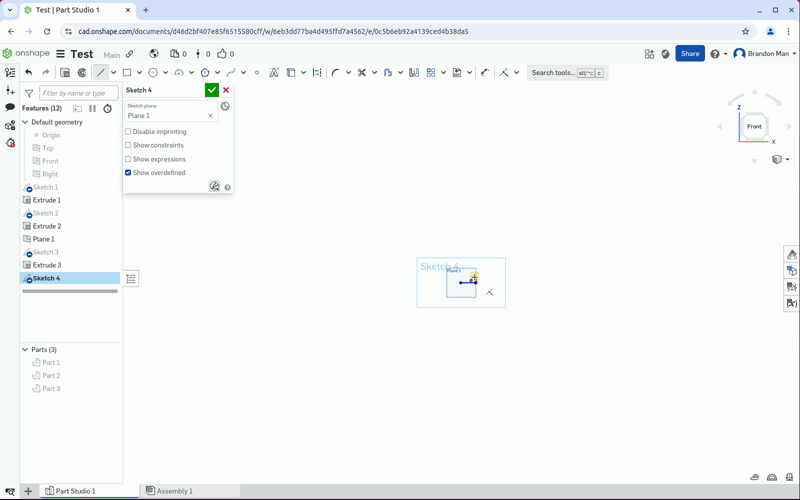
scroll(6)
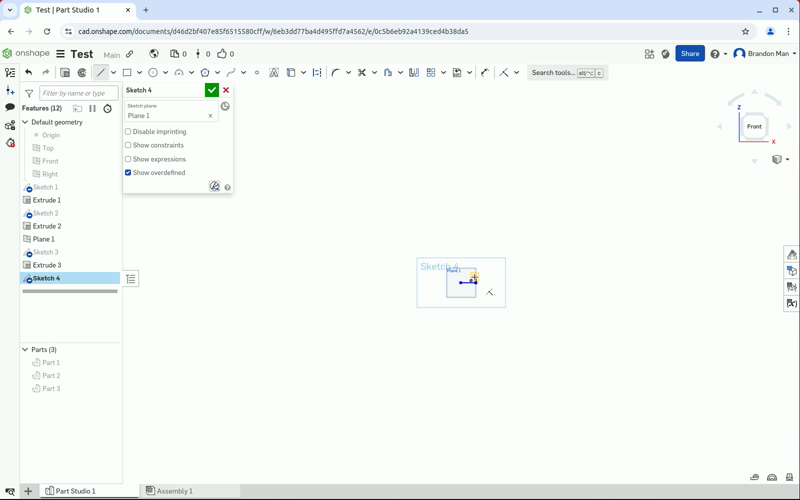
scroll(6)
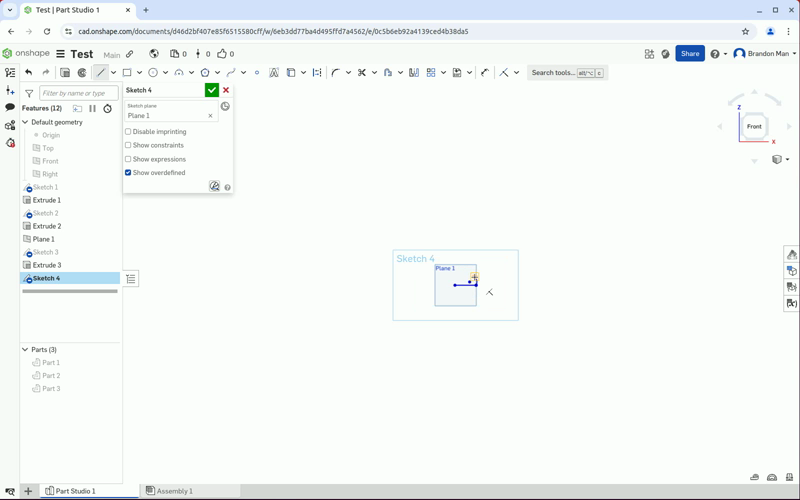
scroll(6)
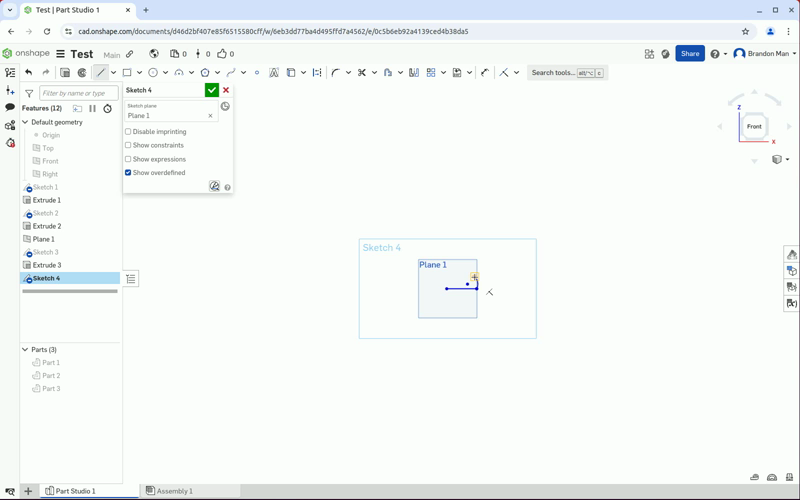
scroll(6)
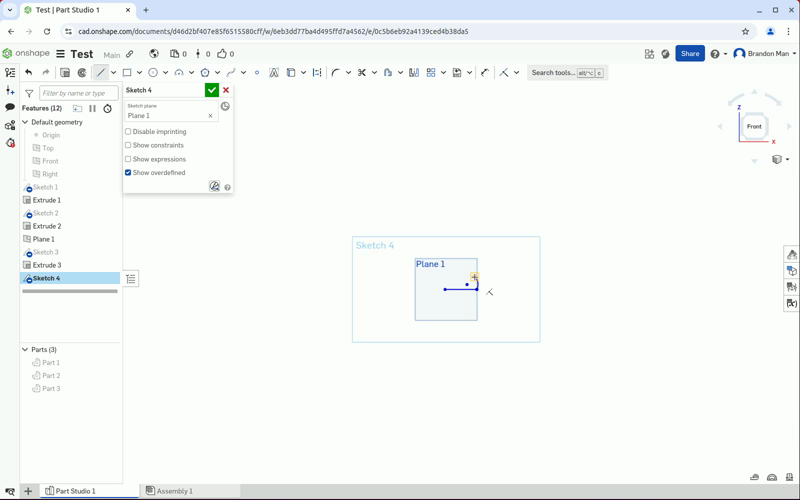
scroll(6)
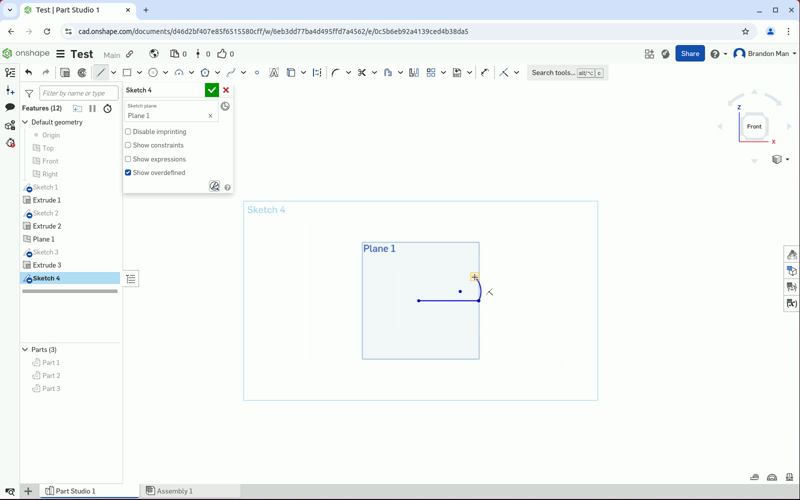
scroll(6)
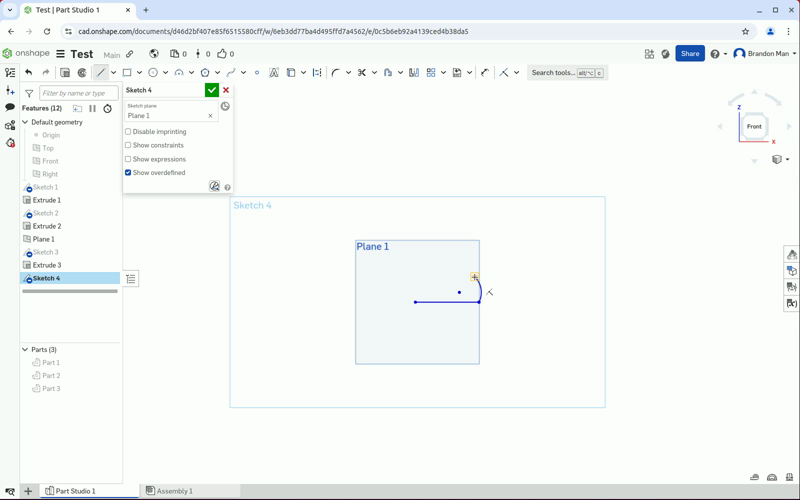
scroll(6)
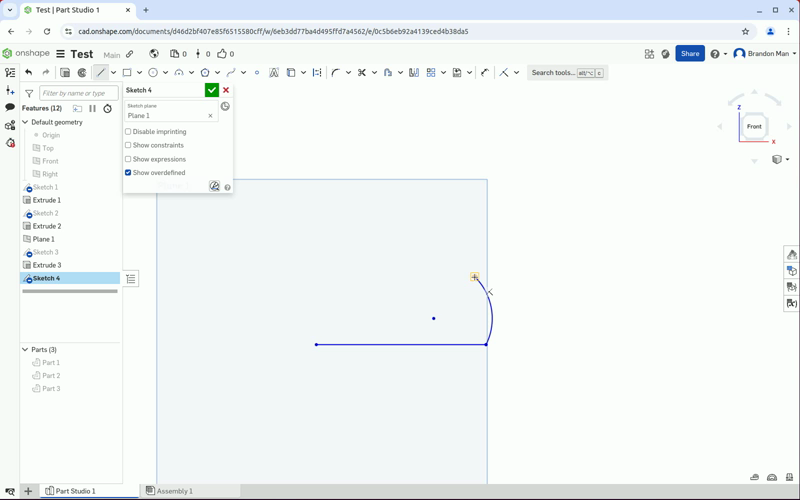
click(474, 276)
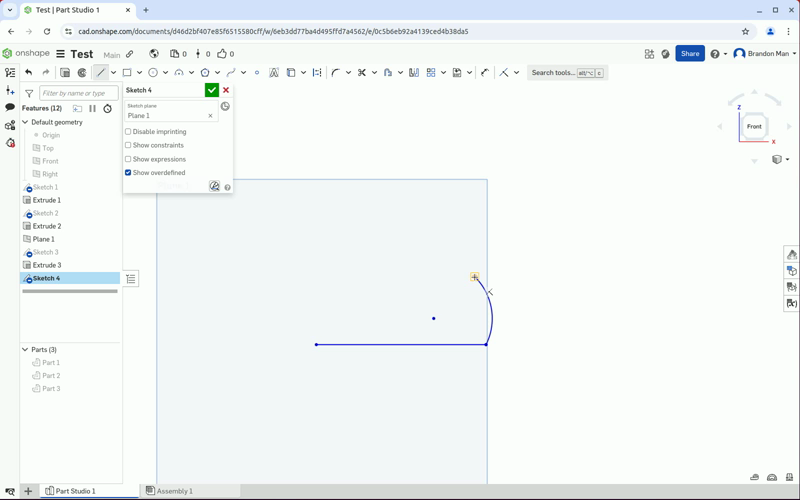
scroll(-6)
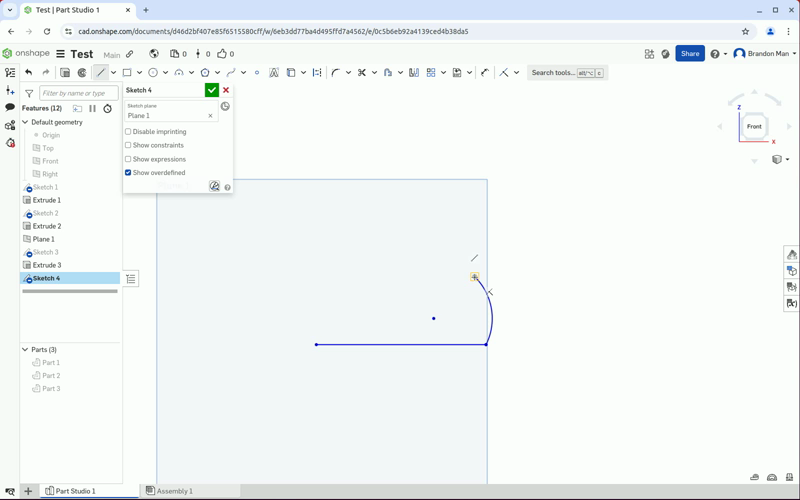
scroll(-6)
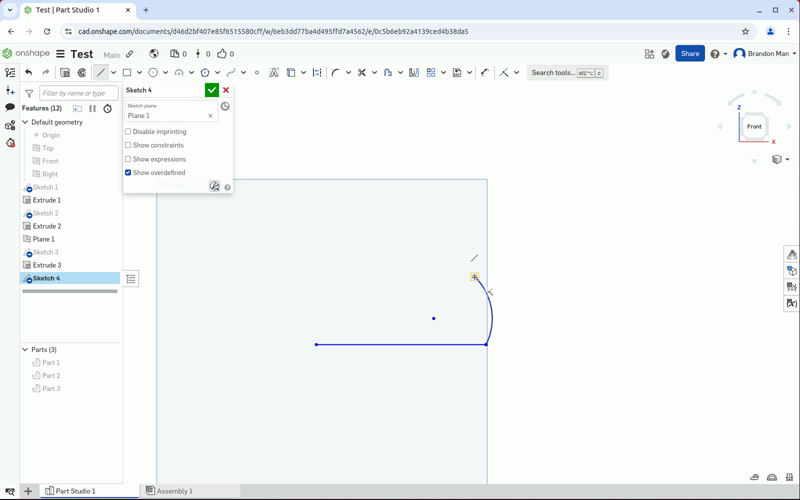
scroll(-6)
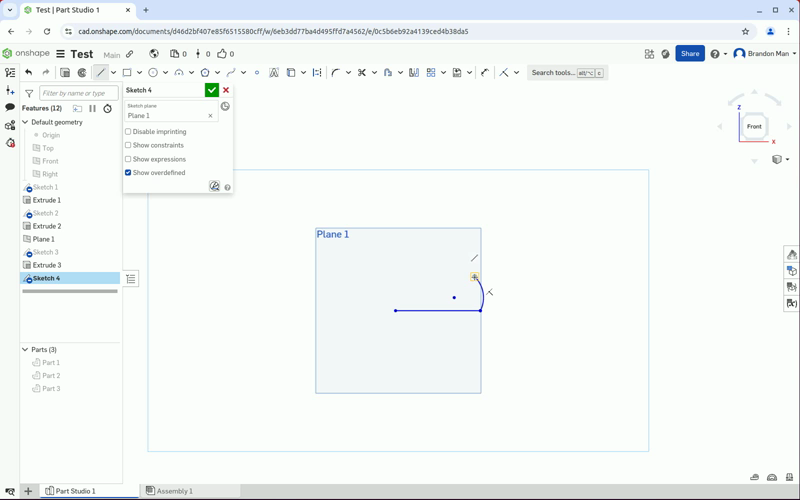
scroll(-6)
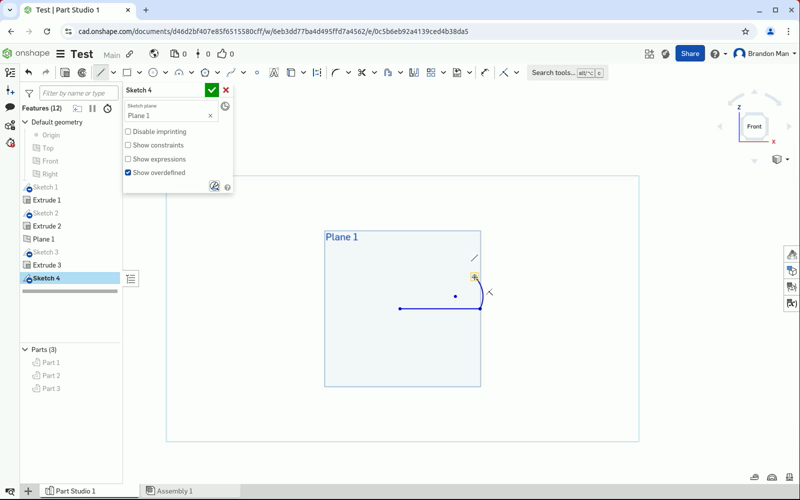
scroll(-6)
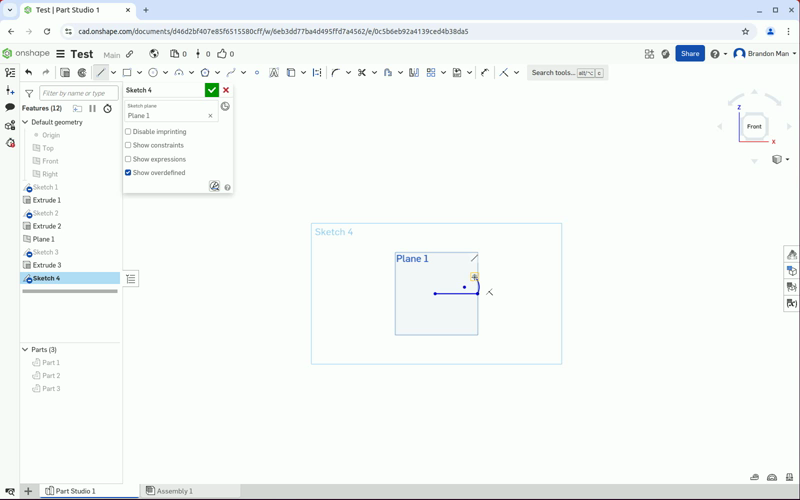
scroll(-6)
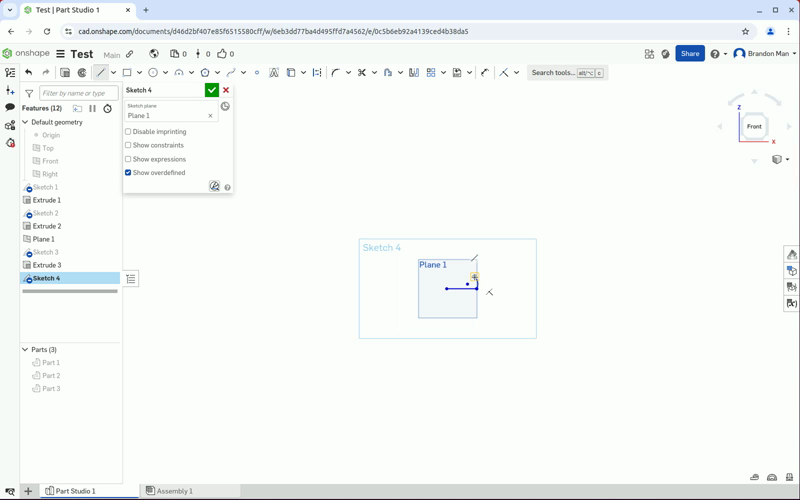
scroll(-6)
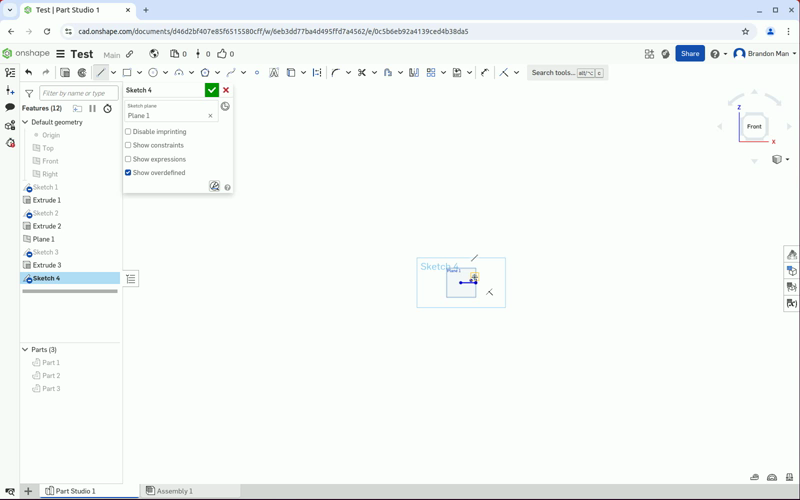
key_down(shift)
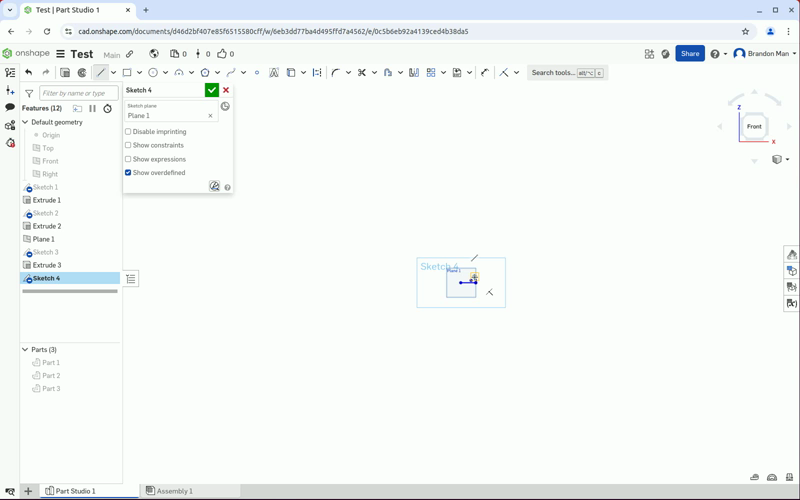
mouse_move(504, 276)
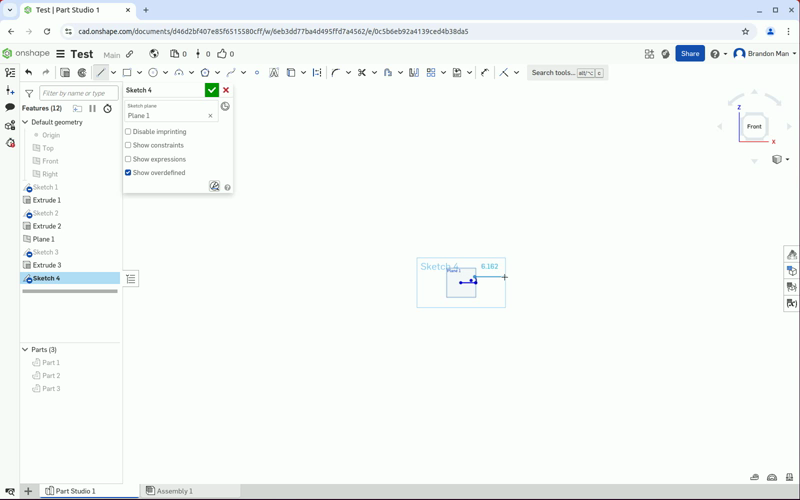
mouse_move(460, 276)
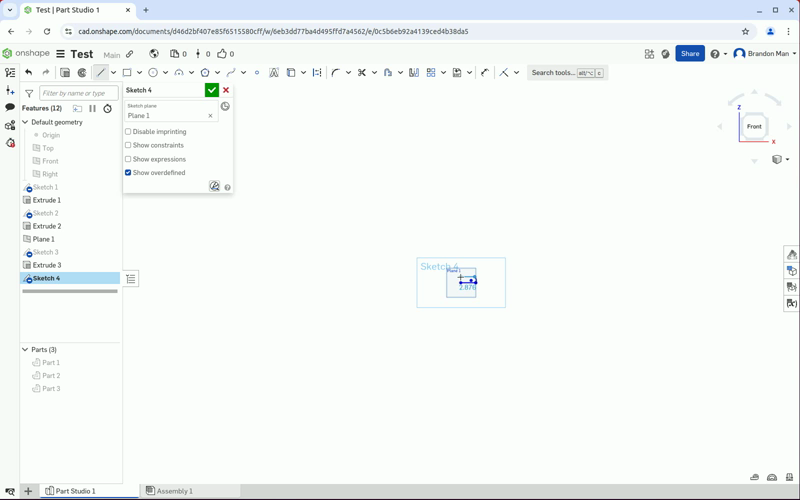
click(460, 276)
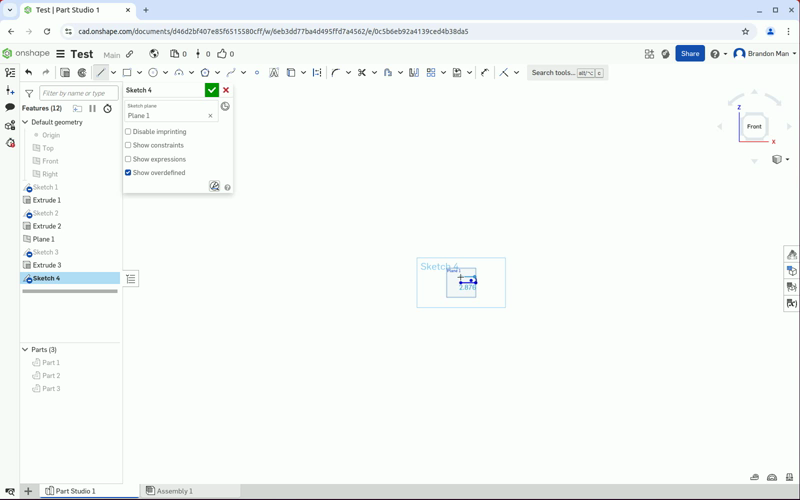
key_up(shift)
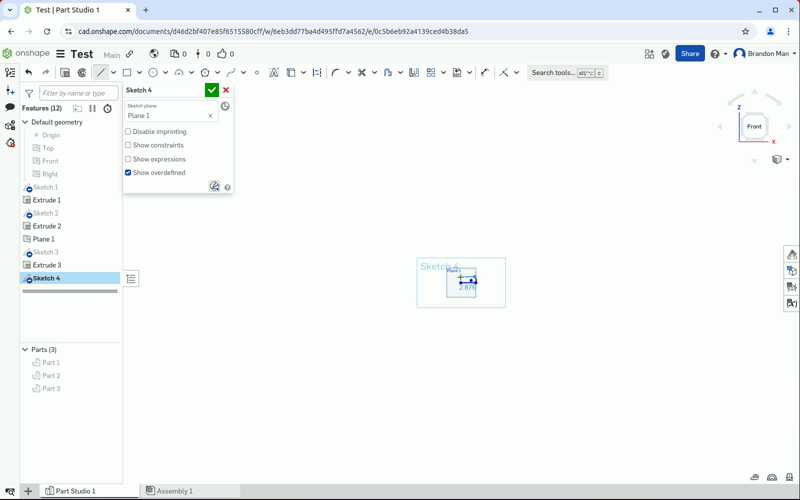
mouse_move(490, 276)
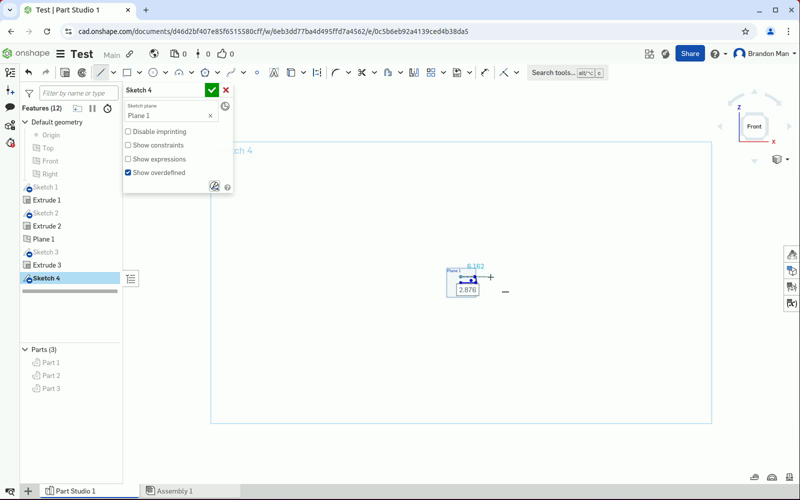
key_down(shift)
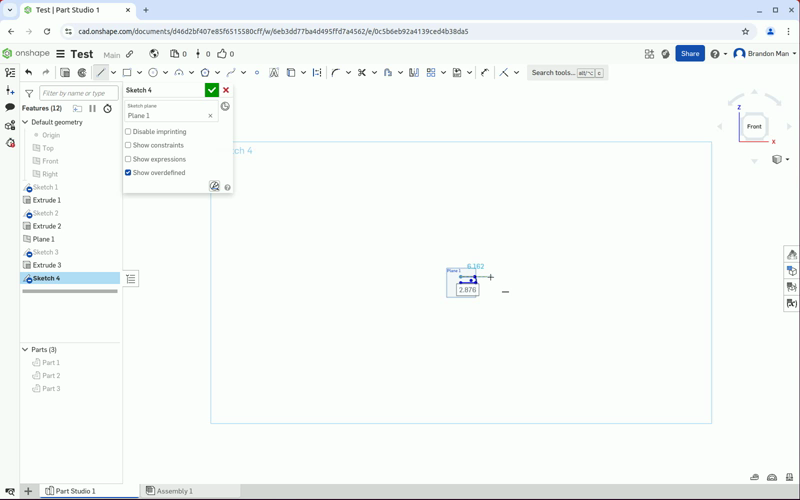
mouse_move(460, 282)
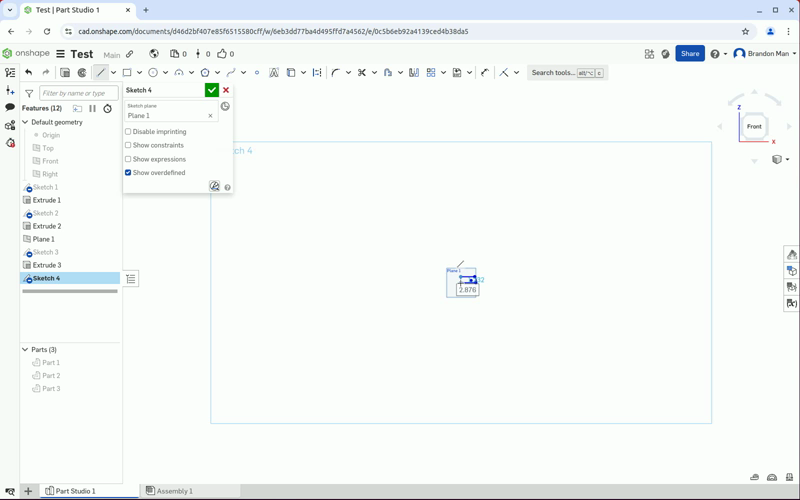
scroll(6)
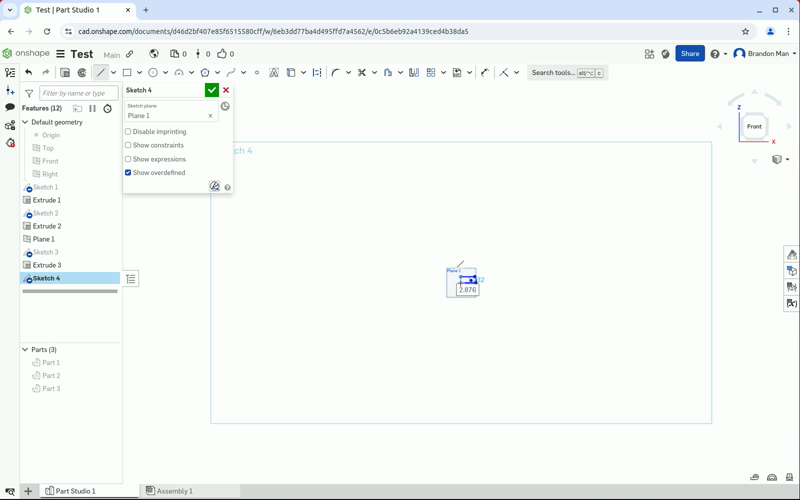
scroll(6)
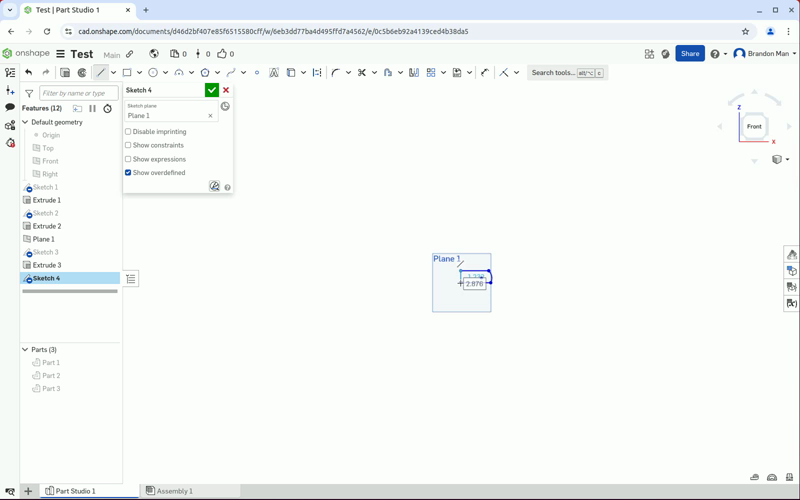
scroll(6)
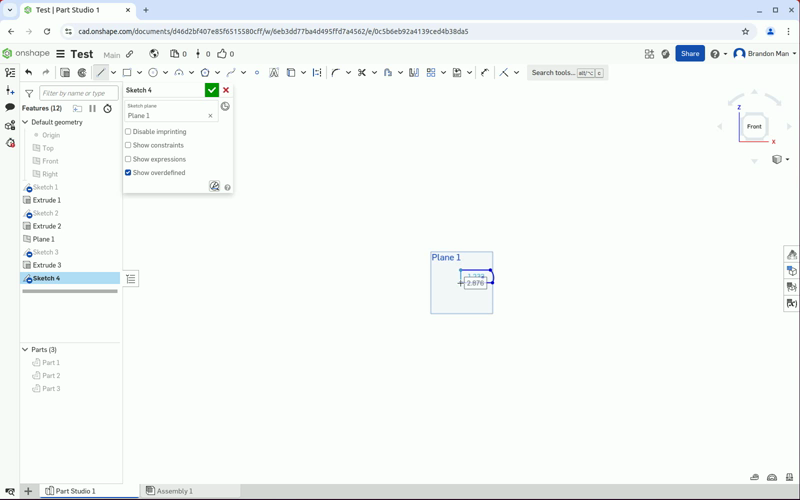
scroll(6)
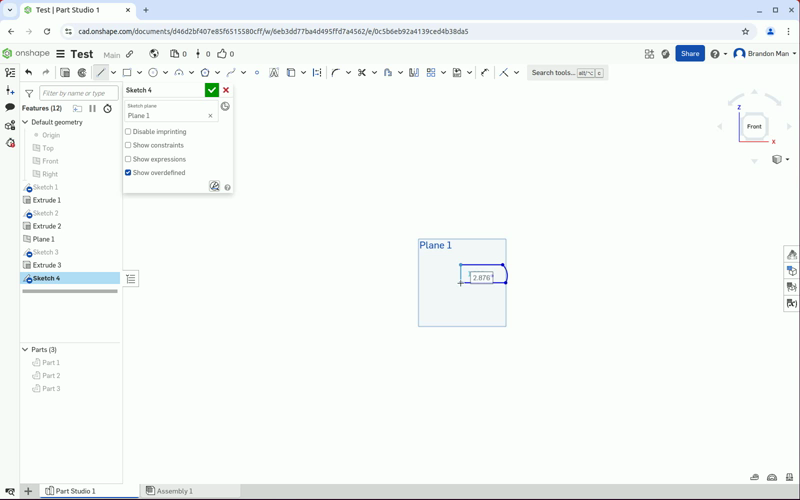
scroll(6)
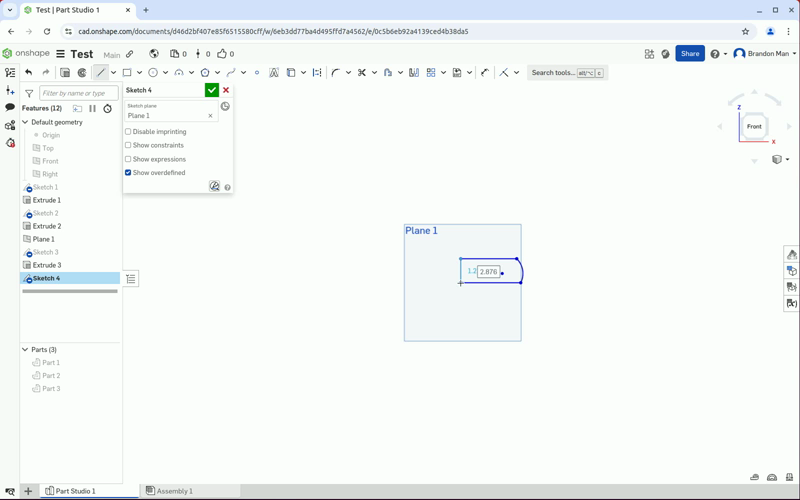
scroll(6)
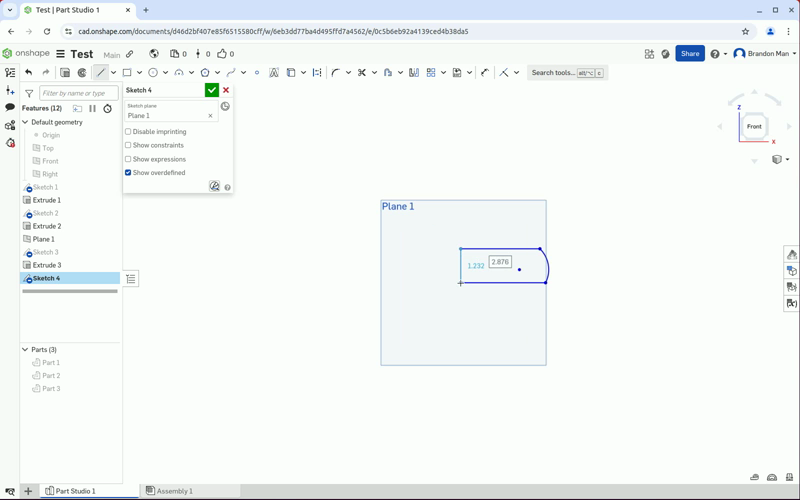
scroll(6)
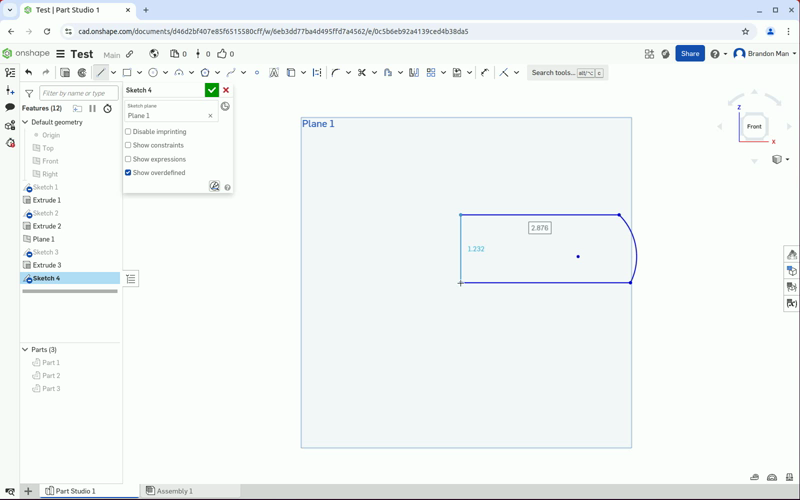
key_up(shift)
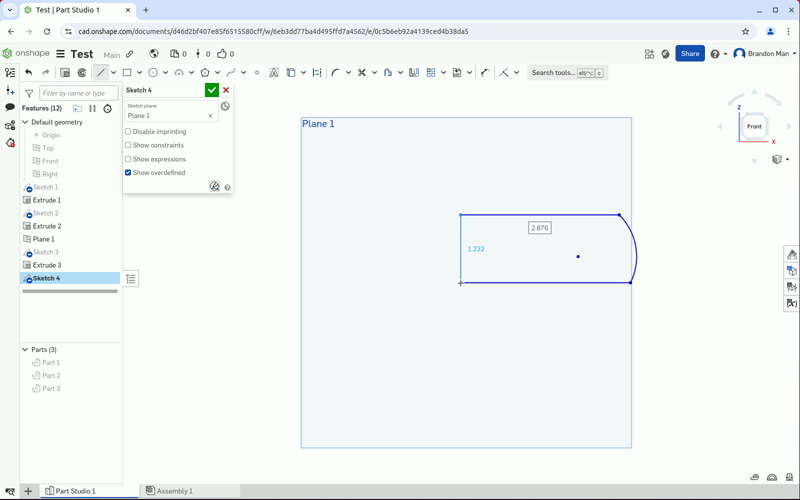
click(460, 282)
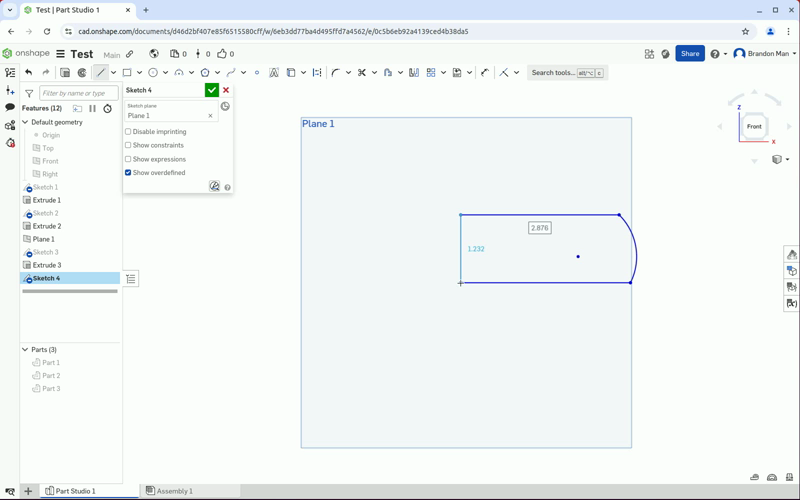
scroll(-6)
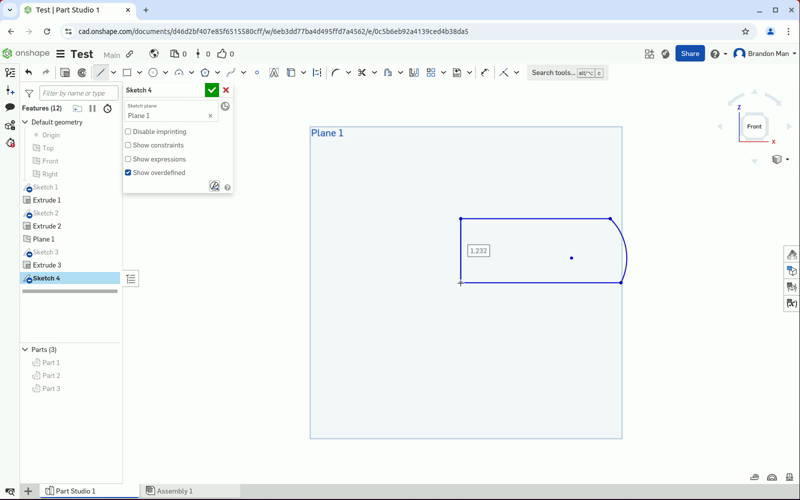
scroll(-6)
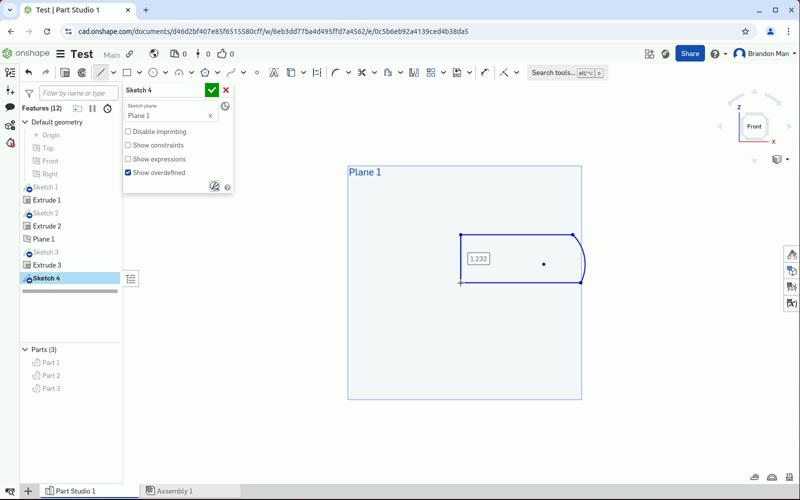
scroll(-6)
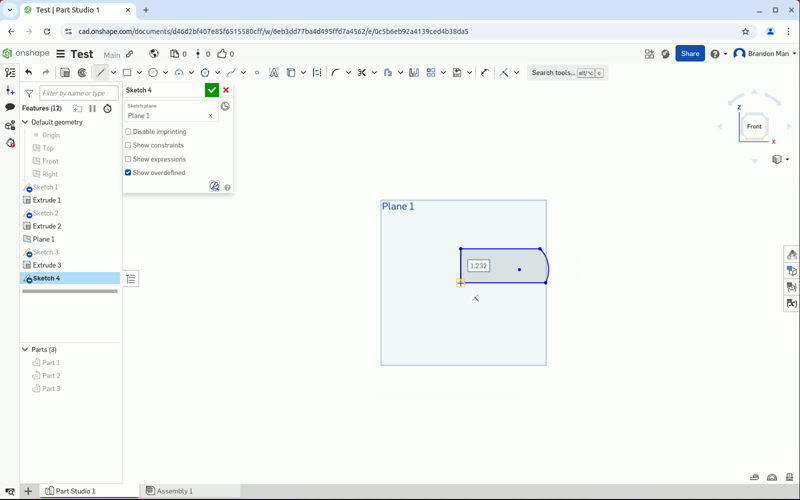
scroll(-6)
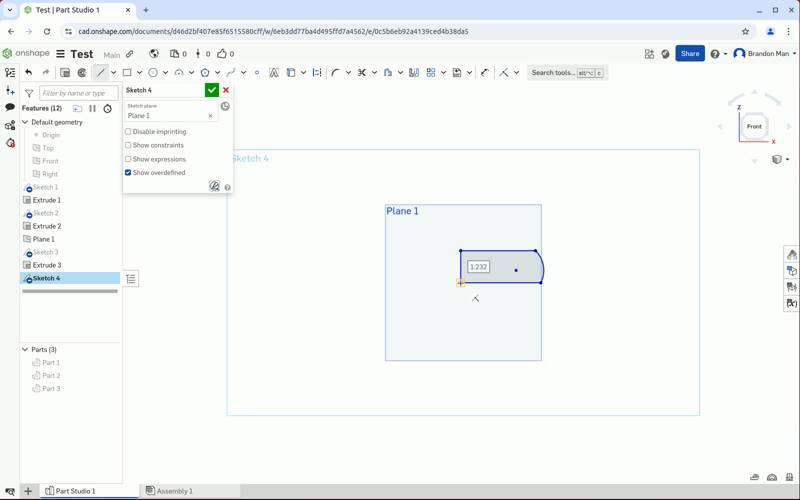
scroll(-6)
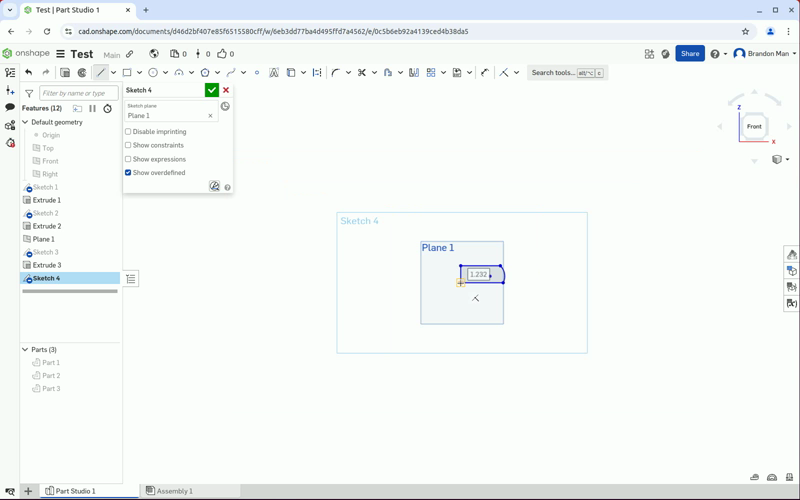
scroll(-6)
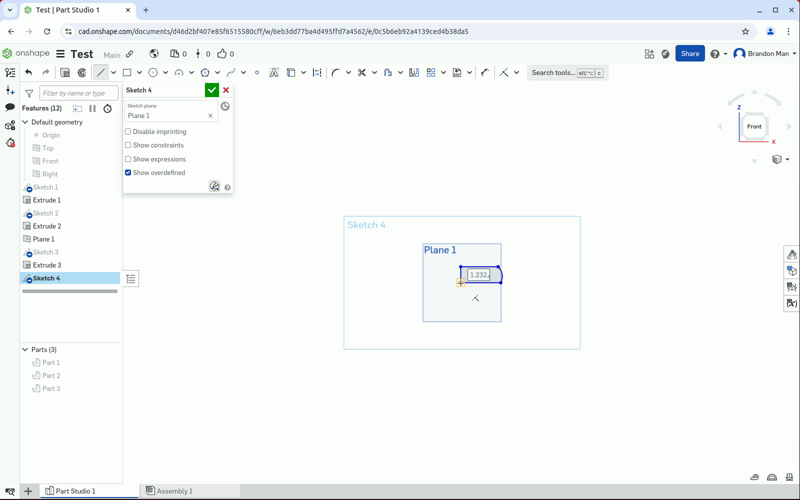
scroll(-6)
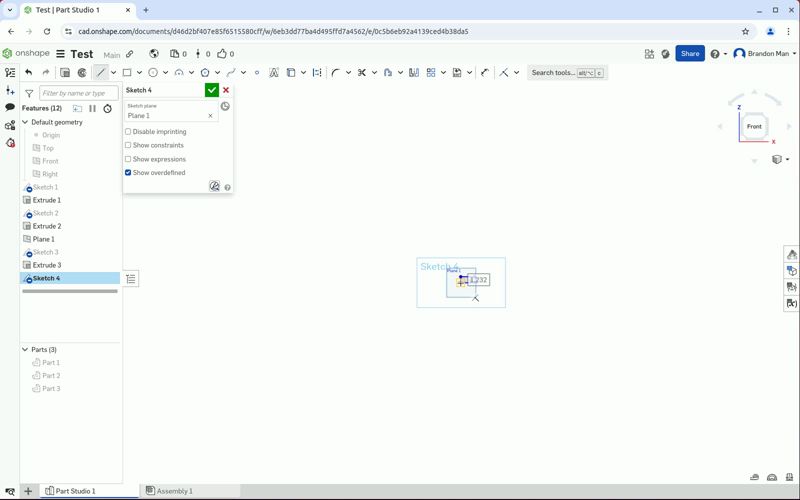
key(esc)
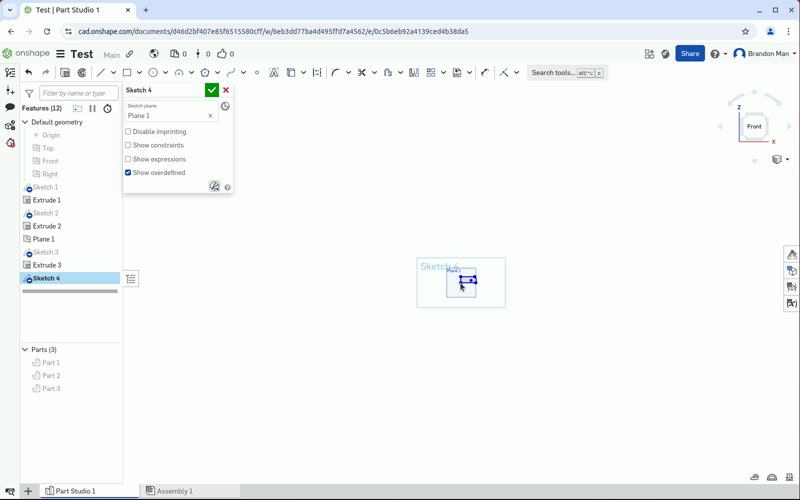
mouse_move(468, 282)
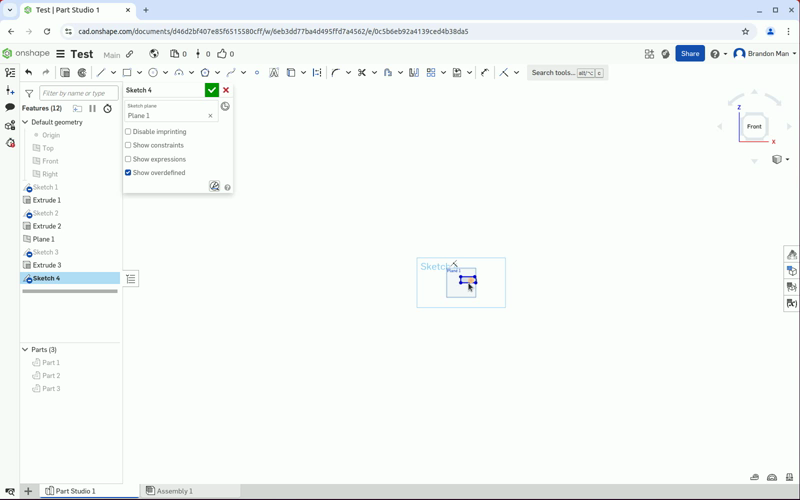
scroll(6)
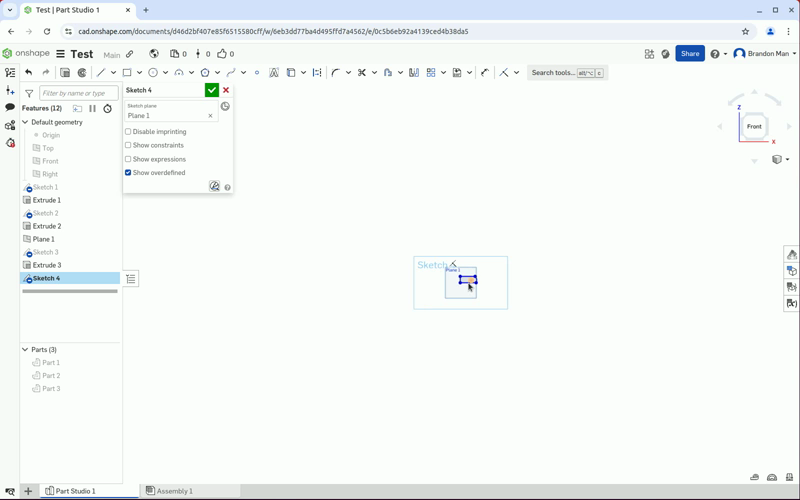
scroll(6)
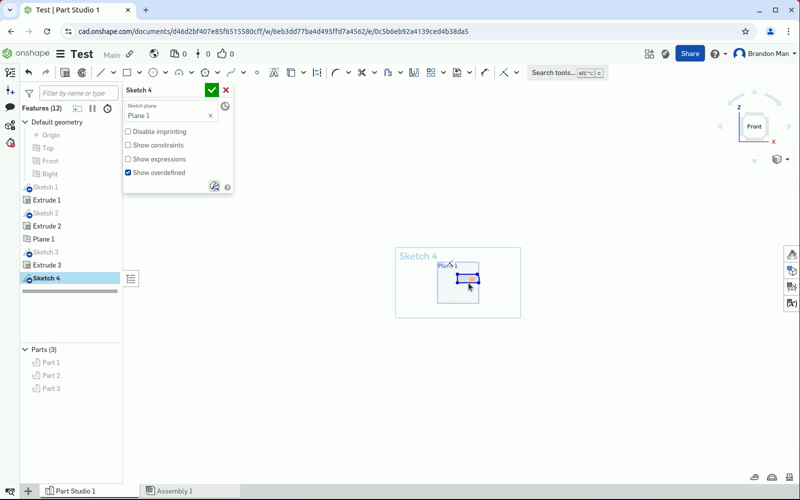
scroll(6)
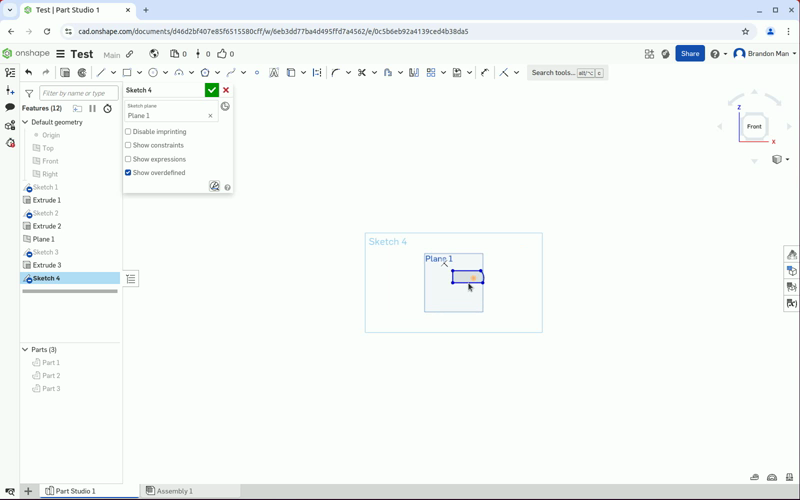
scroll(6)
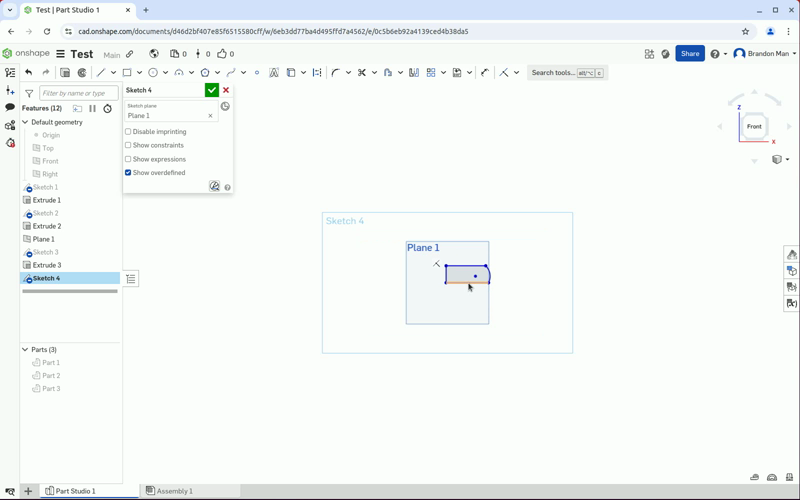
scroll(6)
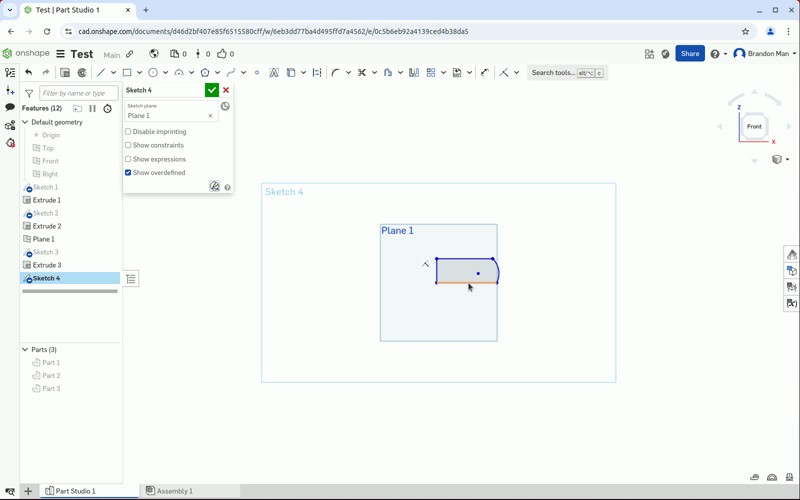
scroll(6)
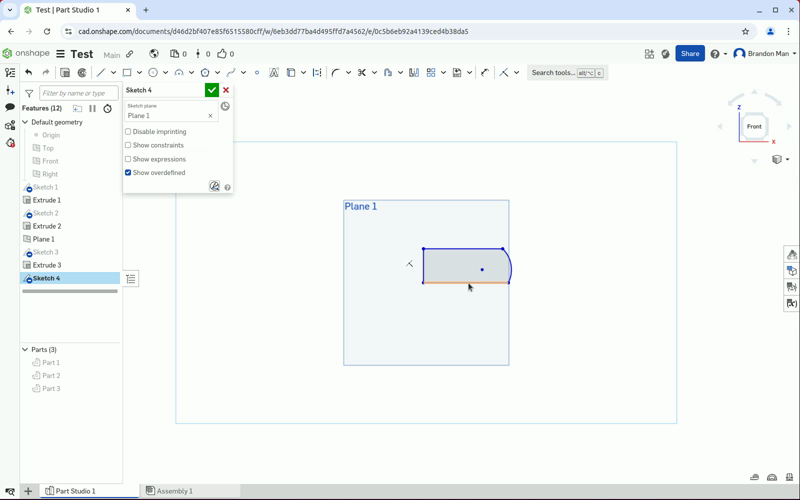
scroll(6)
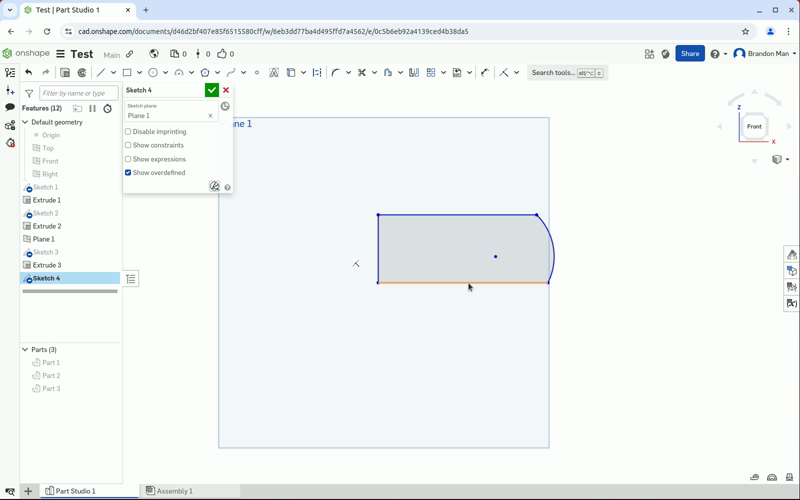
click(468, 282)
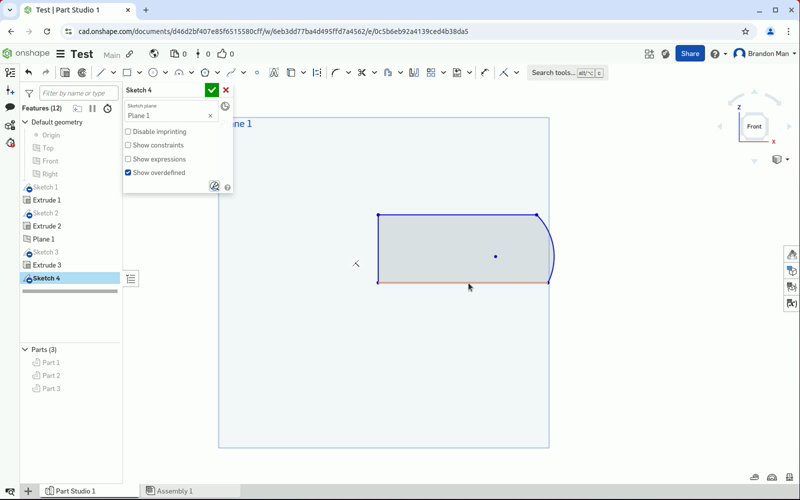
scroll(-6)
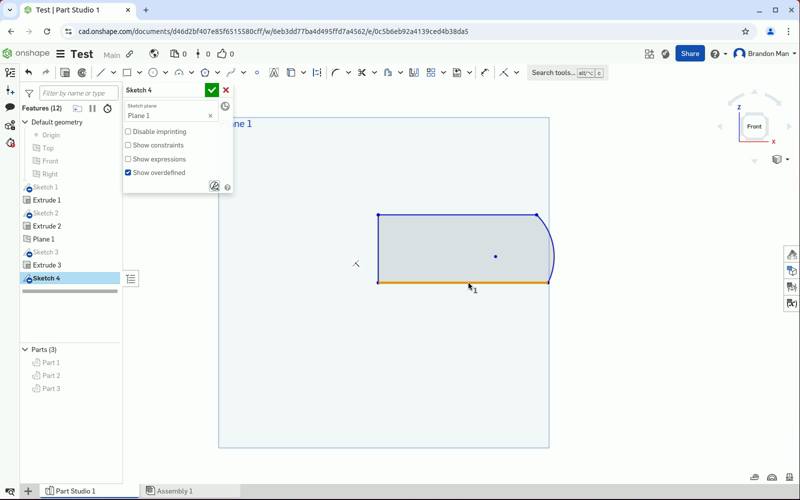
scroll(-6)
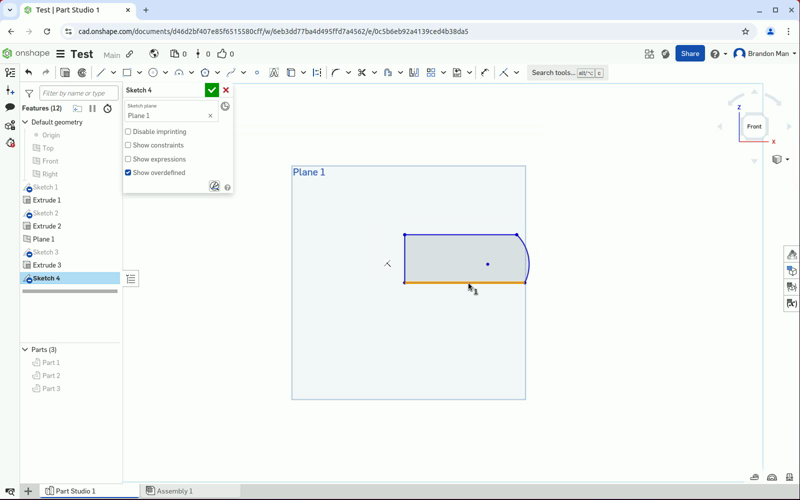
scroll(-6)
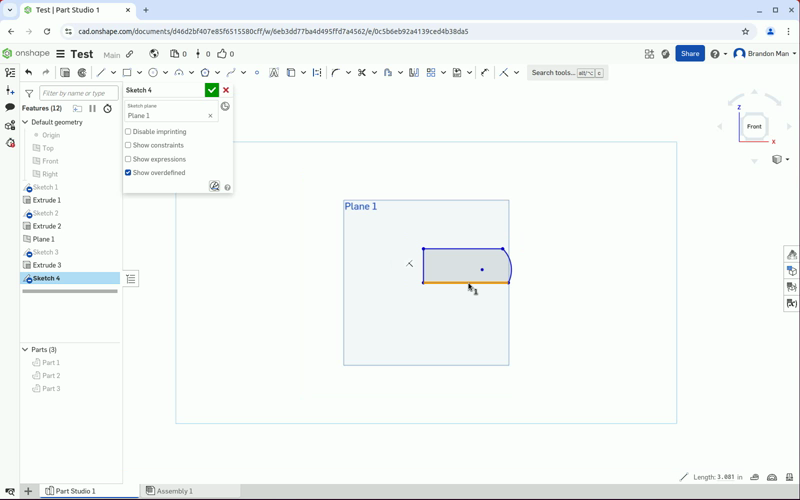
scroll(-6)
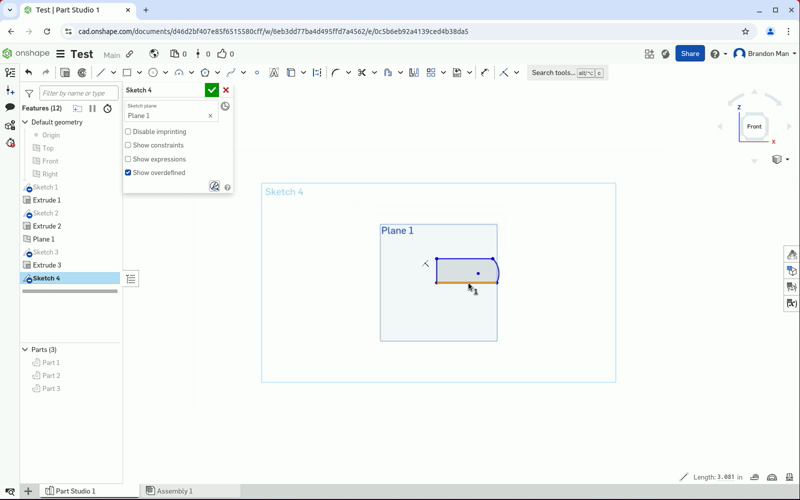
scroll(-6)
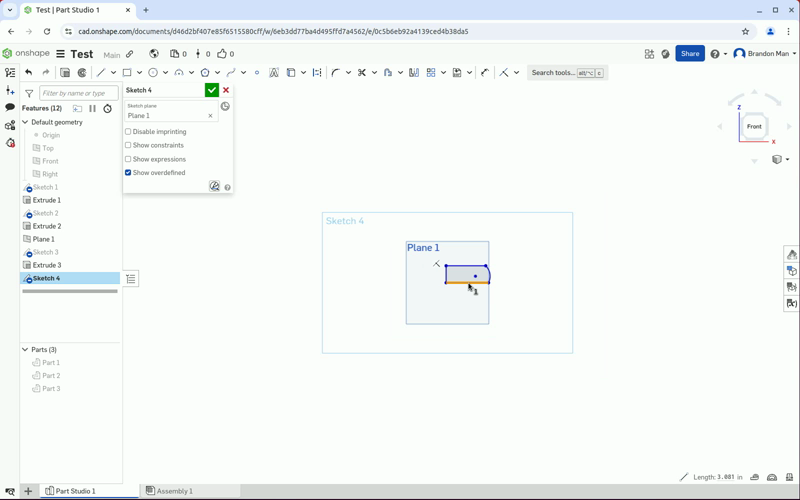
scroll(-6)
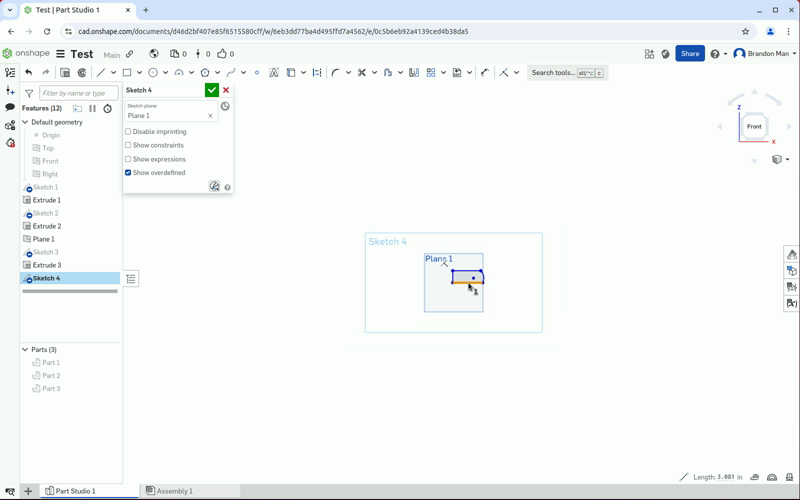
scroll(-6)
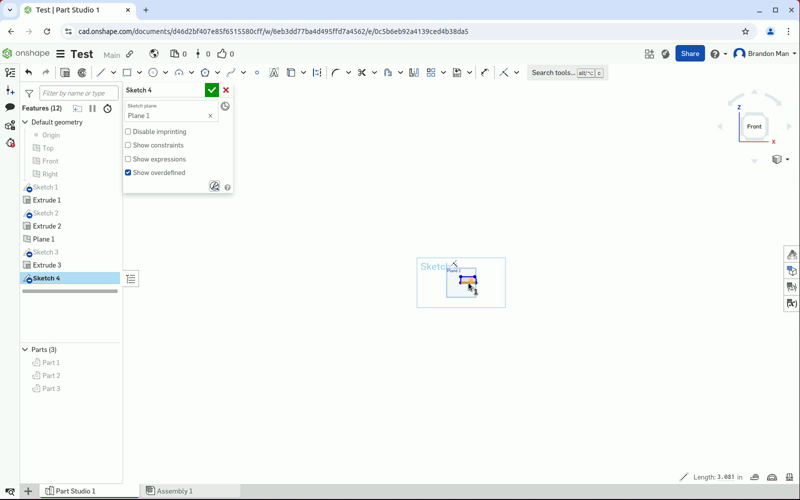
mouse_move(73, 352)
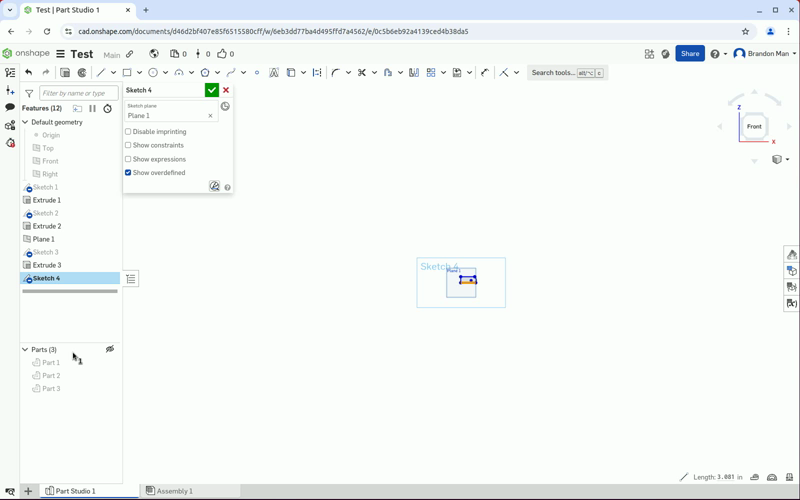
key(shift+y)
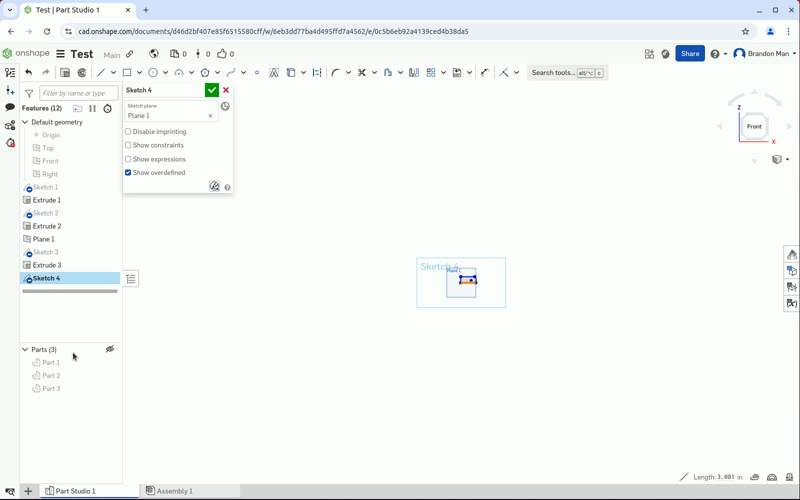
key(shift+e)
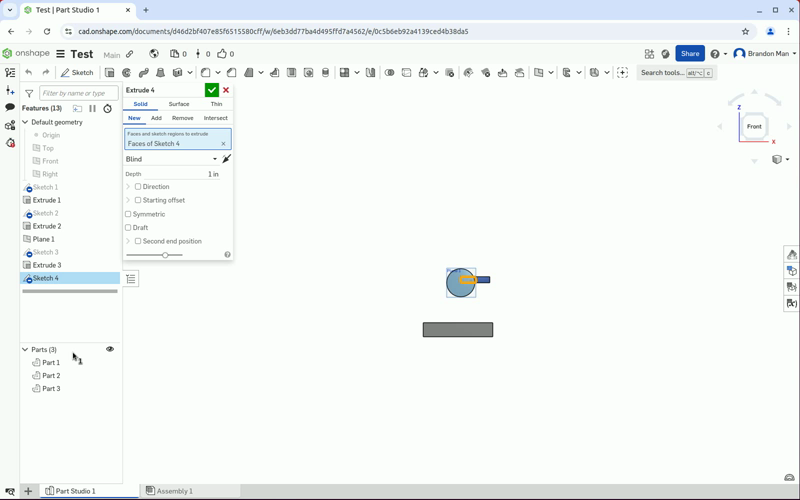
mouse_move(143, 106)
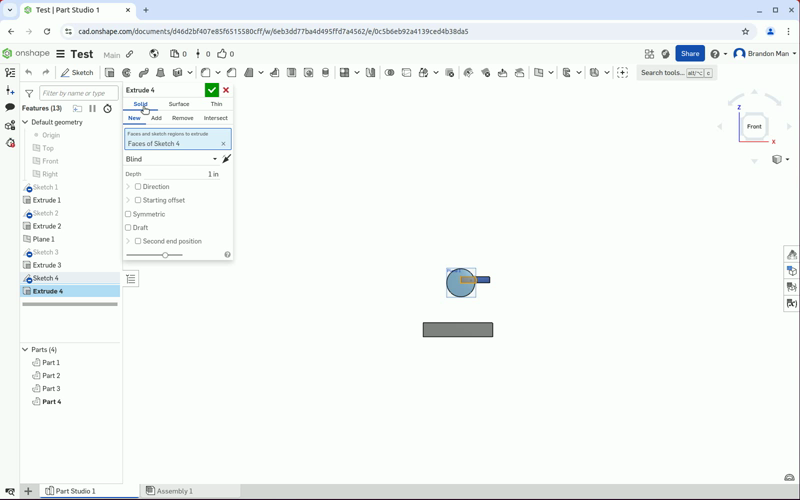
click(143, 106)
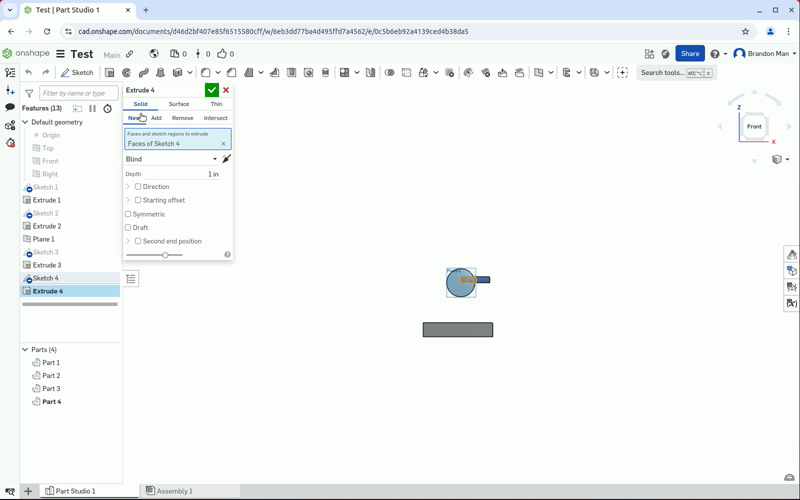
mouse_move(137, 120)
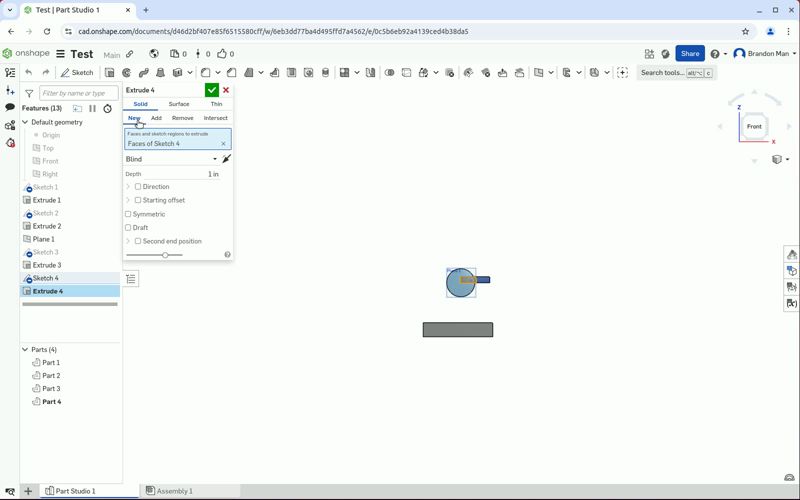
click(137, 120)
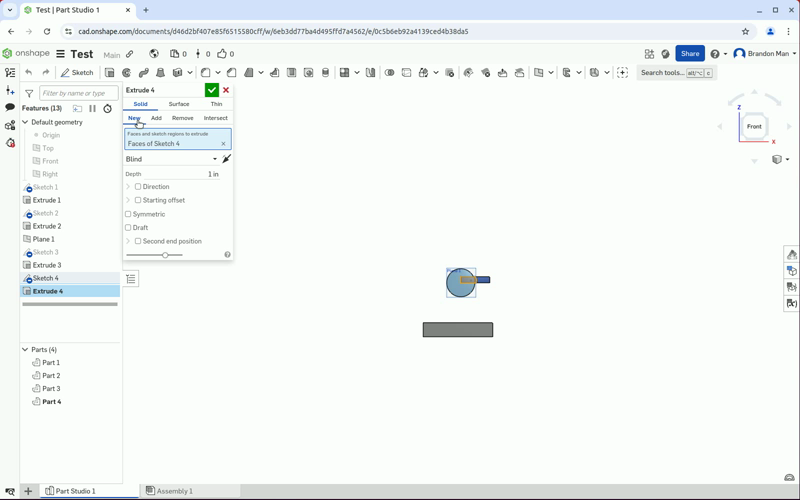
key(tab, 4)
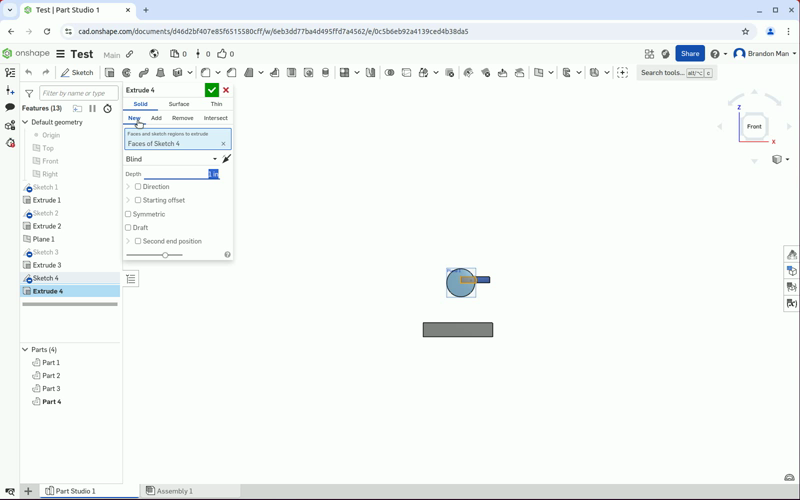
text(0.481)
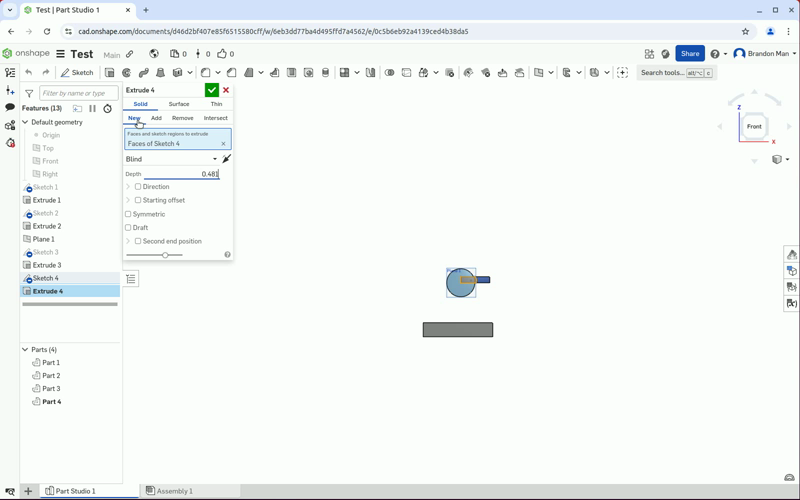
key(enter)
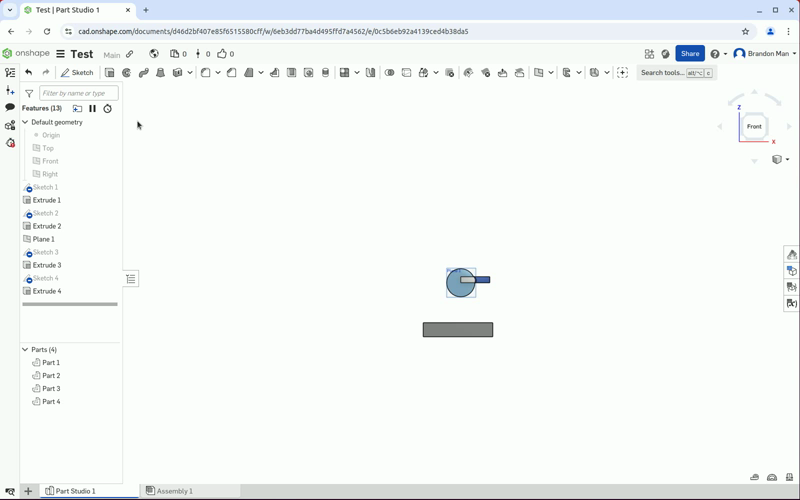
key(shift+h)
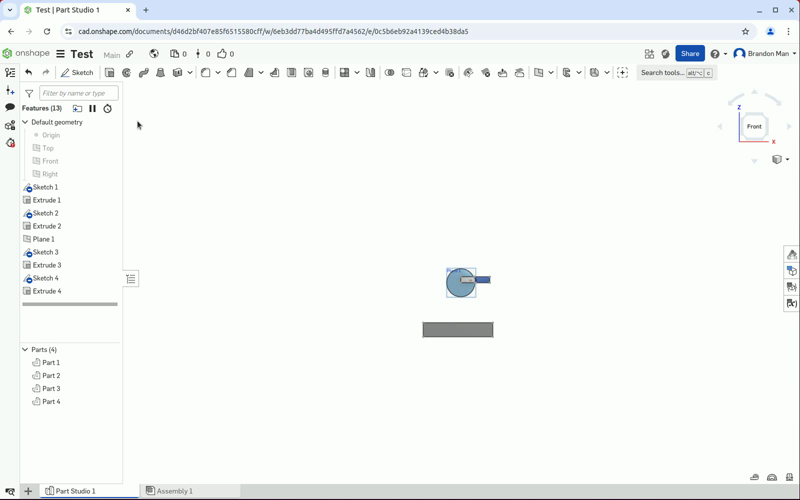
key(shift+h)
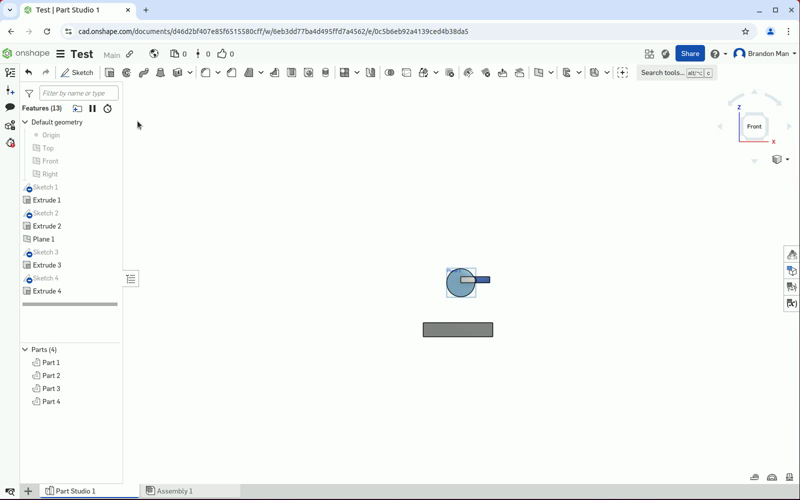
mouse_move(73, 189)
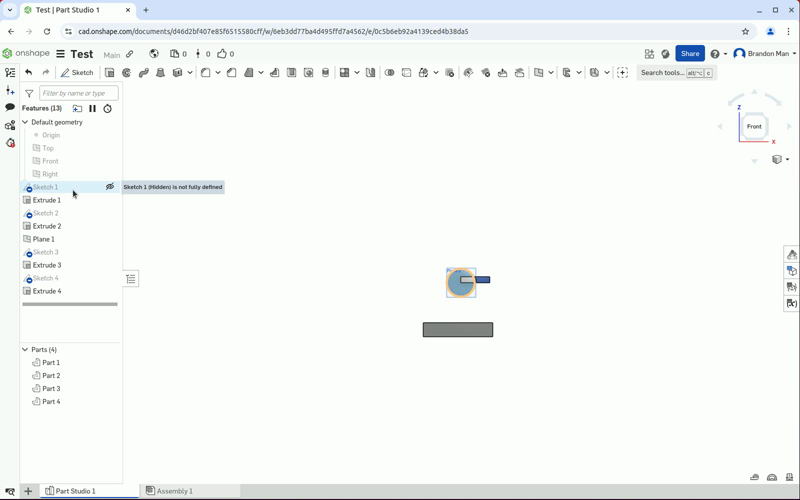
click(73, 189)
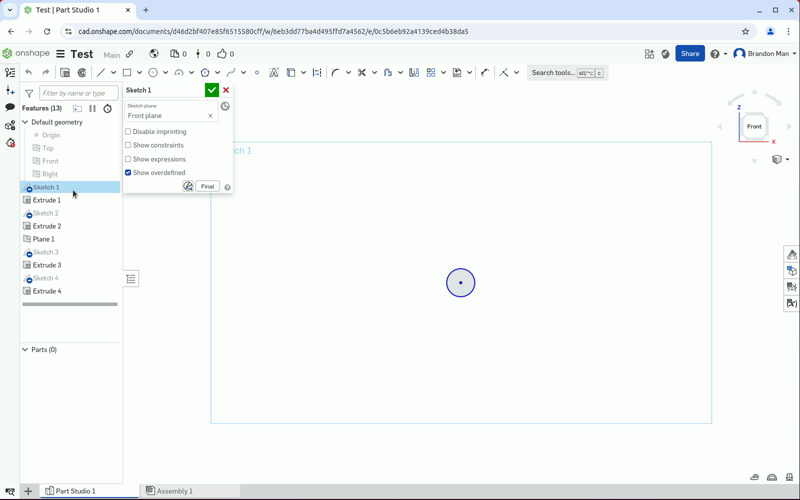
mouse_move(229, 92)
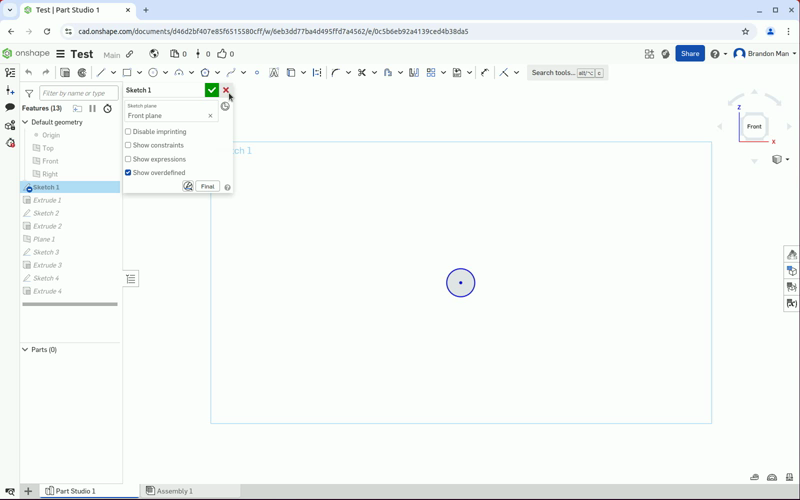
click(229, 92)
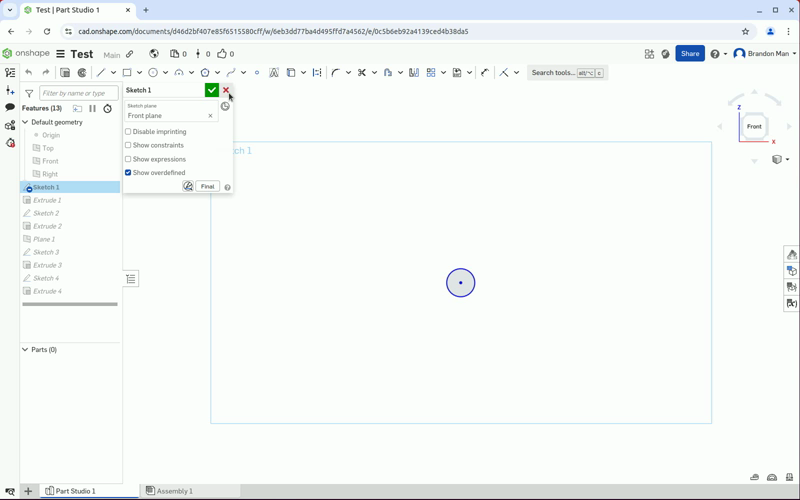
key(shift+s)
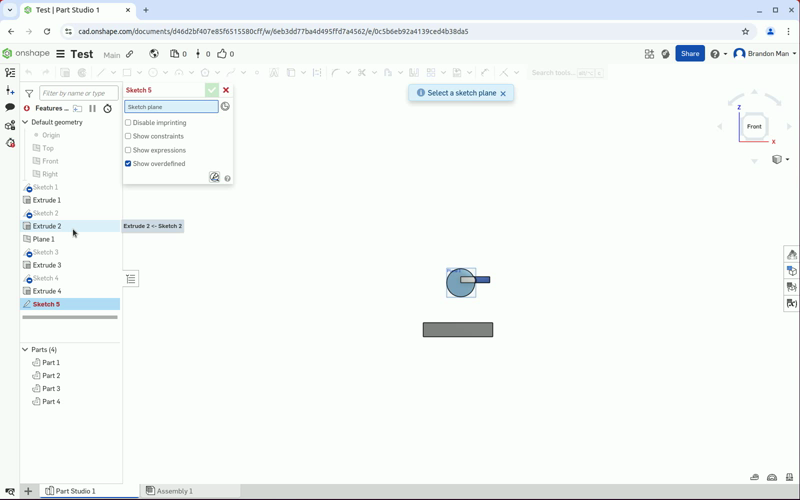
scroll(3)
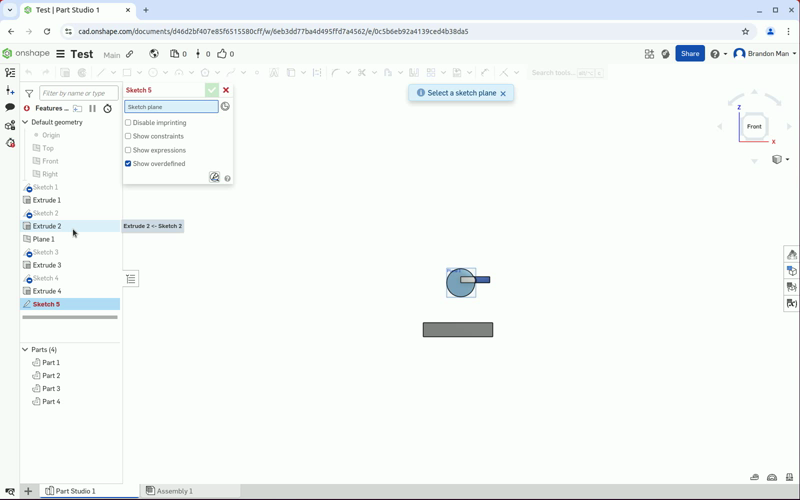
mouse_move(73, 163)
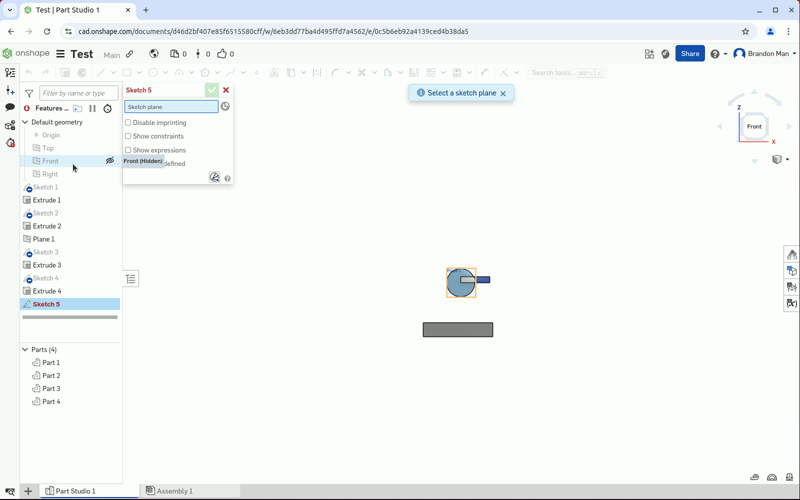
click(73, 163)
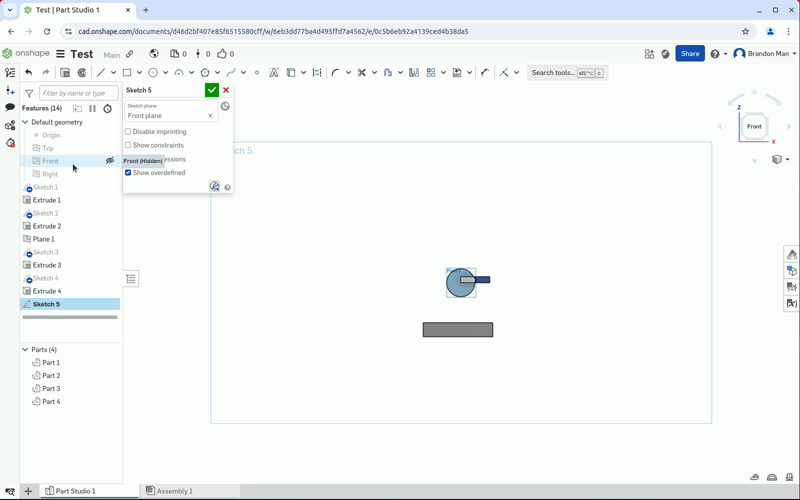
mouse_move(73, 352)
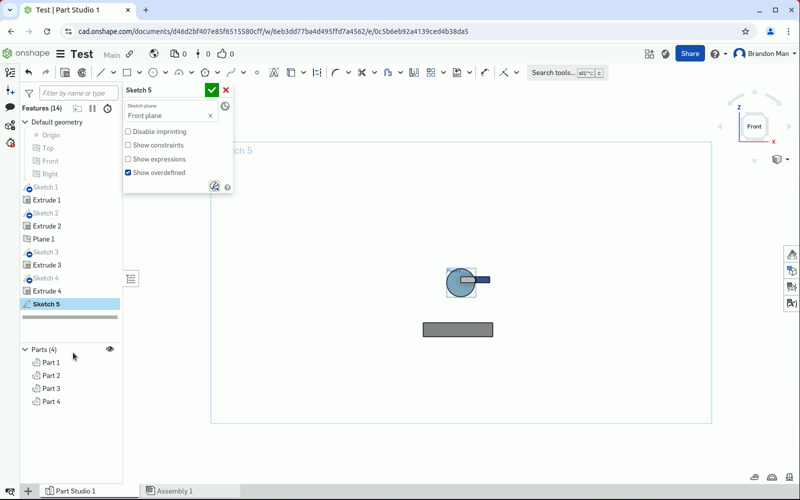
key(y)
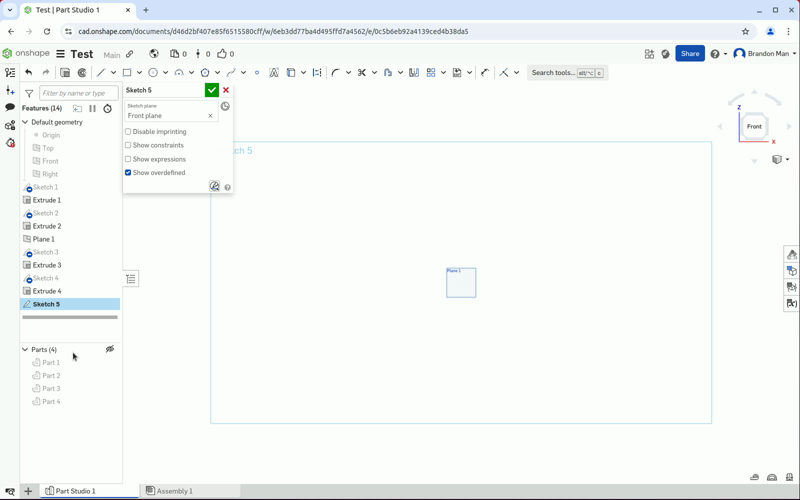
key(l)
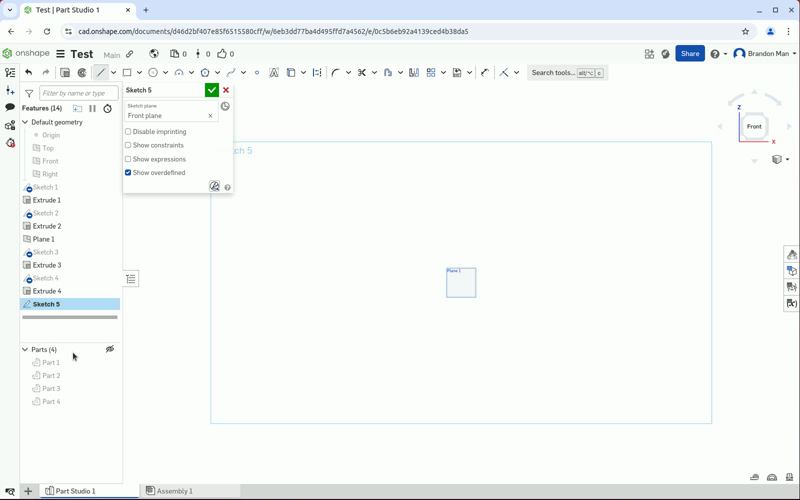
key_down(shift)
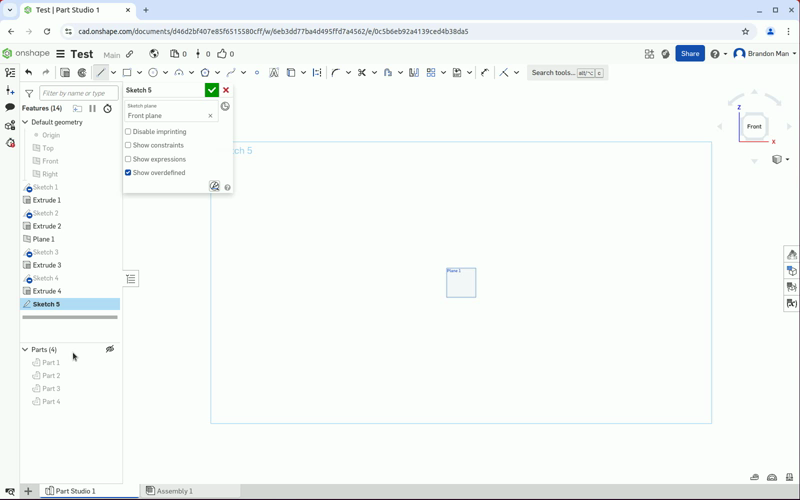
mouse_move(453, 259)
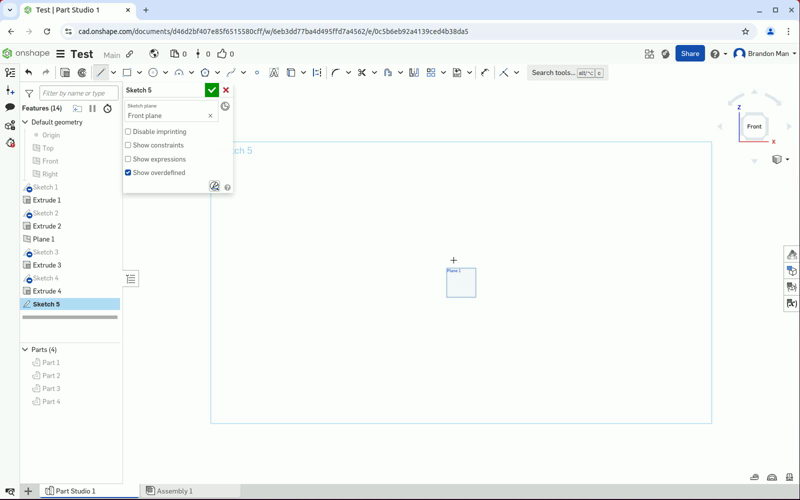
click(453, 259)
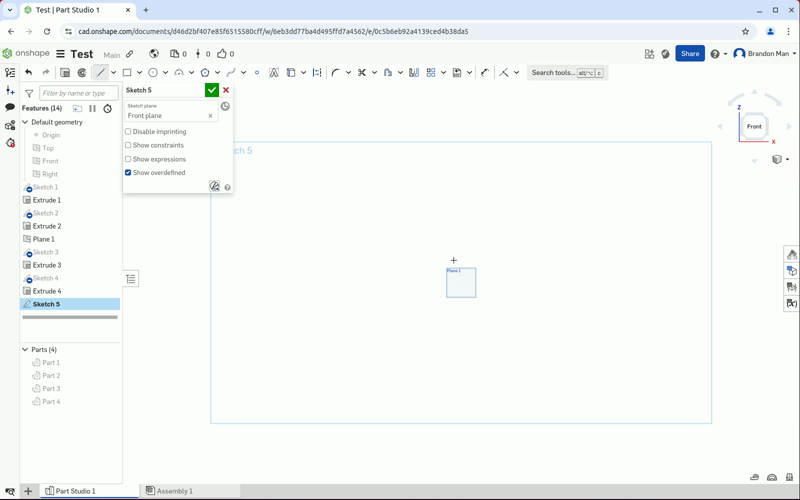
key_up(shift)
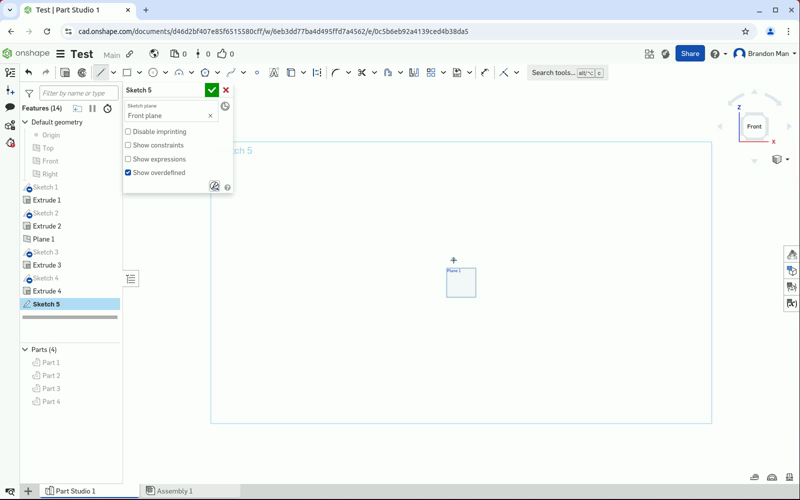
key_down(shift)
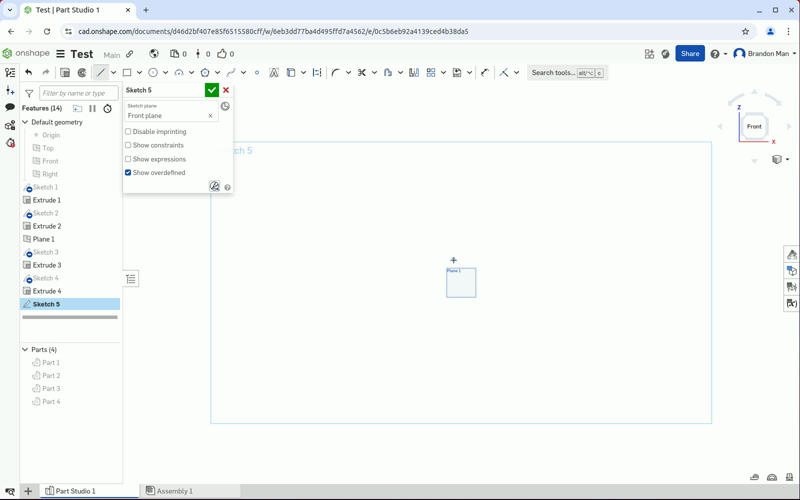
mouse_move(483, 259)
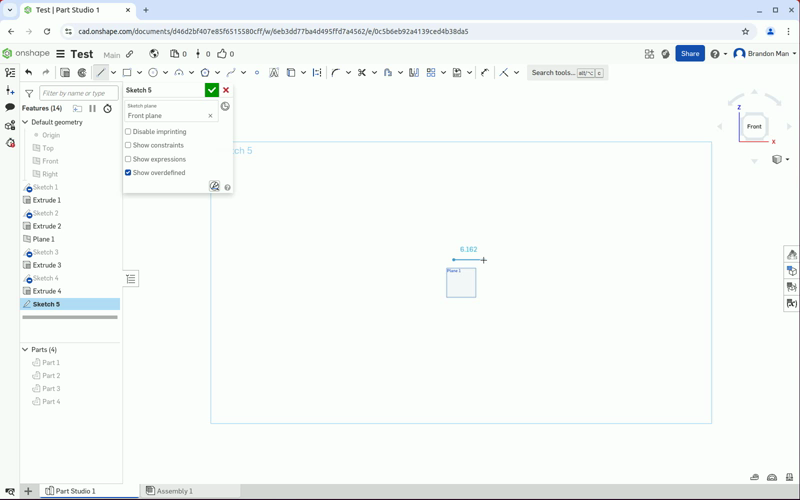
mouse_move(468, 259)
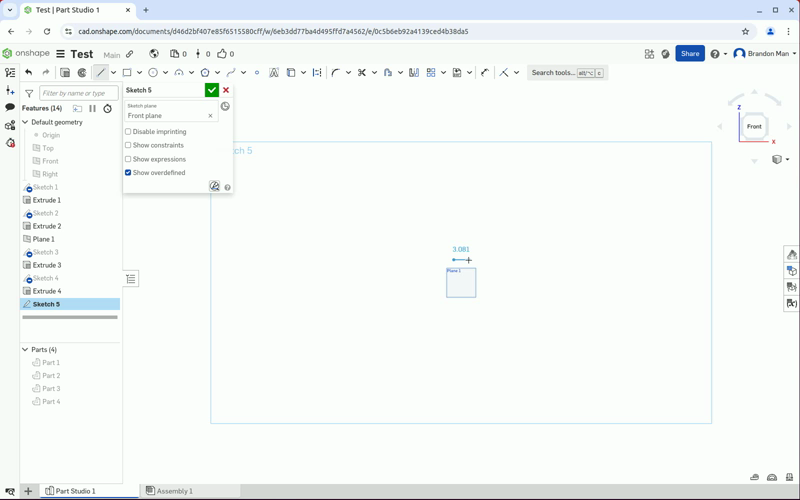
click(468, 259)
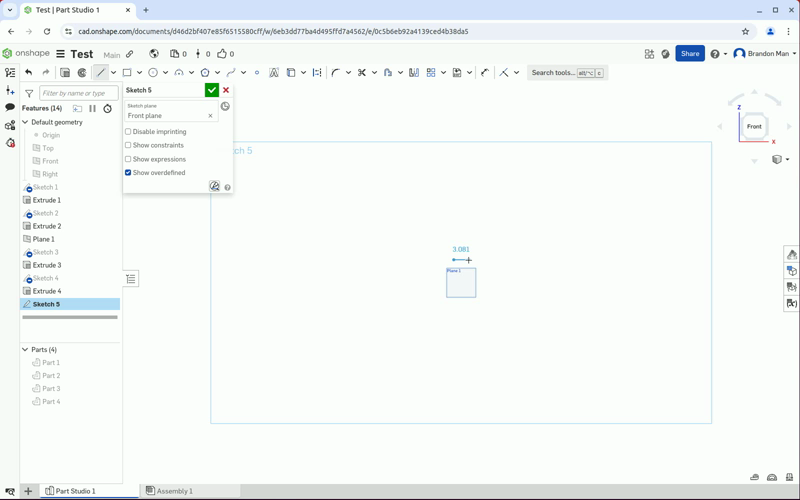
key_up(shift)
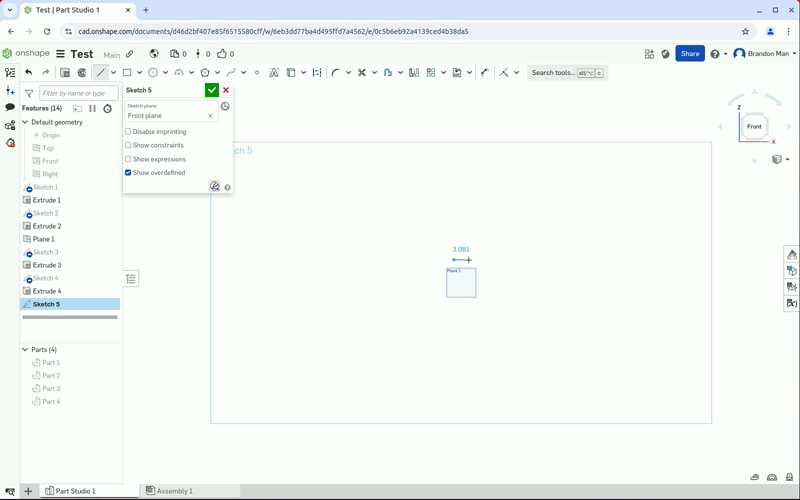
key_down(shift)
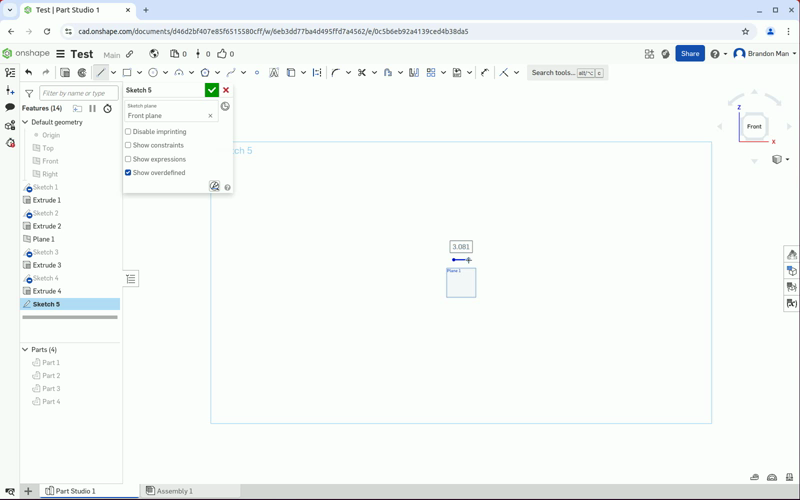
mouse_move(498, 259)
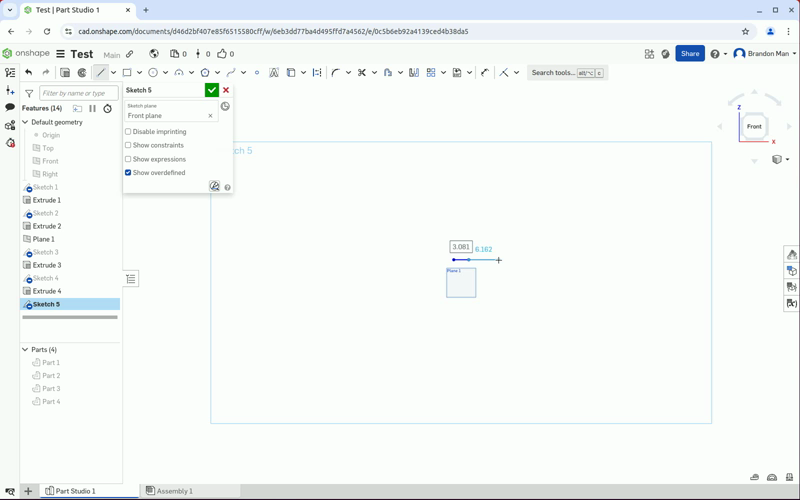
mouse_move(468, 244)
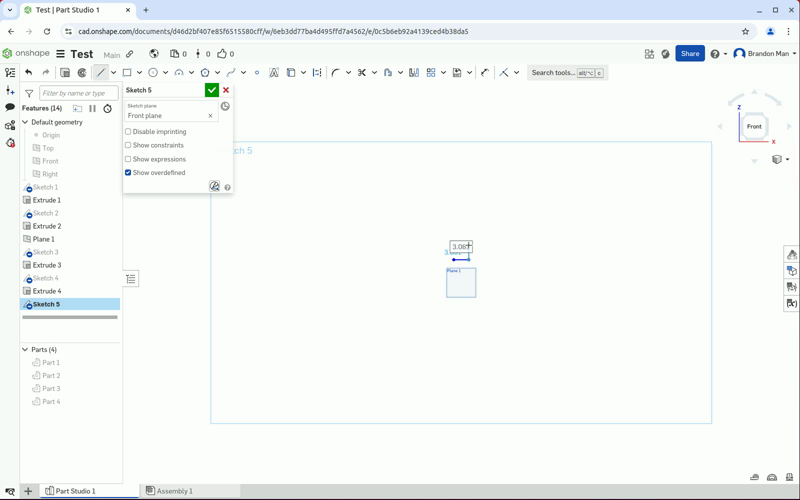
click(468, 244)
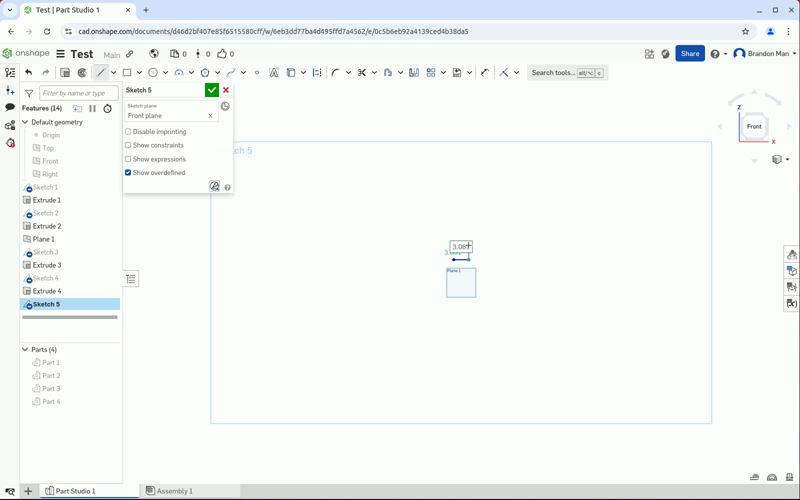
key_up(shift)
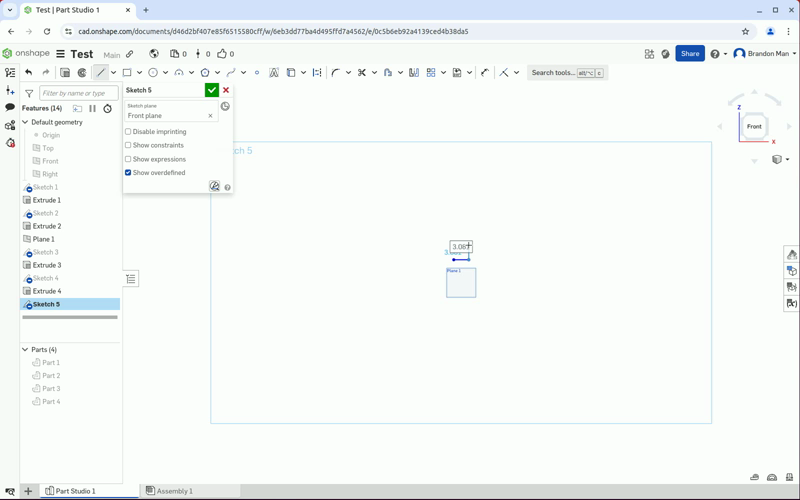
key_down(shift)
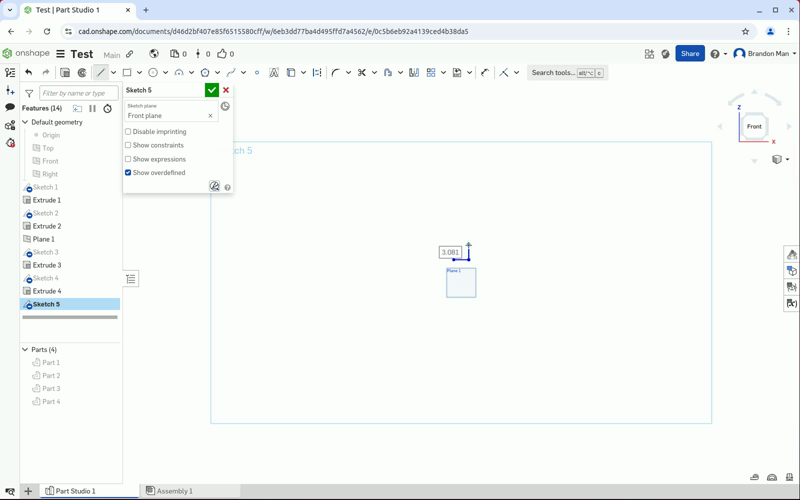
mouse_move(498, 244)
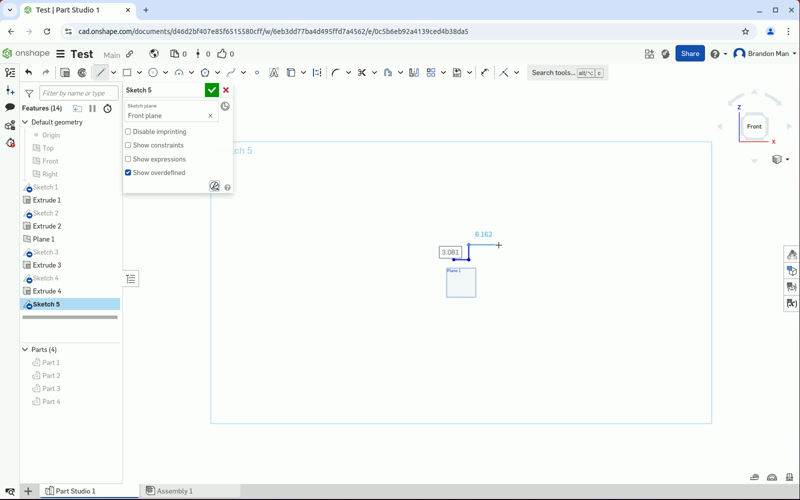
mouse_move(453, 244)
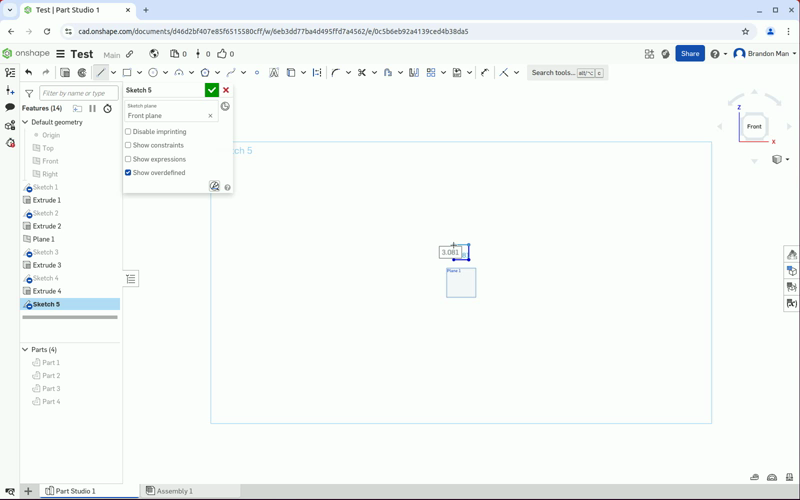
click(453, 244)
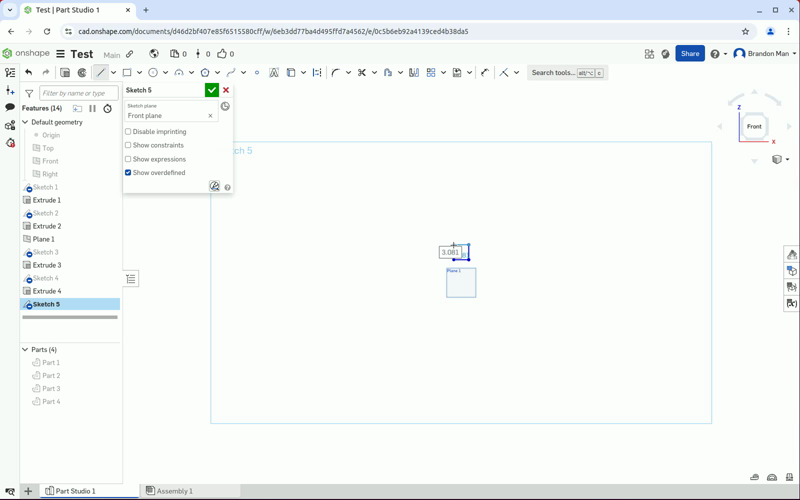
key_up(shift)
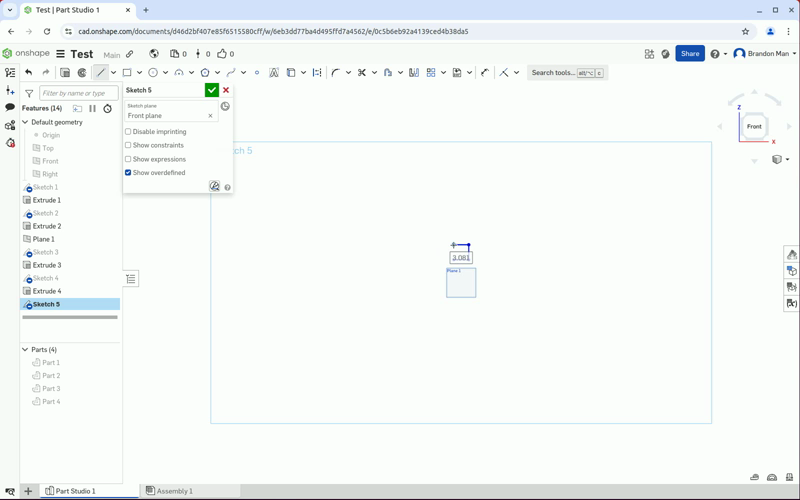
mouse_move(483, 244)
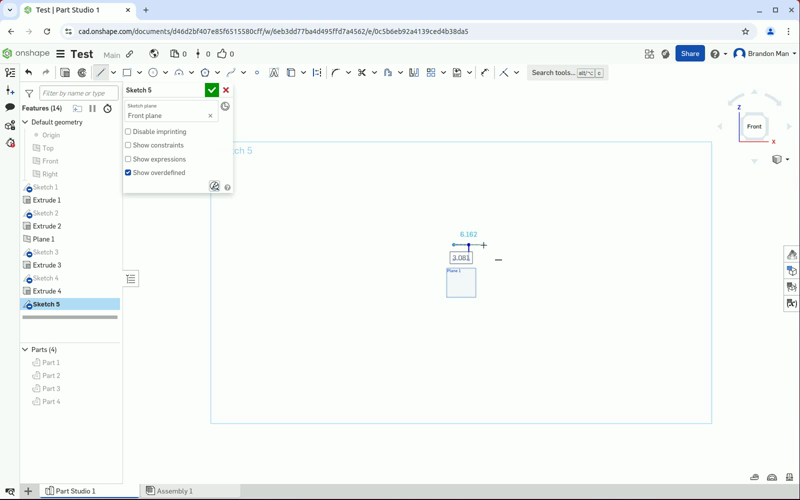
key_down(shift)
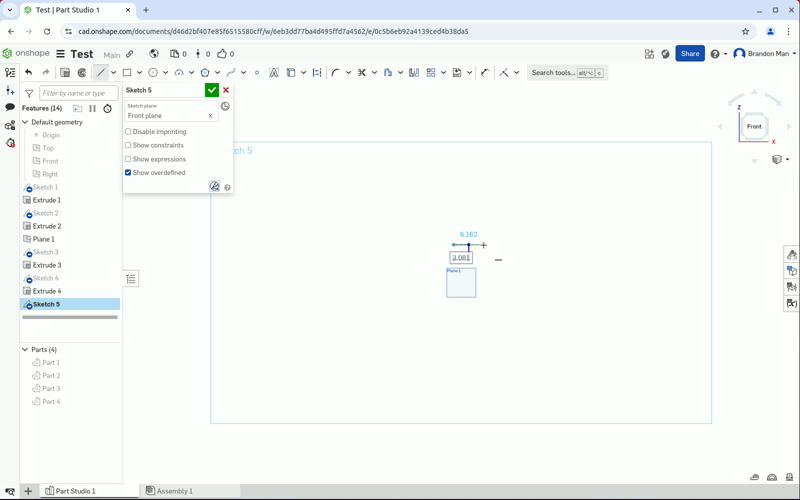
mouse_move(453, 259)
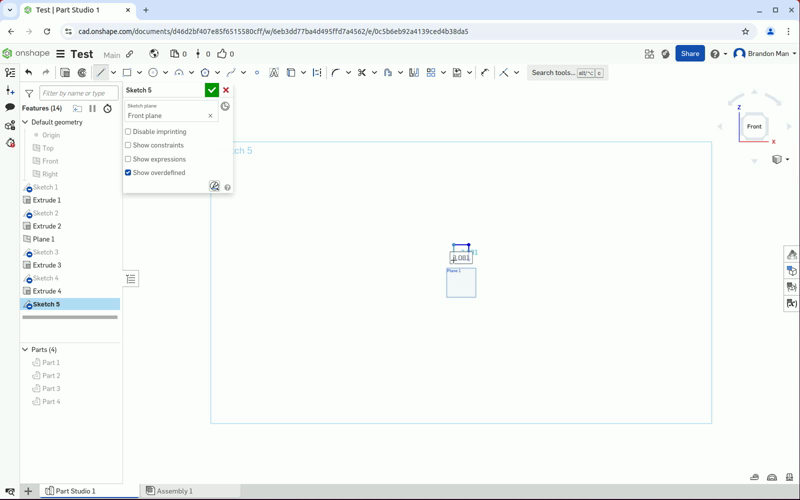
key_up(shift)
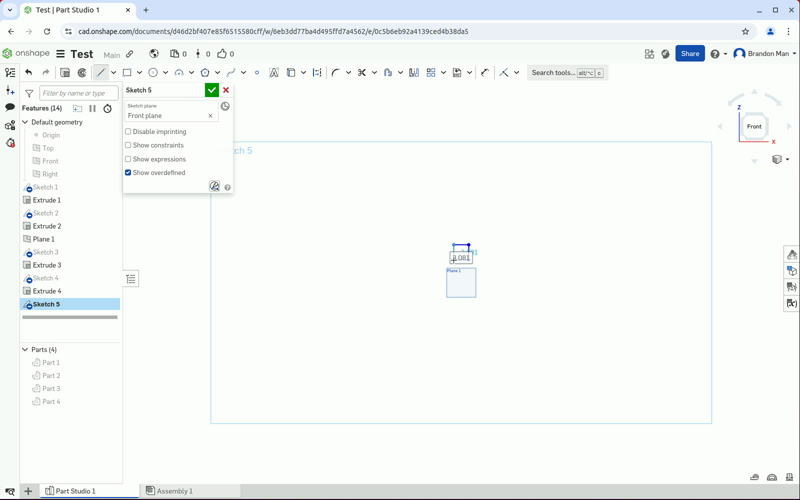
click(453, 259)
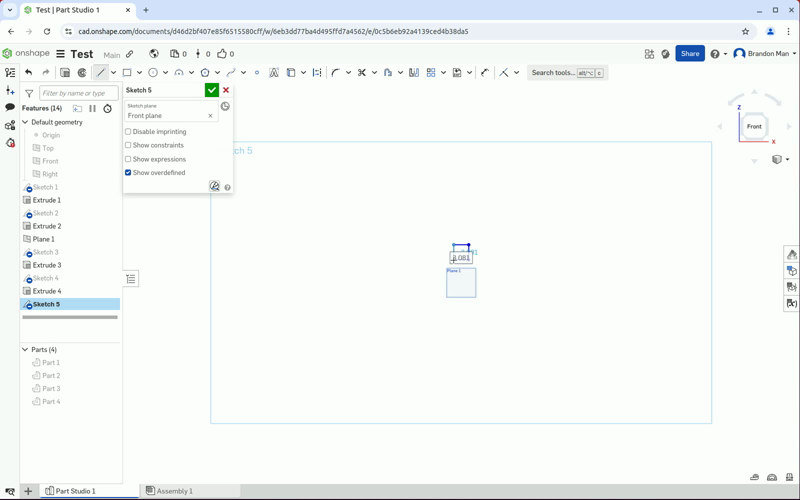
key(esc)
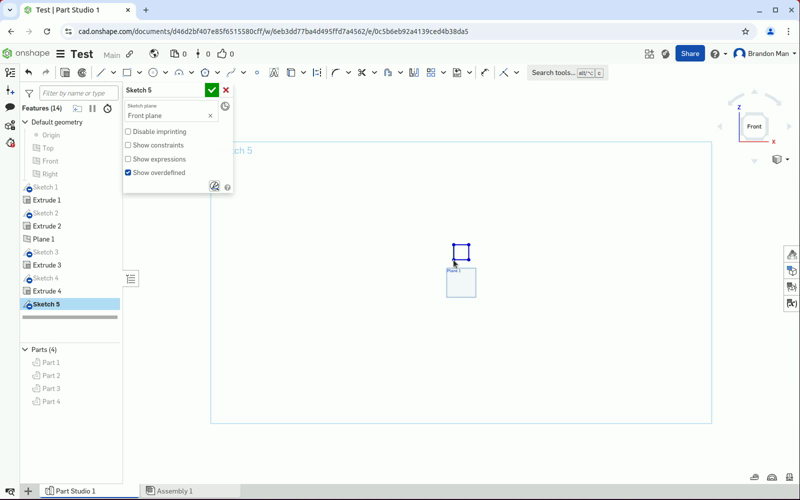
mouse_move(463, 247)
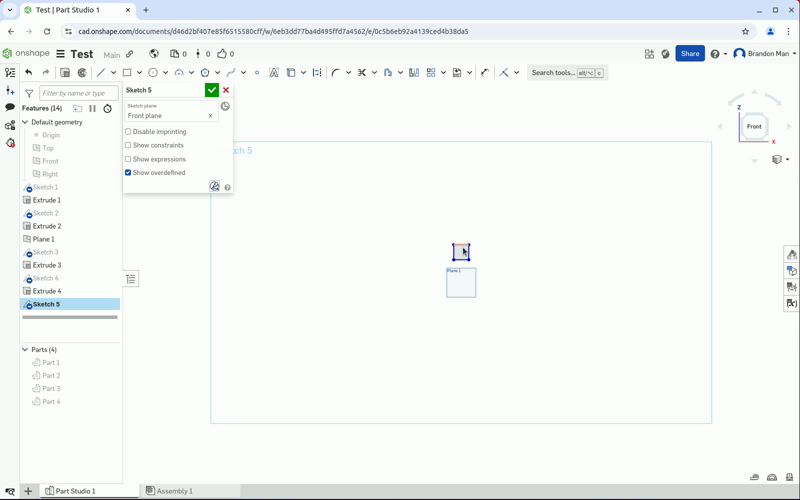
scroll(6)
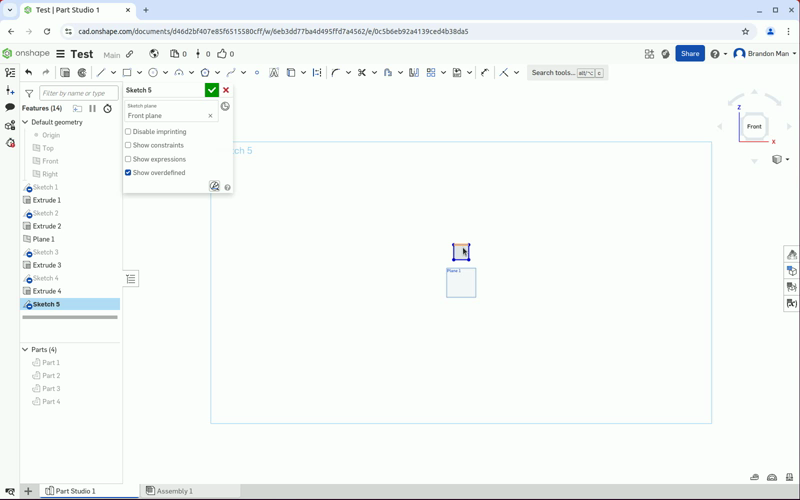
scroll(6)
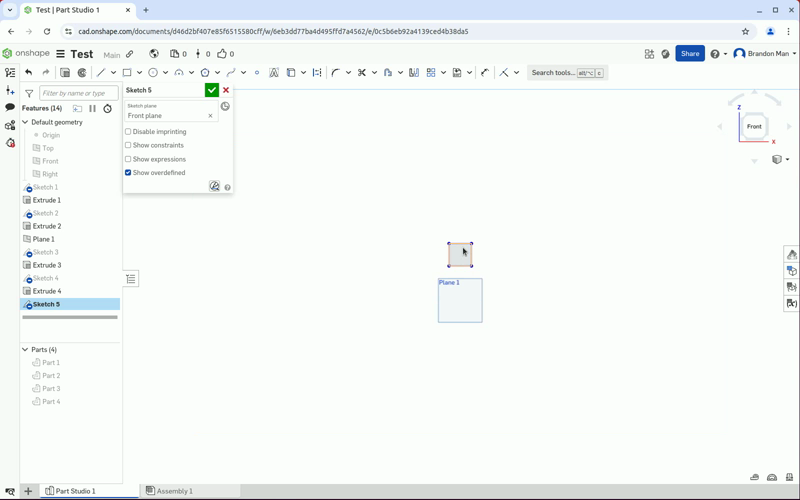
scroll(6)
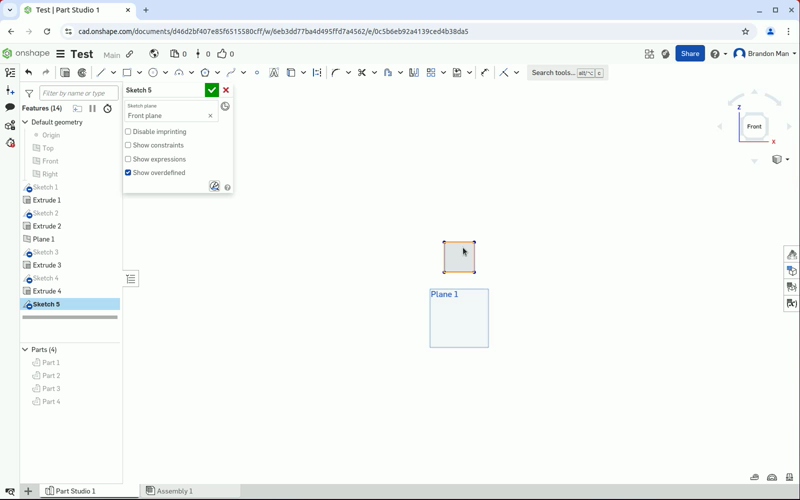
scroll(6)
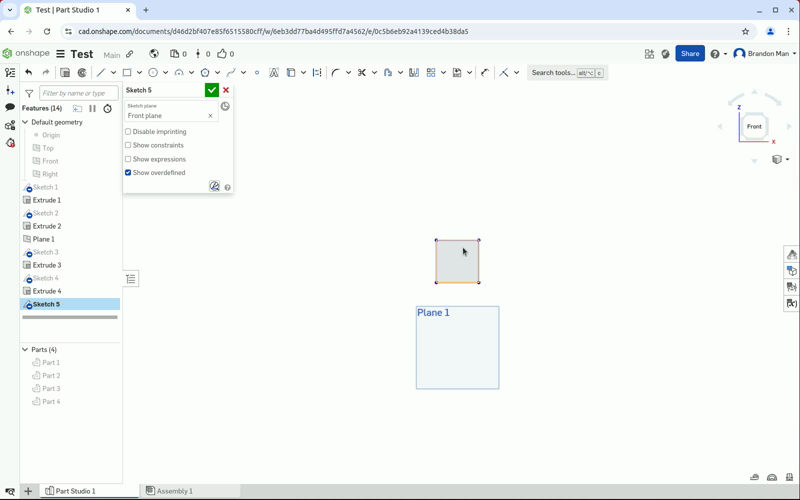
scroll(6)
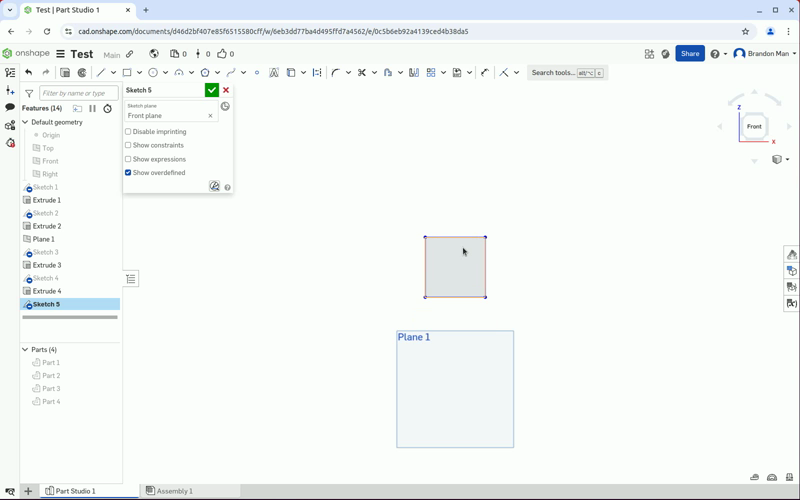
scroll(6)
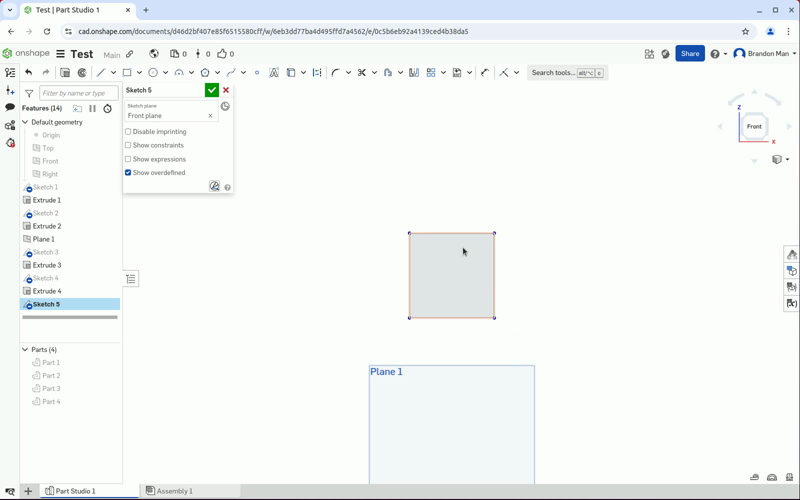
scroll(6)
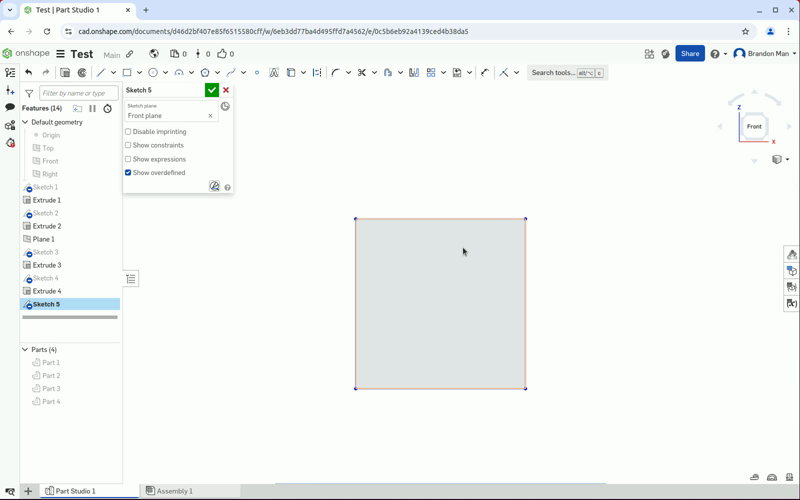
click(463, 247)
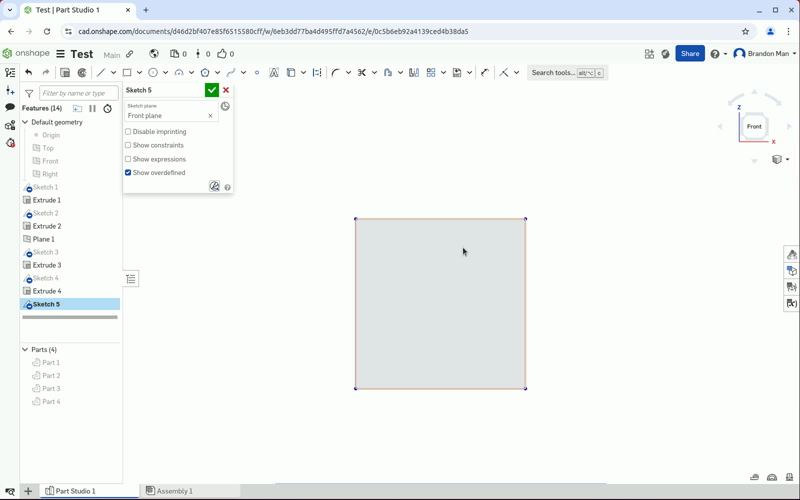
scroll(-6)
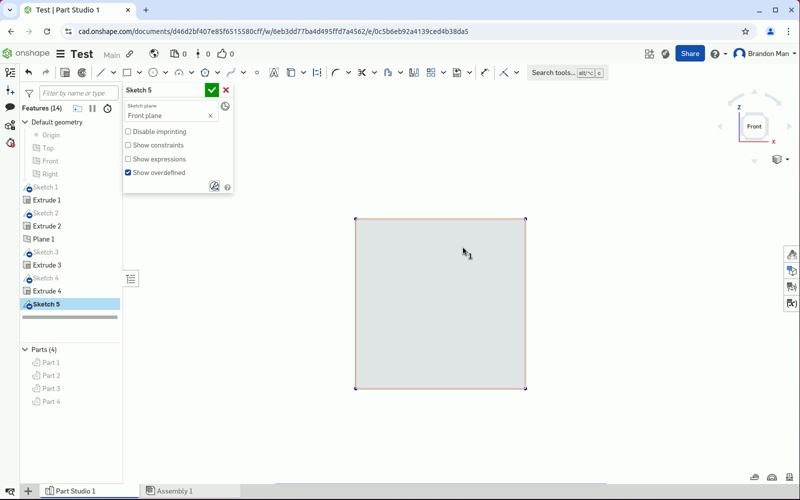
scroll(-6)
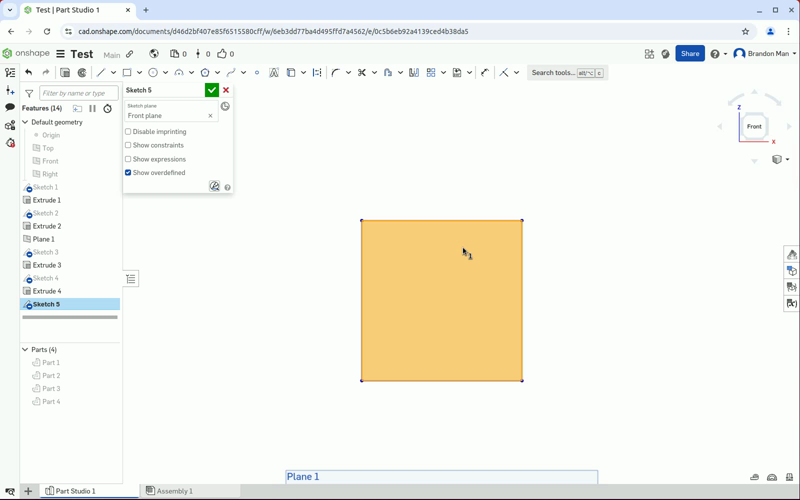
scroll(-6)
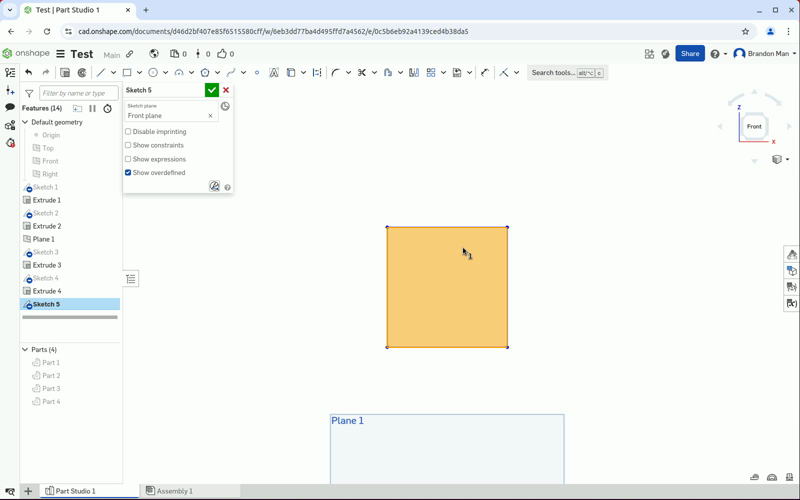
scroll(-6)
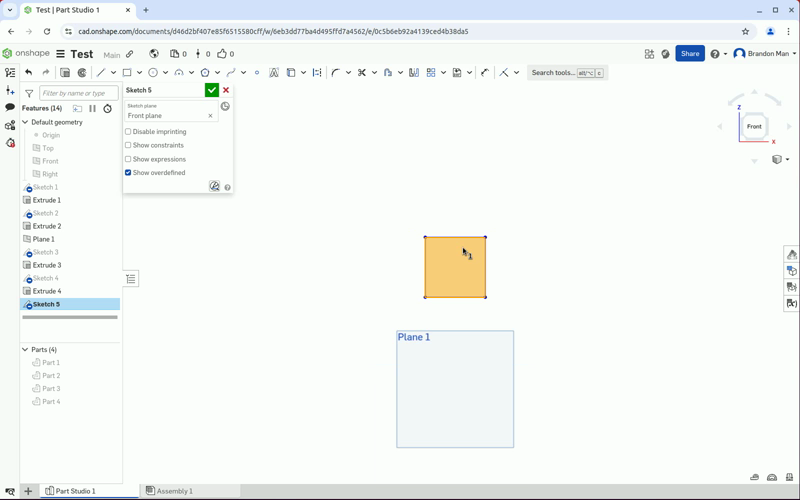
scroll(-6)
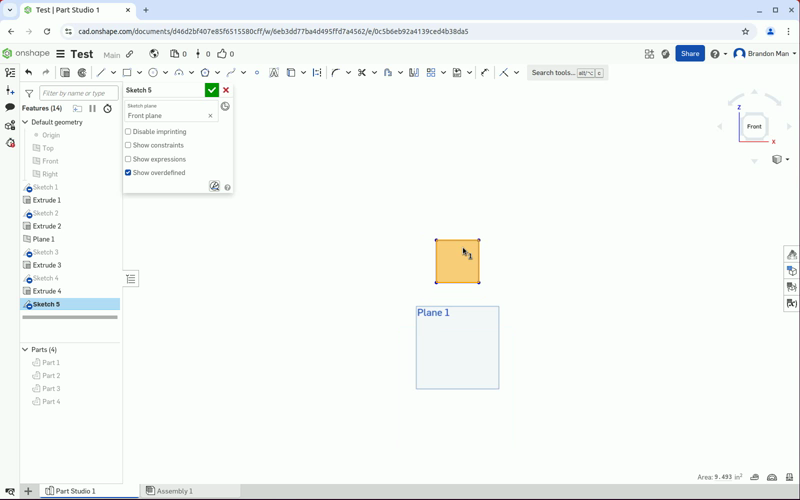
scroll(-6)
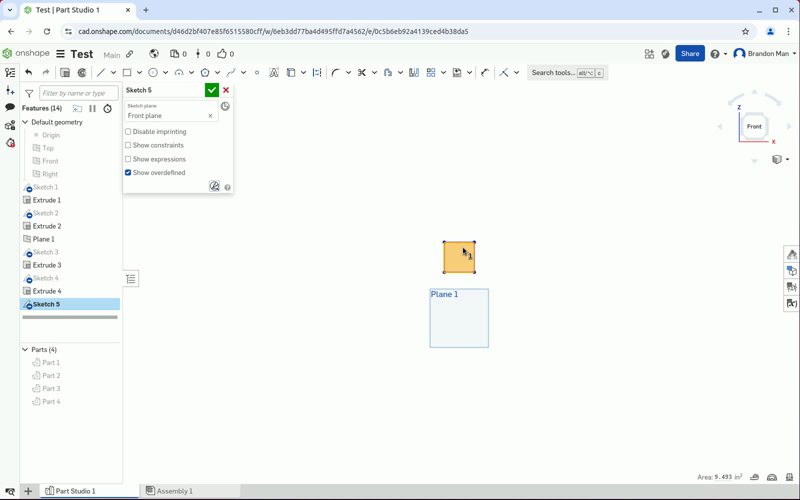
scroll(-6)
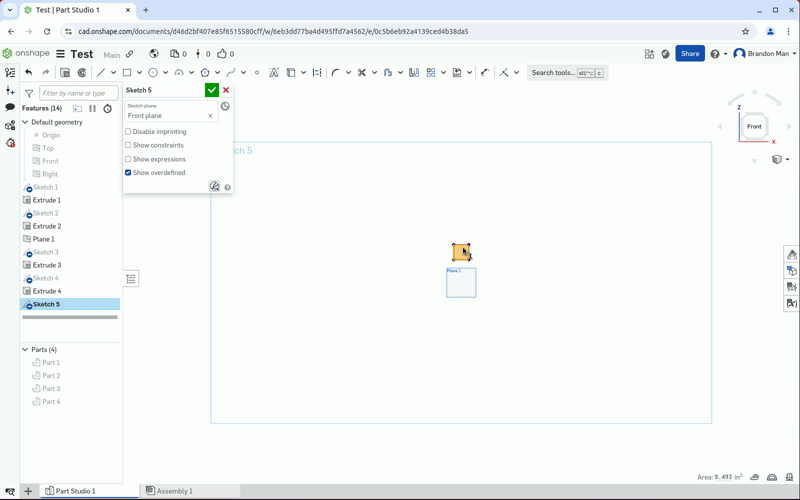
mouse_move(73, 352)
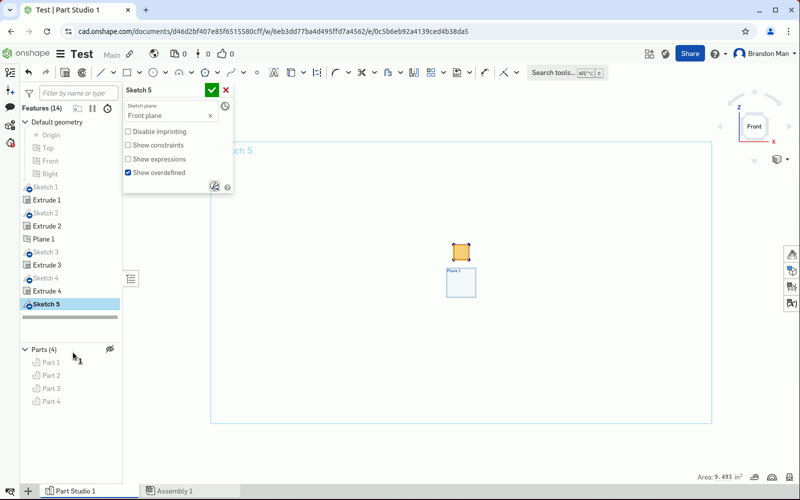
key(shift+y)
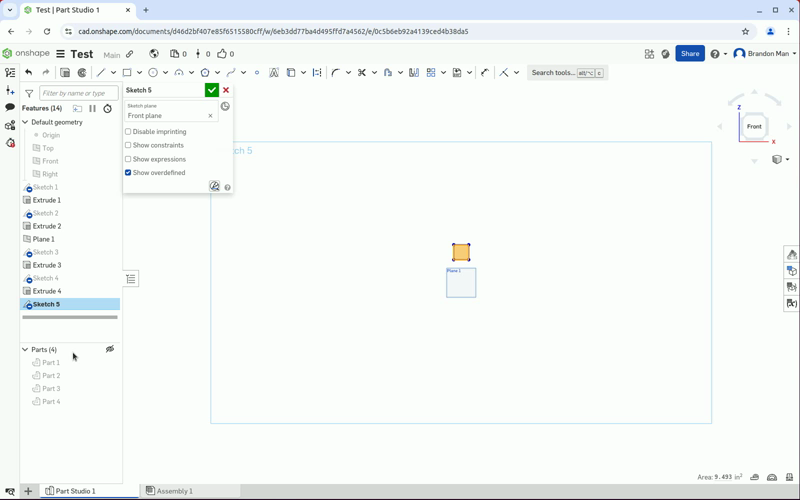
key(shift+e)
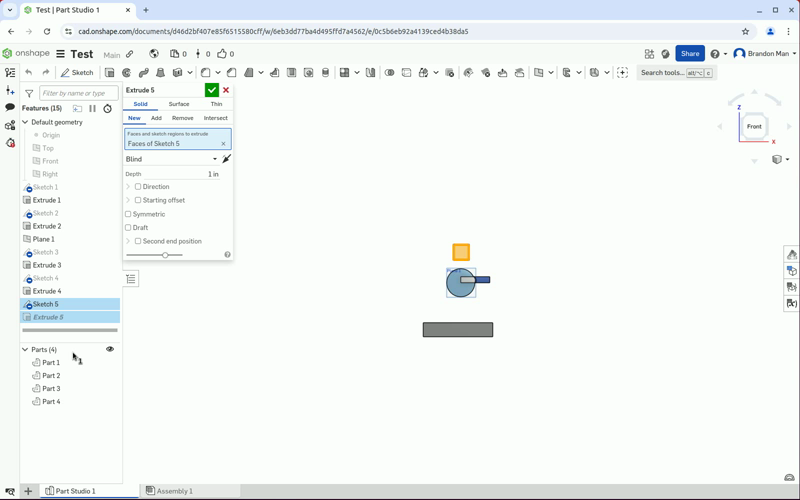
mouse_move(143, 106)
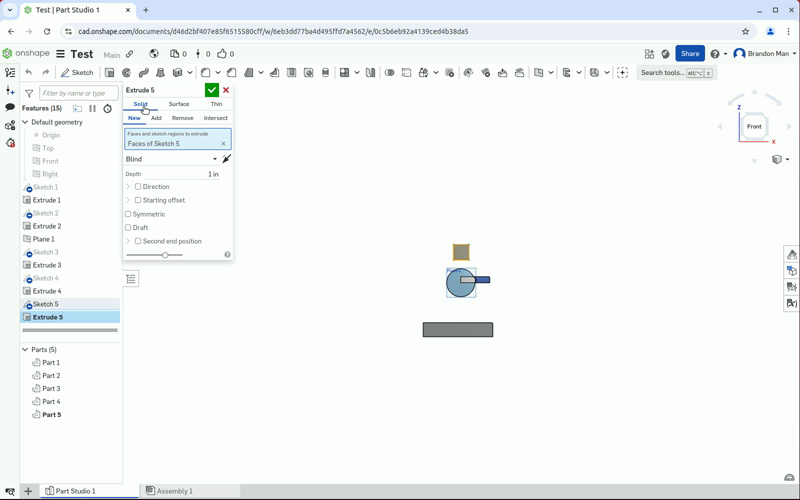
click(143, 106)
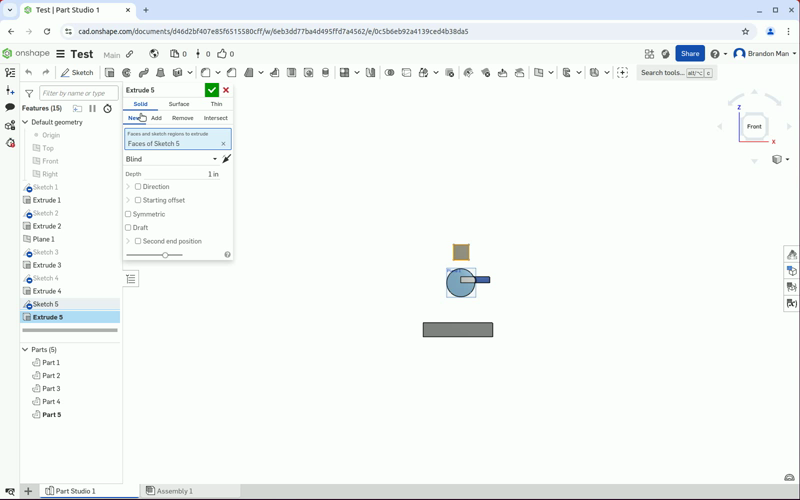
mouse_move(137, 120)
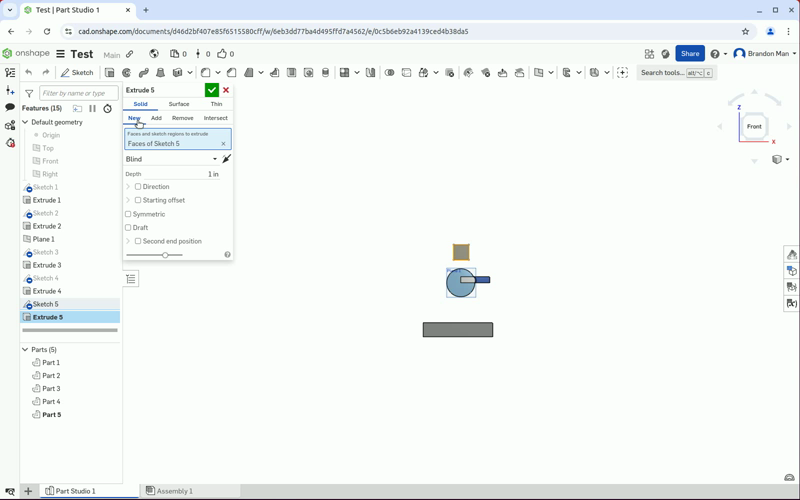
click(137, 120)
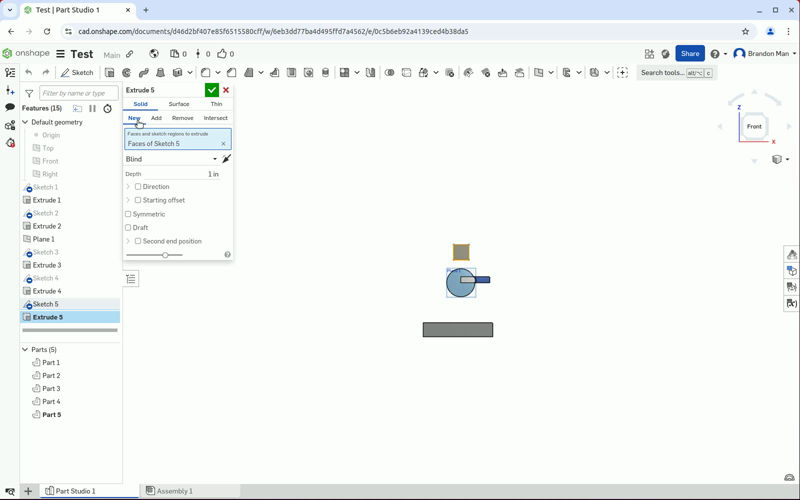
key(tab, 4)
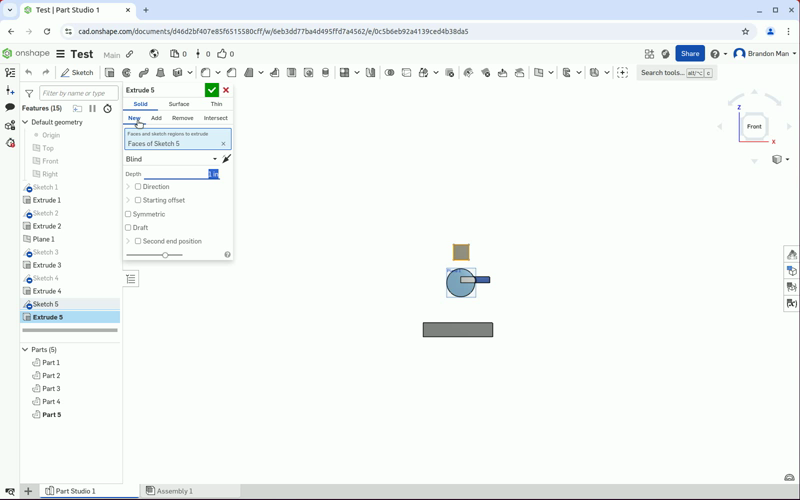
text(2.889)
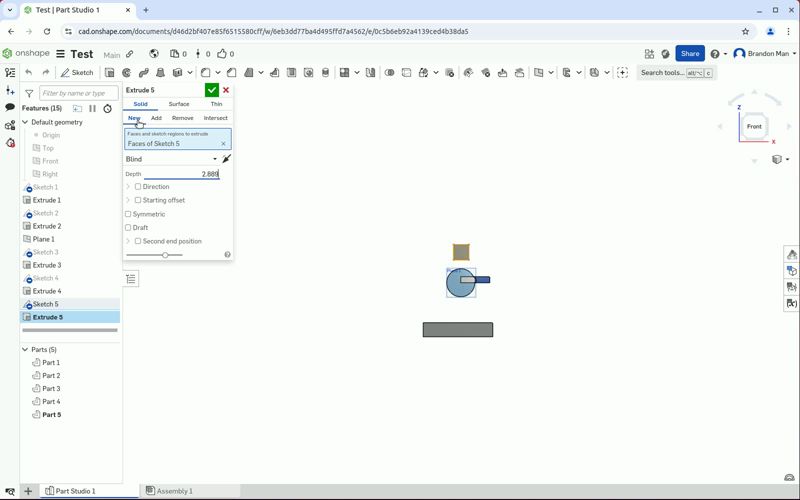
key(enter)
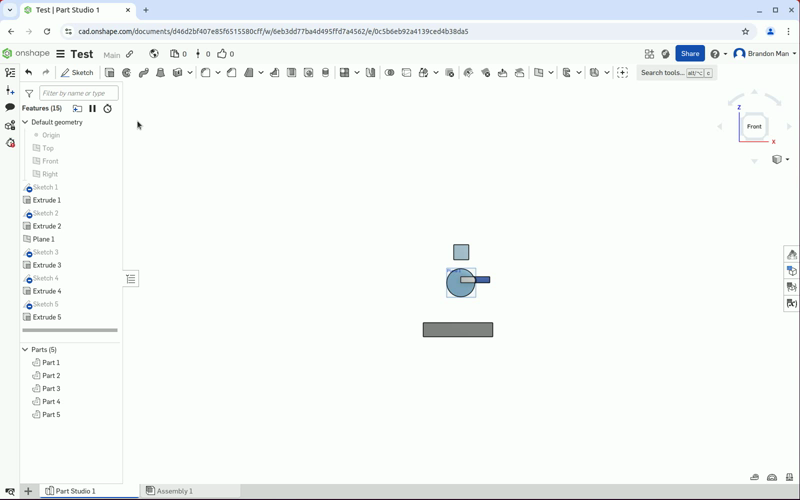
key(shift+h)
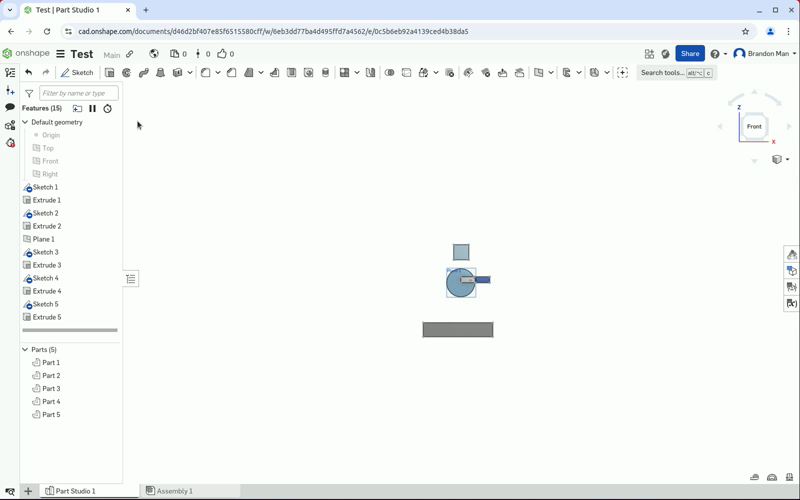
key(shift+h)
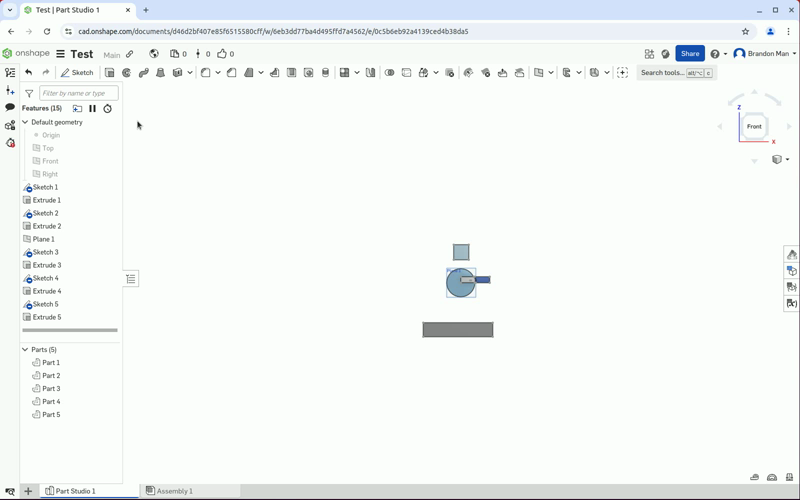
key(shift+7)
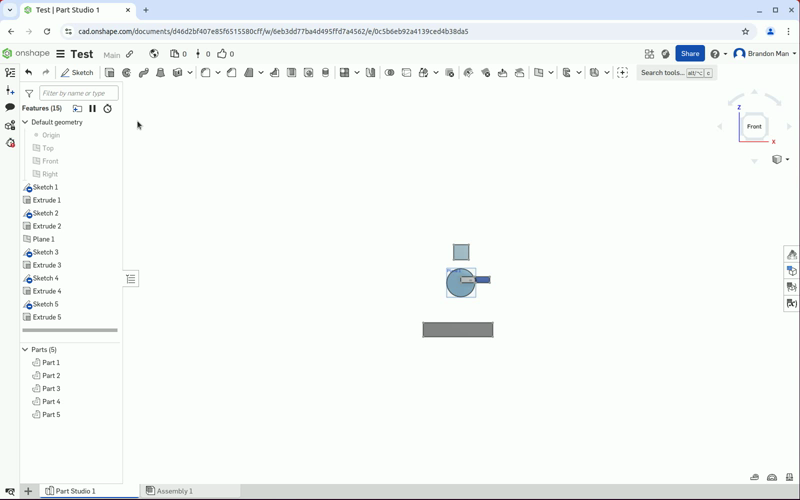
key(left, 2)
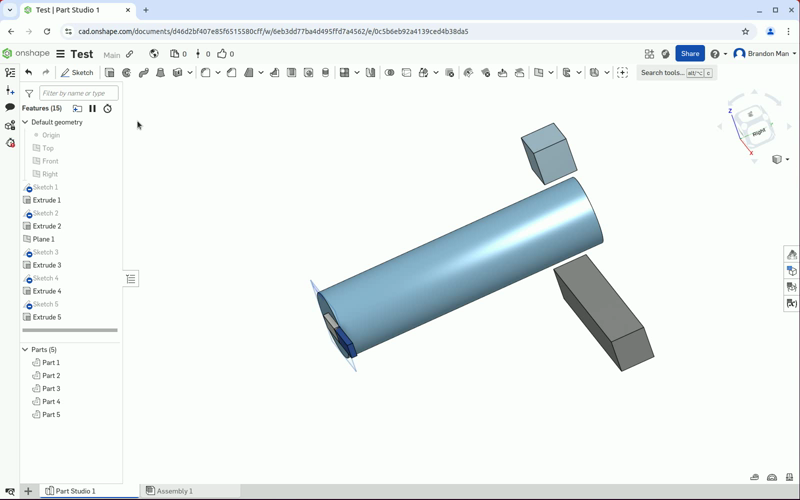
key(down, 2)
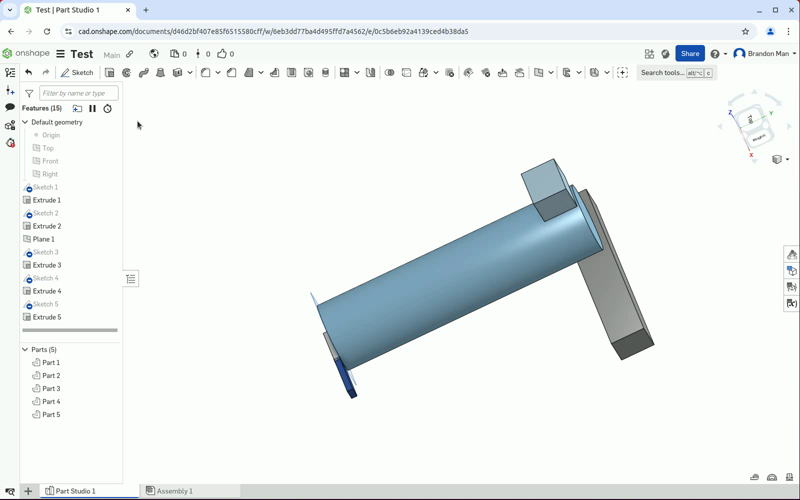
key(up, 2)
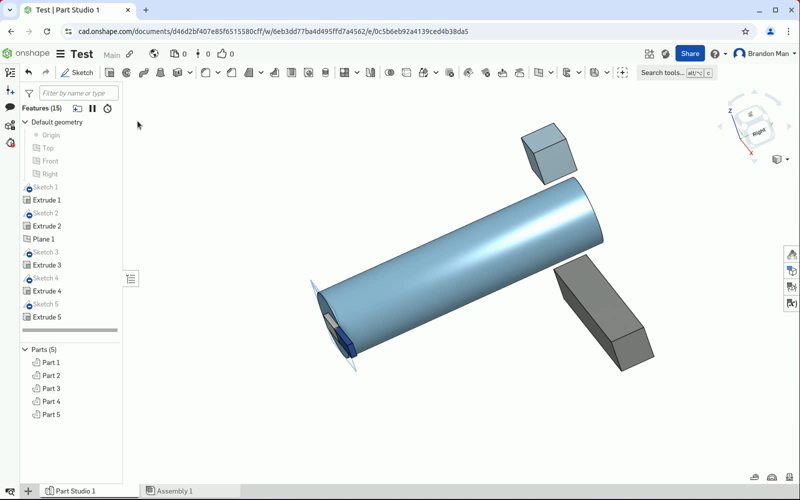
key(right, 2)
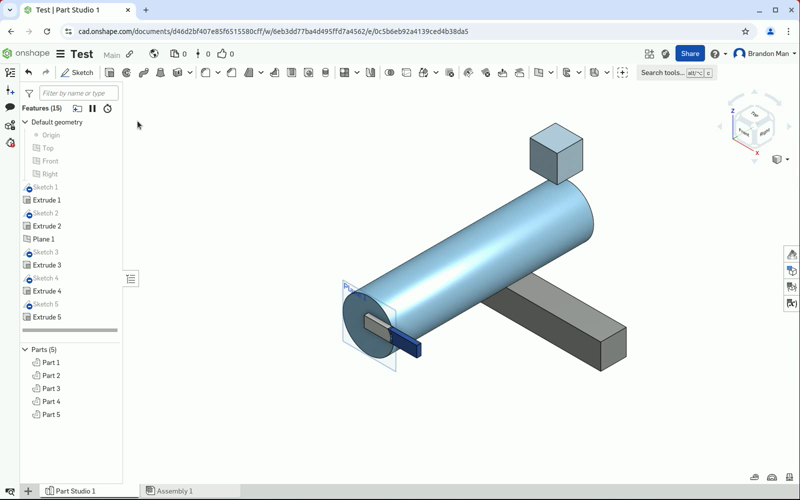
mouse_move(73, 189)
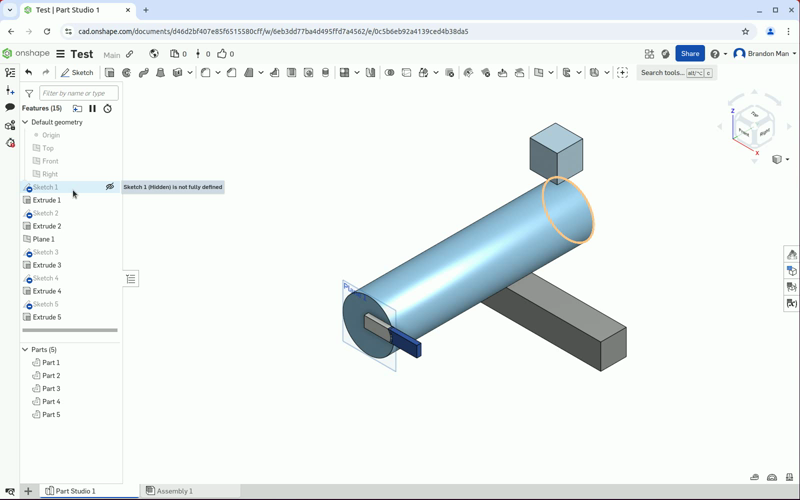
click(73, 189)